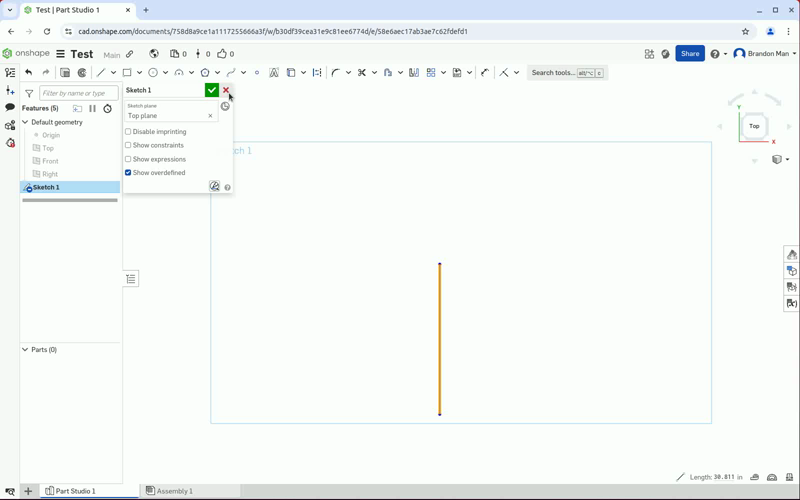
key(shift+h)
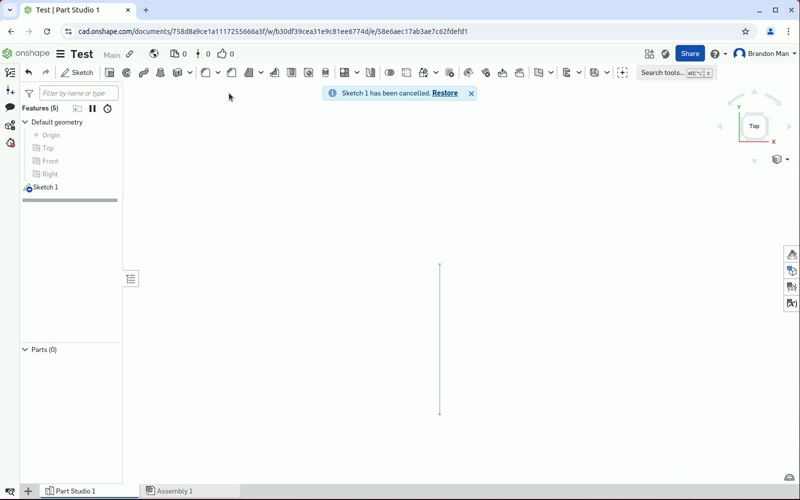
key(shift+s)
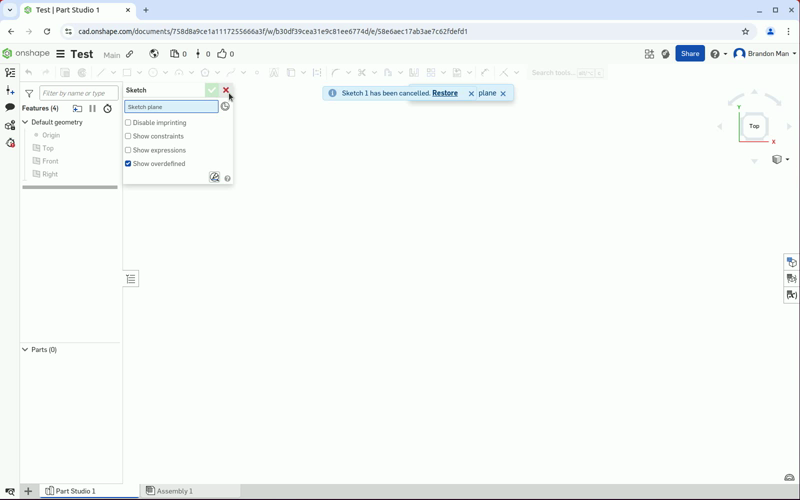
mouse_move(73, 150)
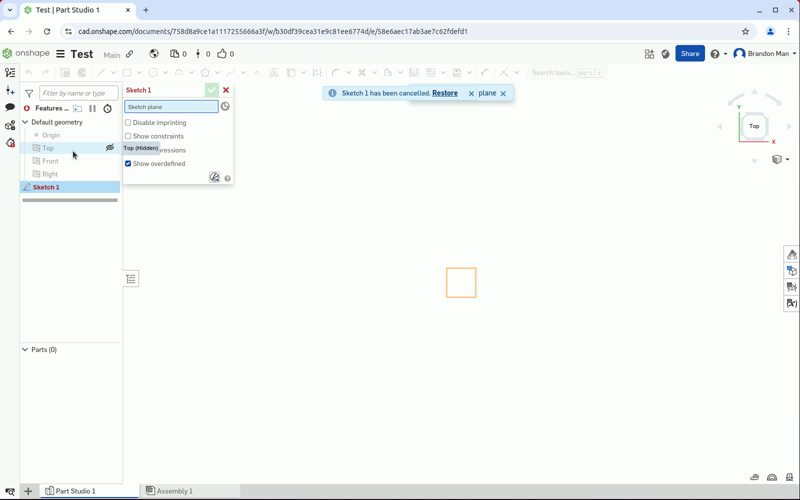
click(73, 150)
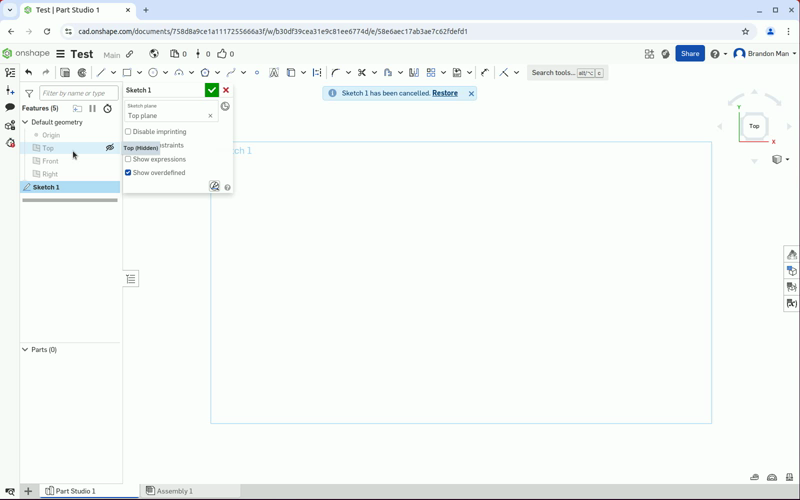
mouse_move(73, 352)
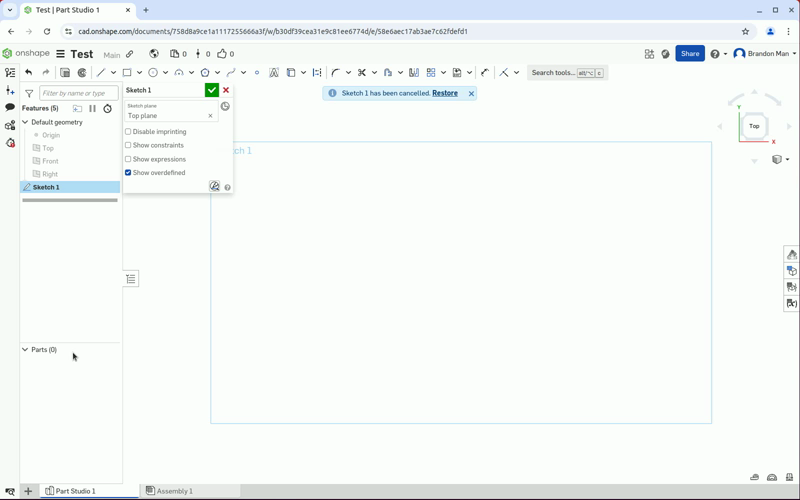
key(y)
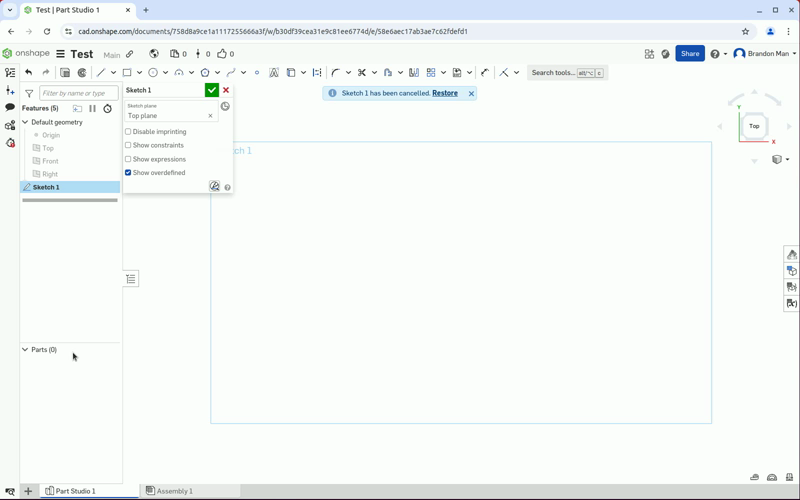
key(l)
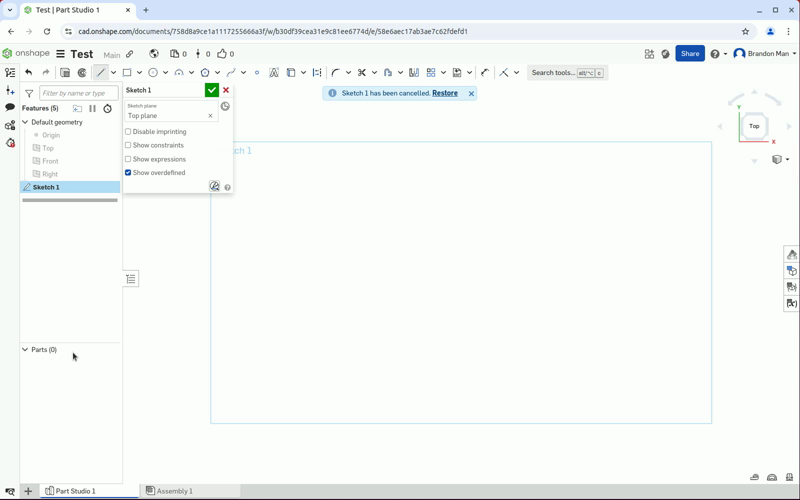
key_down(shift)
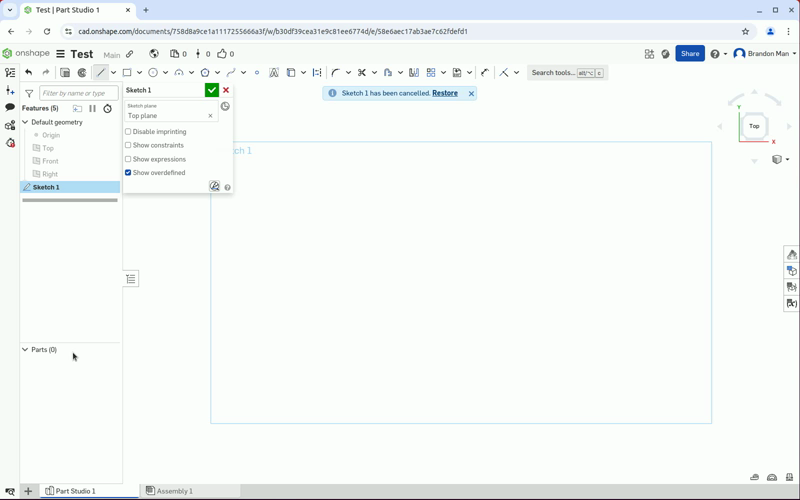
mouse_move(451, 395)
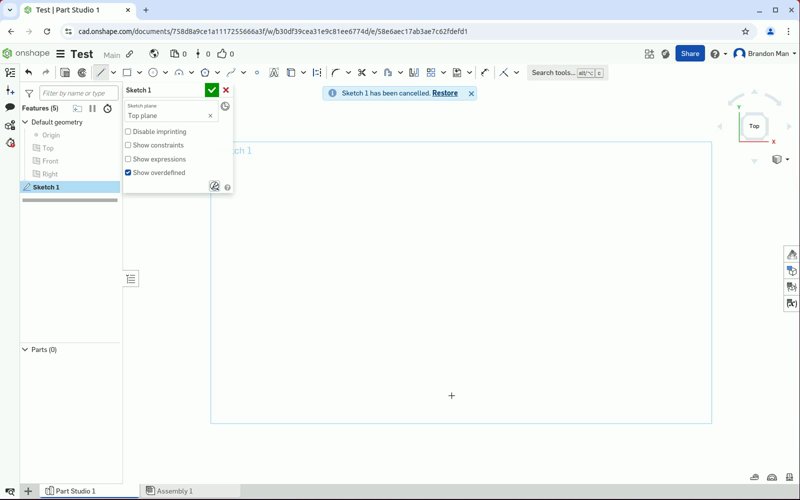
click(451, 395)
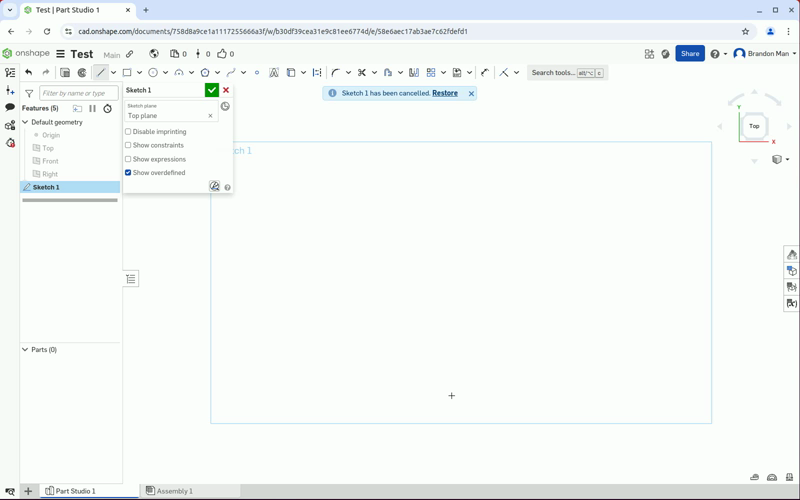
key_up(shift)
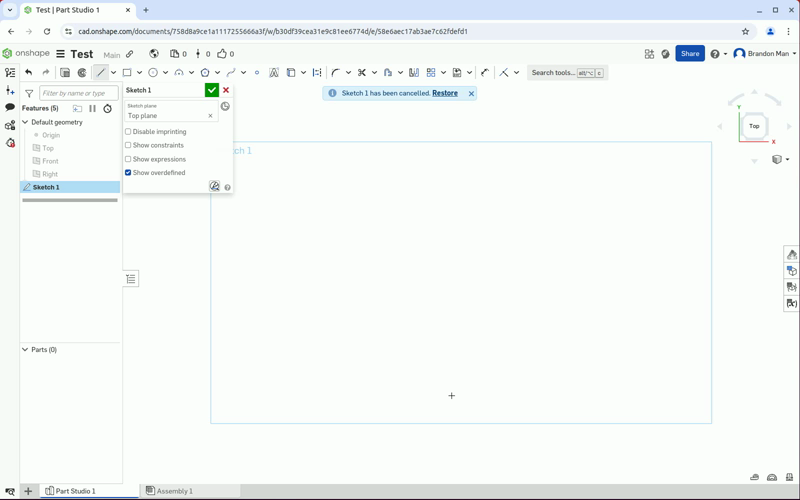
key_down(shift)
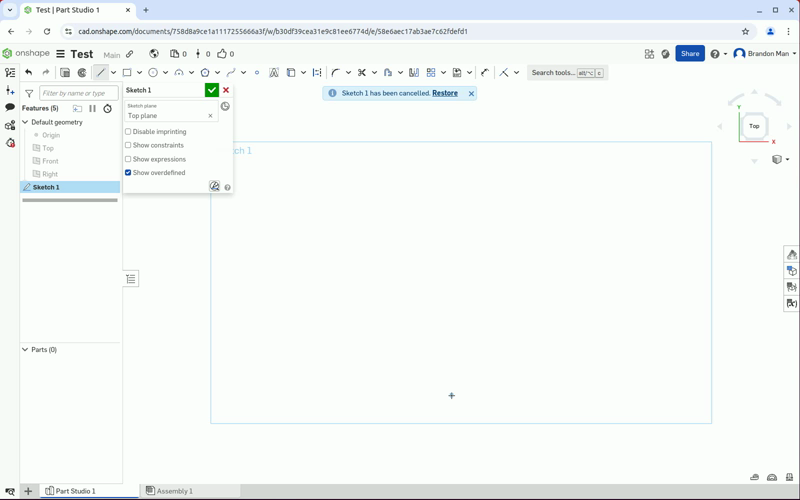
mouse_move(481, 395)
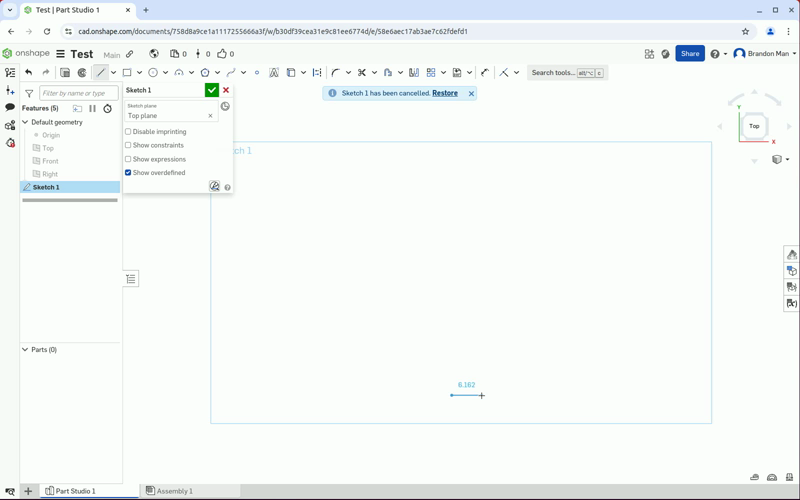
mouse_move(460, 395)
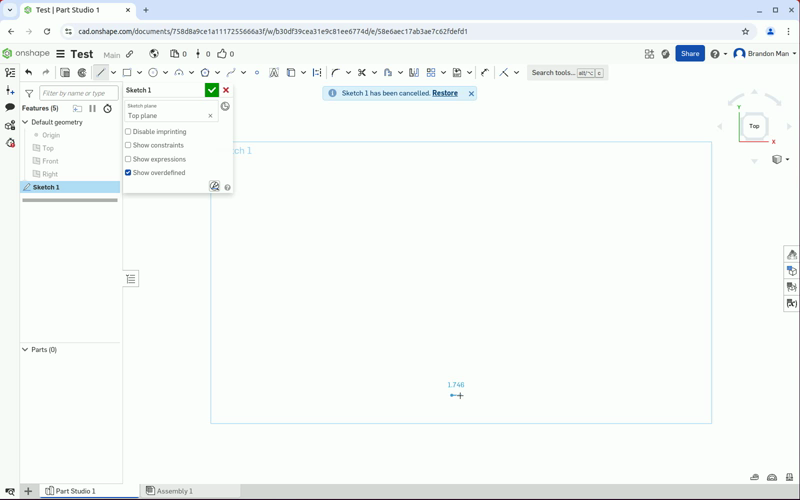
click(460, 395)
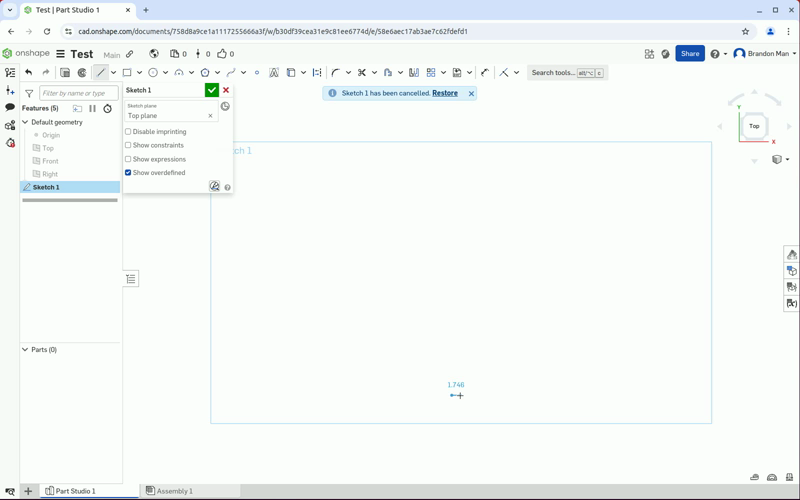
key_up(shift)
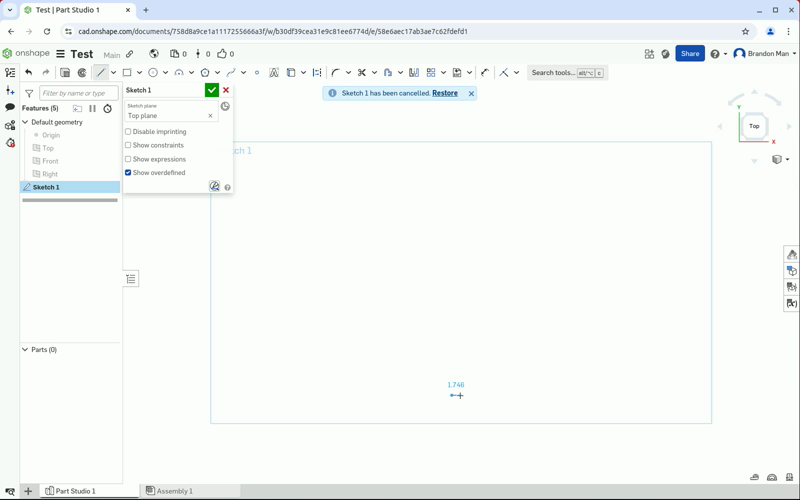
key_down(shift)
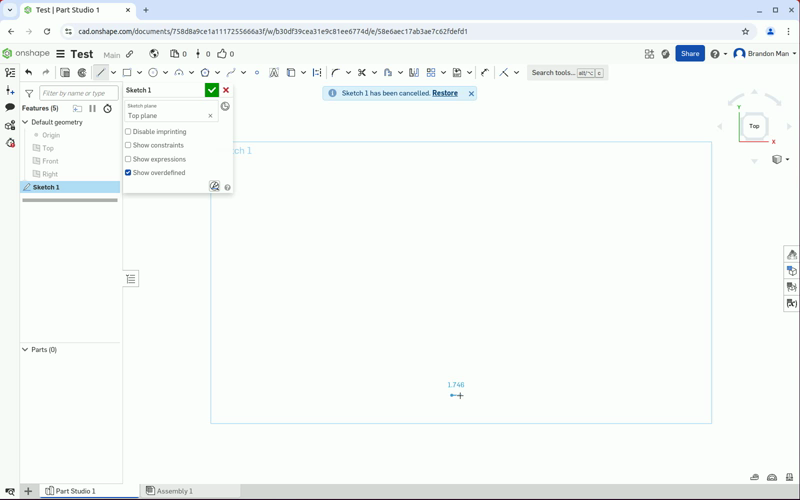
mouse_move(490, 395)
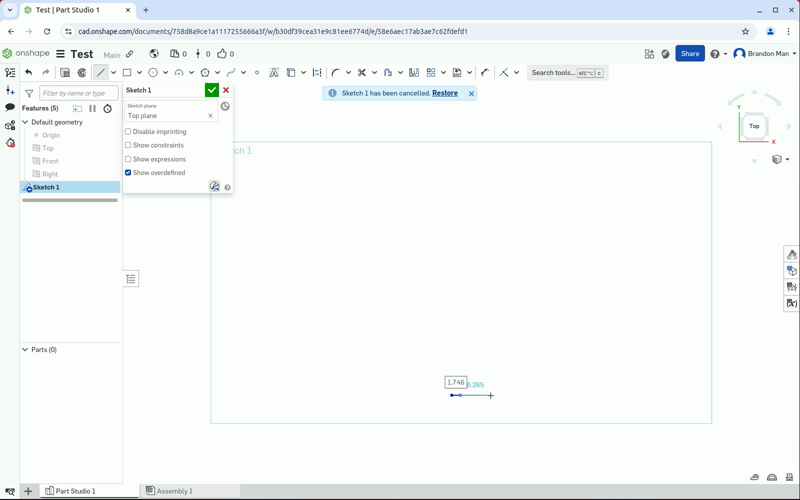
mouse_move(469, 395)
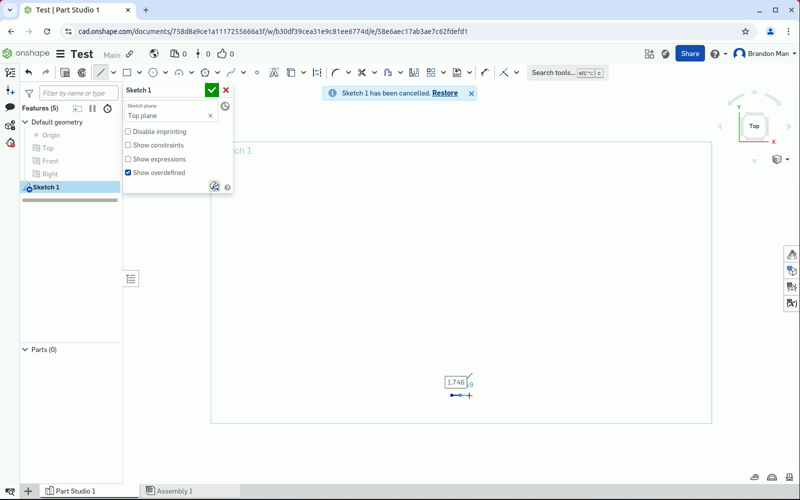
click(469, 395)
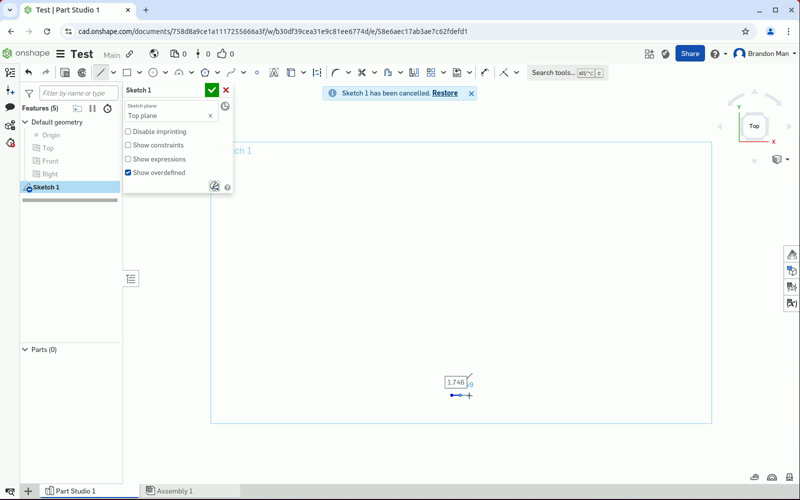
key_up(shift)
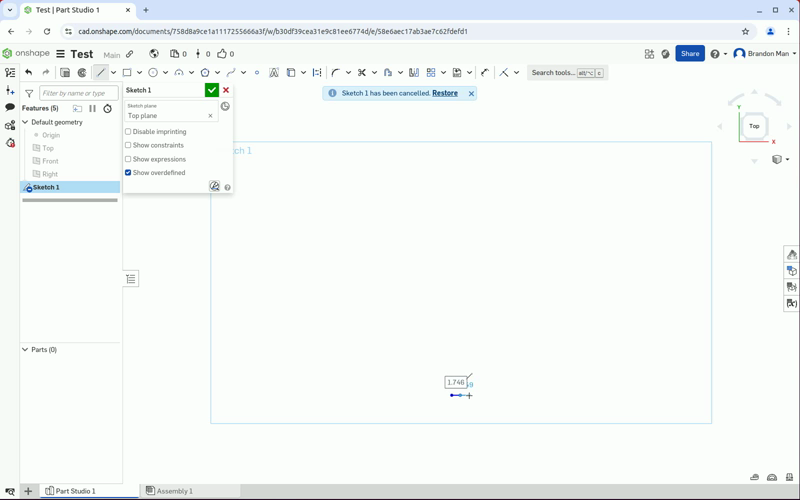
key_down(shift)
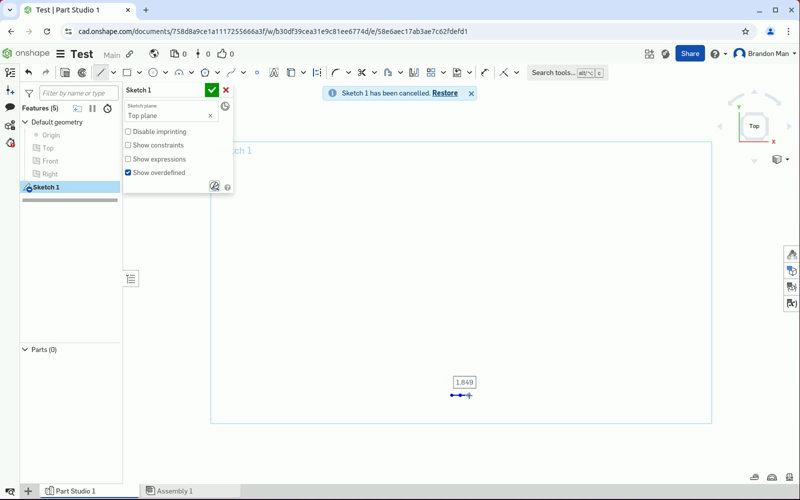
mouse_move(573, 292)
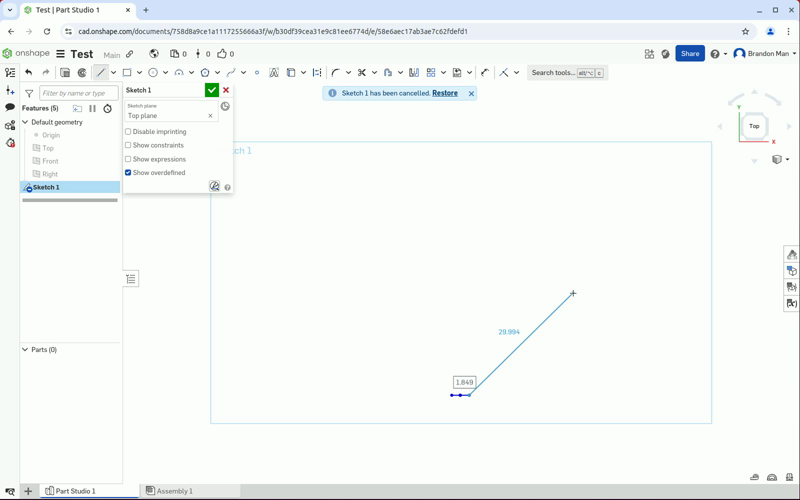
click(573, 292)
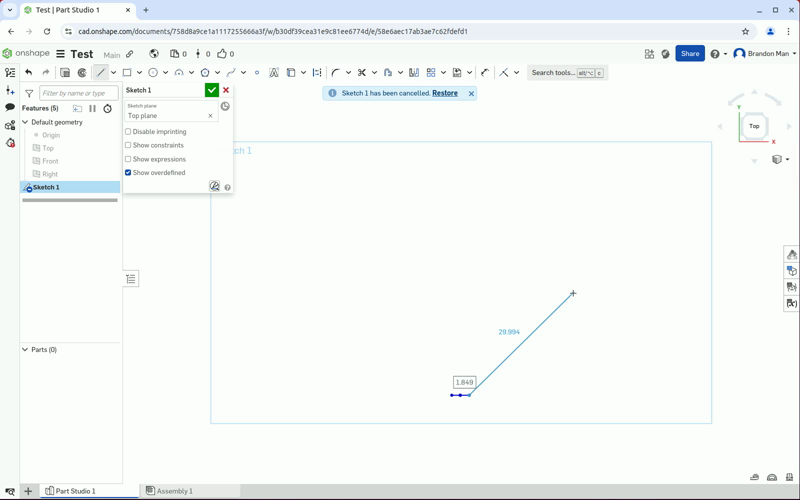
key_up(shift)
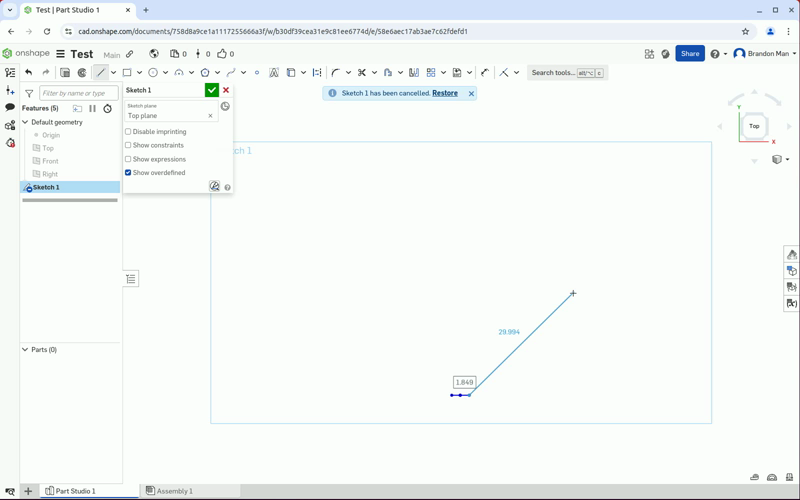
key_down(shift)
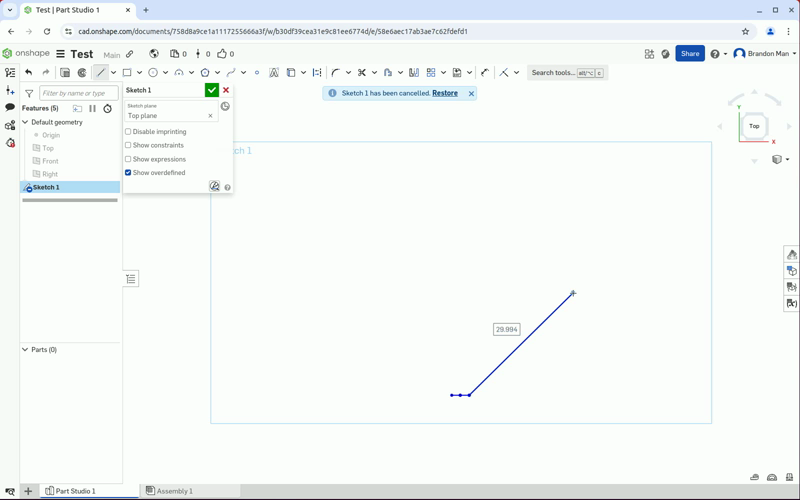
mouse_move(589, 292)
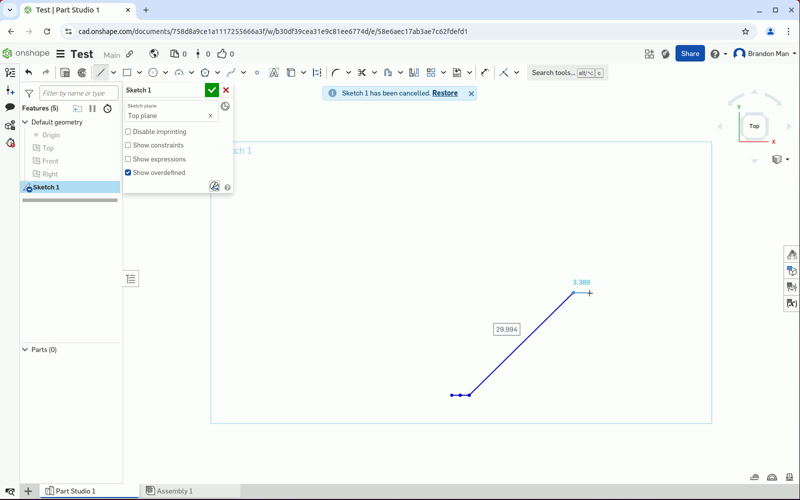
mouse_move(573, 282)
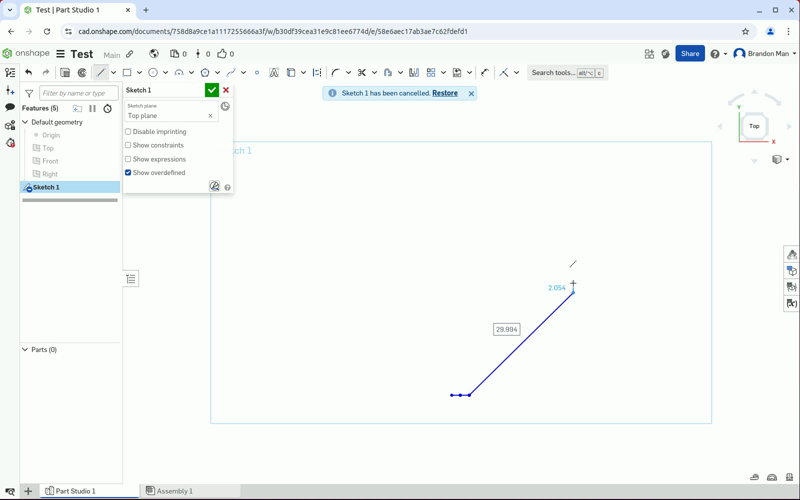
click(573, 282)
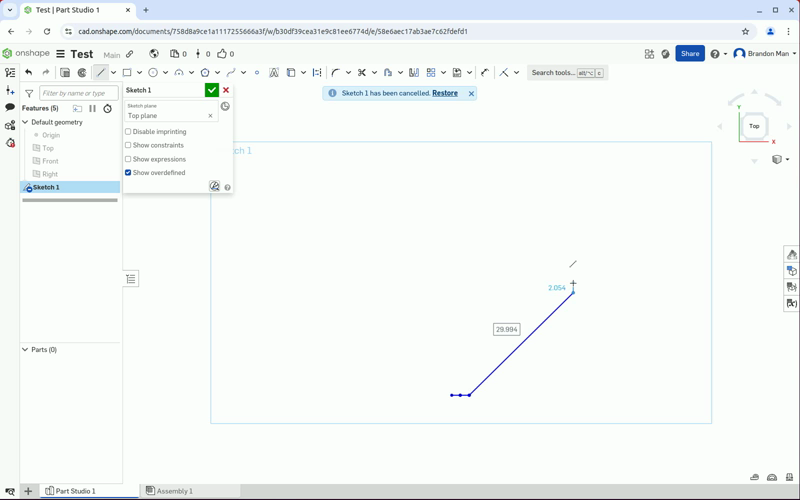
key_up(shift)
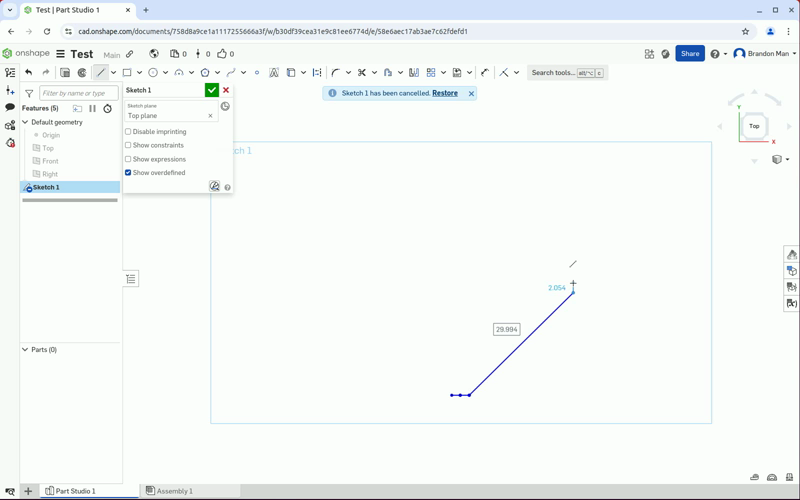
key_down(shift)
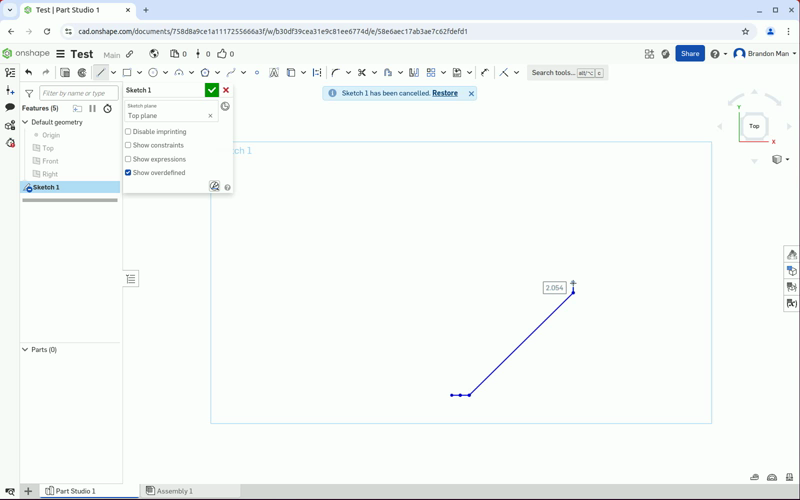
mouse_move(589, 282)
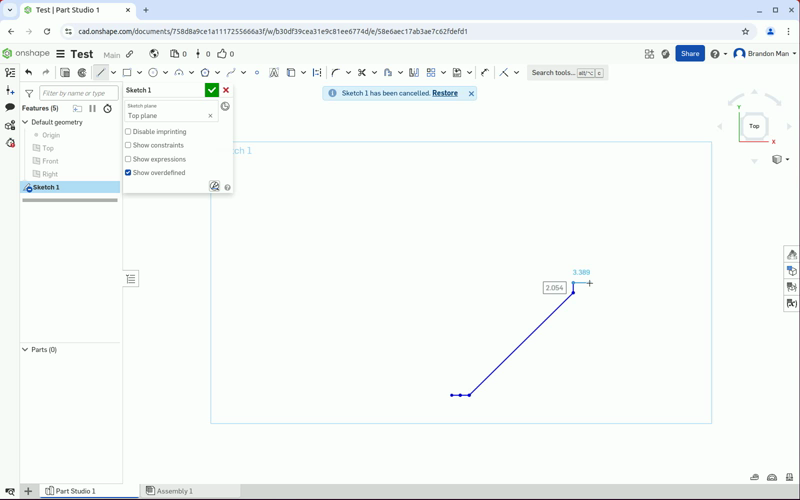
mouse_move(573, 273)
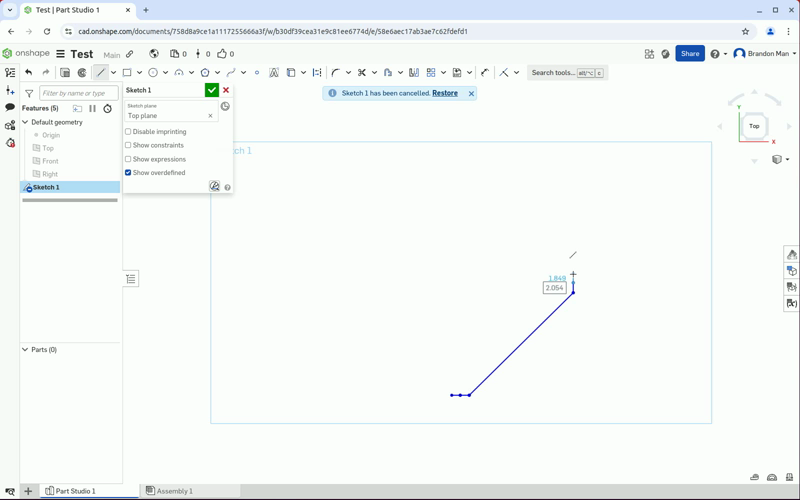
click(573, 273)
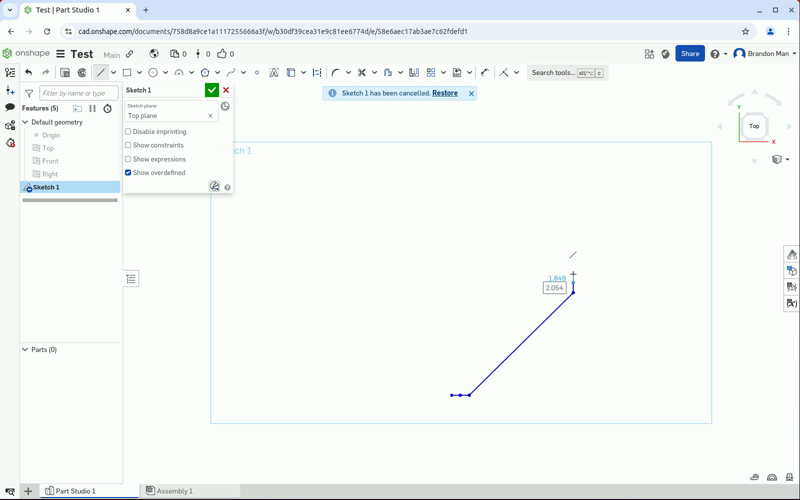
key_up(shift)
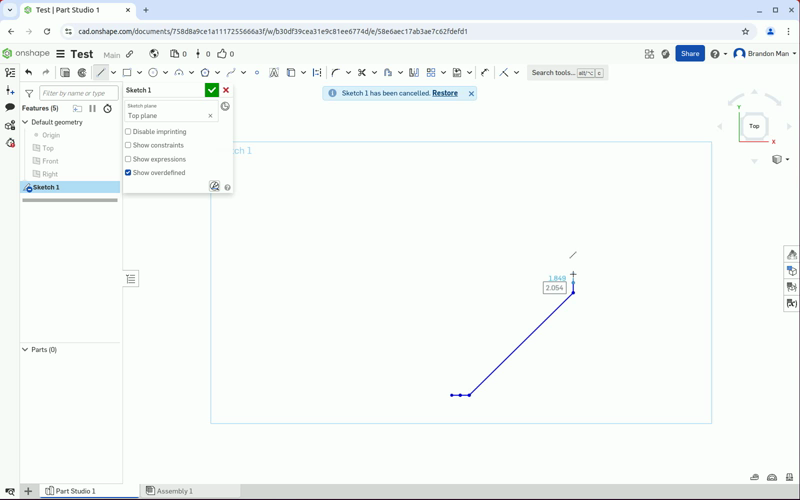
key_down(shift)
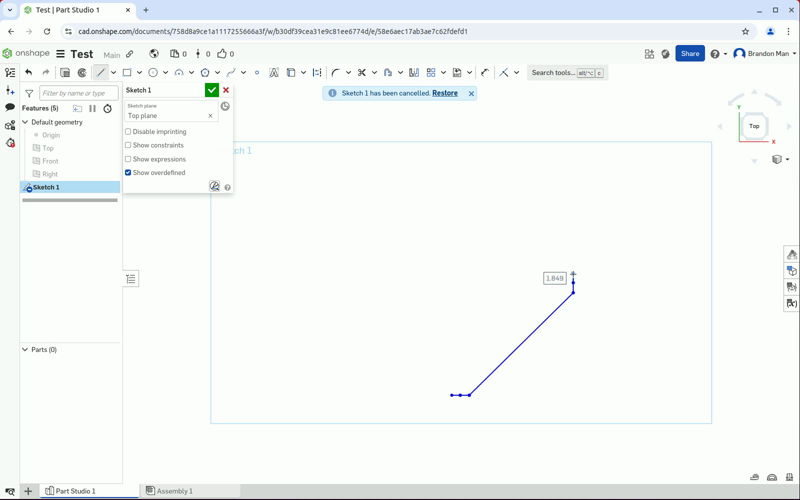
mouse_move(451, 273)
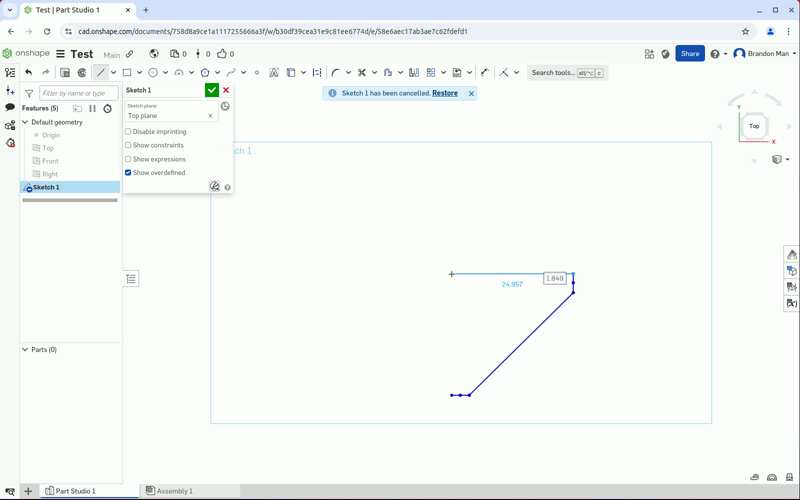
click(451, 273)
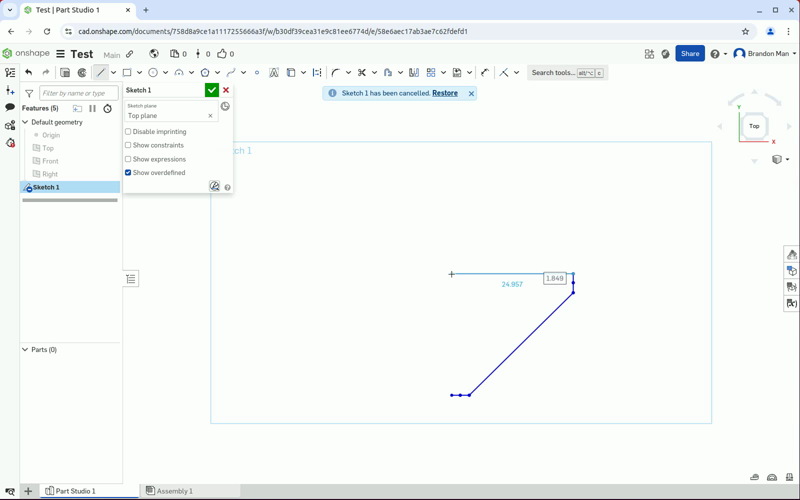
key_up(shift)
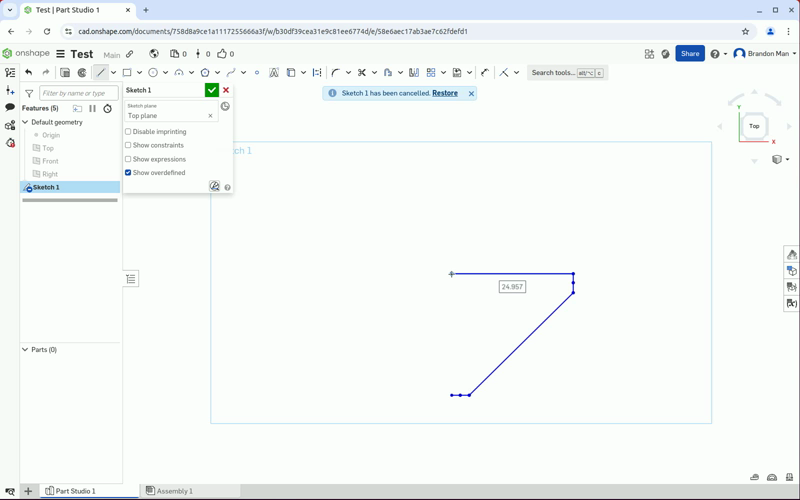
key_down(shift)
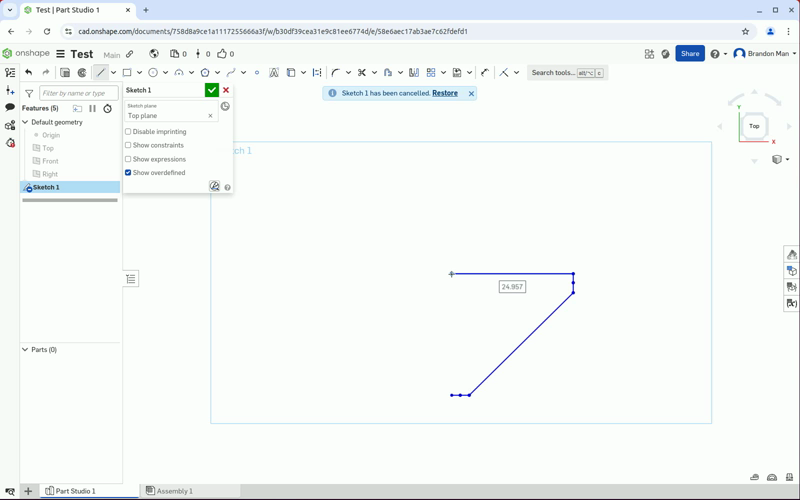
mouse_move(451, 395)
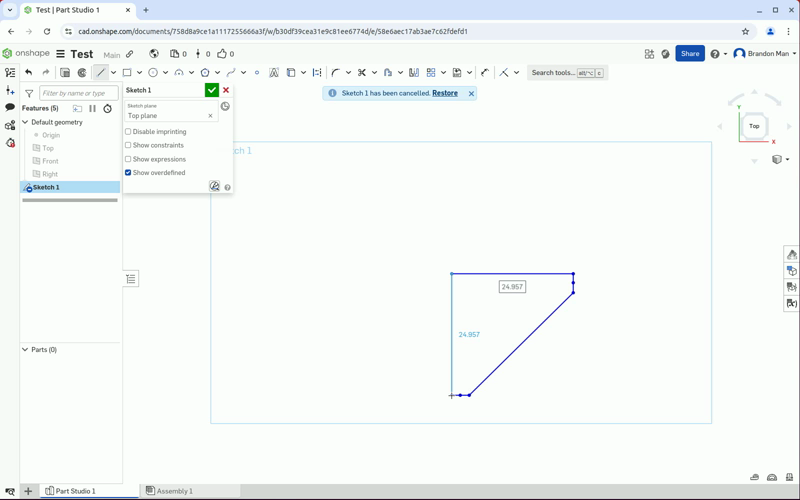
key_up(shift)
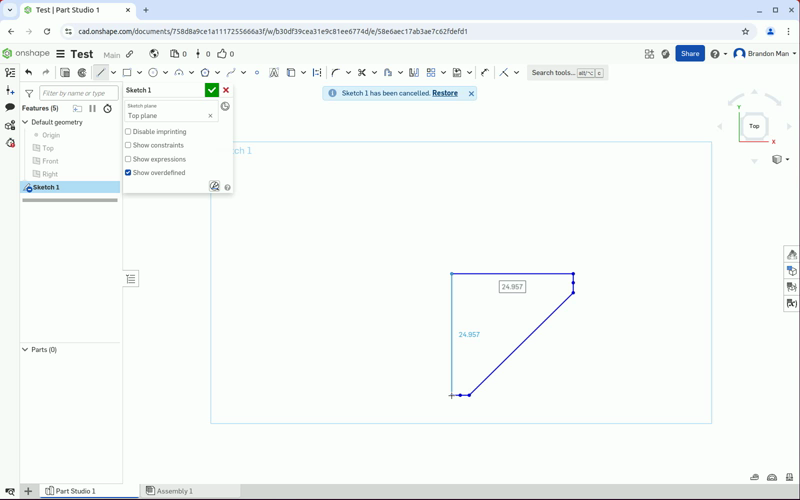
click(451, 395)
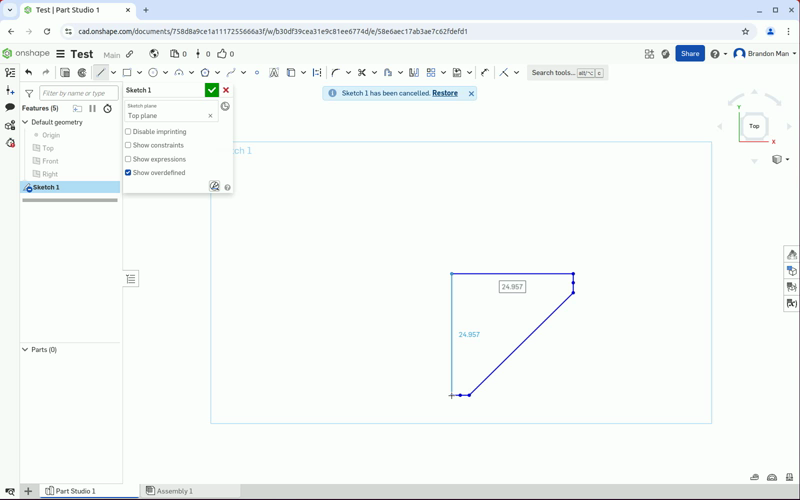
key(esc)
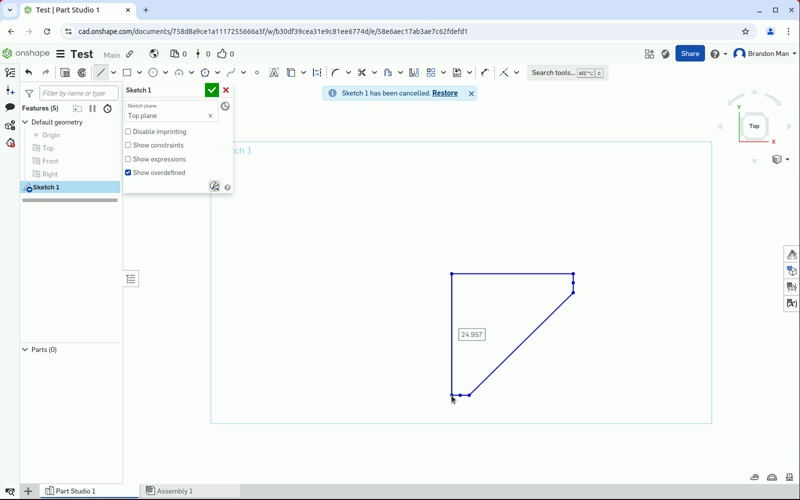
mouse_move(553, 283)
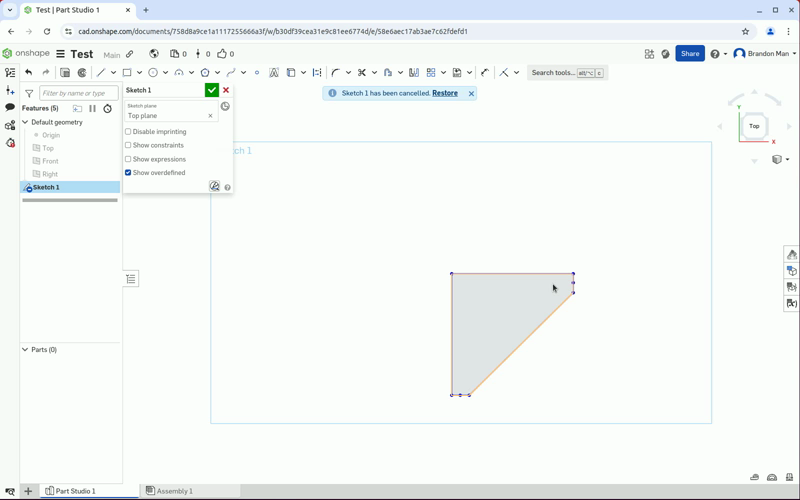
click(553, 283)
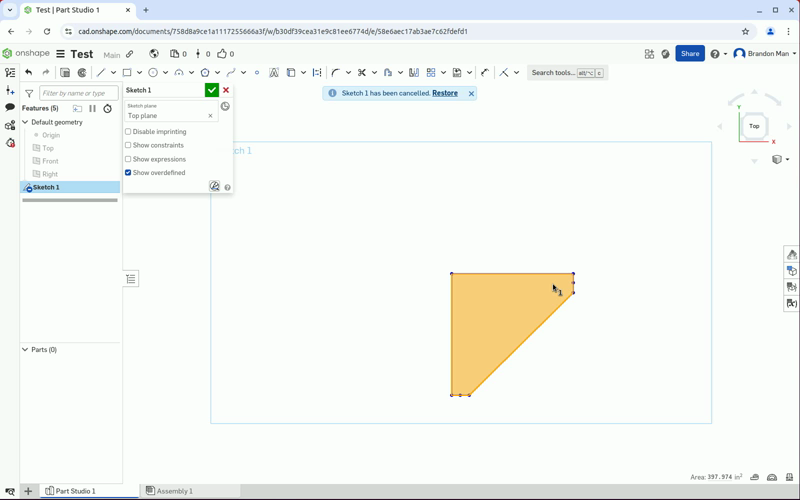
mouse_move(73, 352)
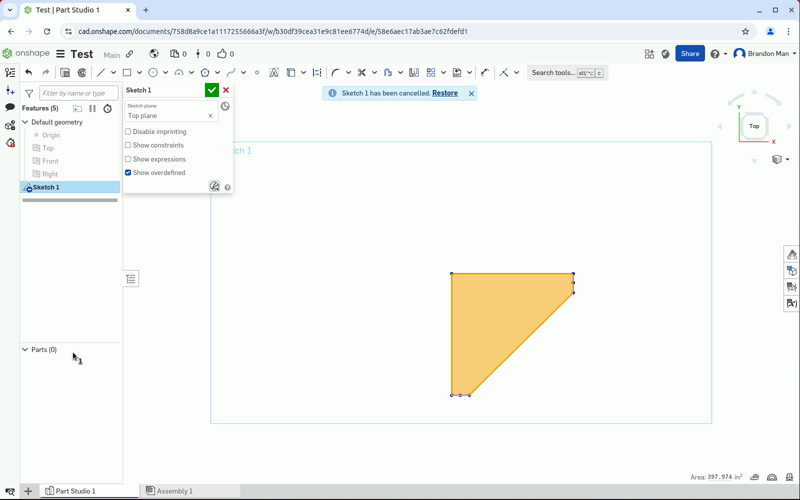
key(shift+y)
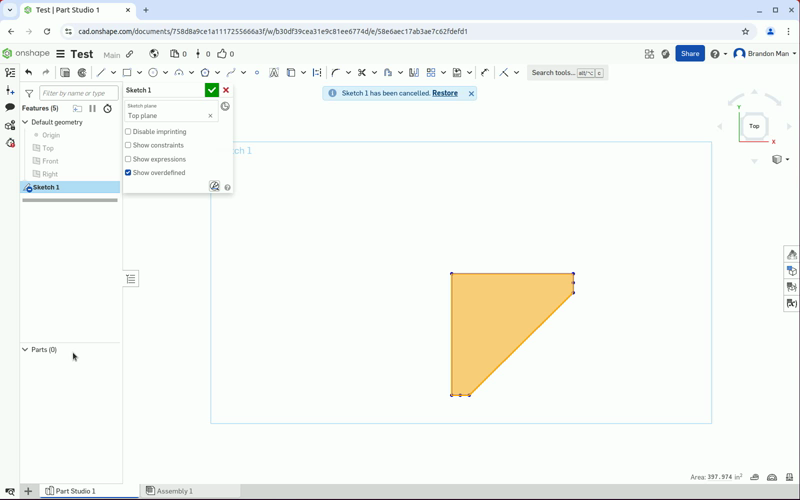
key(shift+e)
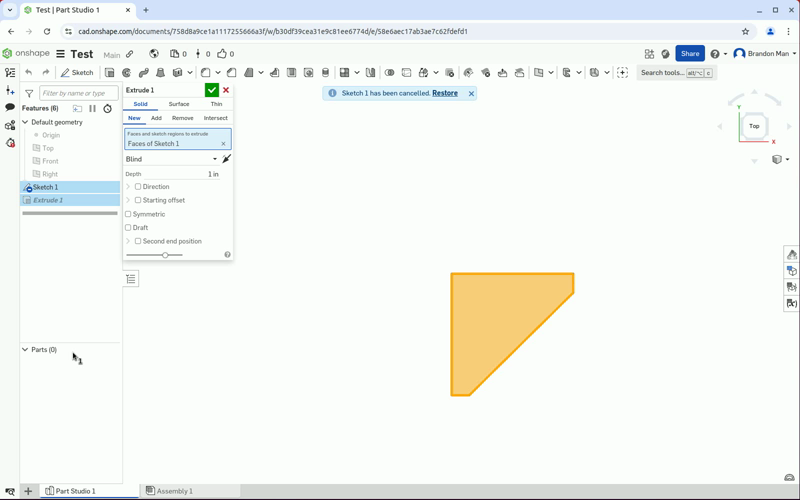
mouse_move(143, 106)
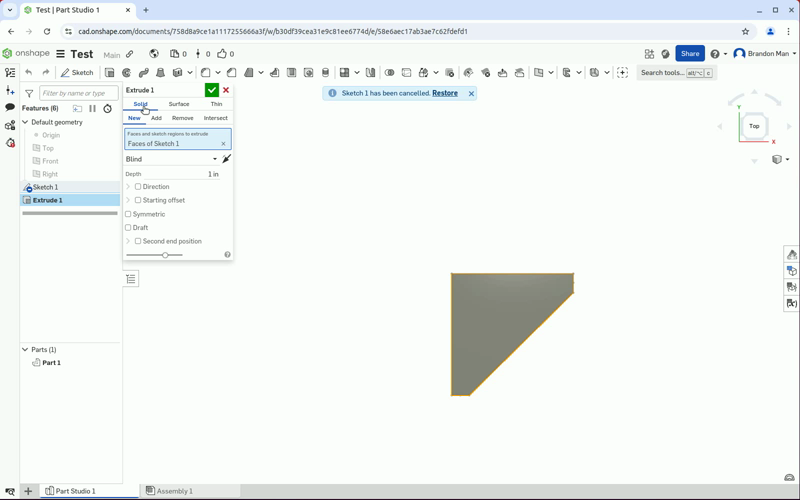
click(143, 106)
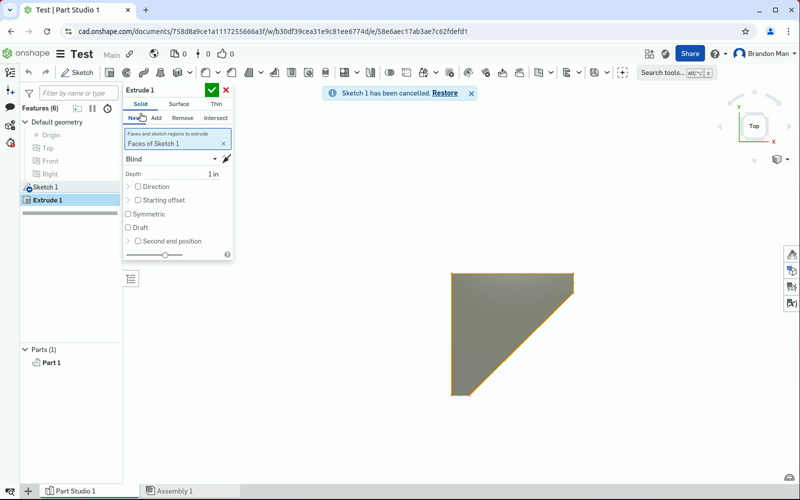
mouse_move(137, 120)
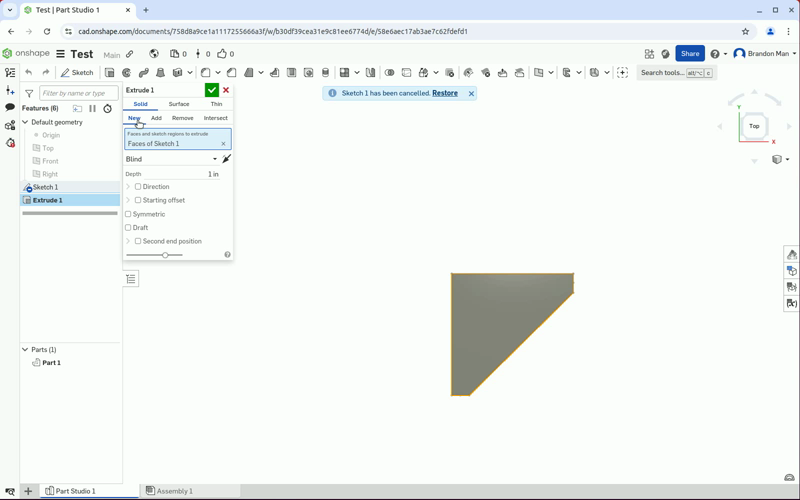
click(137, 120)
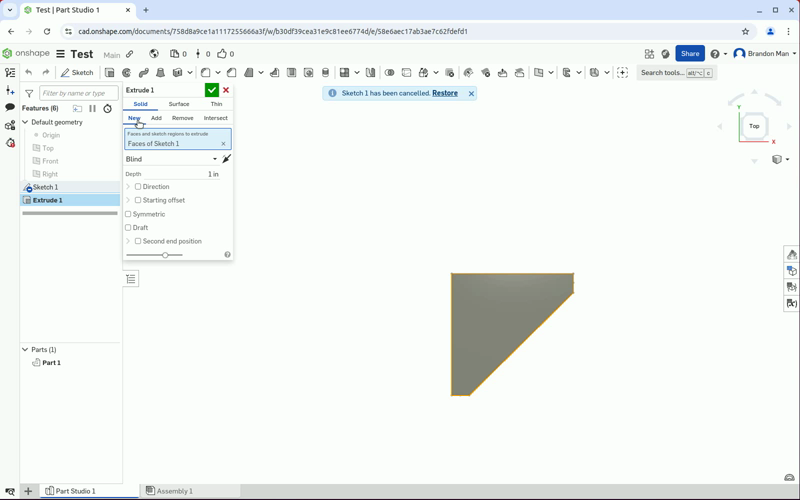
key(tab, 4)
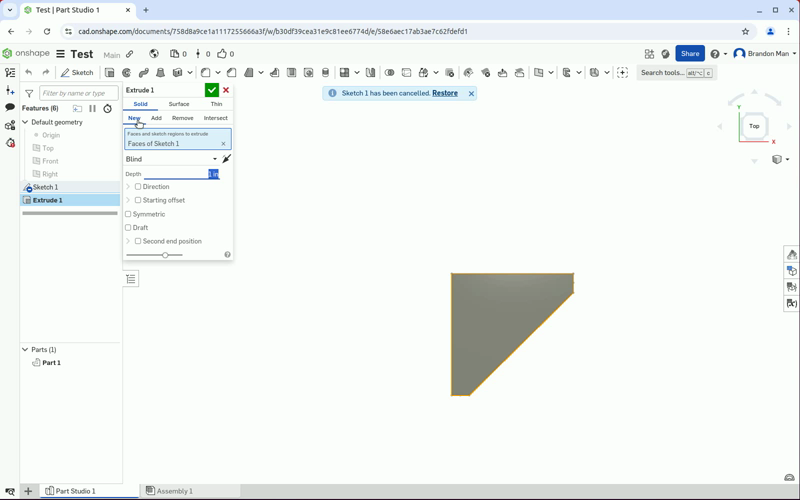
text(1.444)
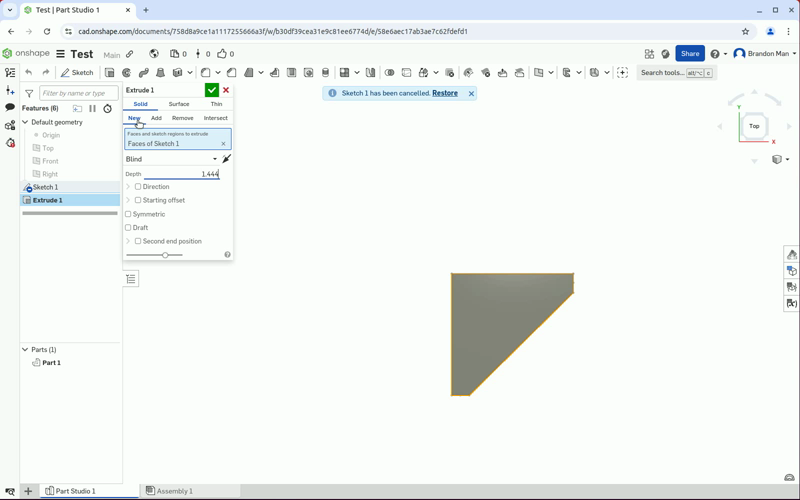
key(enter)
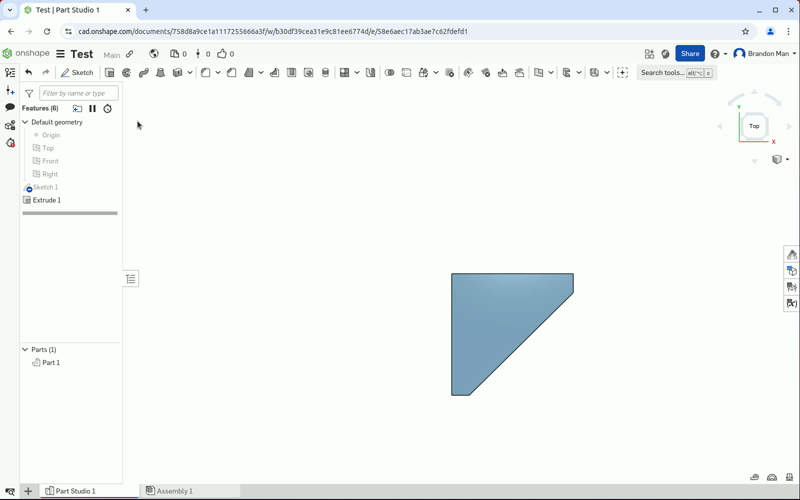
key(shift+h)
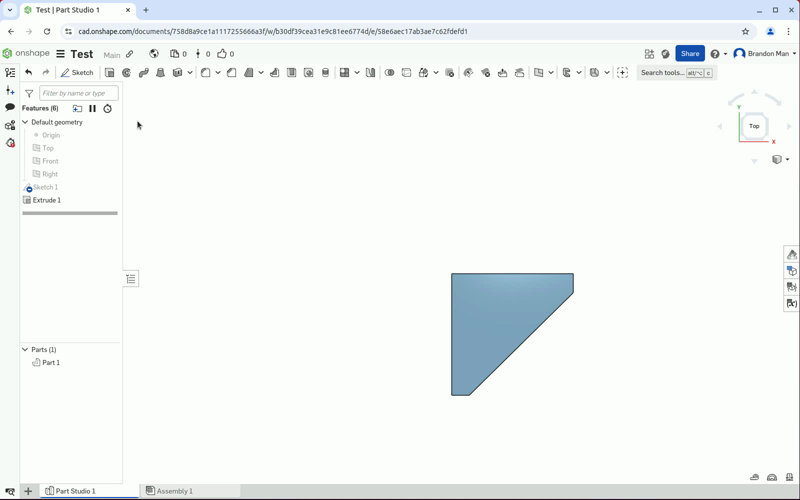
key(shift+h)
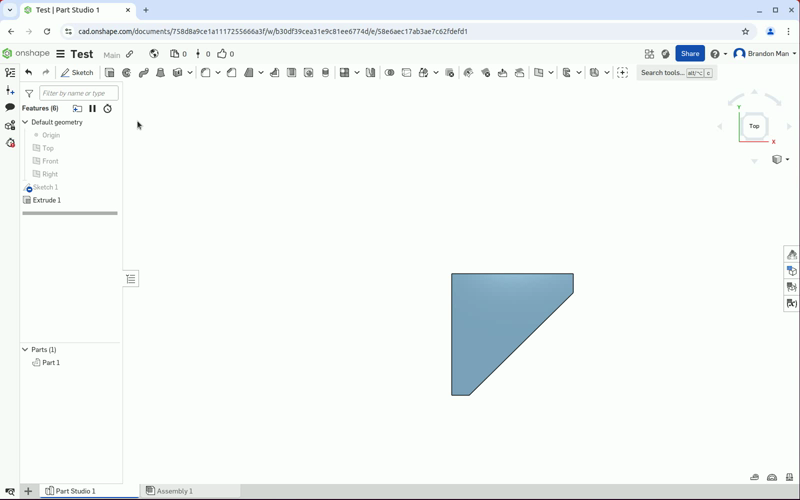
mouse_move(73, 189)
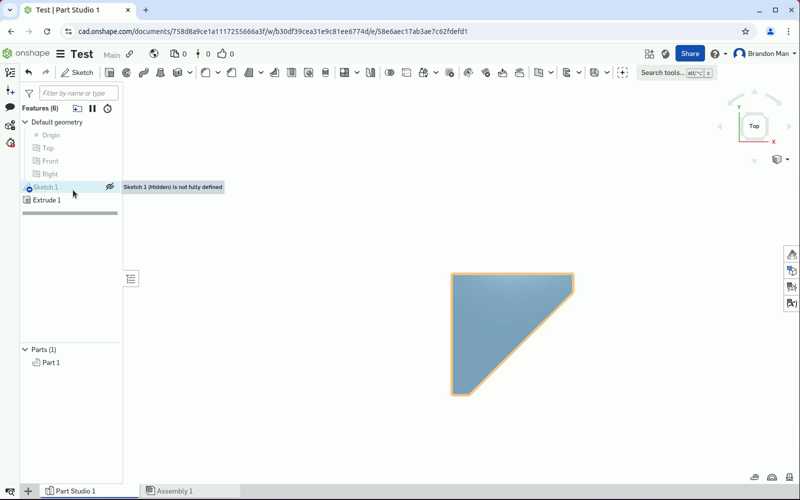
click(73, 189)
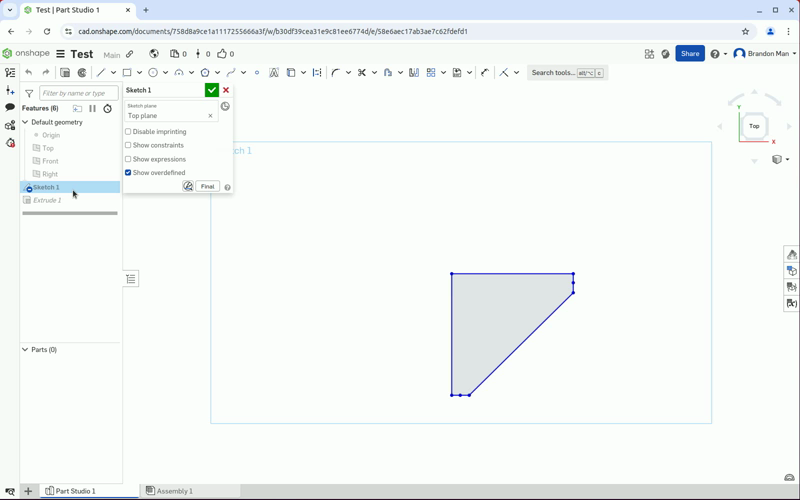
mouse_move(229, 92)
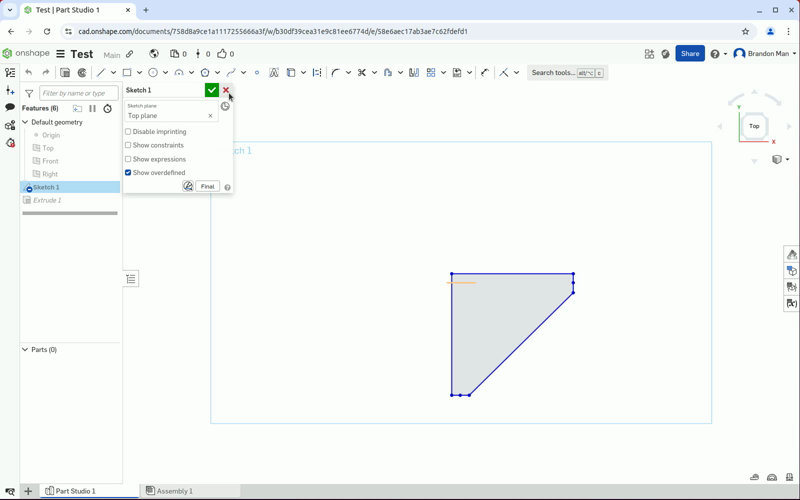
click(229, 92)
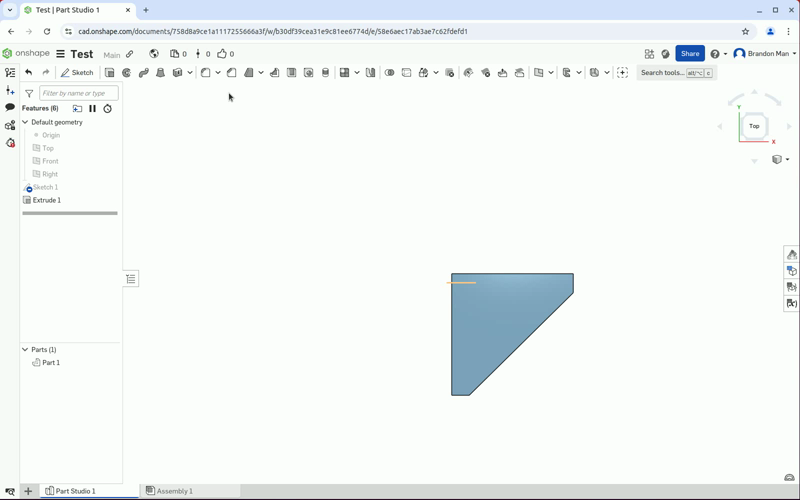
mouse_move(541, 75)
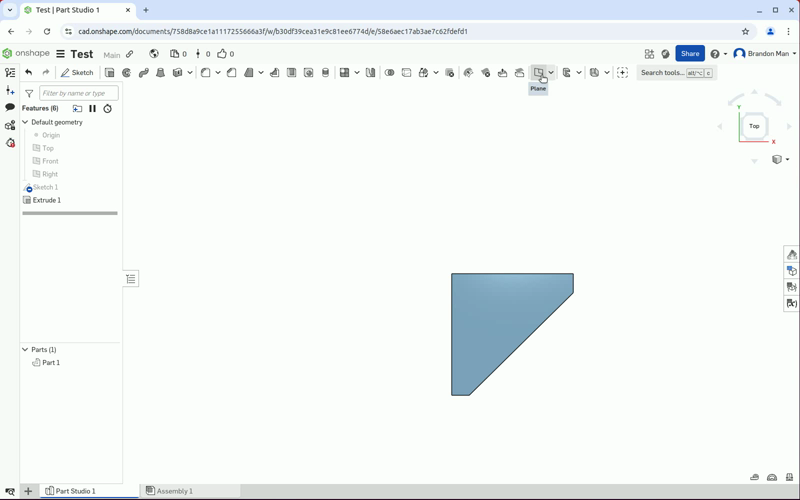
click(541, 75)
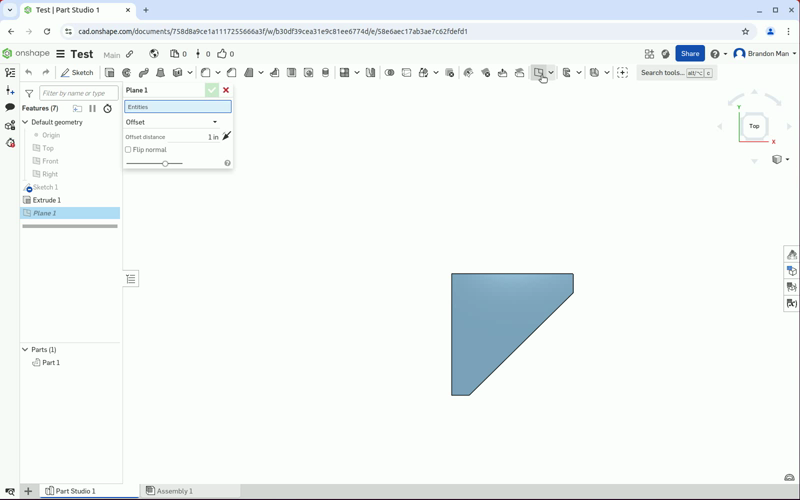
mouse_move(73, 150)
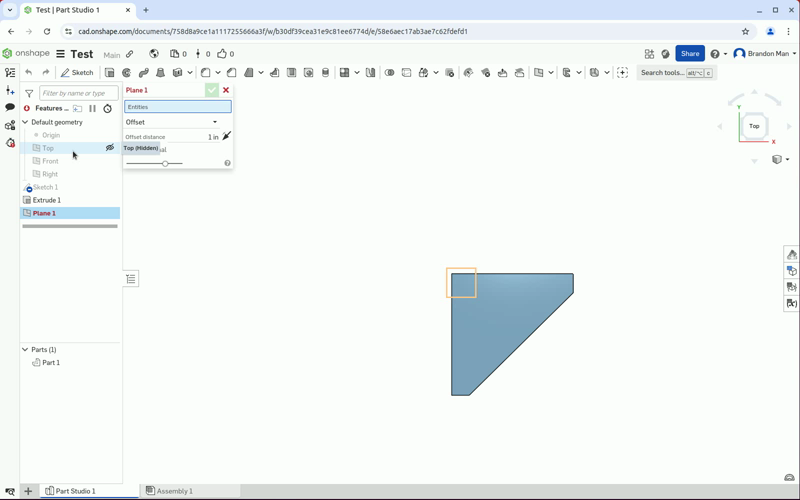
click(73, 150)
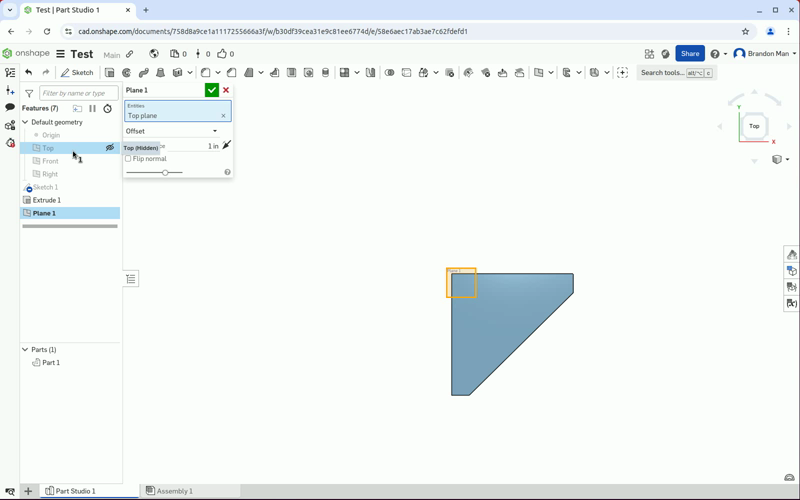
key(tab, 2)
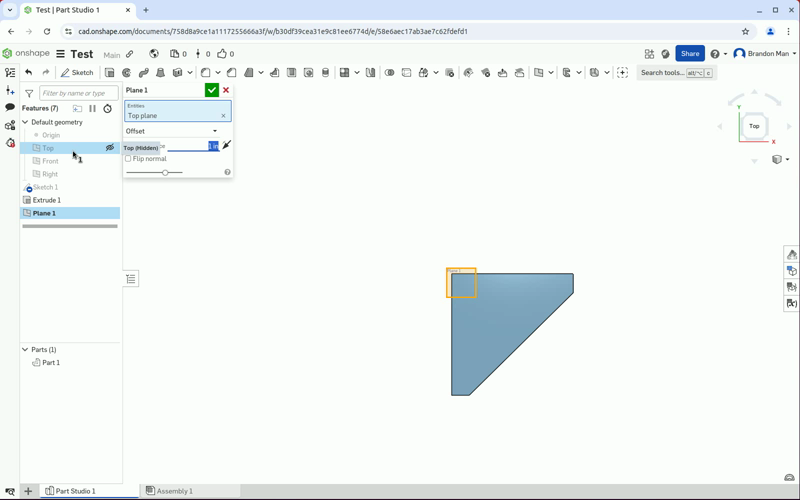
text(1.448)
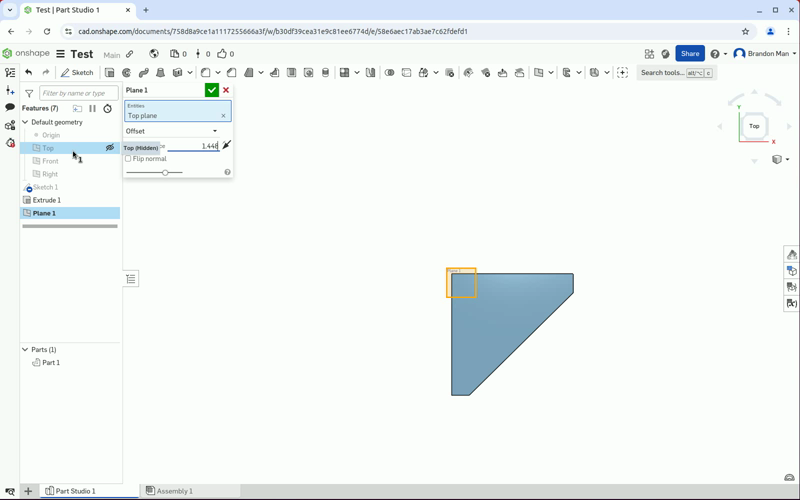
key(enter, 2)
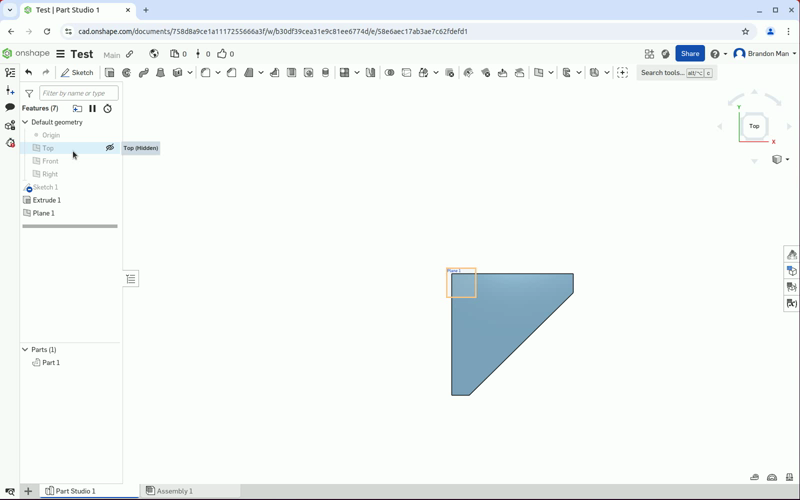
key(shift+s)
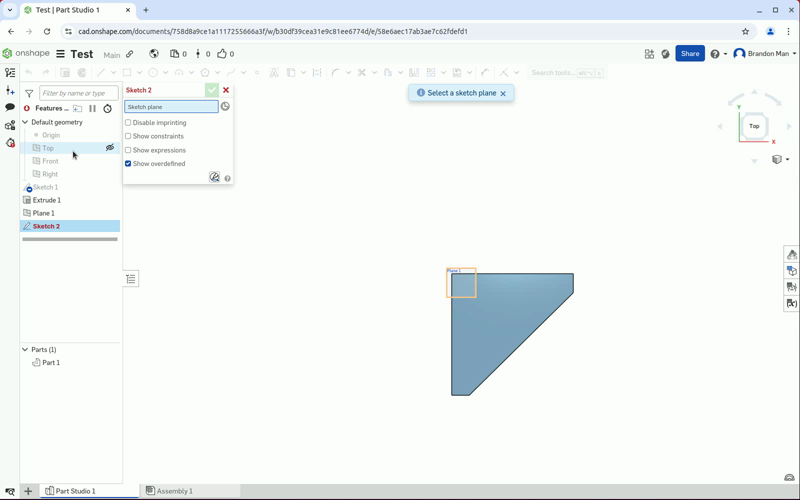
mouse_move(73, 215)
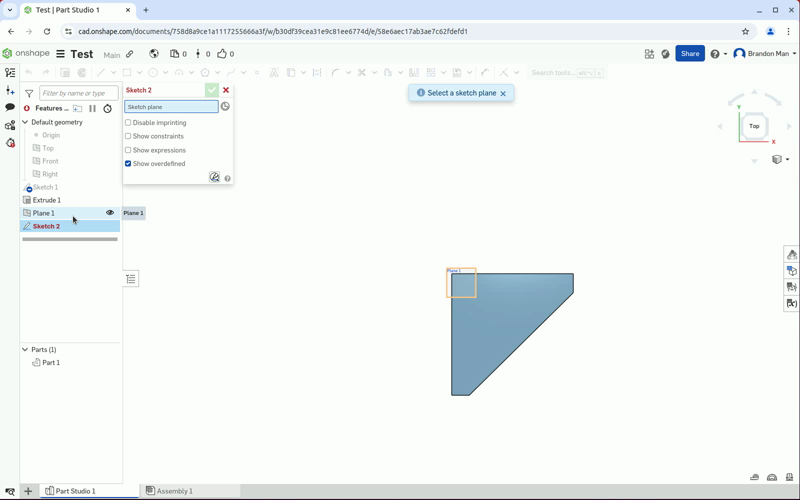
click(73, 215)
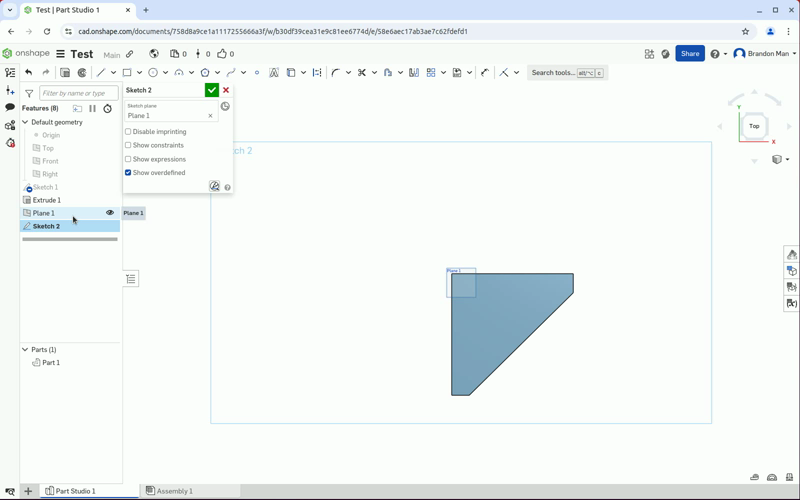
mouse_move(73, 352)
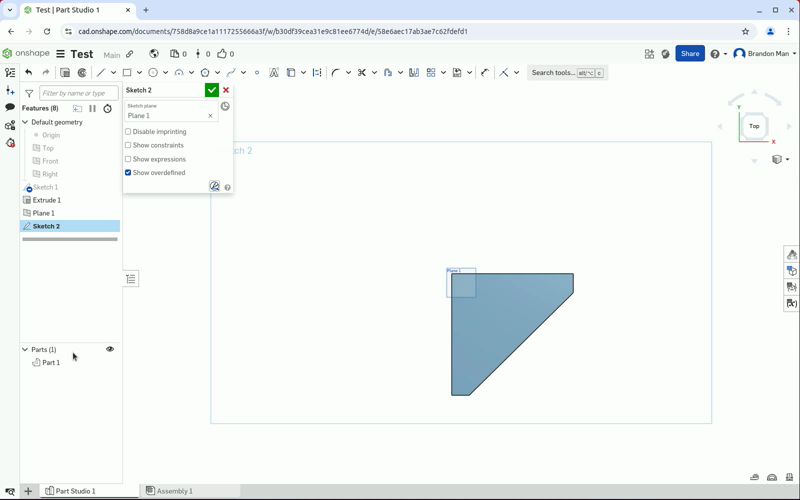
key(y)
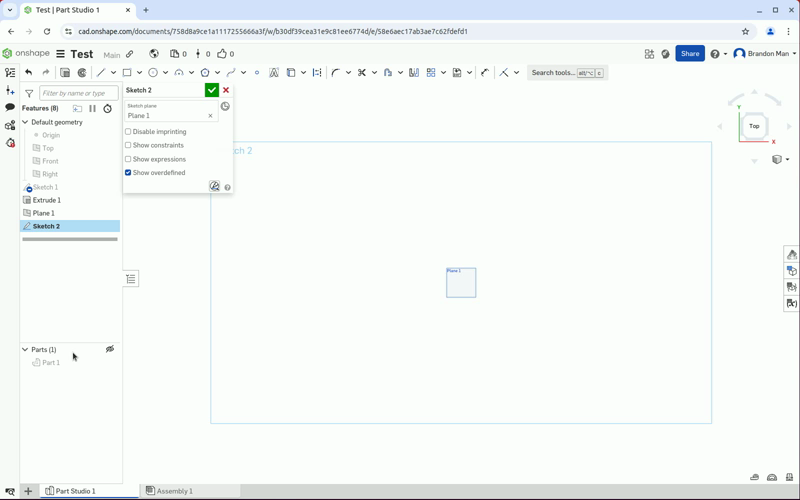
key(l)
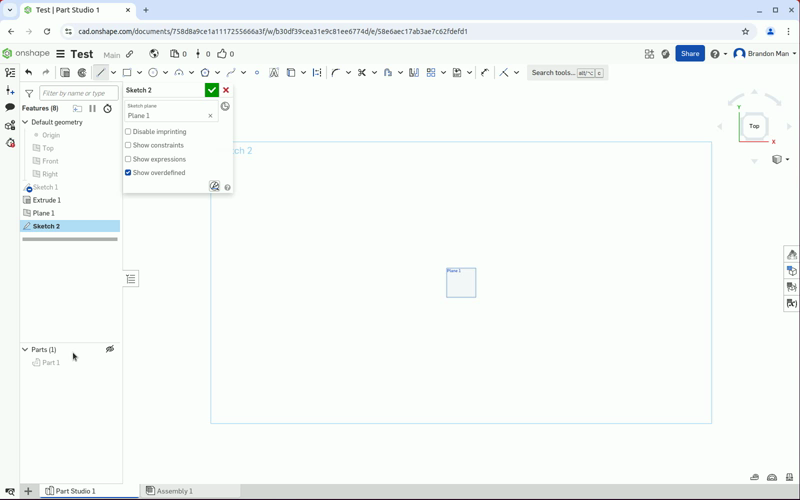
key_down(shift)
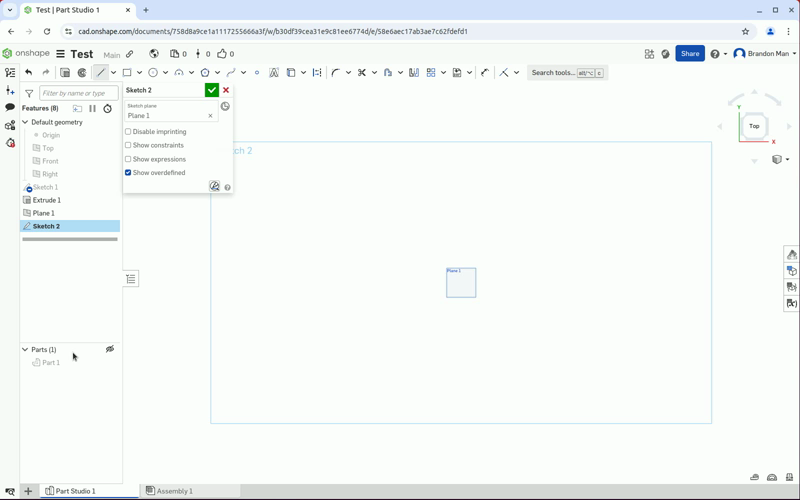
mouse_move(451, 395)
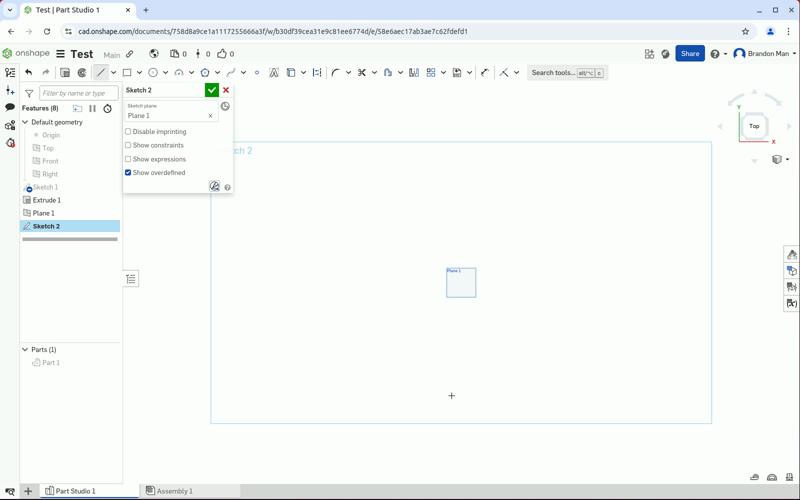
click(451, 395)
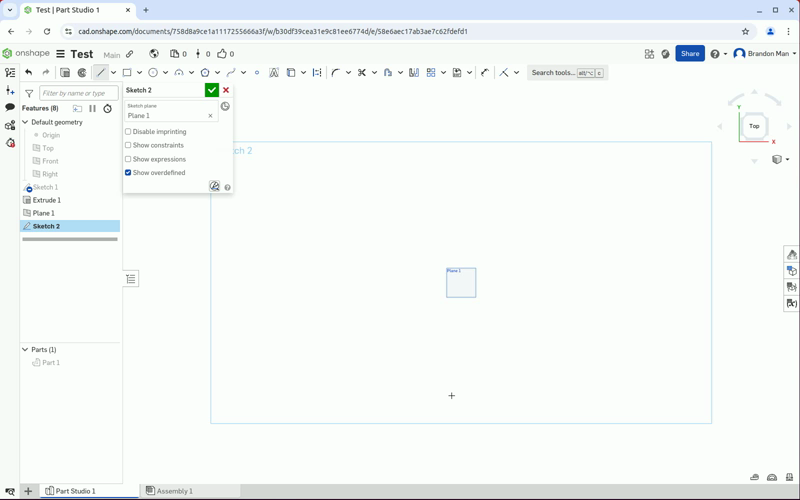
key_up(shift)
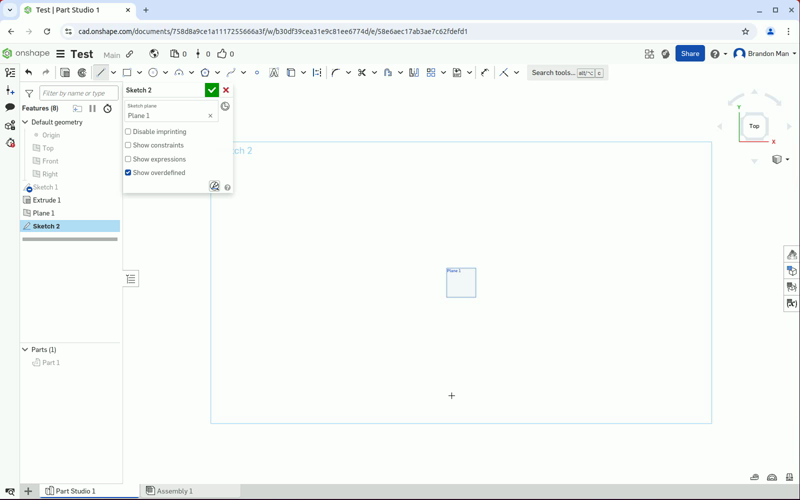
key_down(shift)
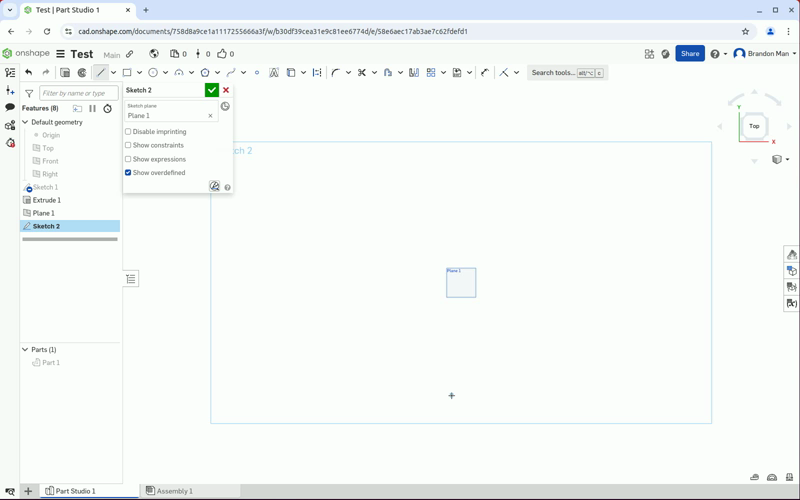
mouse_move(481, 395)
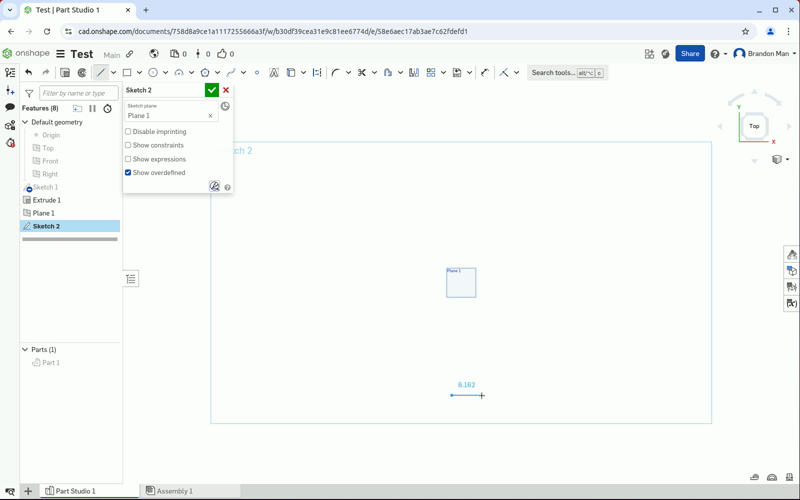
mouse_move(459, 395)
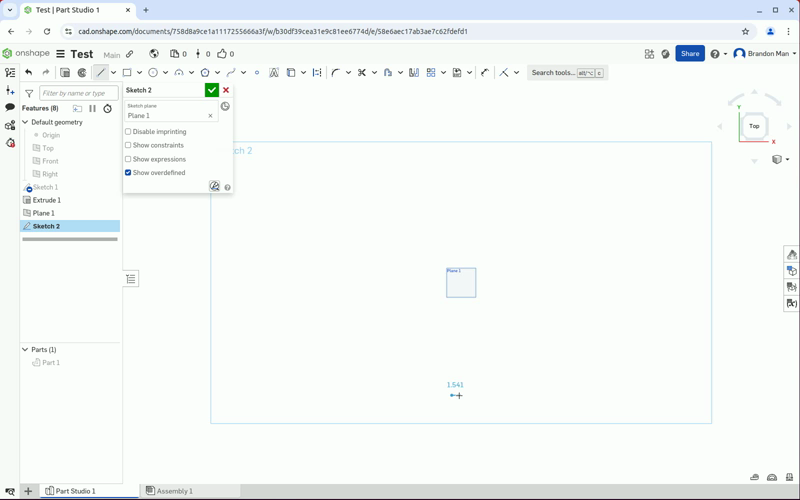
click(459, 395)
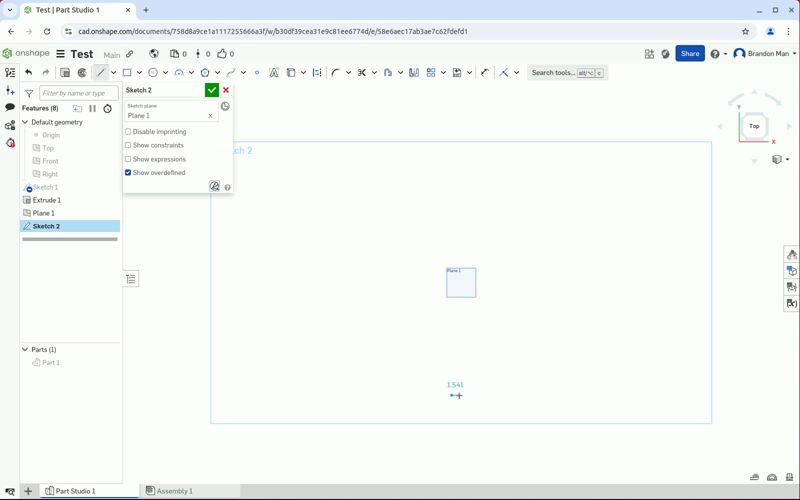
key_up(shift)
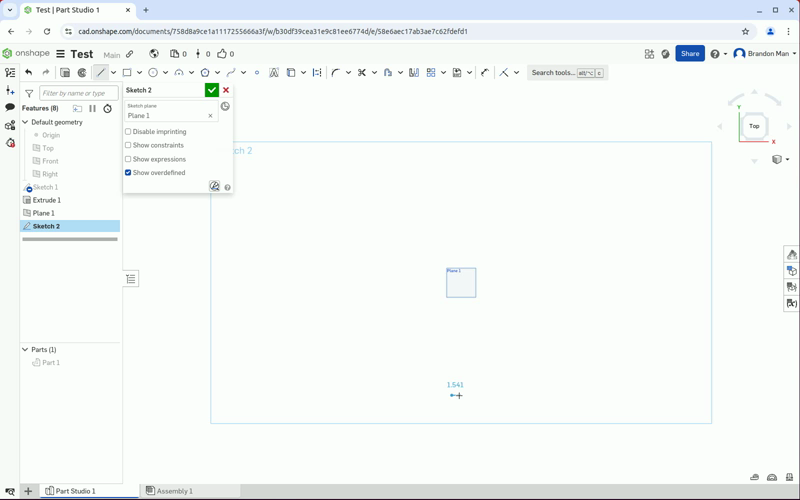
key_down(shift)
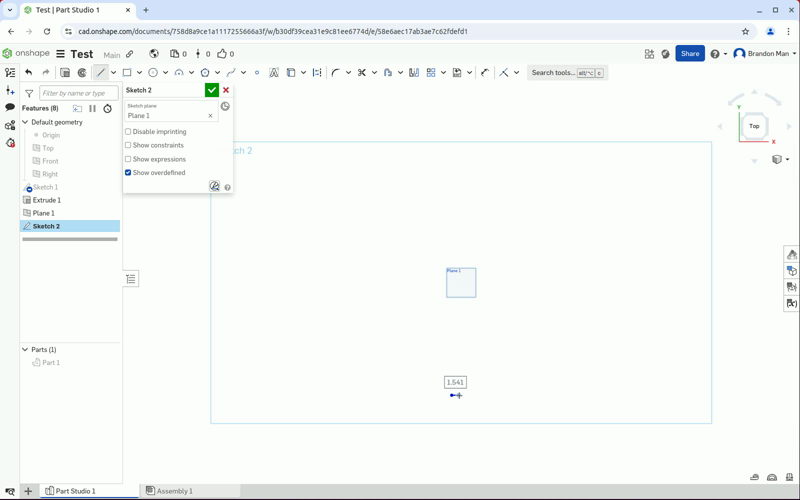
mouse_move(459, 285)
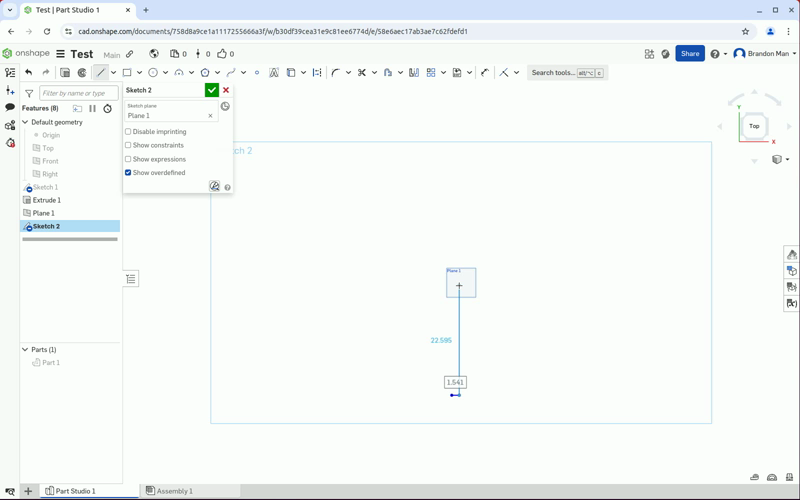
click(459, 285)
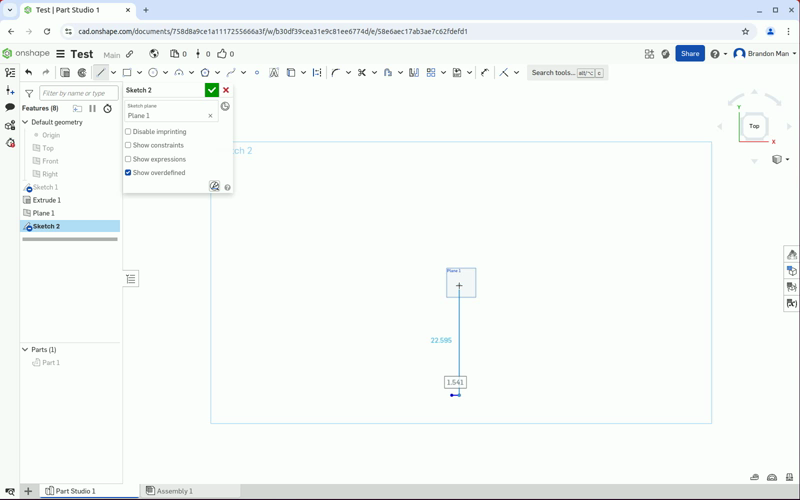
key_up(shift)
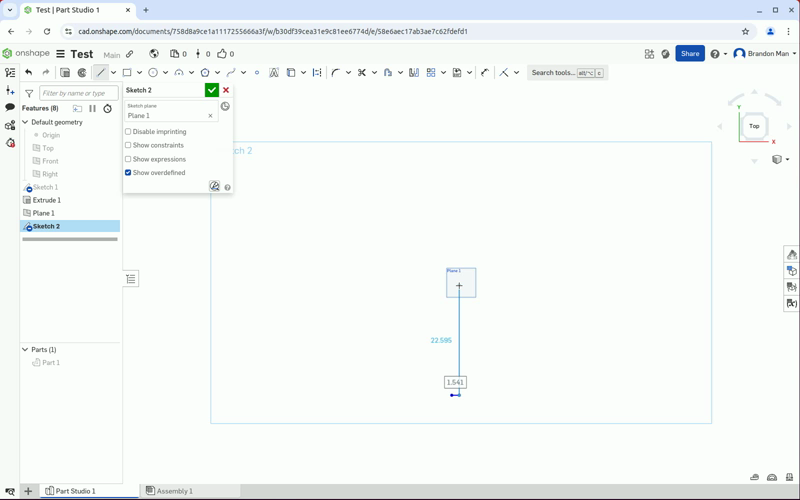
key(esc)
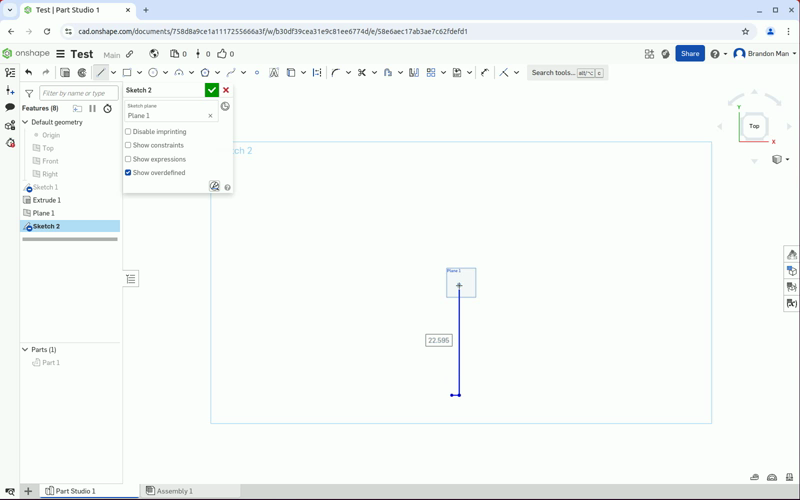
key(a)
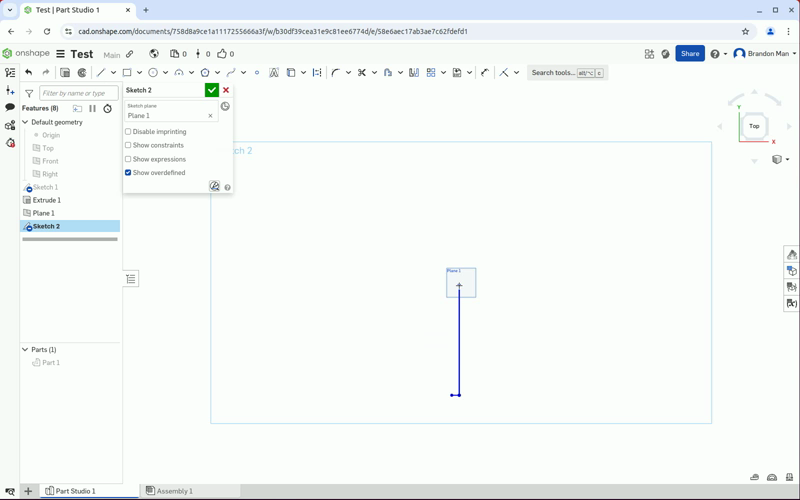
mouse_move(459, 285)
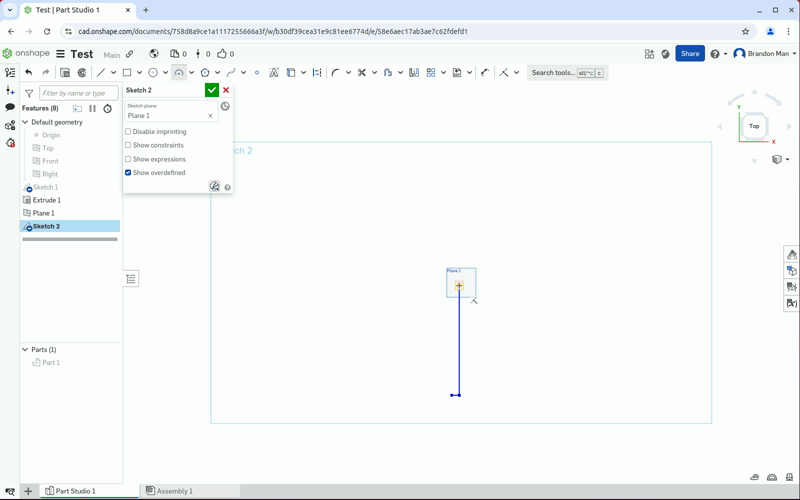
click(459, 285)
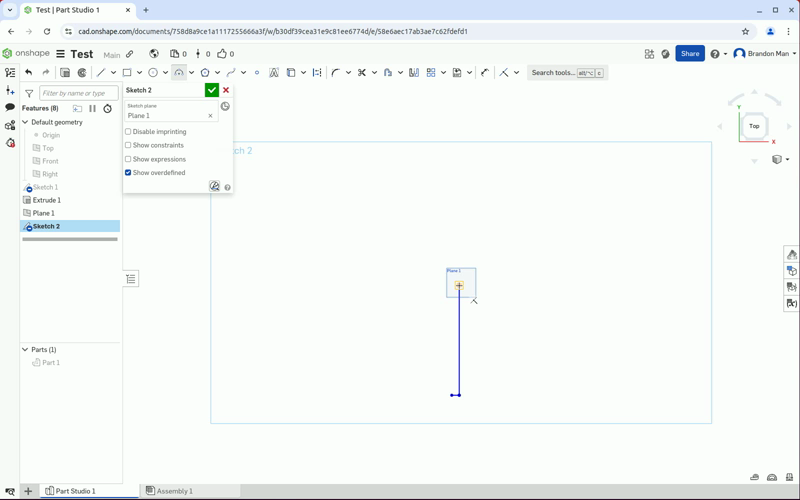
key_down(shift)
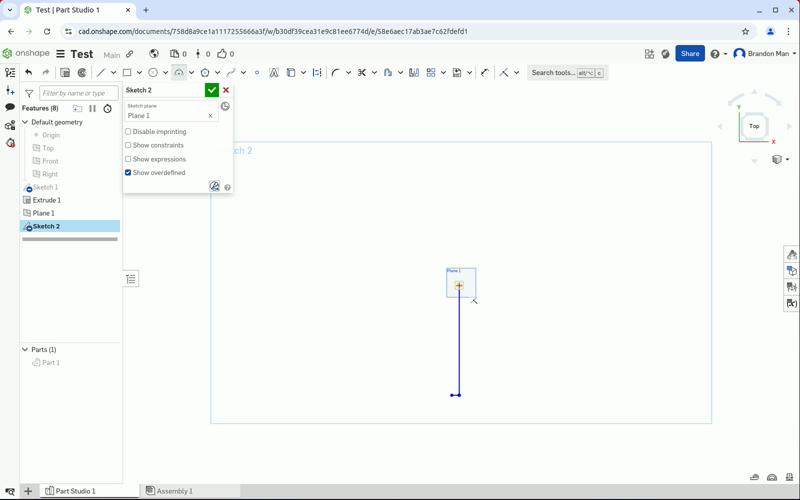
mouse_move(462, 281)
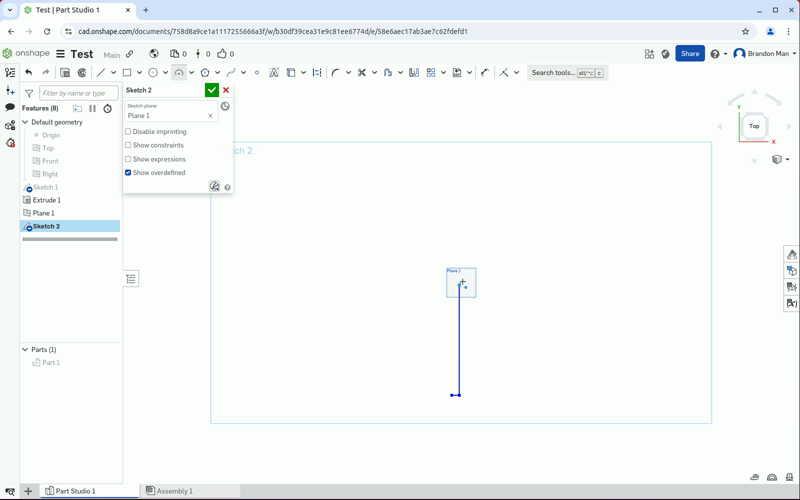
scroll(6)
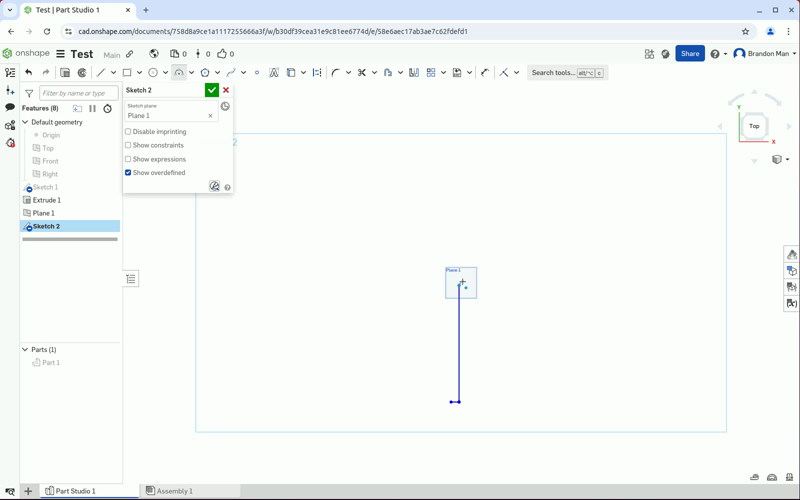
scroll(6)
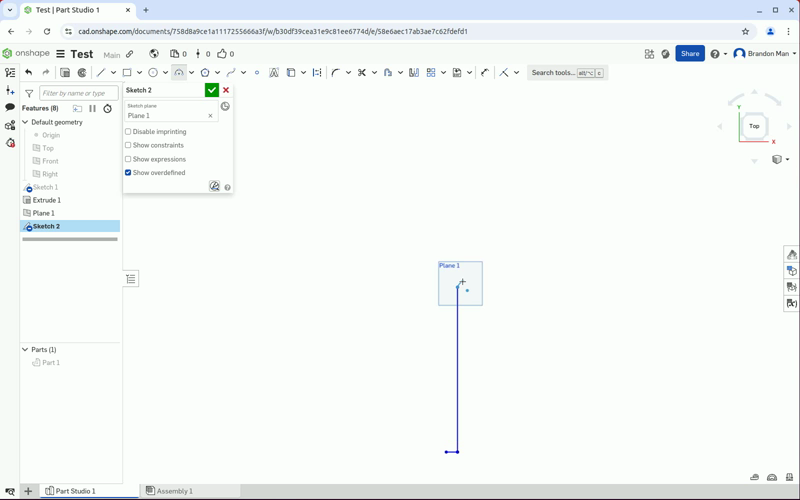
scroll(6)
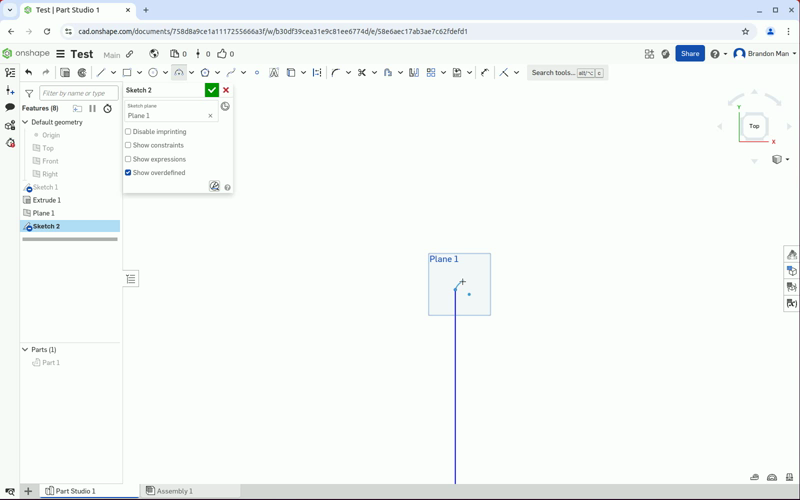
scroll(6)
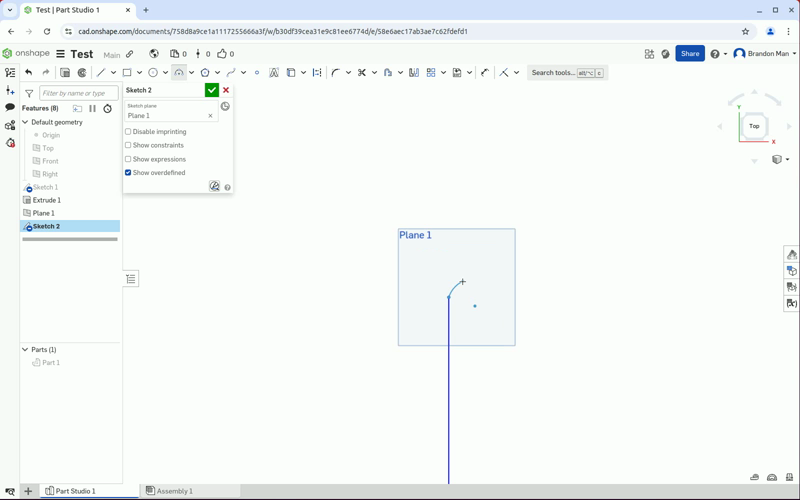
scroll(6)
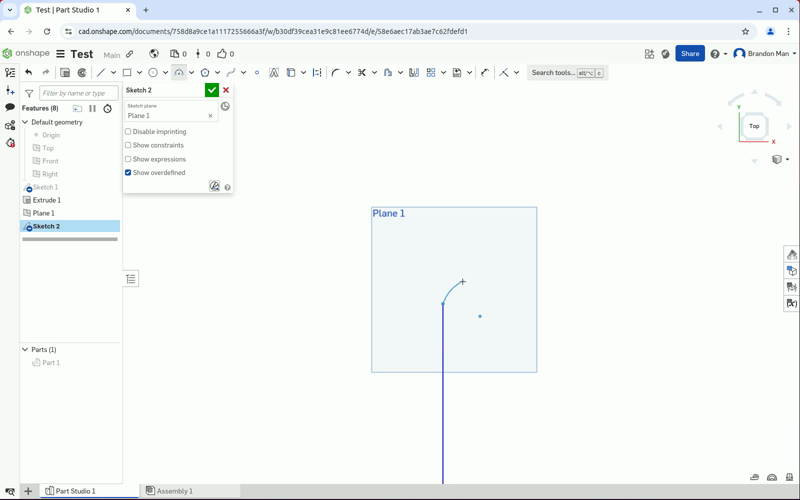
scroll(6)
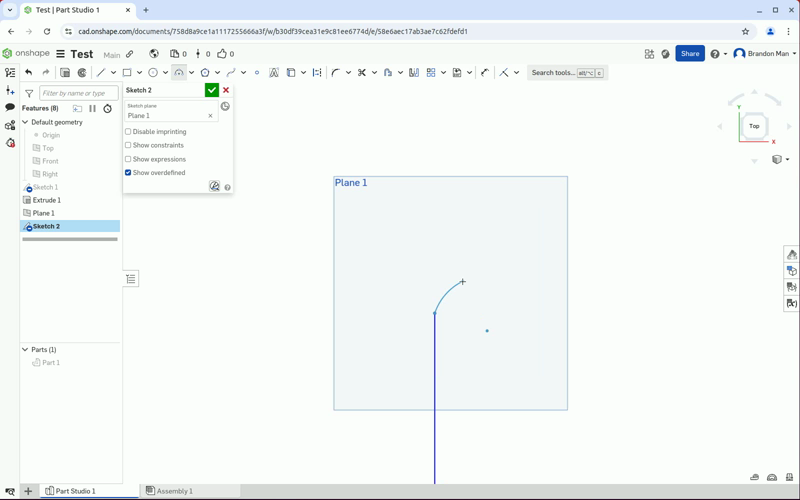
scroll(6)
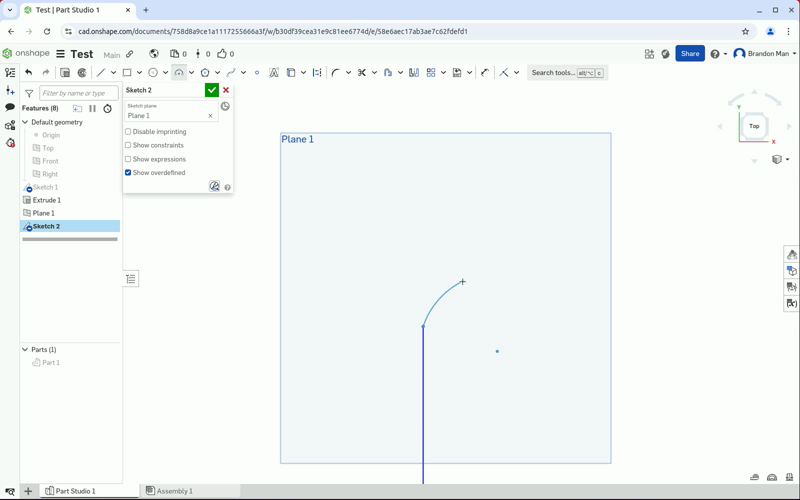
click(462, 281)
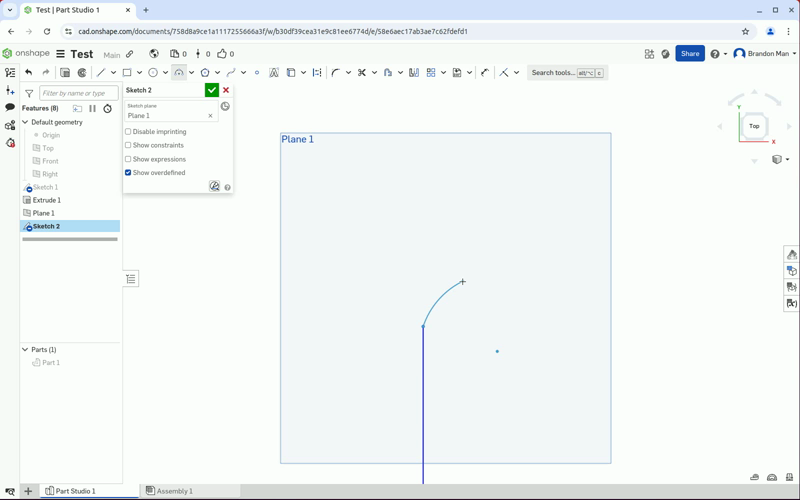
scroll(-6)
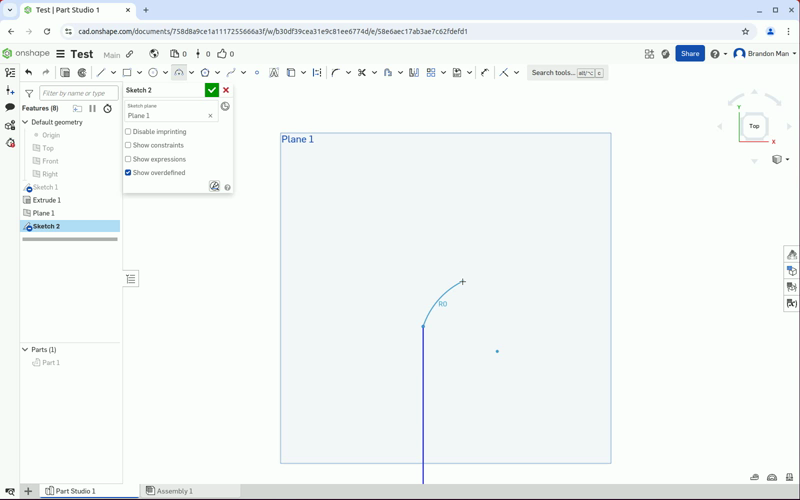
scroll(-6)
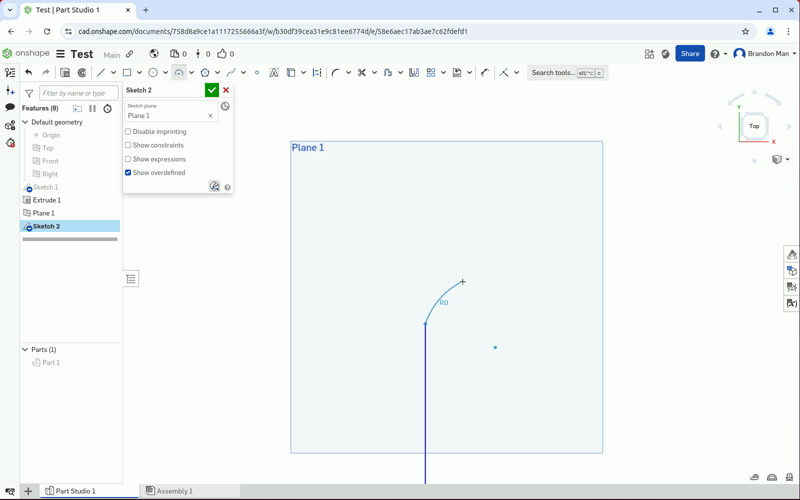
scroll(-6)
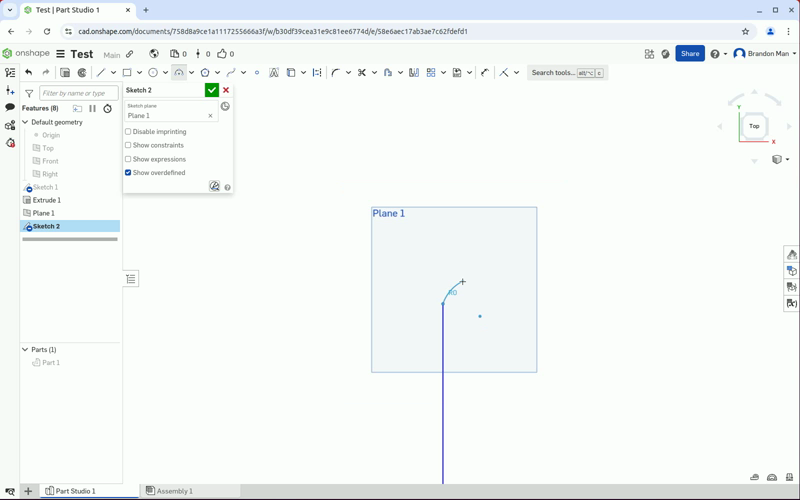
scroll(-6)
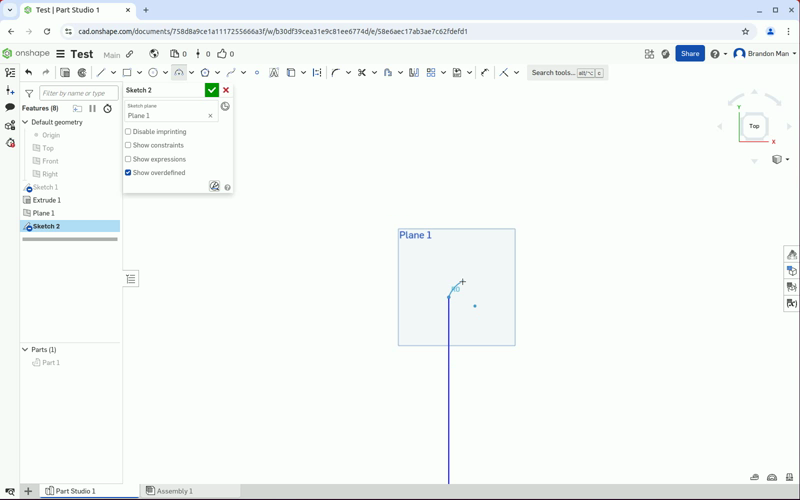
scroll(-6)
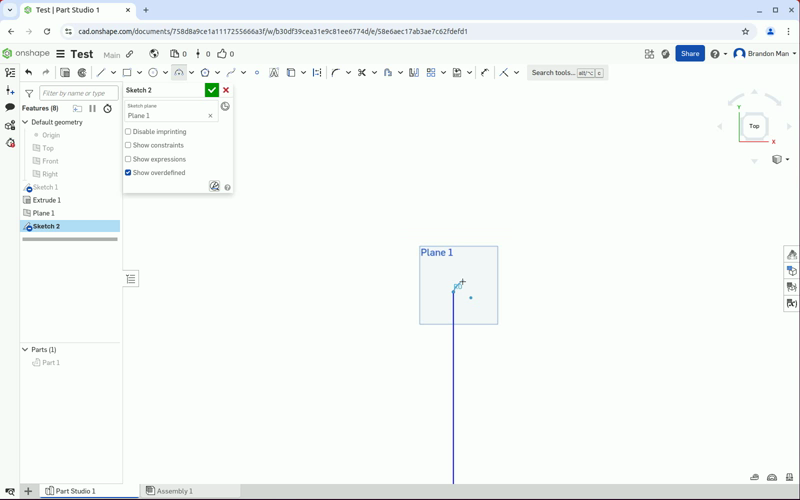
scroll(-6)
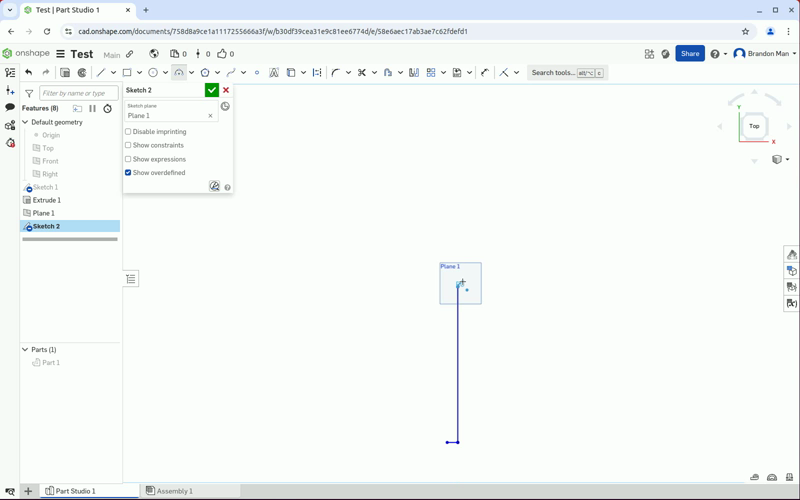
scroll(-6)
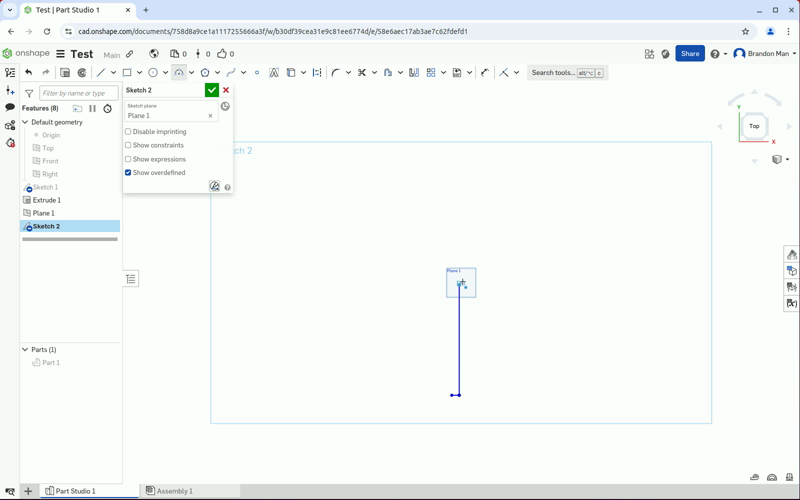
mouse_move(460, 282)
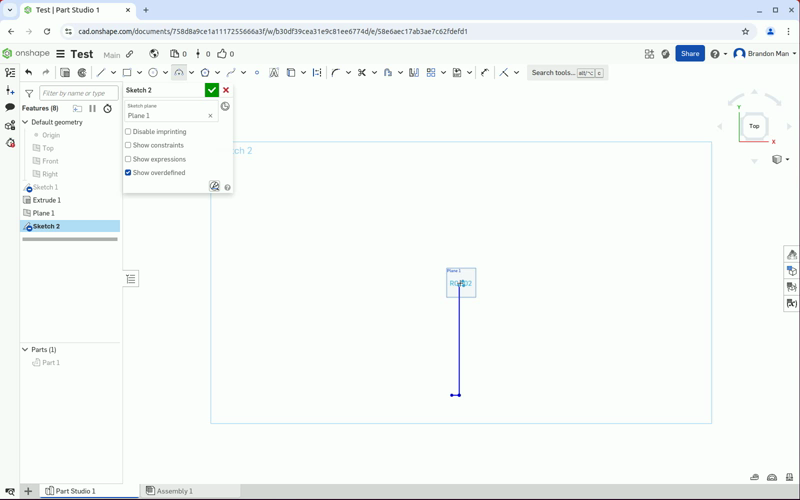
scroll(6)
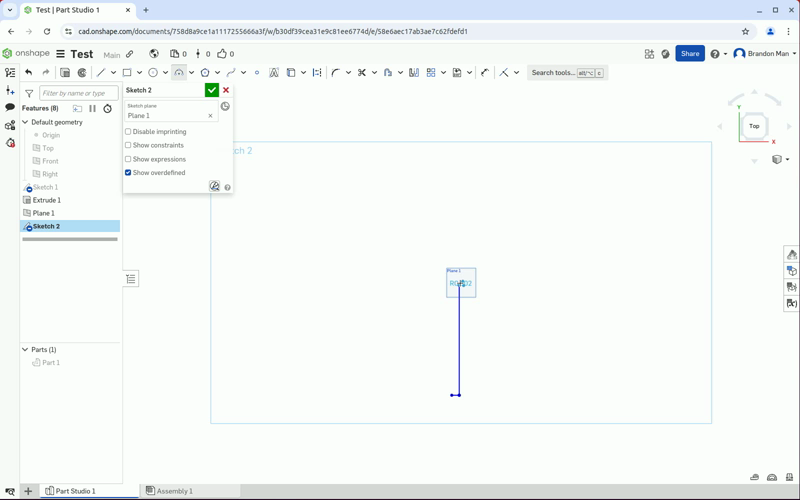
scroll(6)
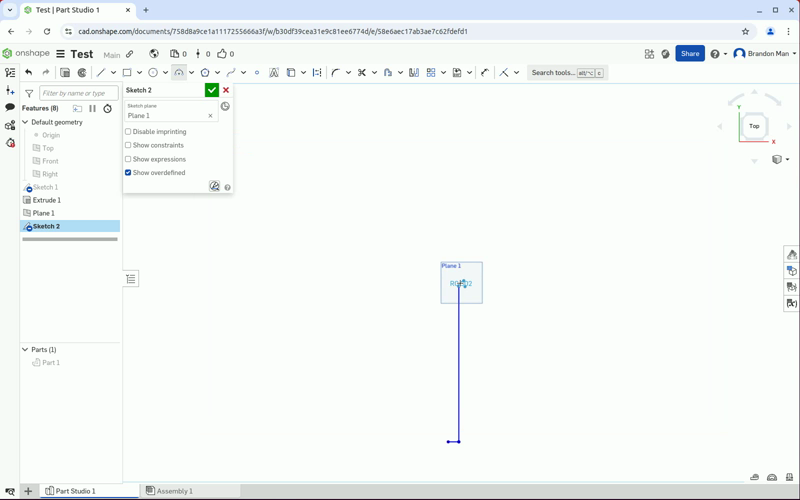
scroll(6)
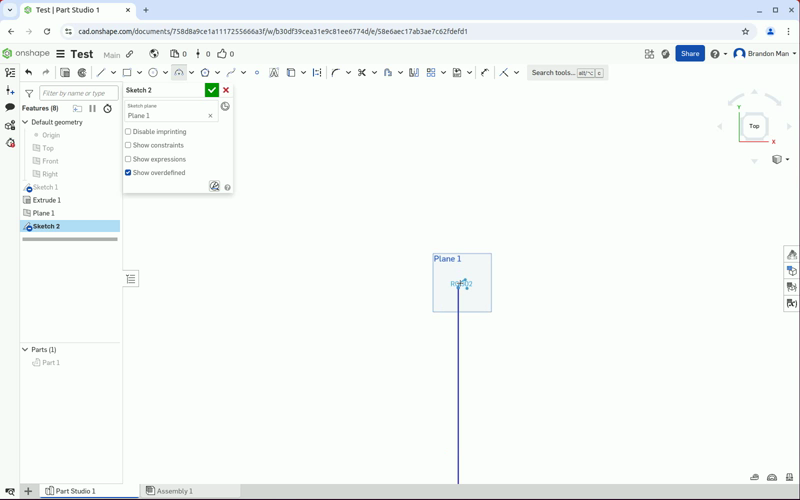
scroll(6)
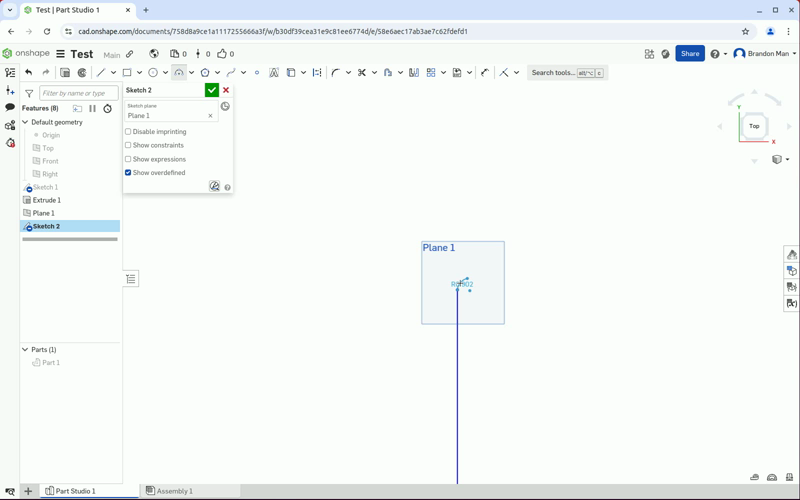
scroll(6)
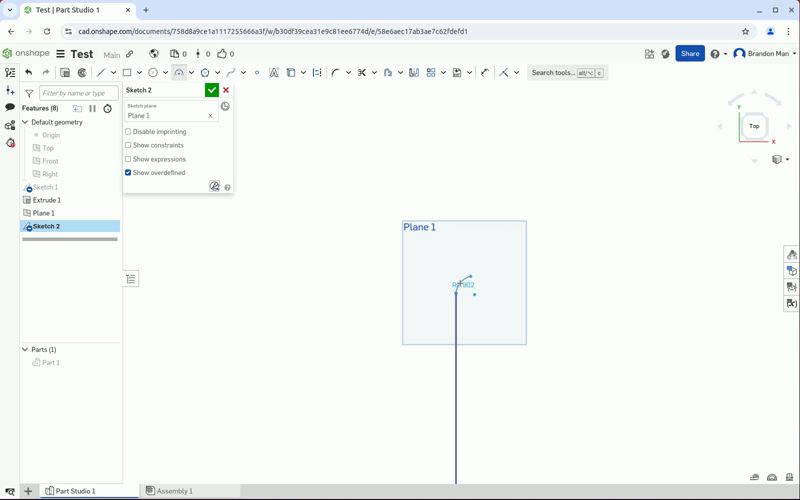
scroll(6)
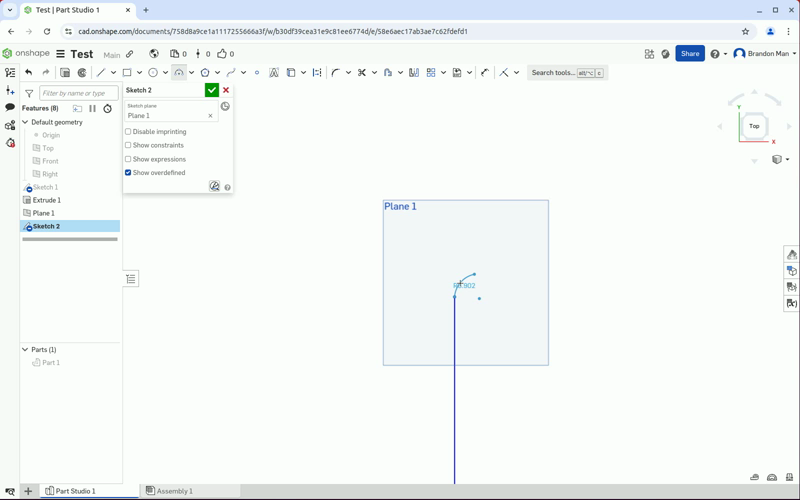
scroll(6)
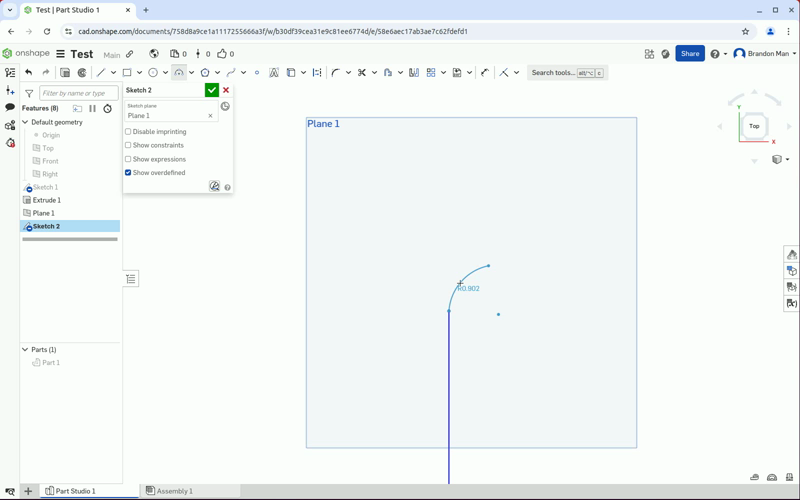
click(460, 282)
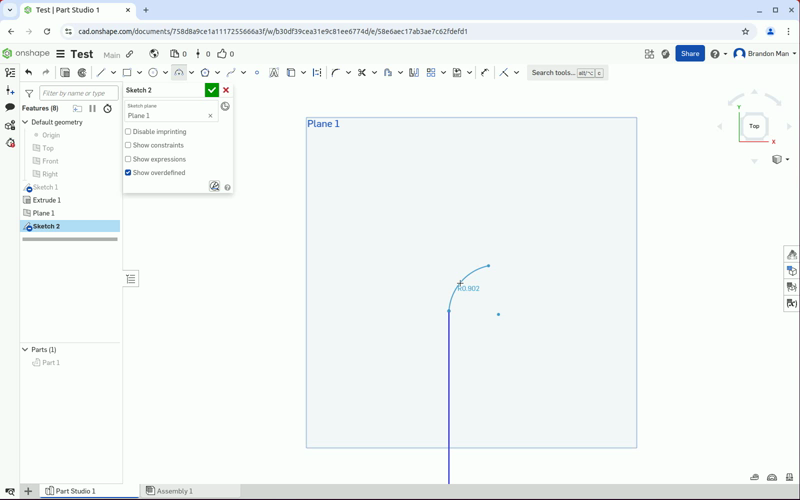
scroll(-6)
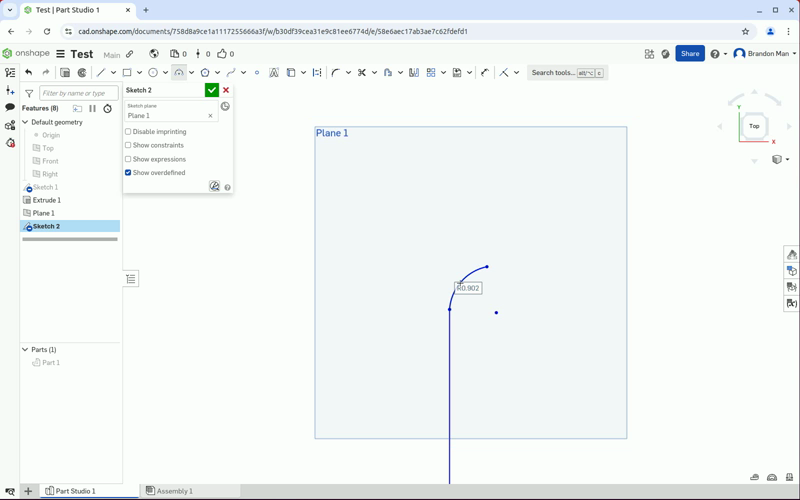
scroll(-6)
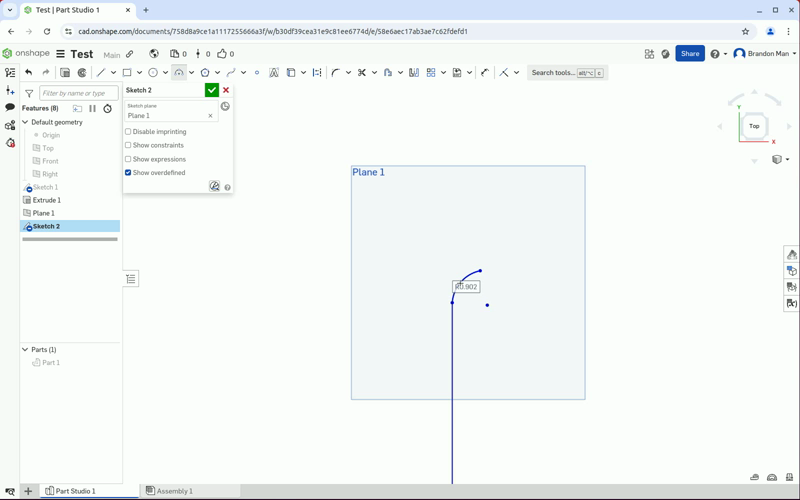
scroll(-6)
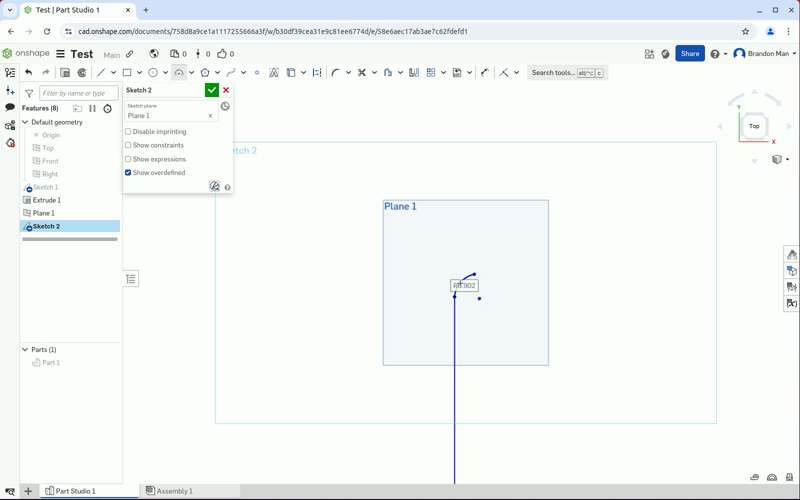
scroll(-6)
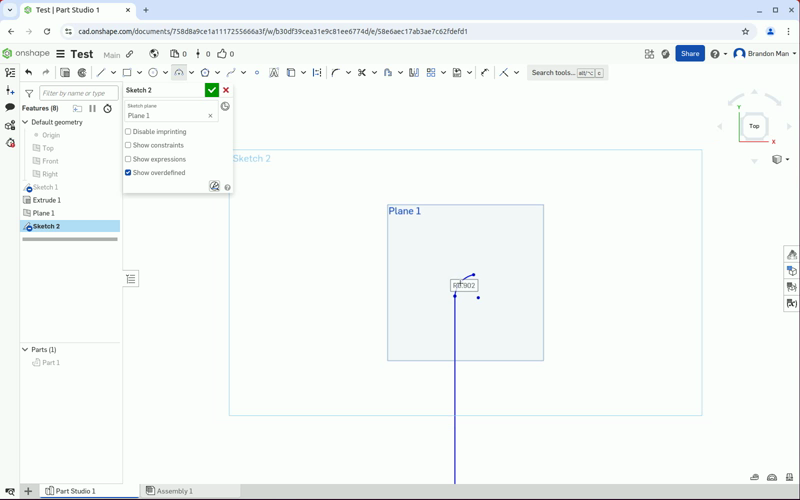
scroll(-6)
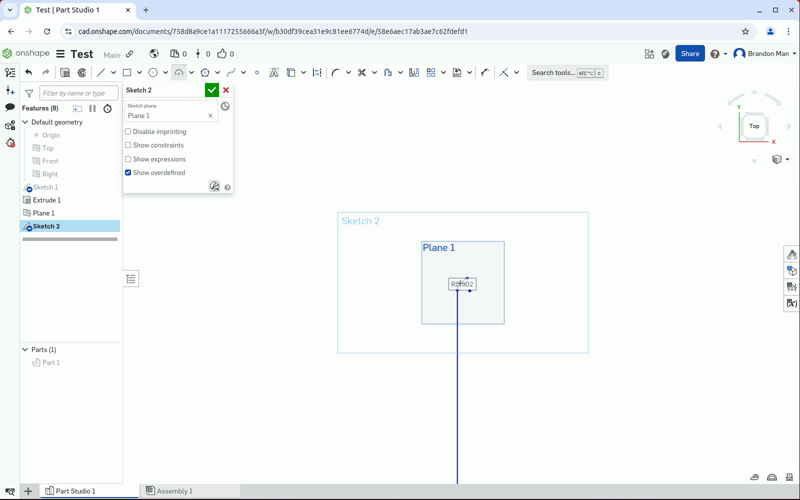
scroll(-6)
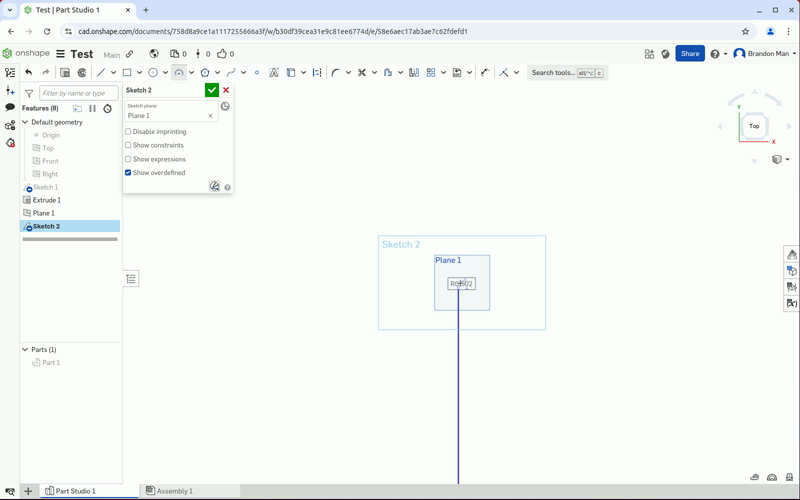
scroll(-6)
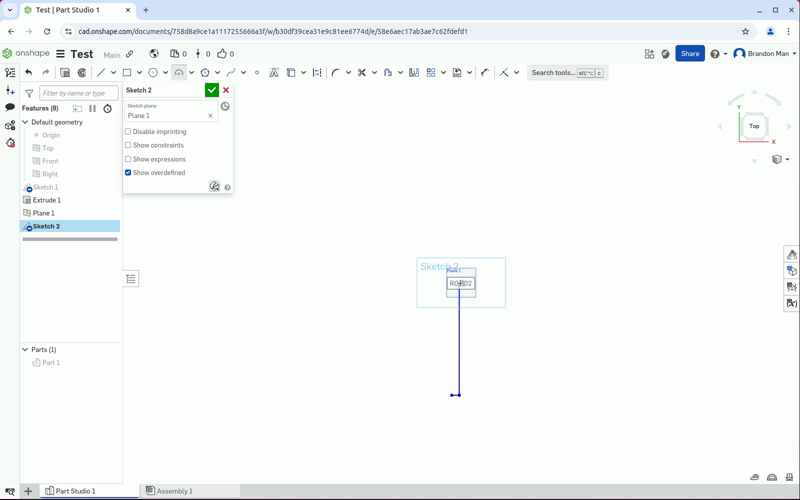
key_up(shift)
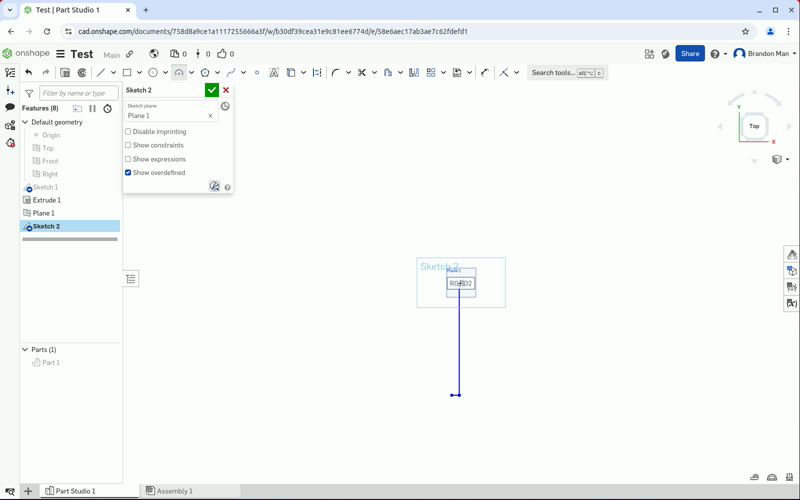
key(esc)
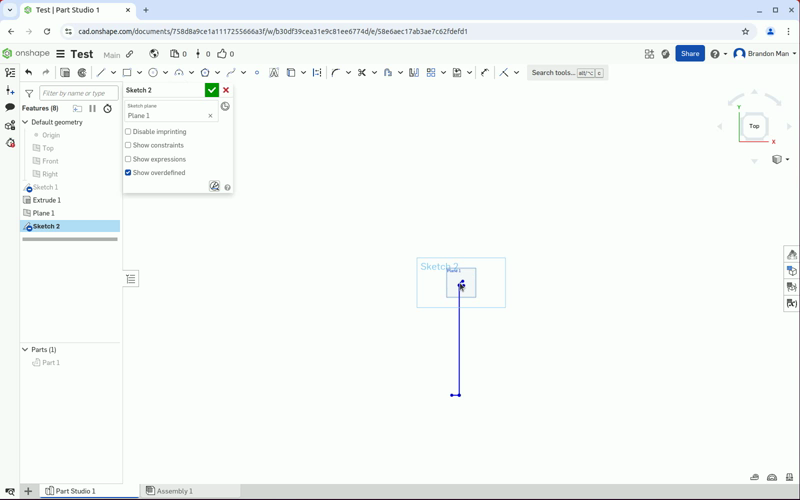
key(l)
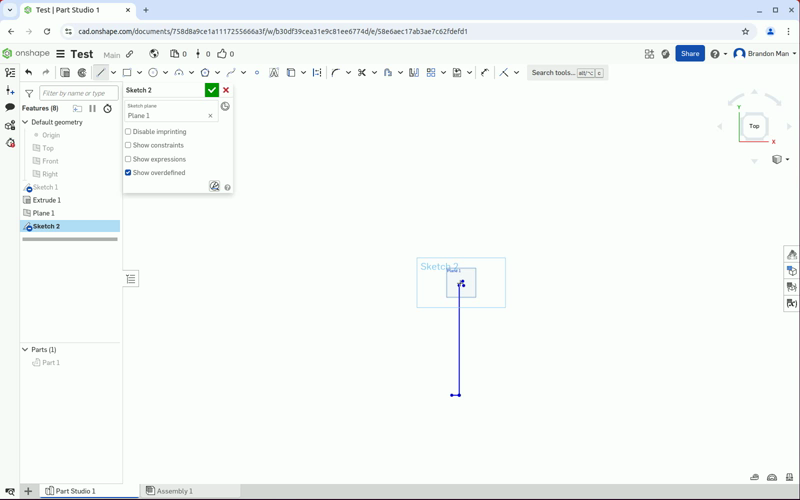
mouse_move(462, 281)
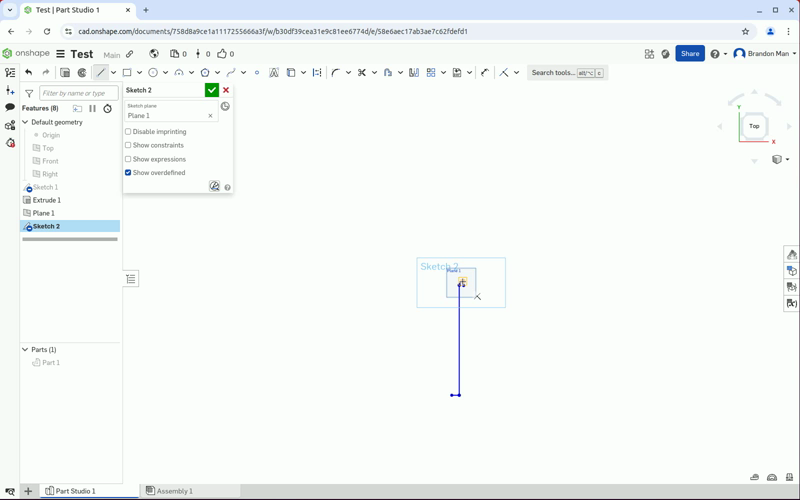
scroll(6)
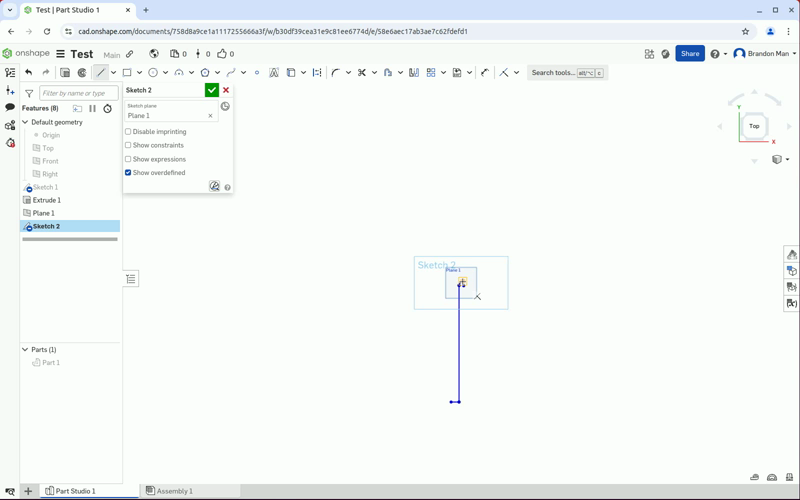
scroll(6)
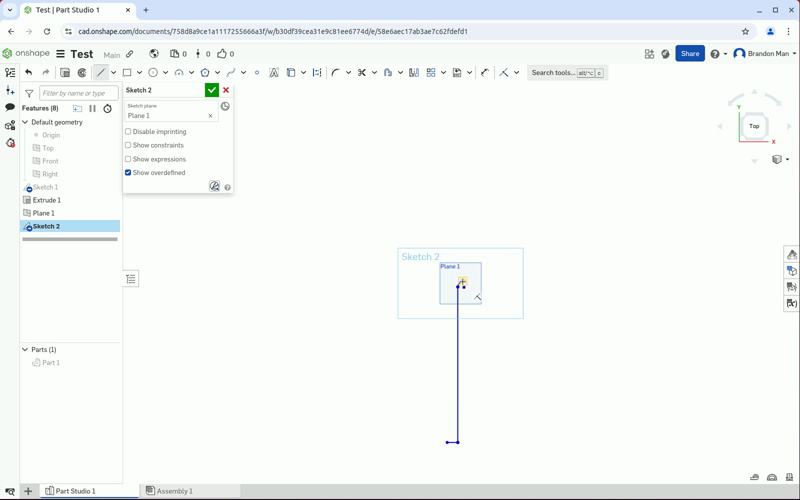
scroll(6)
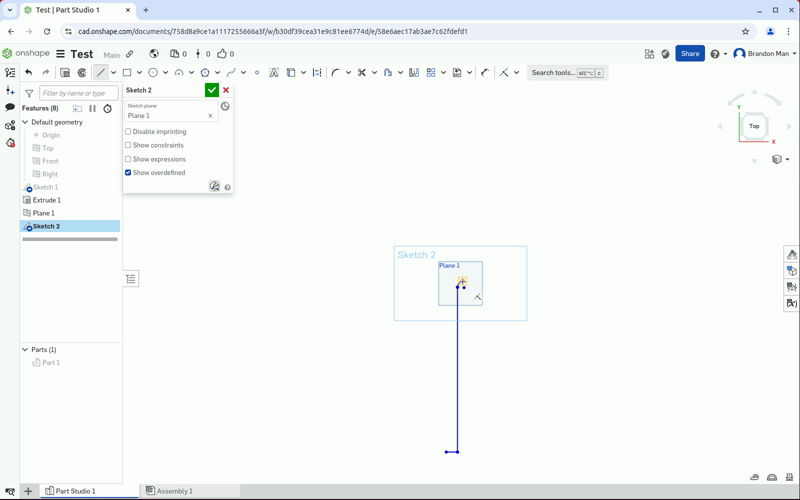
scroll(6)
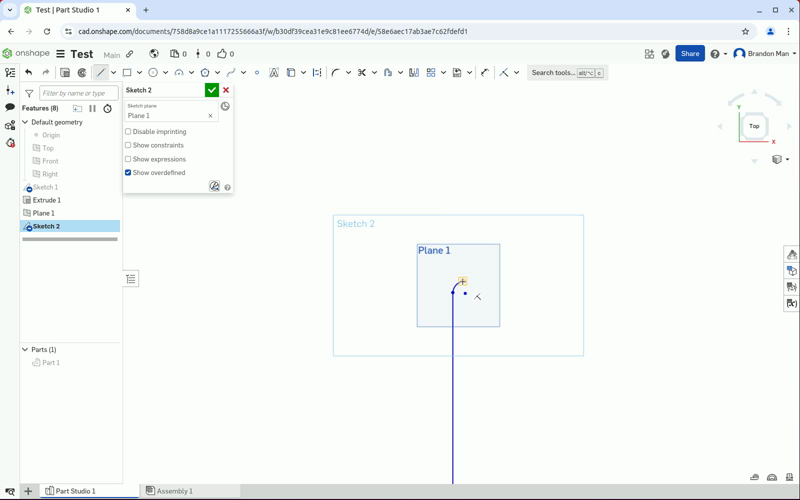
scroll(6)
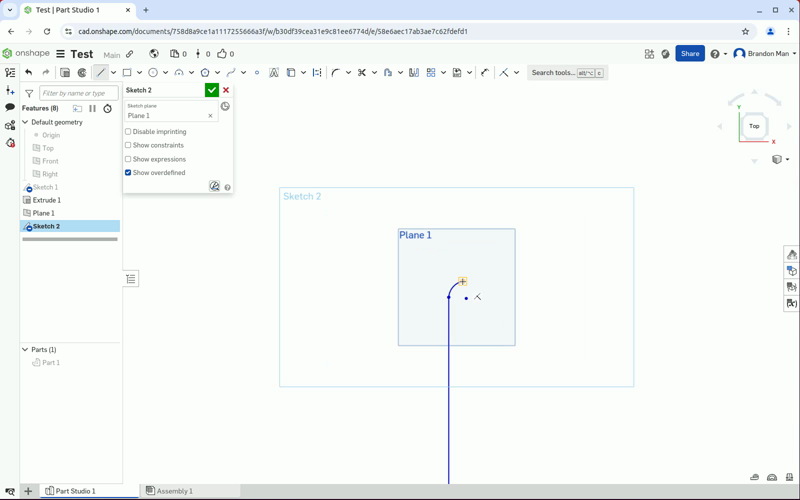
scroll(6)
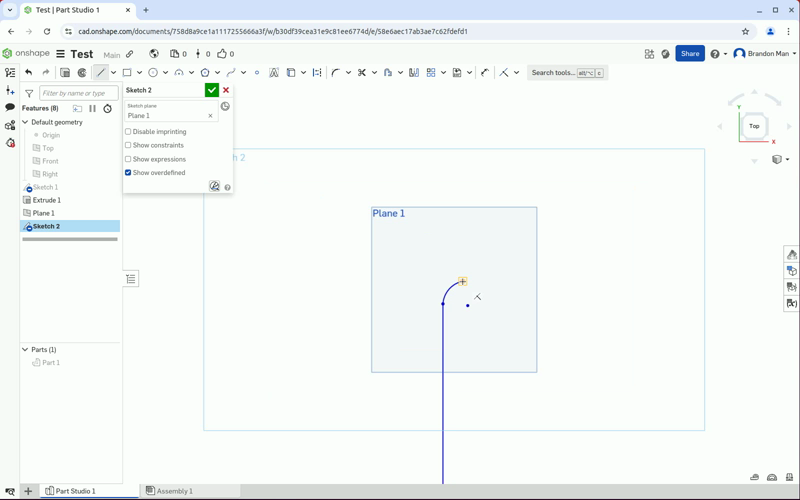
scroll(6)
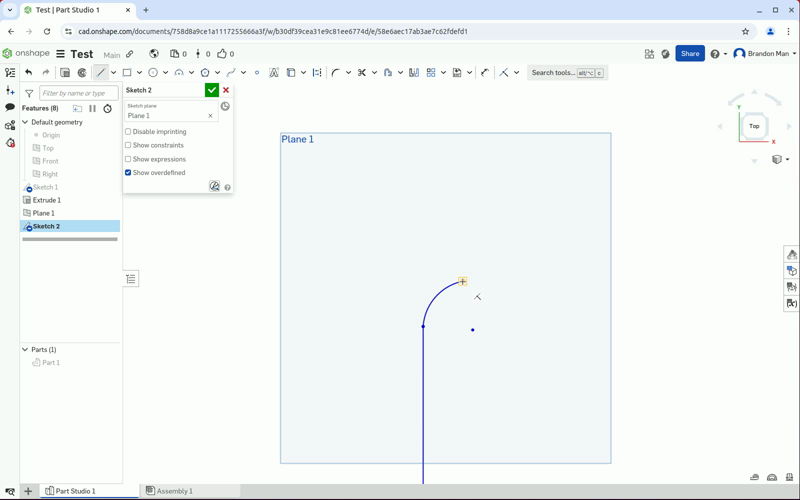
click(462, 281)
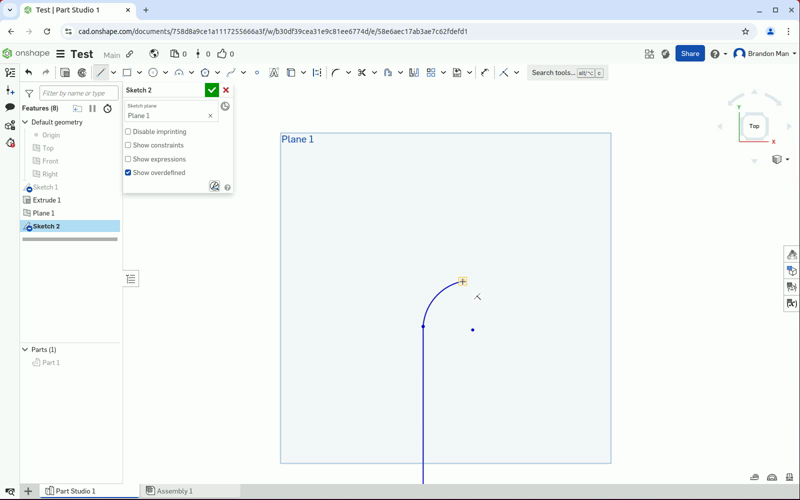
scroll(-6)
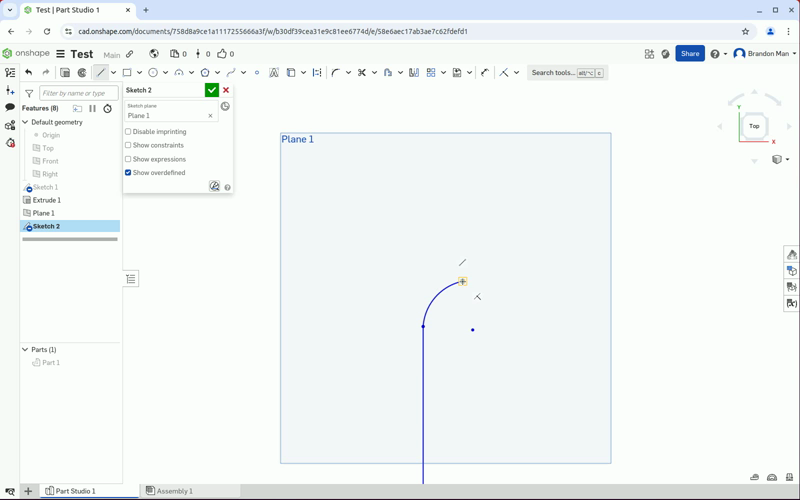
scroll(-6)
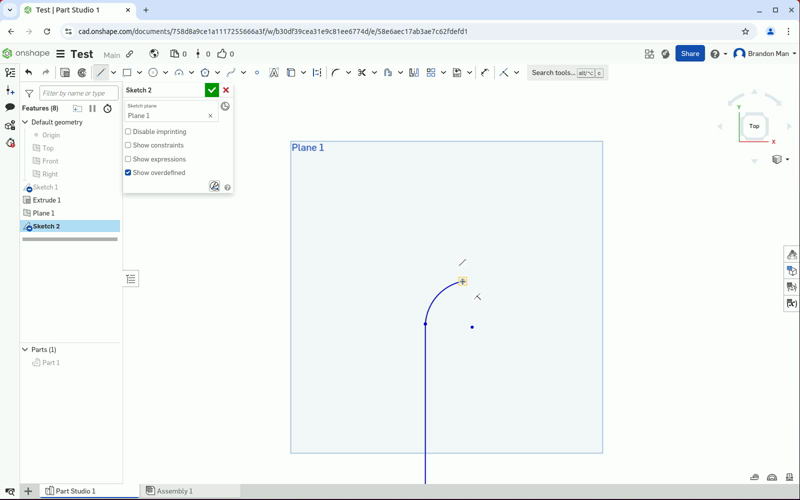
scroll(-6)
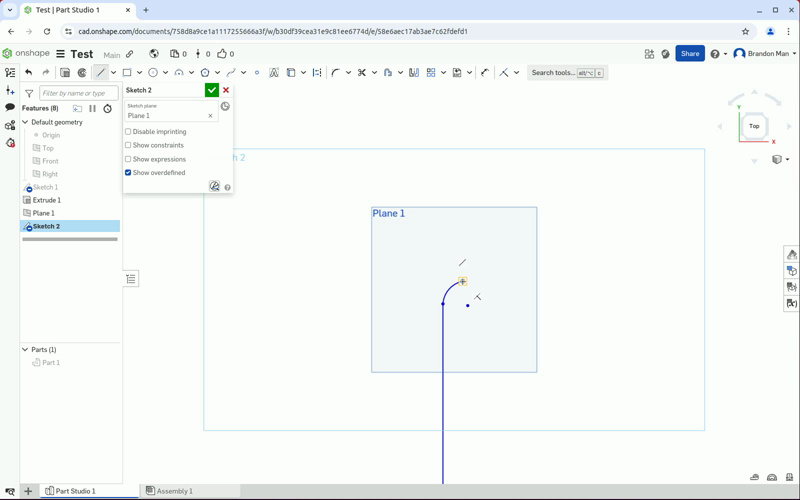
scroll(-6)
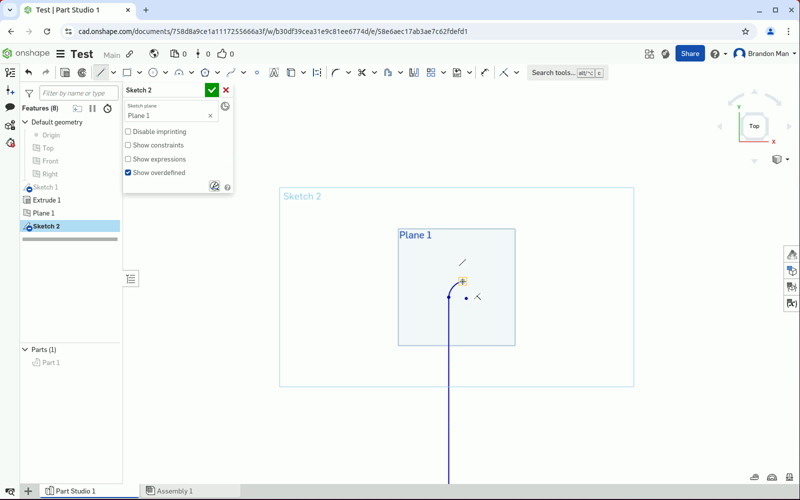
scroll(-6)
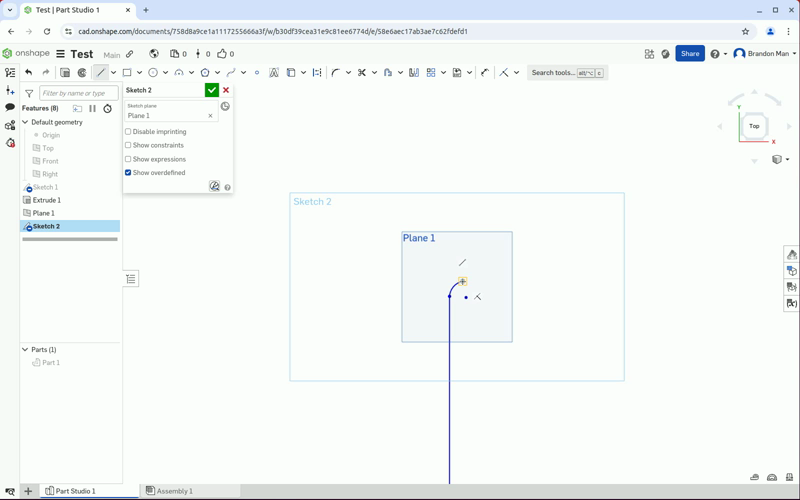
scroll(-6)
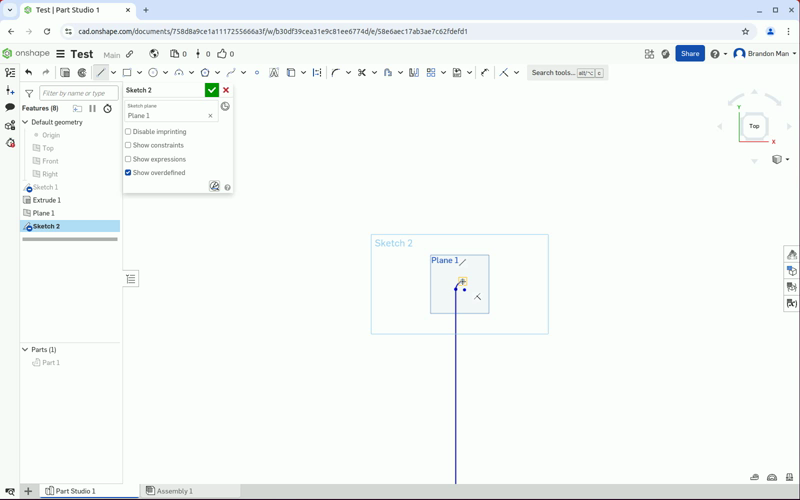
scroll(-6)
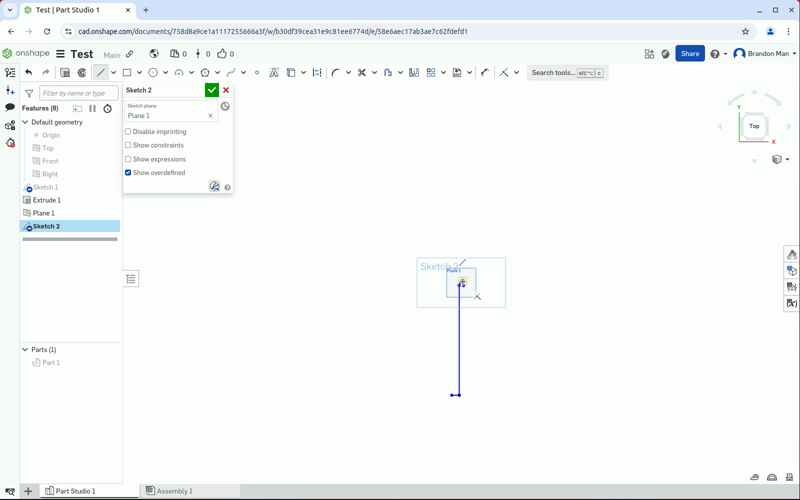
key_down(shift)
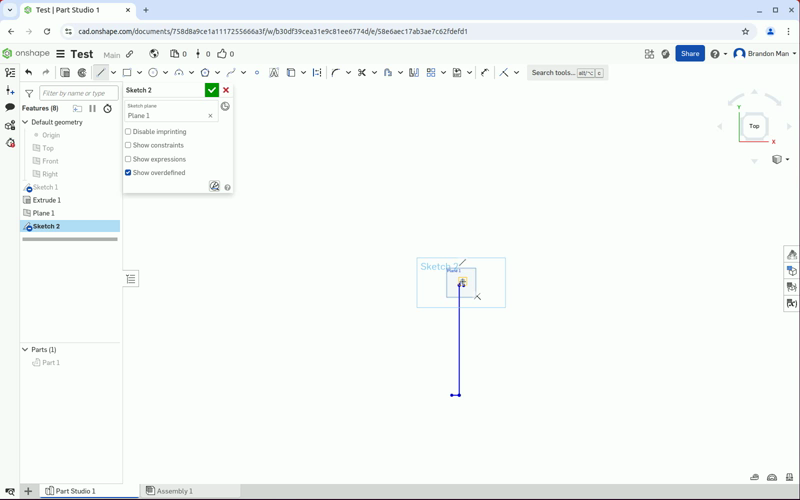
mouse_move(573, 281)
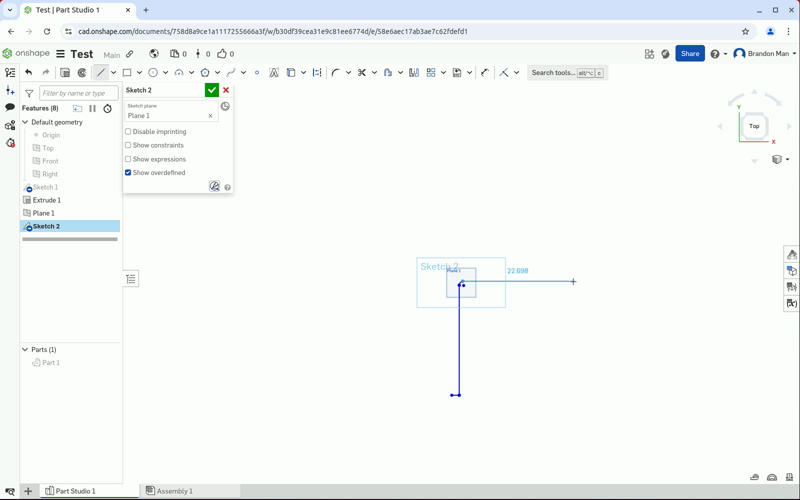
click(573, 281)
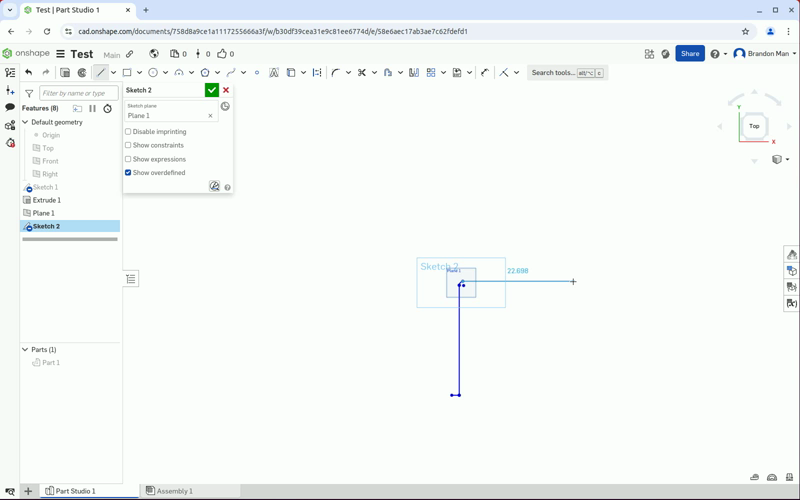
key_up(shift)
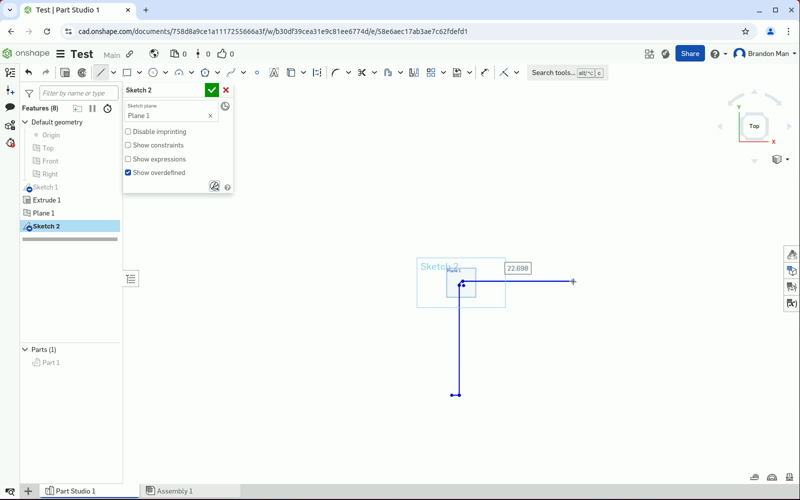
key_down(shift)
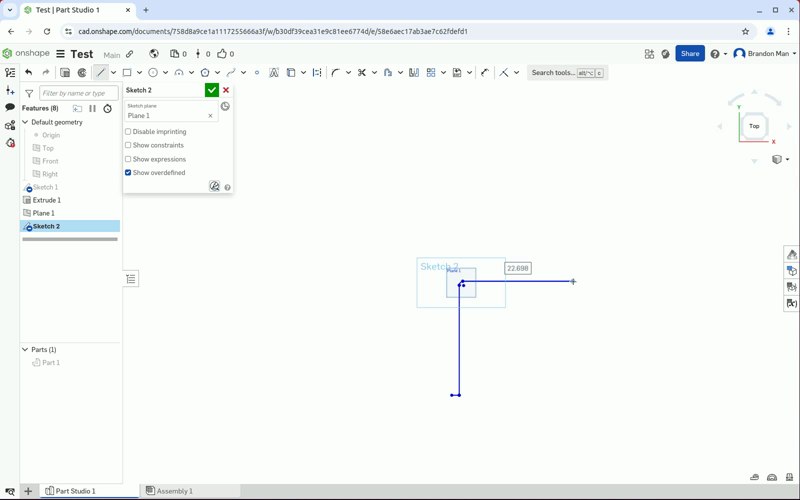
mouse_move(589, 281)
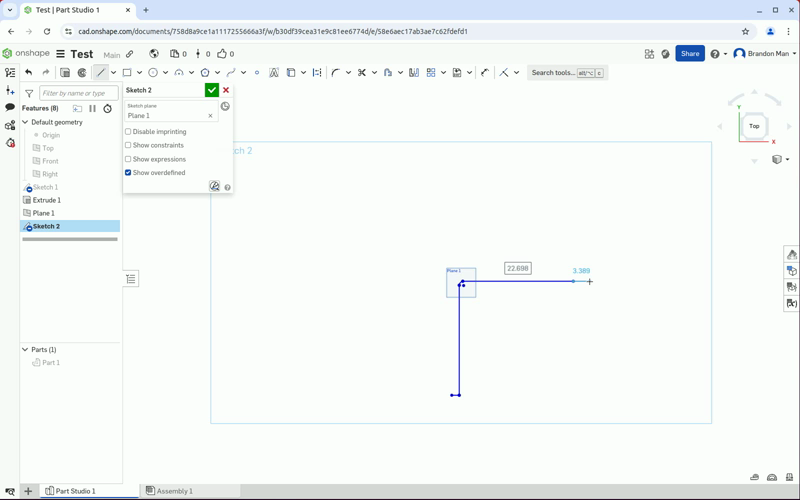
mouse_move(573, 273)
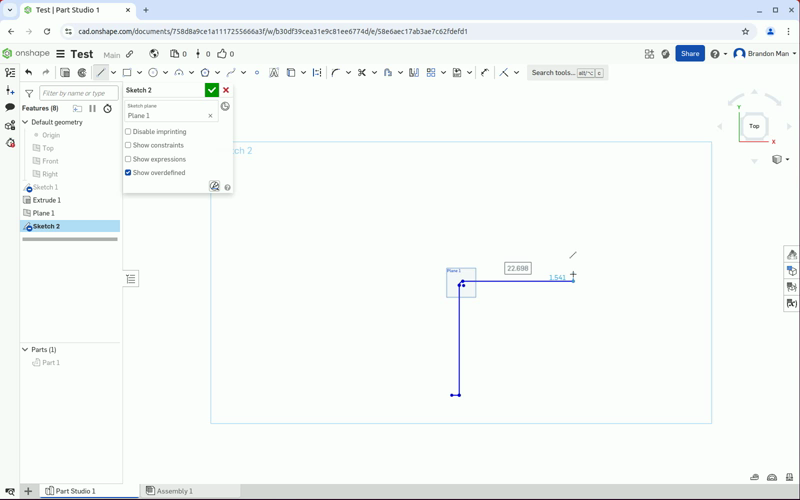
click(573, 273)
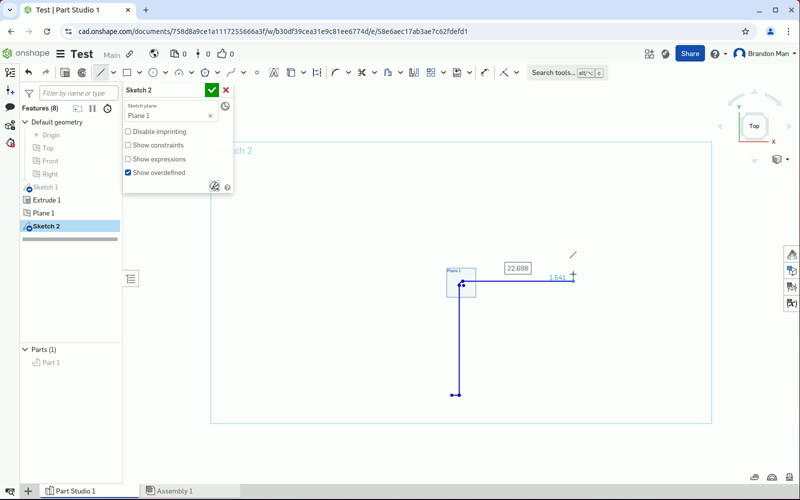
key_up(shift)
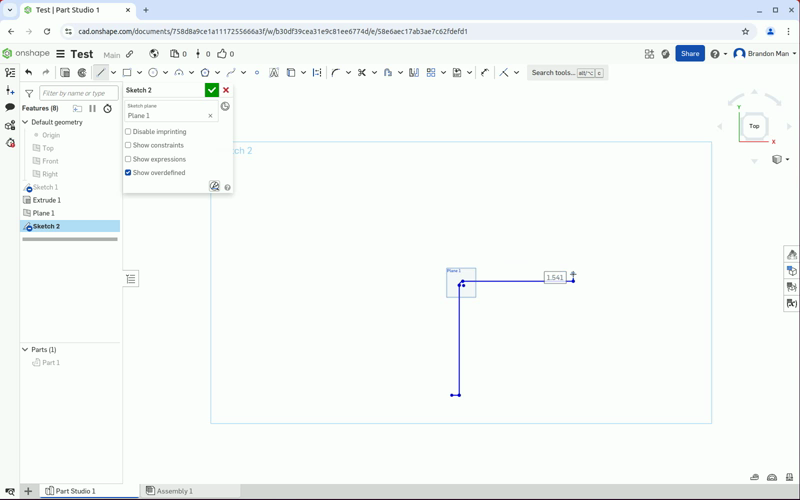
key_down(shift)
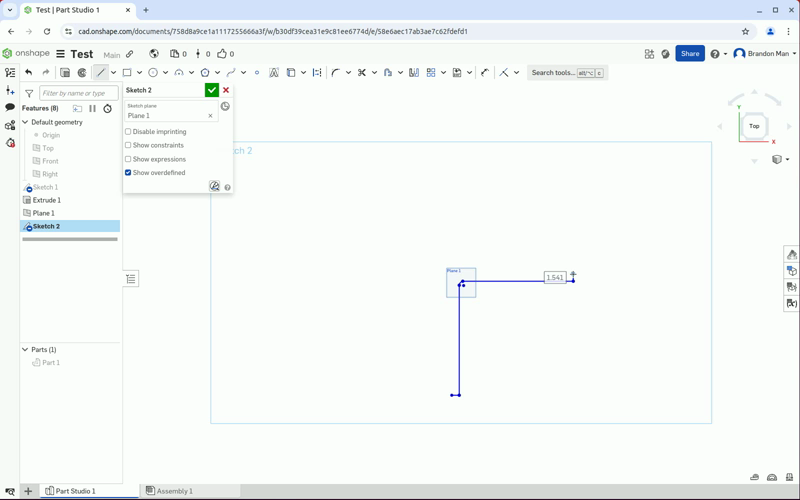
mouse_move(451, 273)
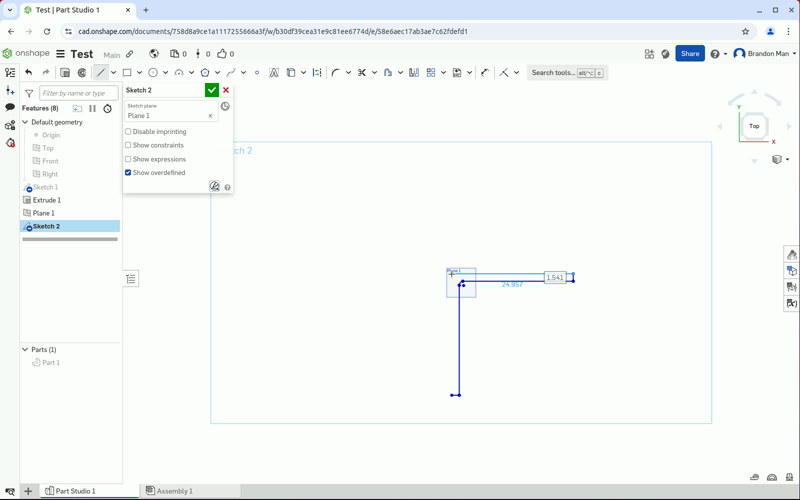
click(451, 273)
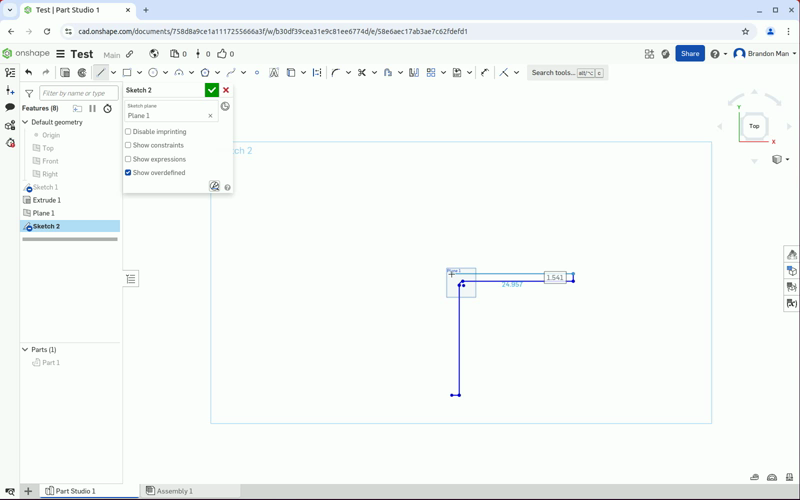
key_up(shift)
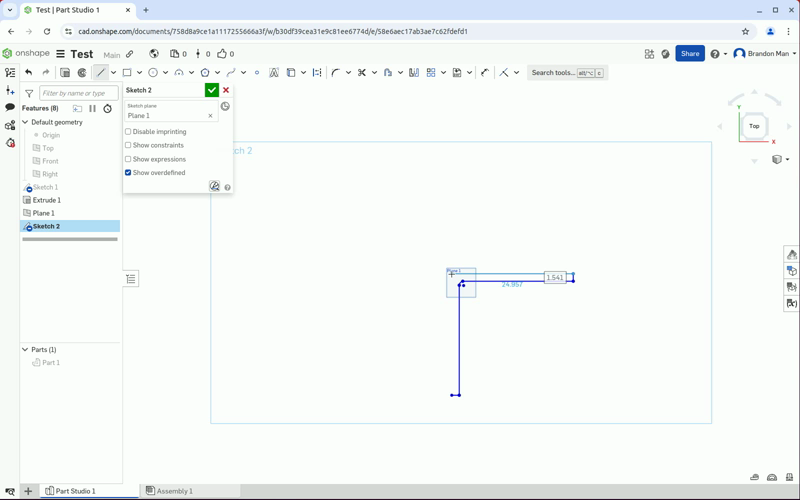
key_down(shift)
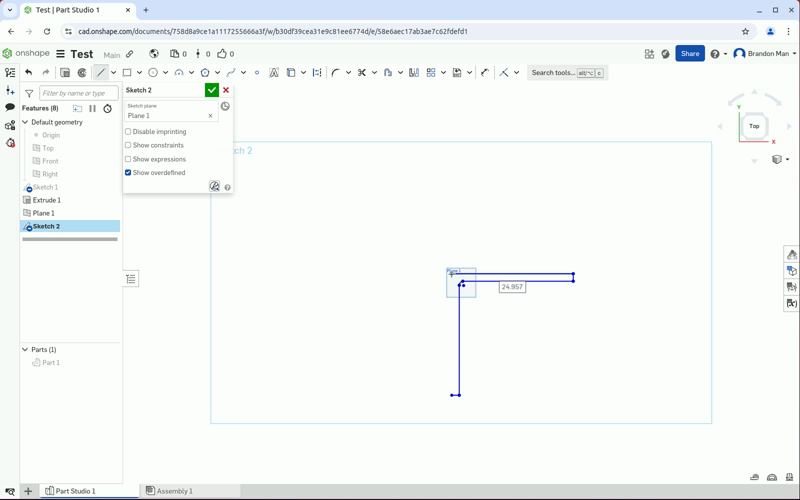
mouse_move(451, 395)
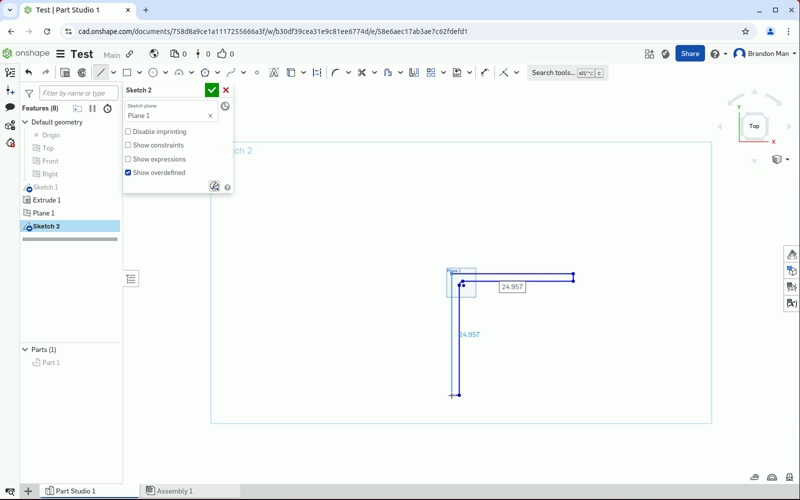
key_up(shift)
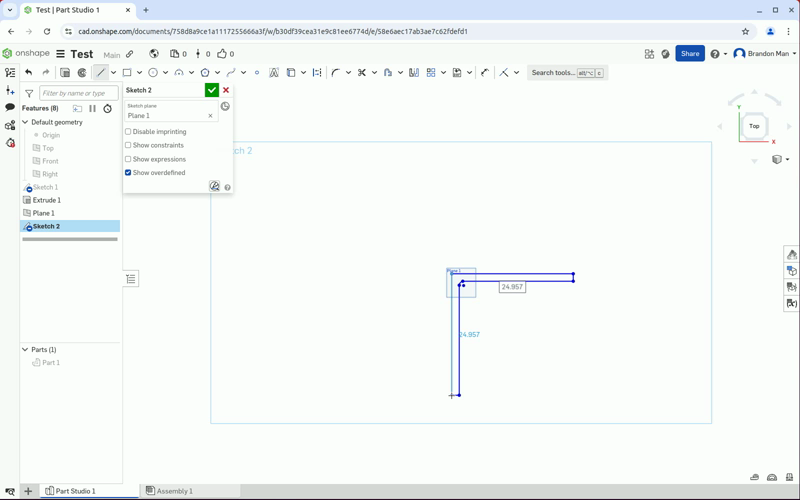
click(451, 395)
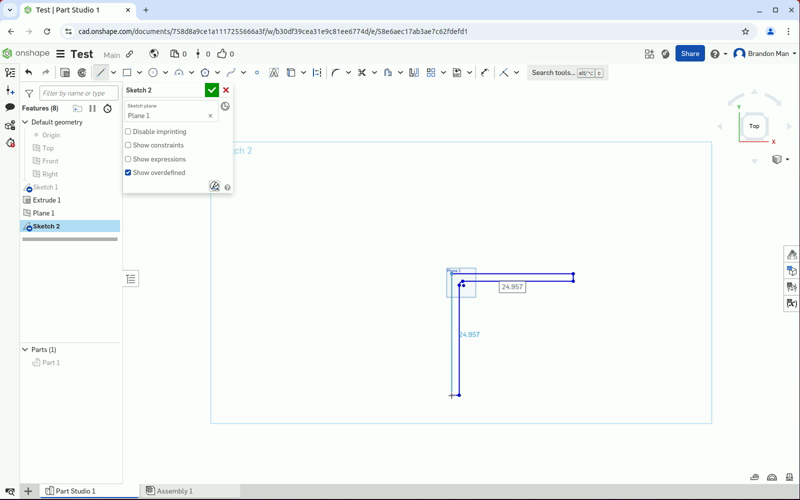
key(esc)
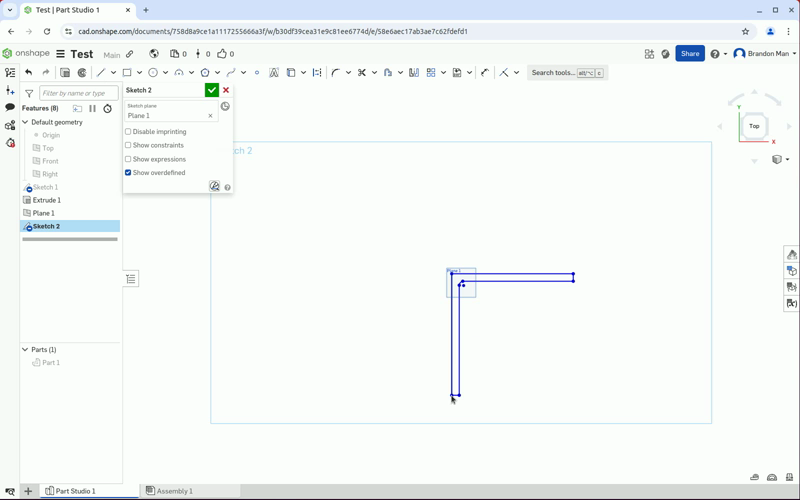
mouse_move(454, 341)
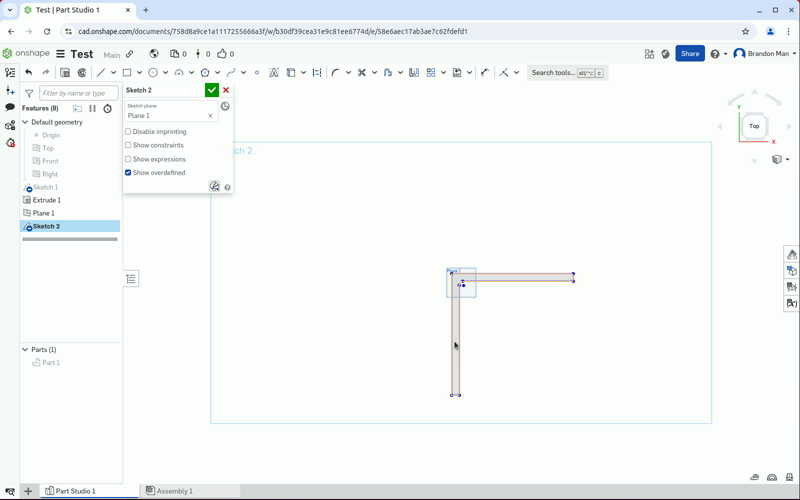
click(454, 341)
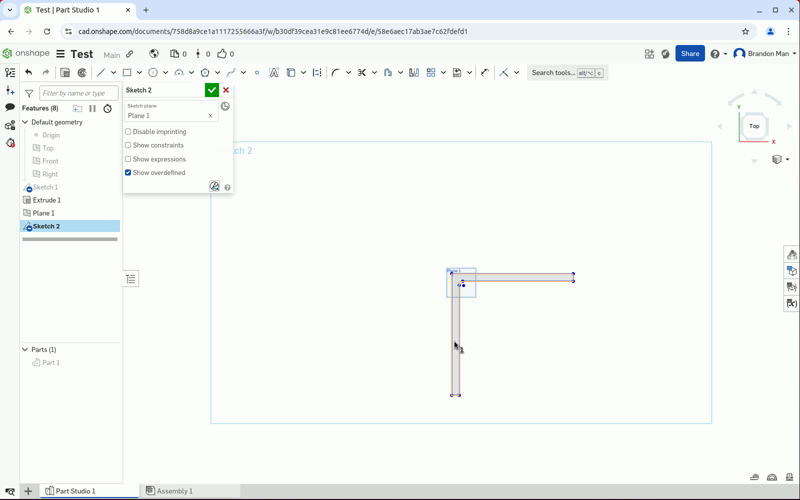
mouse_move(73, 352)
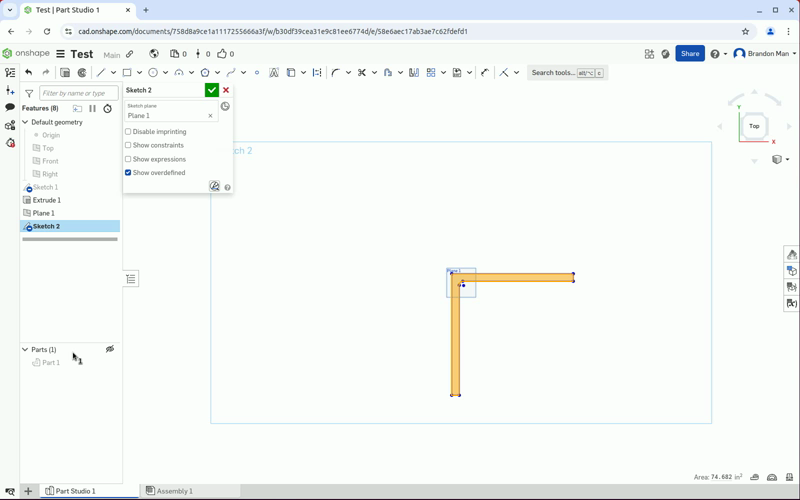
key(shift+y)
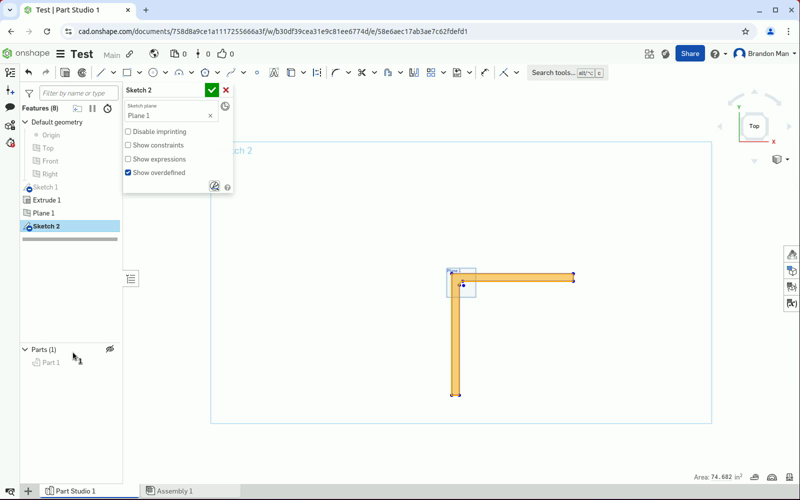
key(shift+e)
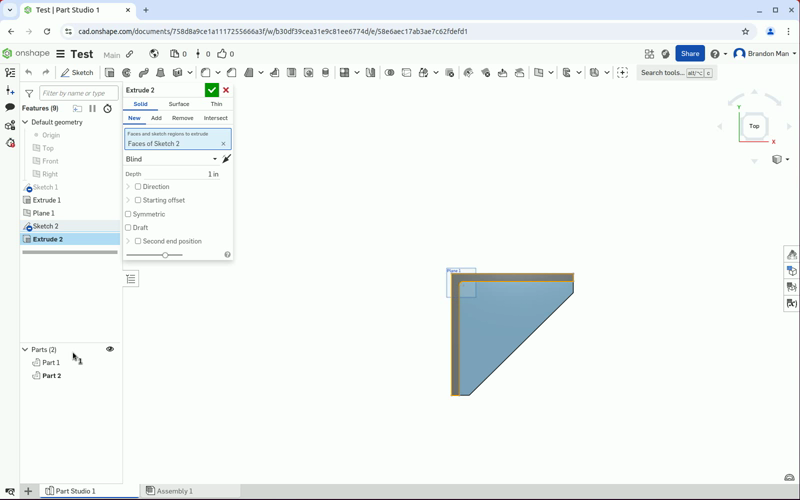
mouse_move(143, 106)
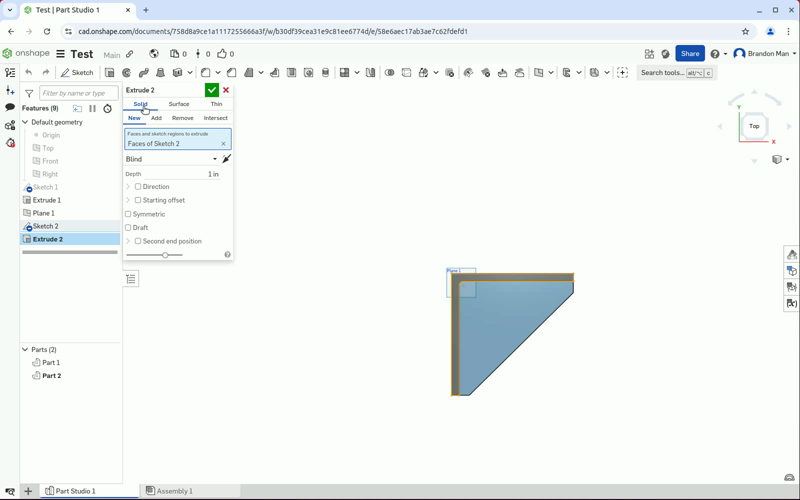
click(143, 106)
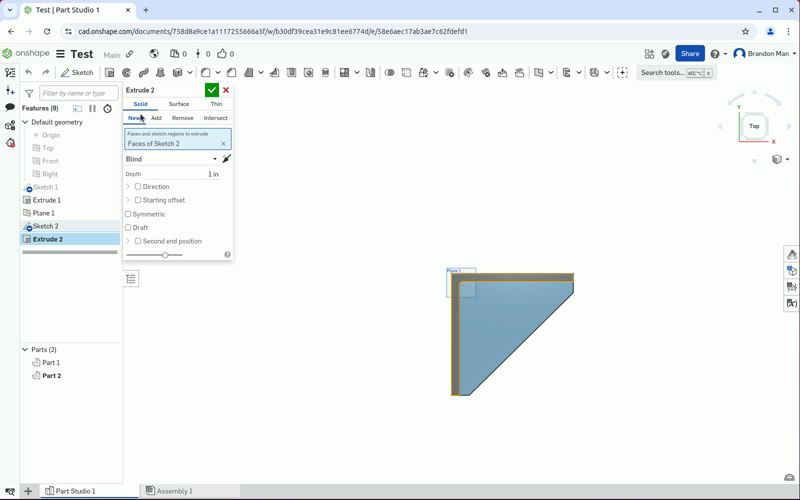
mouse_move(137, 120)
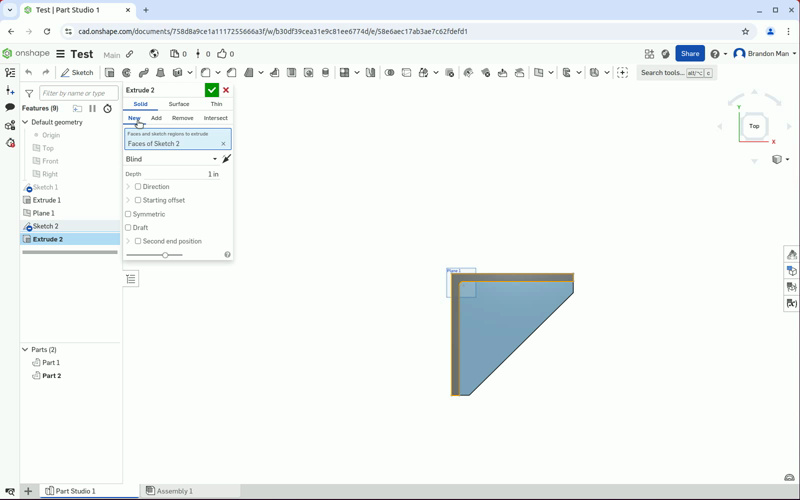
click(137, 120)
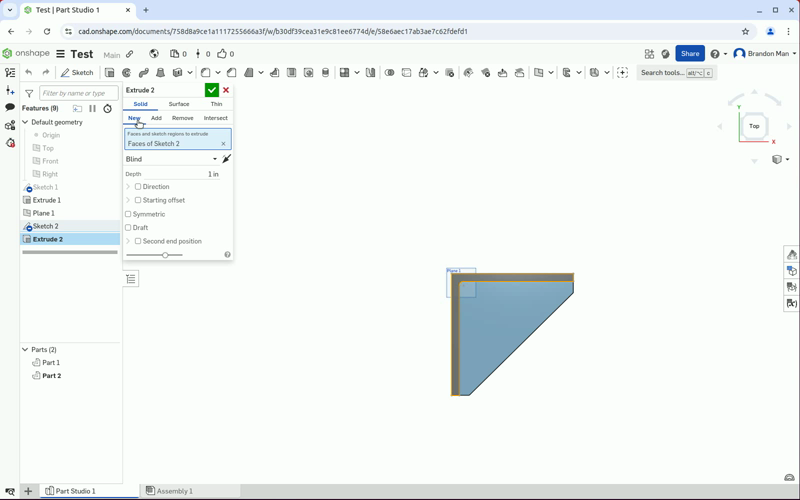
key(tab, 4)
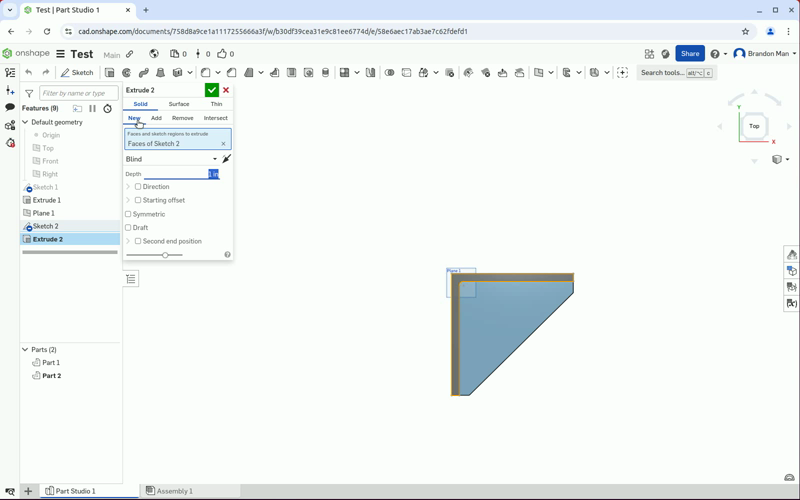
text(3.851)
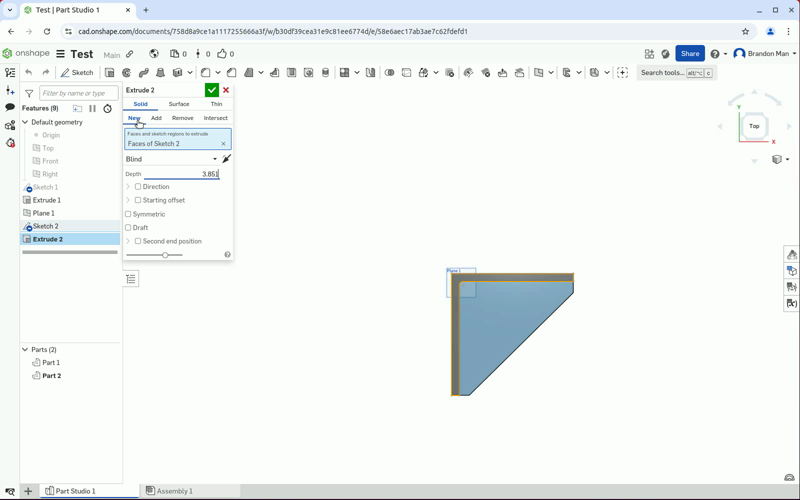
key(enter)
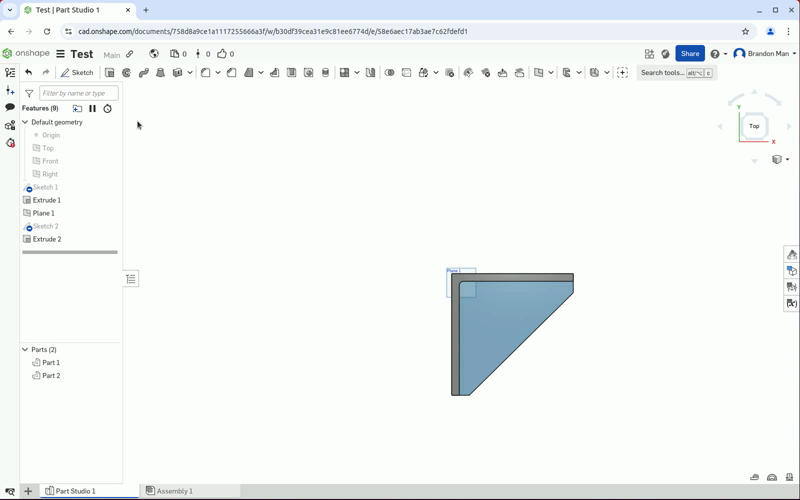
key(shift+h)
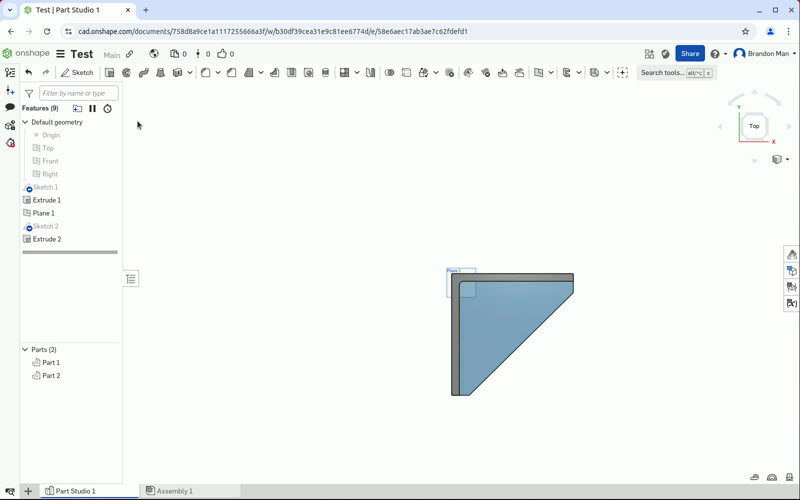
key(shift+h)
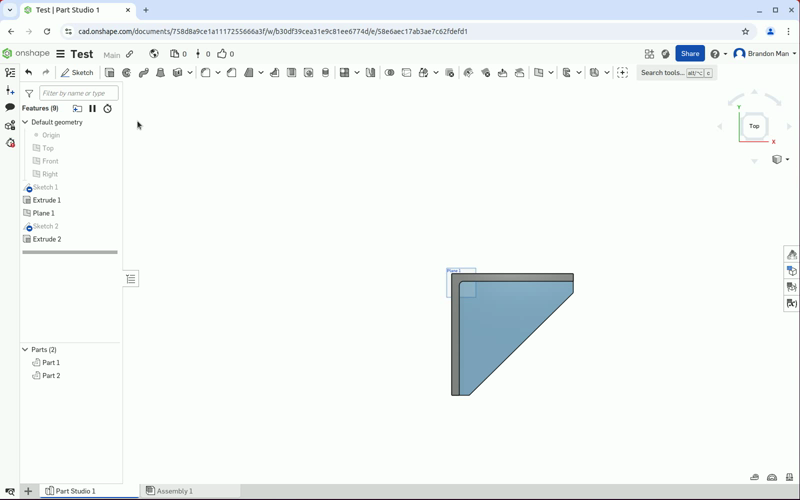
mouse_move(73, 189)
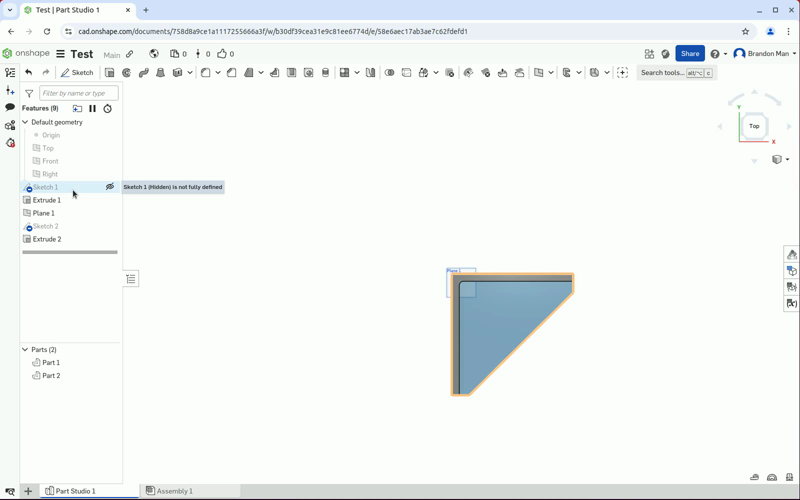
click(73, 189)
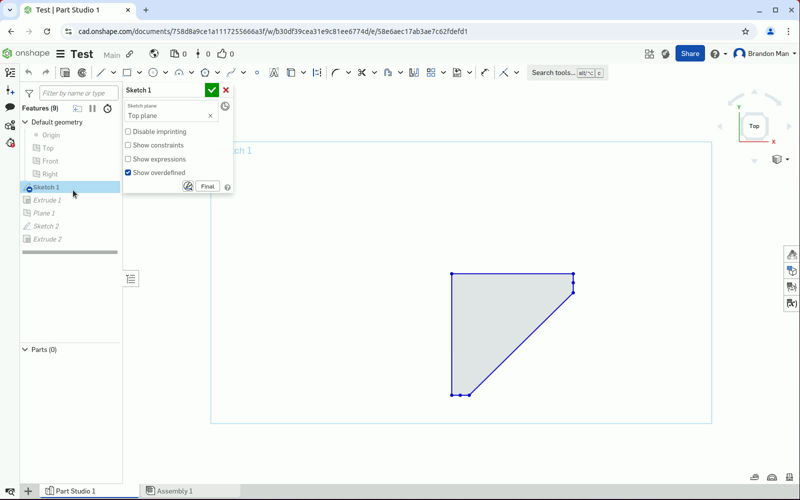
mouse_move(229, 92)
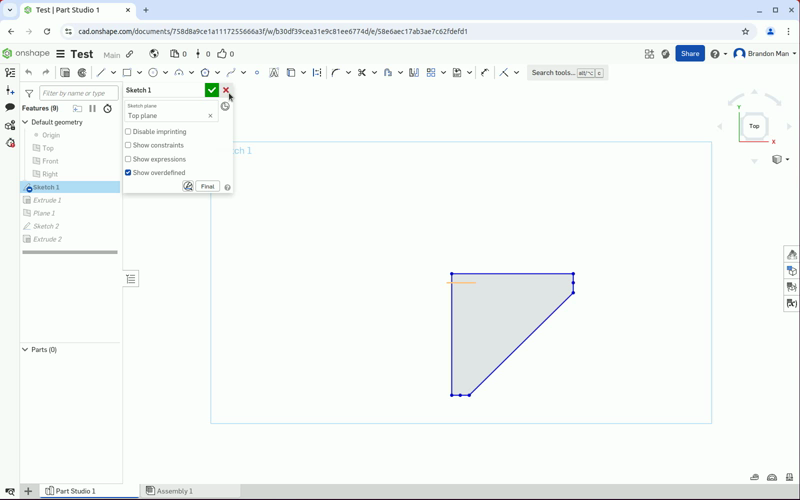
click(229, 92)
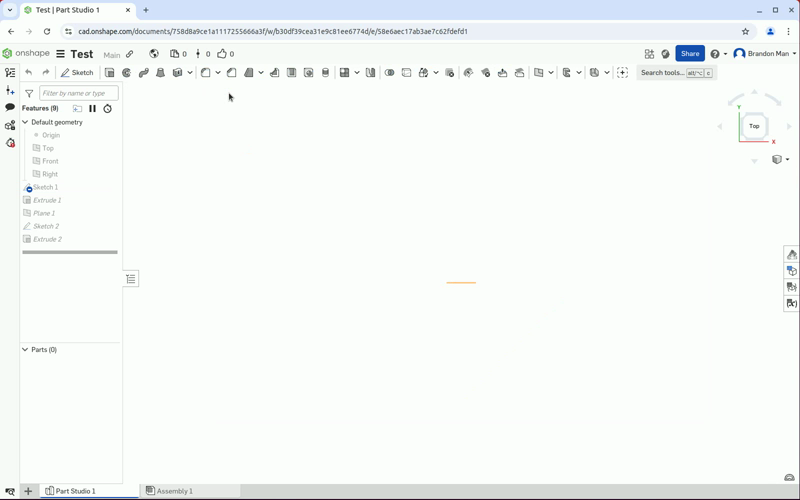
key(shift+s)
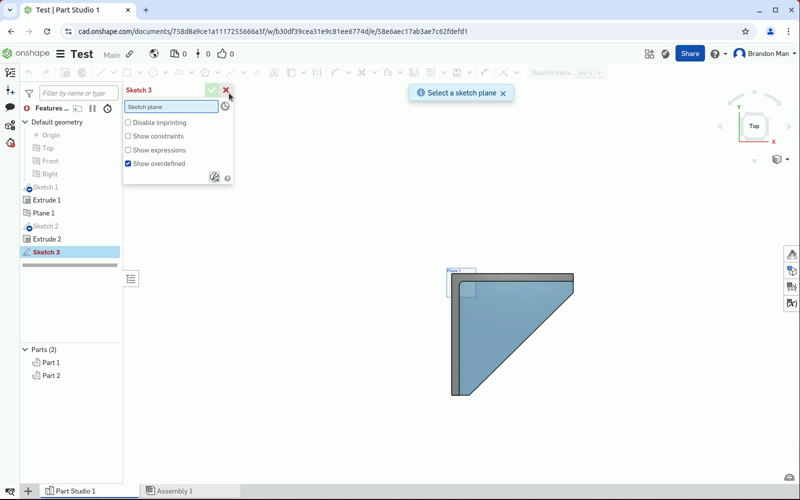
mouse_move(73, 215)
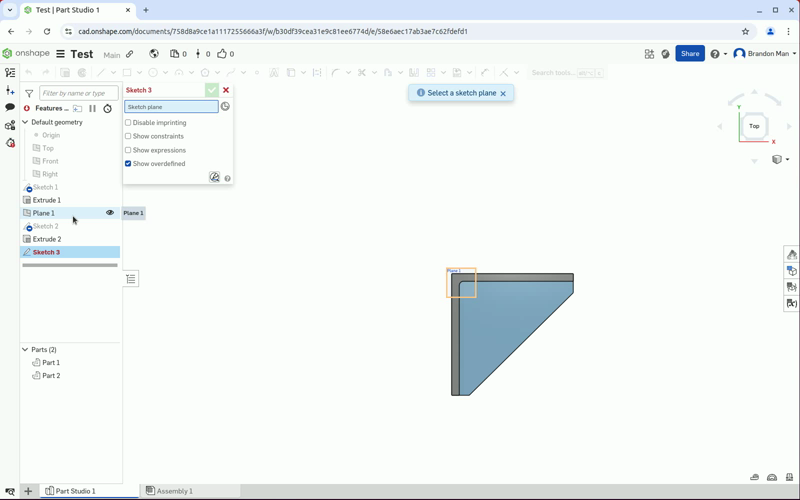
click(73, 215)
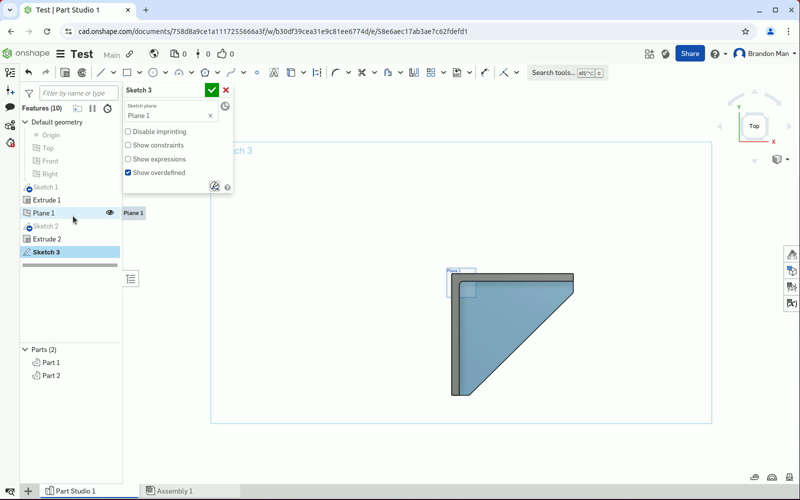
mouse_move(73, 352)
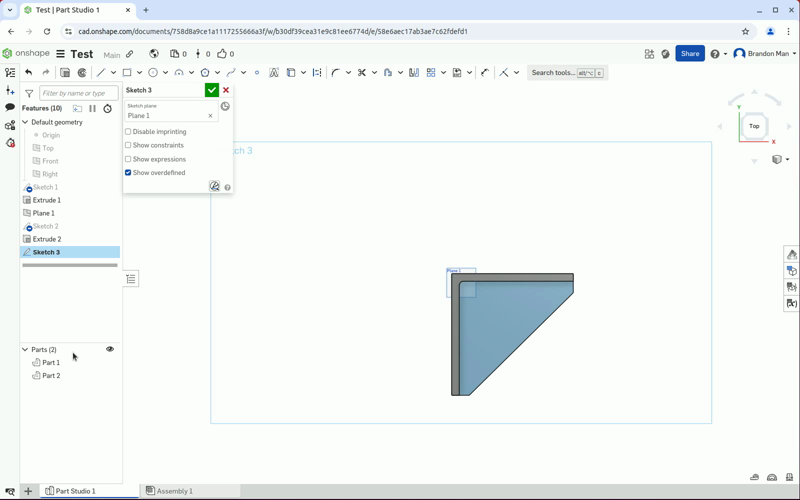
key(y)
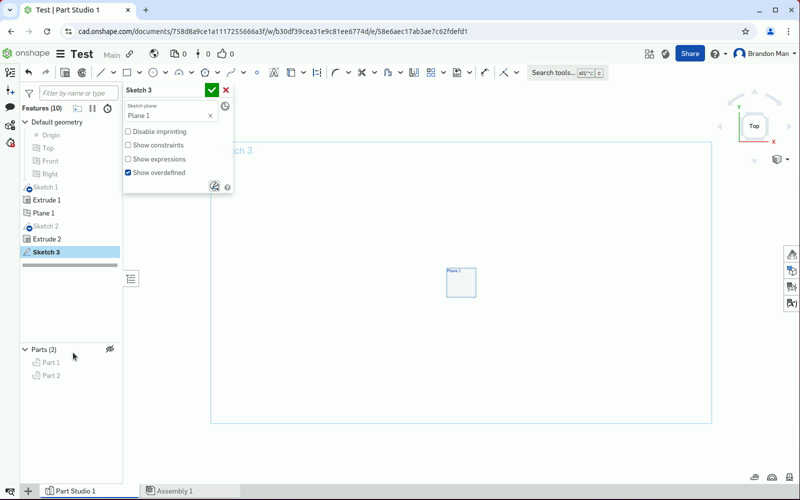
key(l)
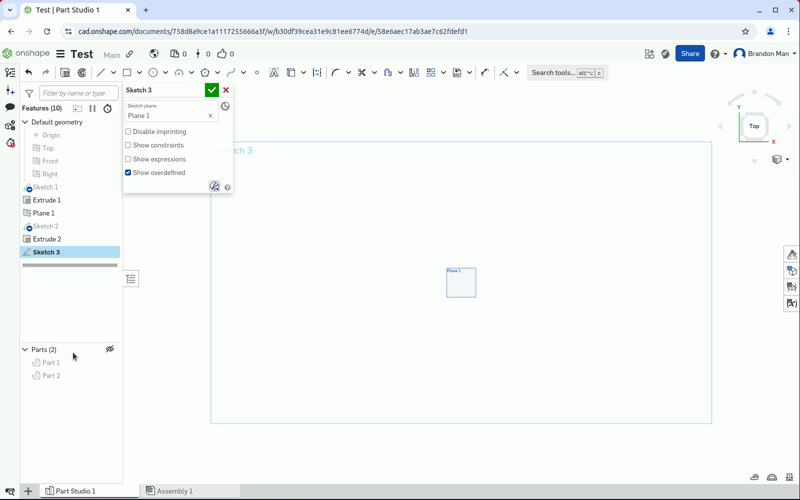
key_down(shift)
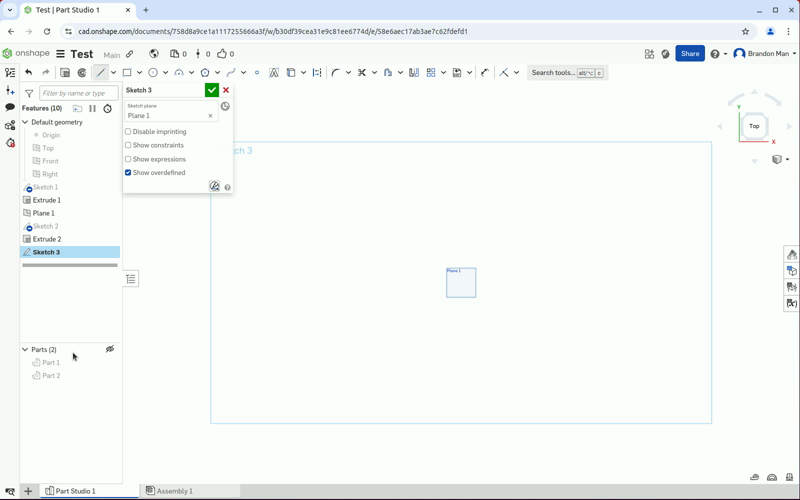
mouse_move(461, 395)
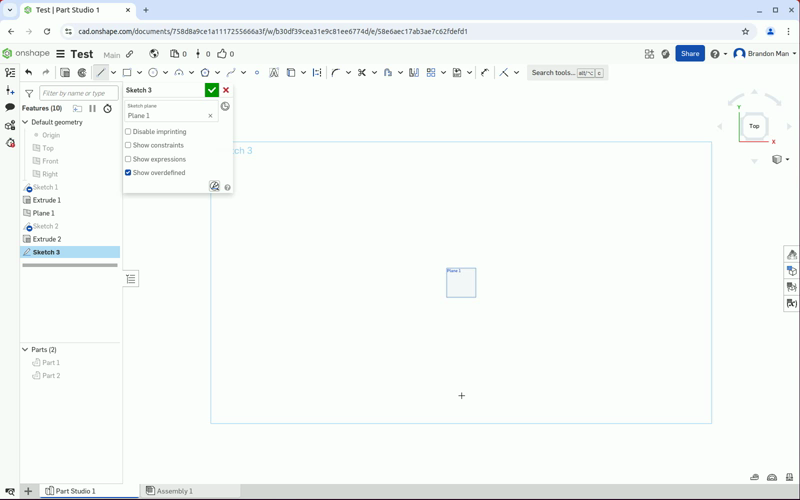
click(461, 395)
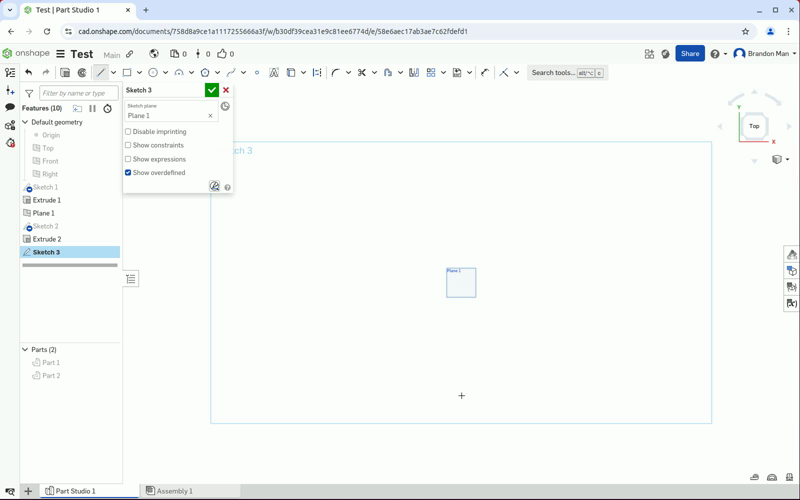
key_up(shift)
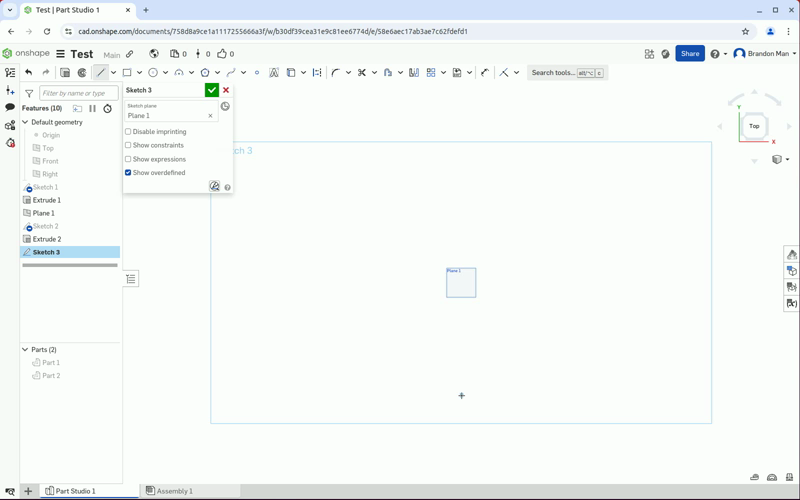
key_down(shift)
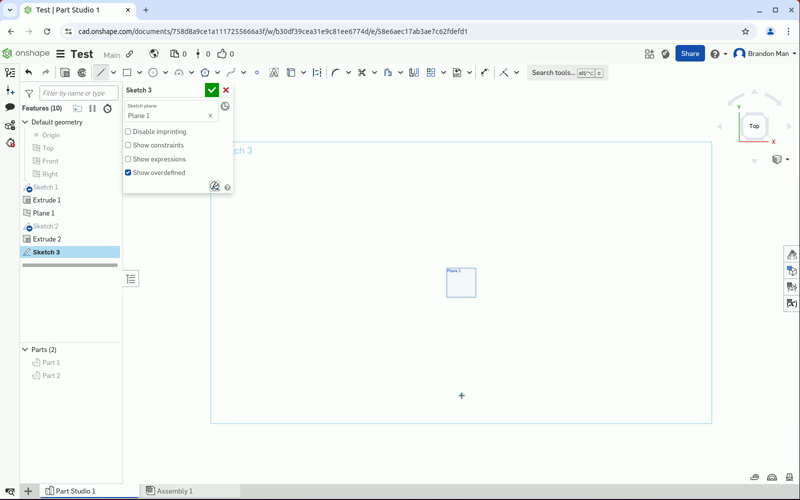
mouse_move(492, 395)
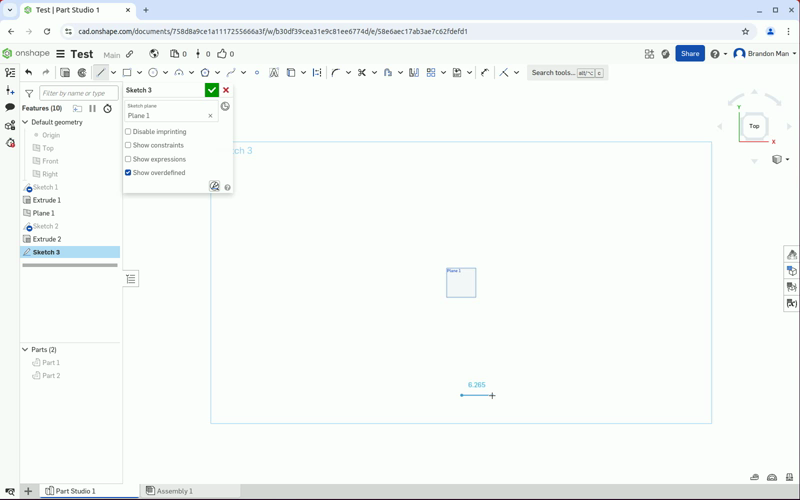
mouse_move(468, 395)
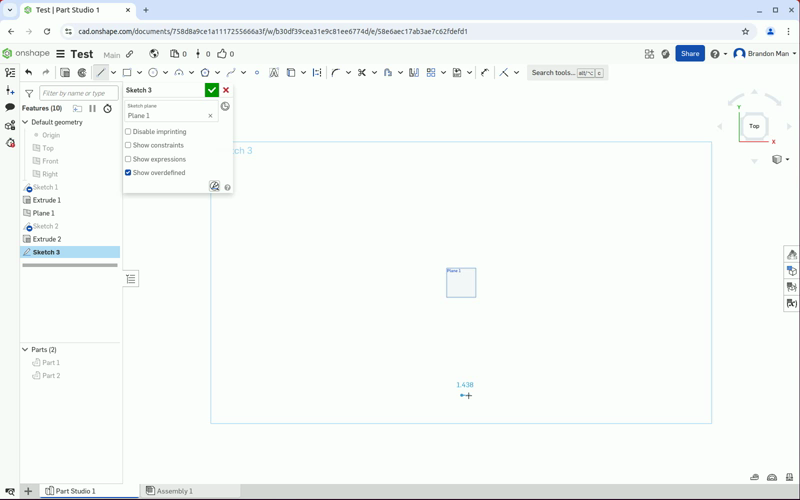
scroll(6)
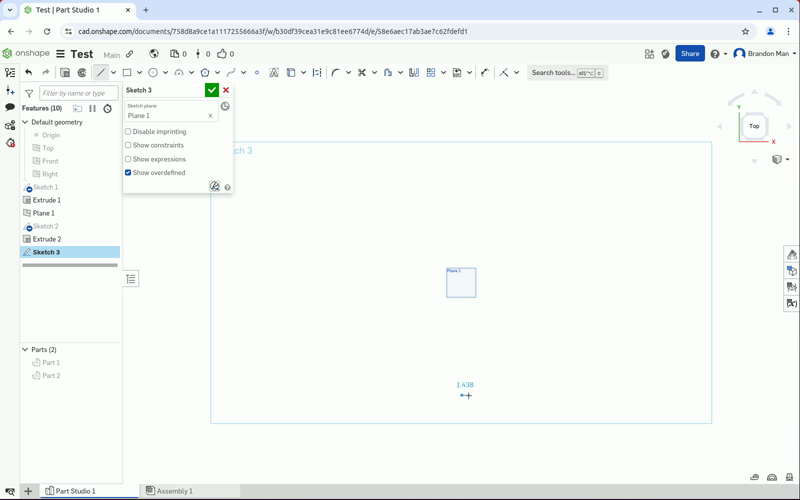
scroll(6)
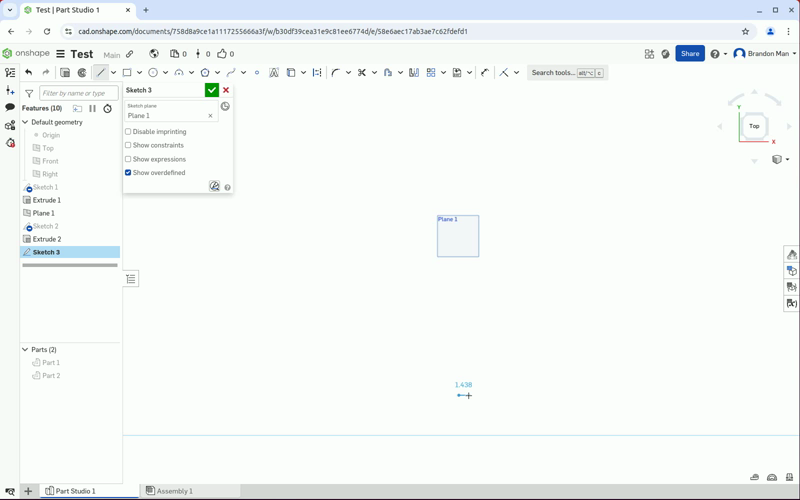
scroll(6)
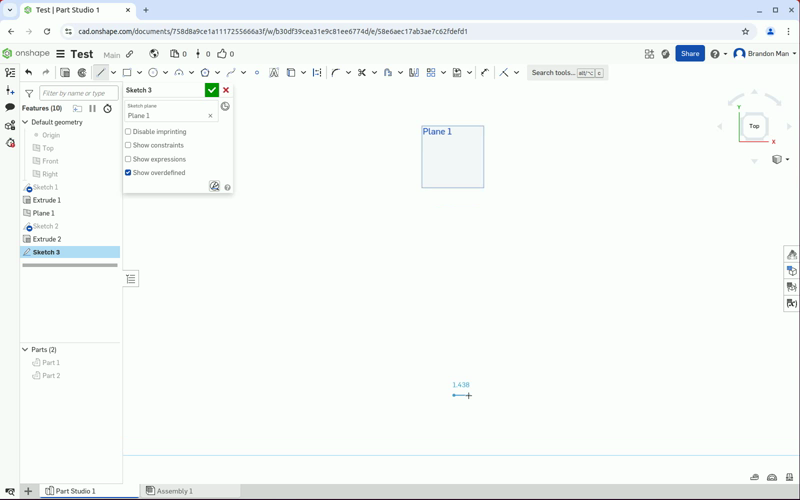
scroll(6)
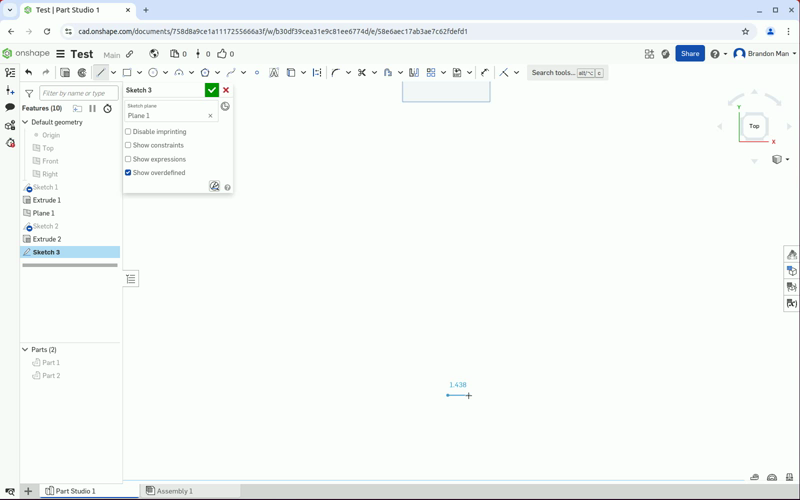
scroll(6)
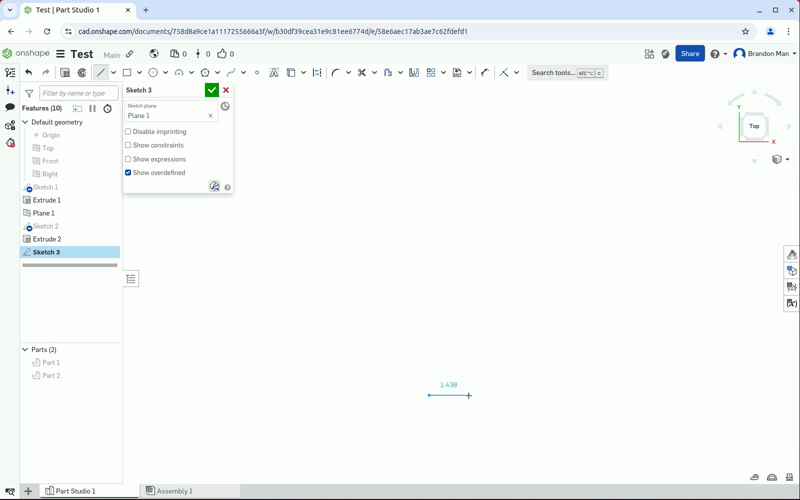
scroll(6)
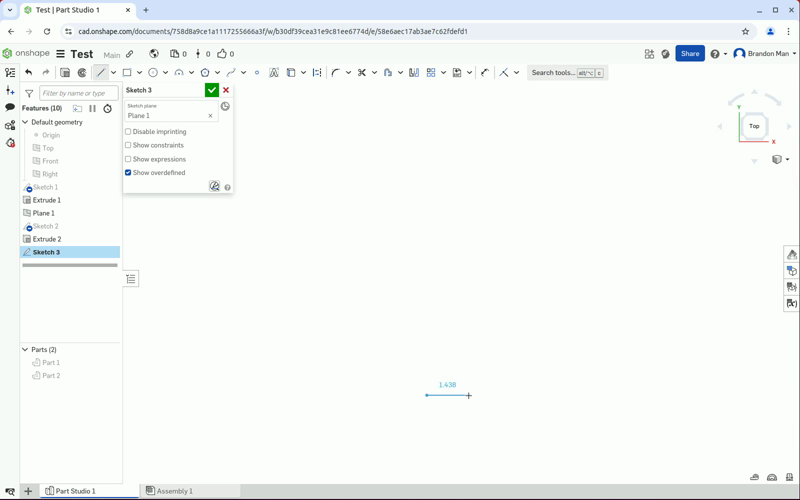
scroll(6)
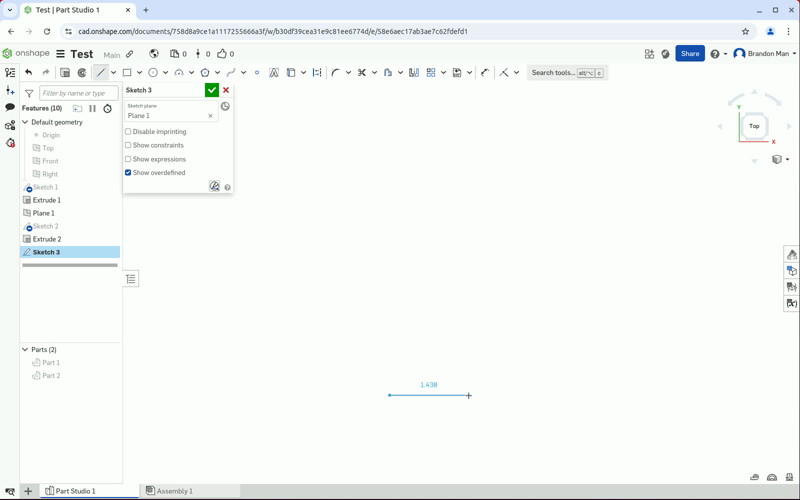
click(468, 395)
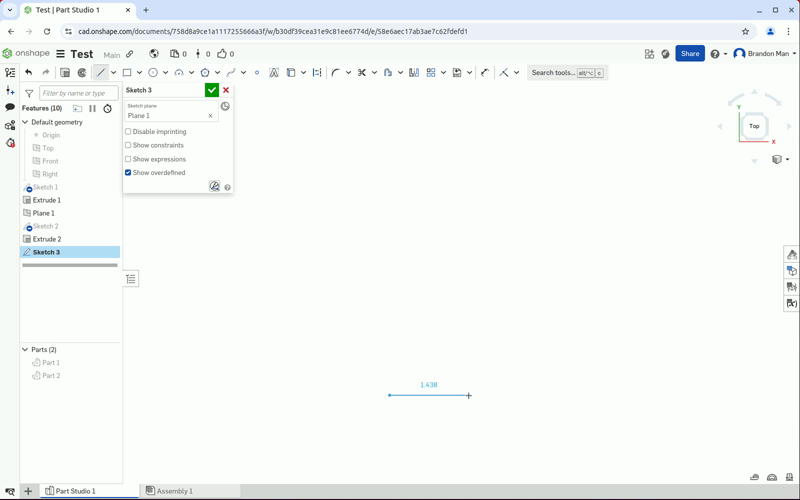
scroll(-6)
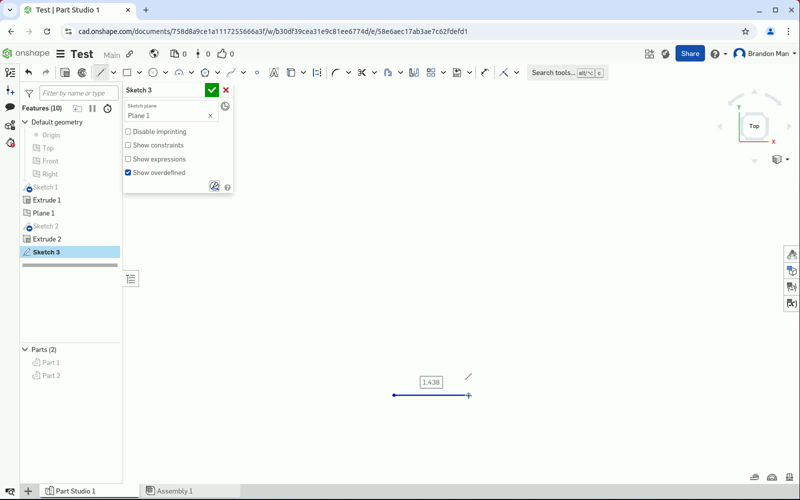
scroll(-6)
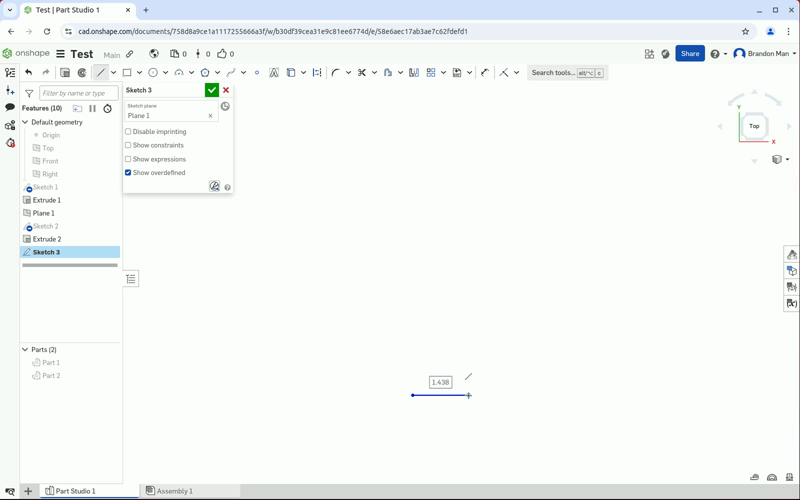
scroll(-6)
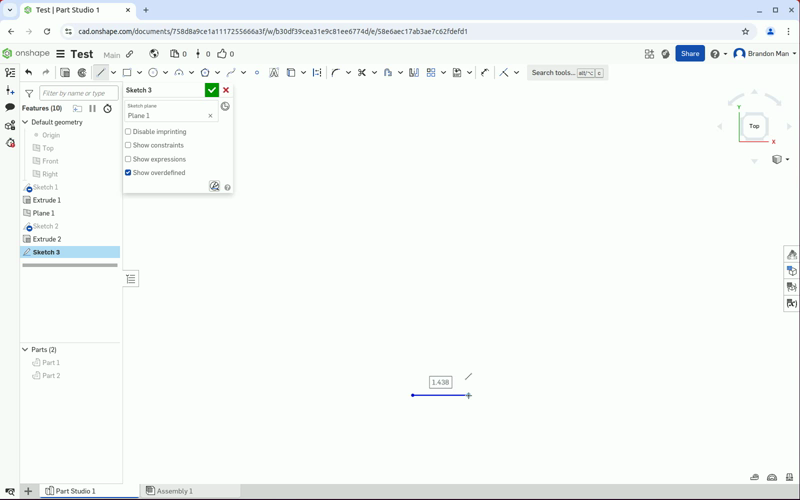
scroll(-6)
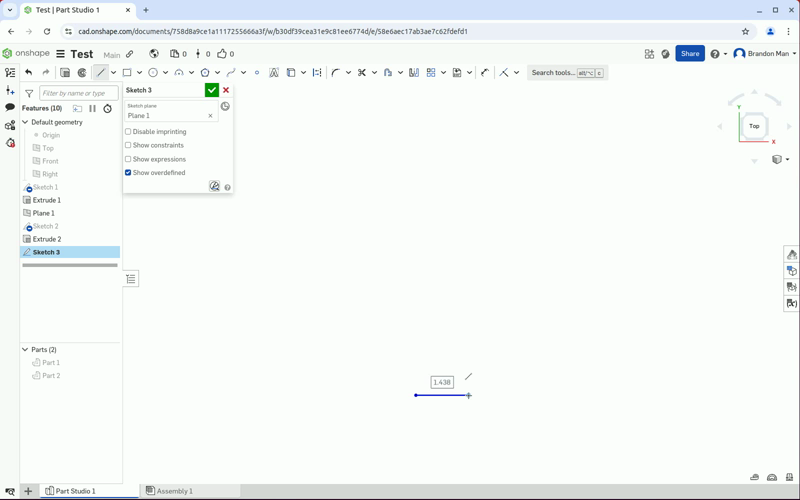
scroll(-6)
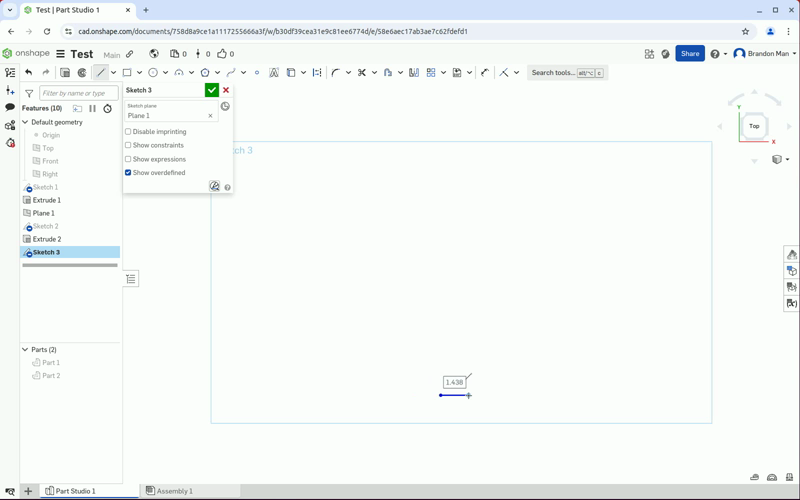
scroll(-6)
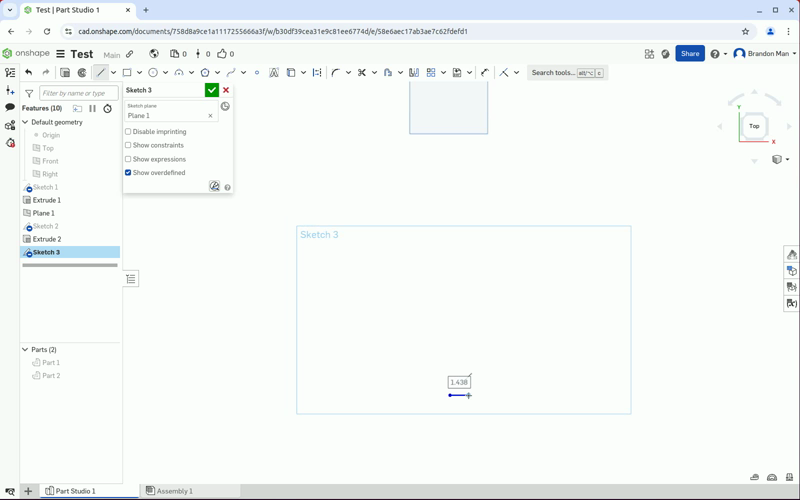
scroll(-6)
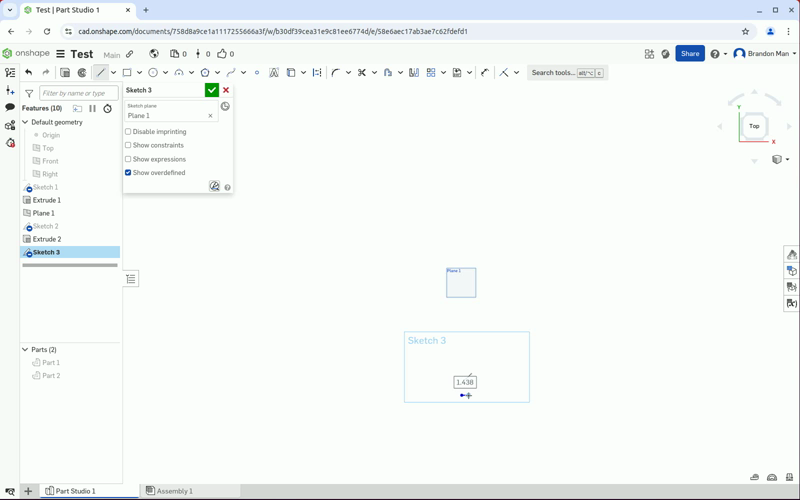
key_up(shift)
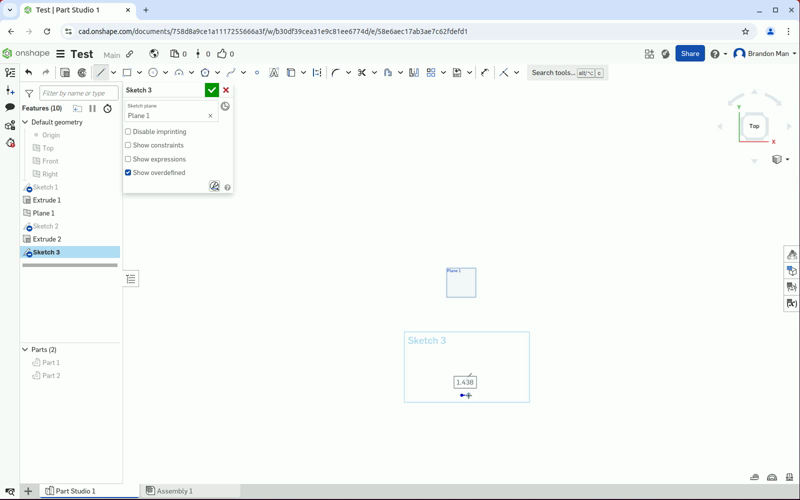
key_down(shift)
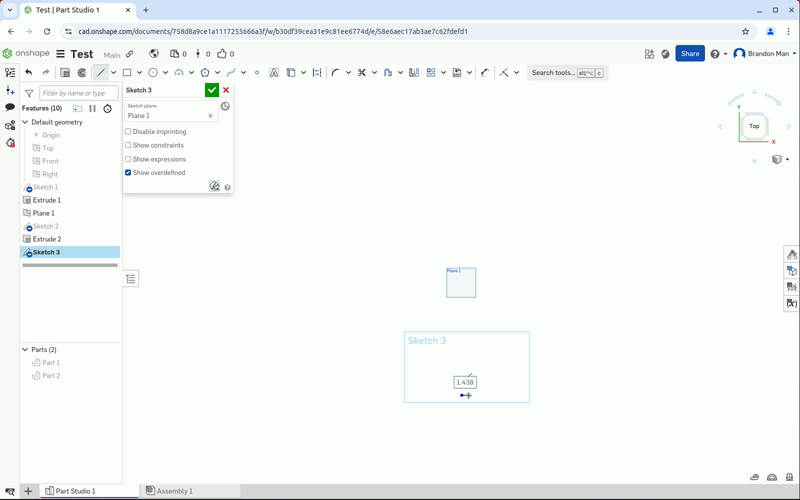
mouse_move(468, 295)
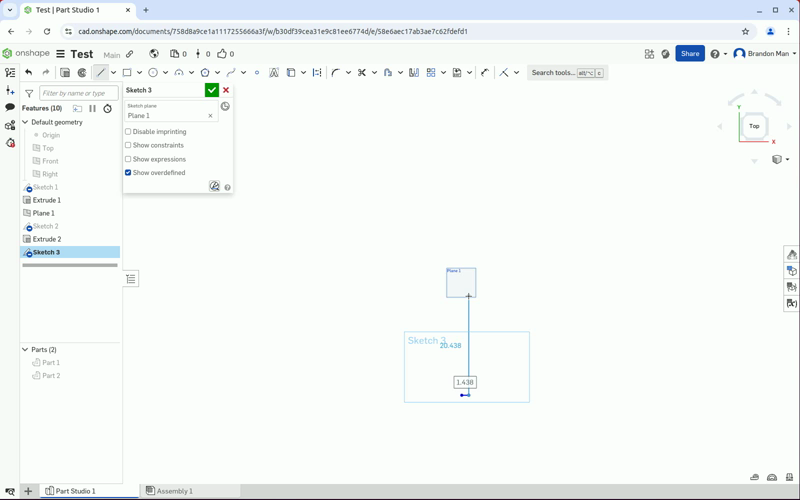
click(468, 295)
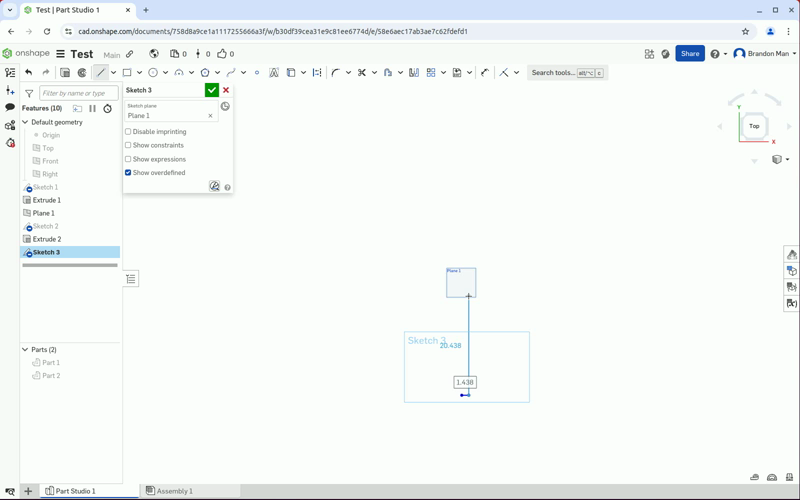
key_up(shift)
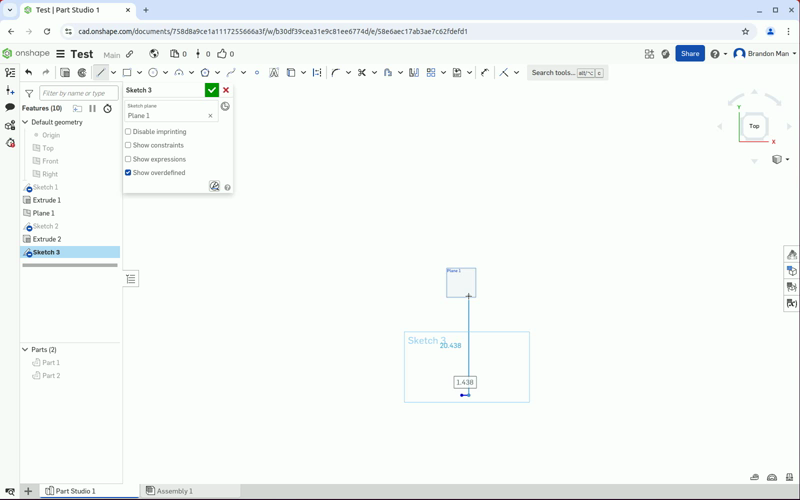
key(esc)
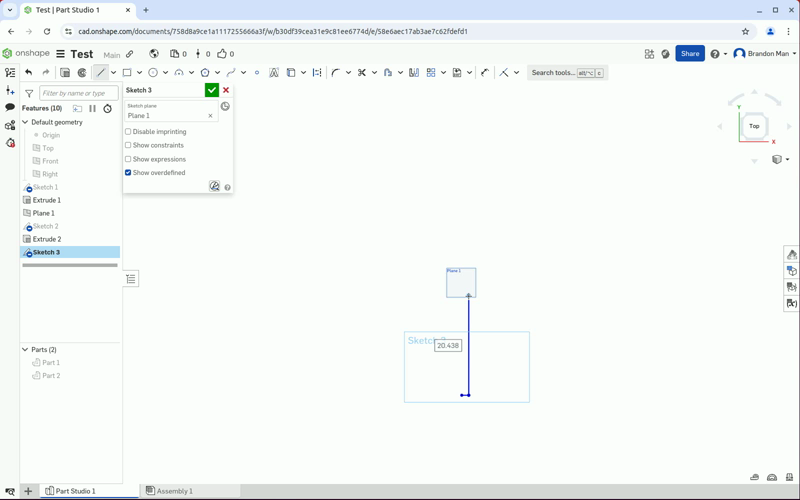
key(a)
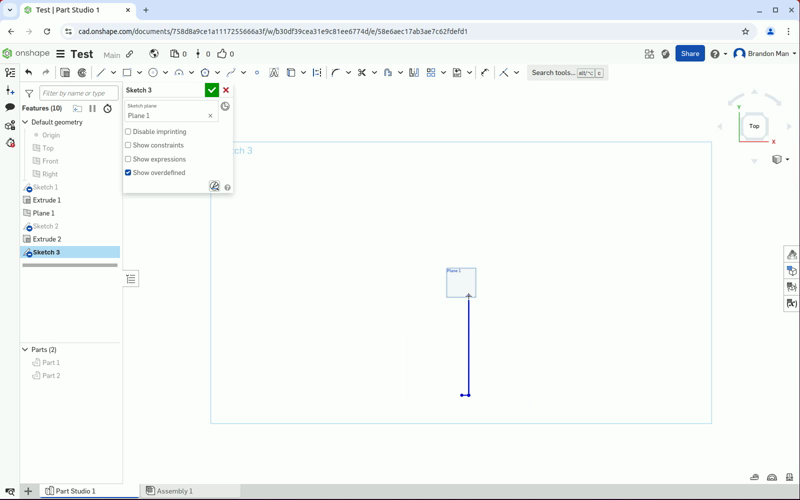
mouse_move(468, 295)
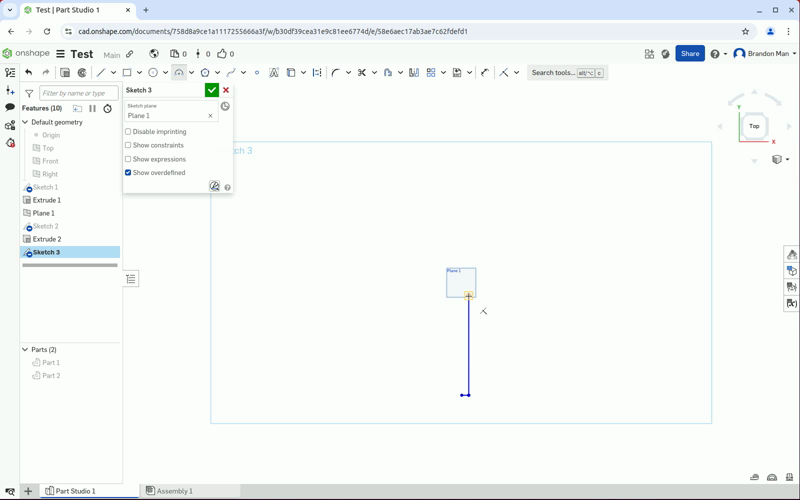
click(468, 295)
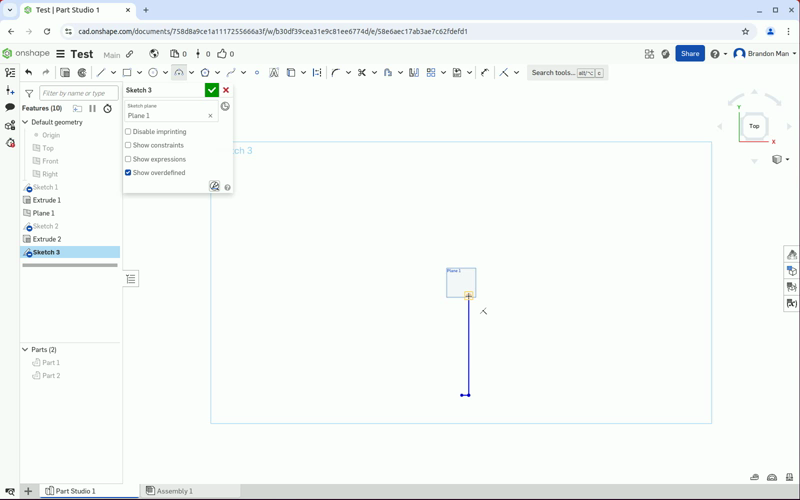
key_down(shift)
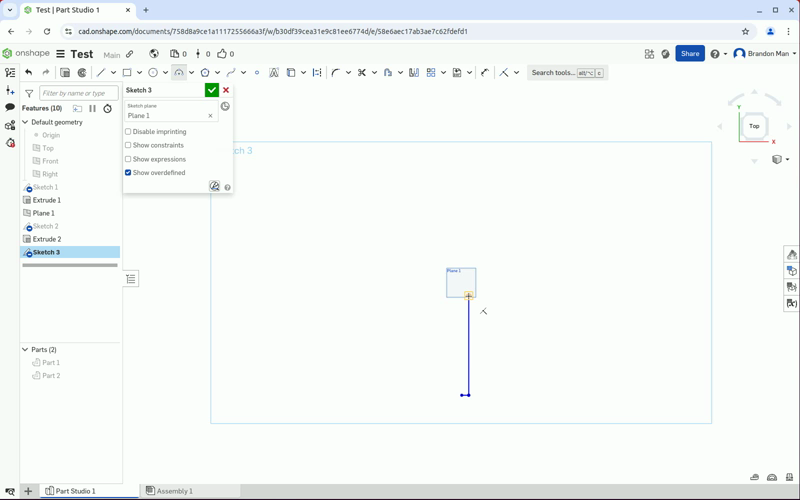
mouse_move(473, 292)
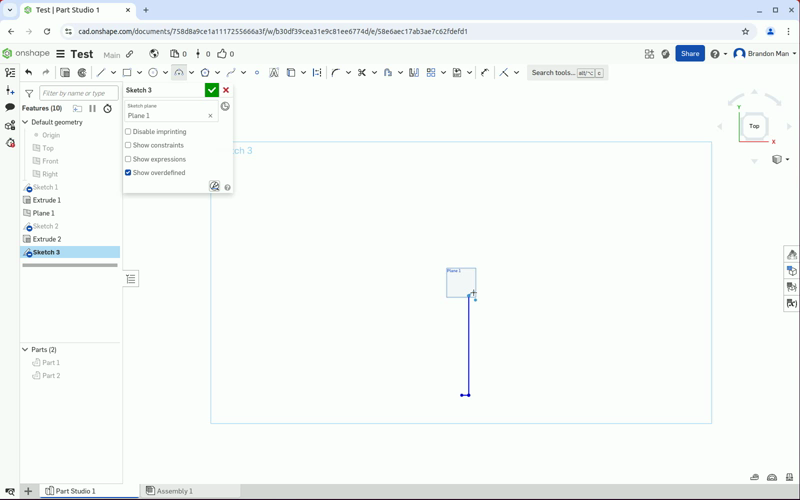
scroll(6)
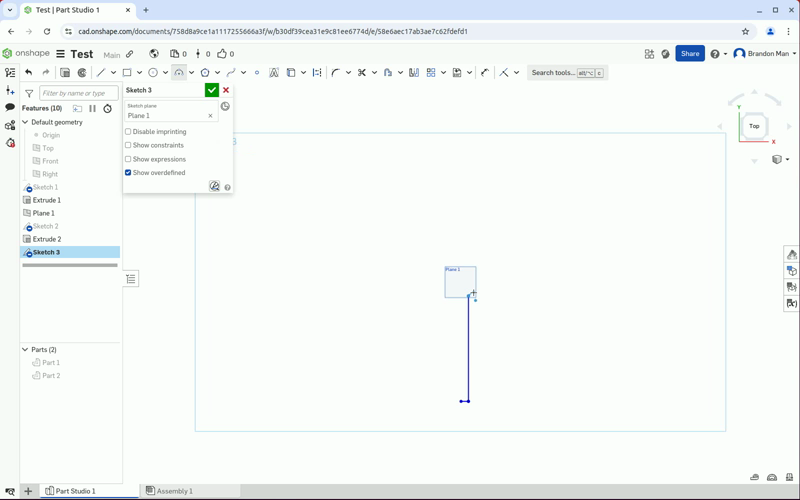
scroll(6)
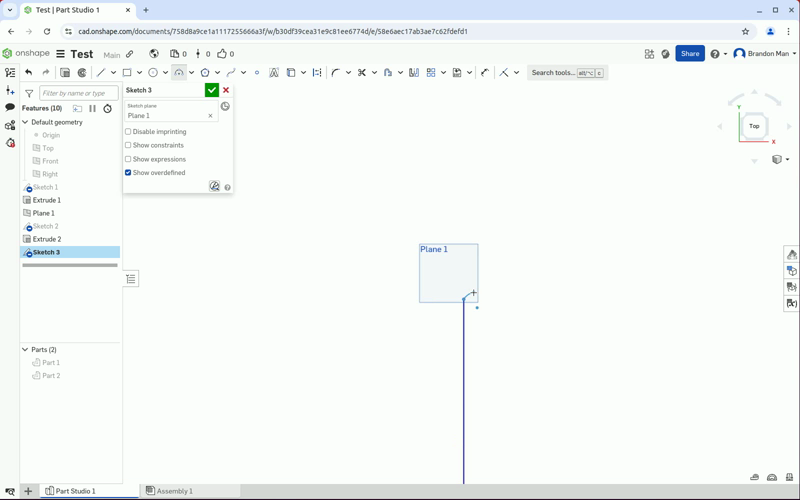
scroll(6)
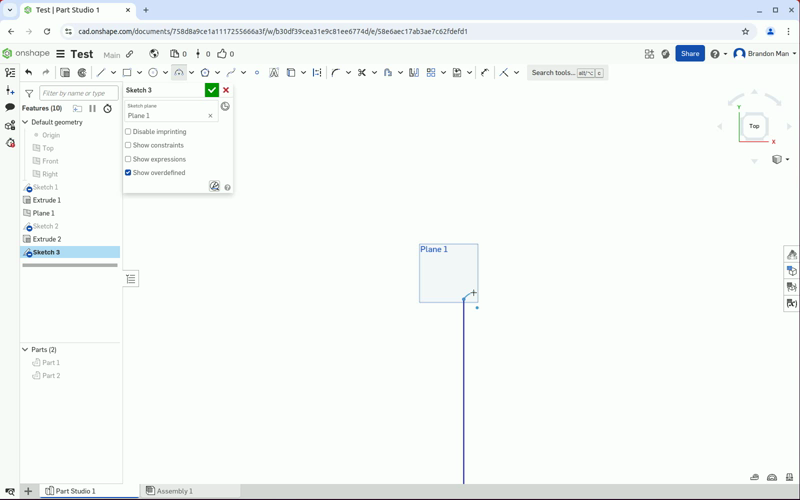
scroll(6)
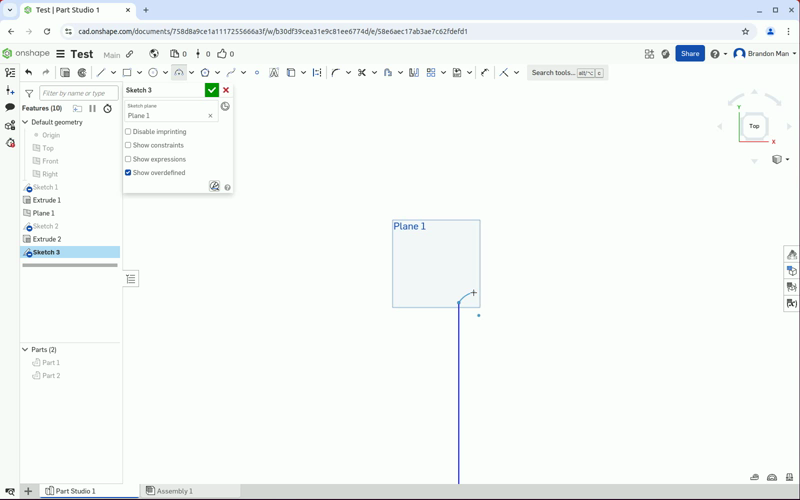
scroll(6)
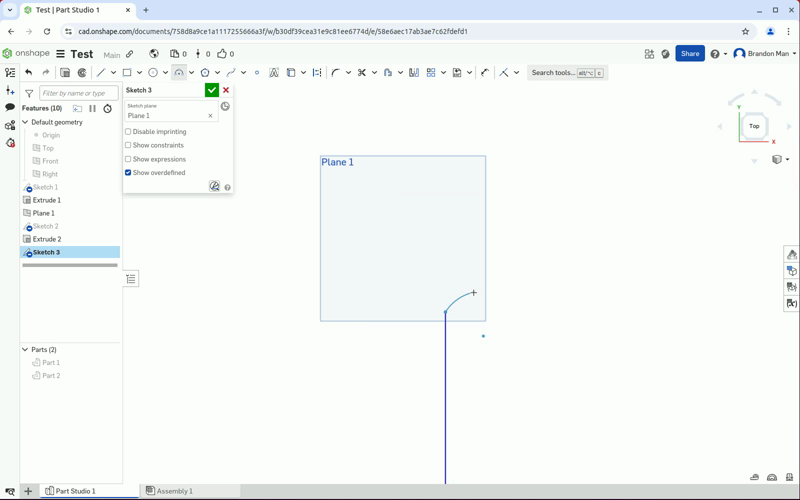
scroll(6)
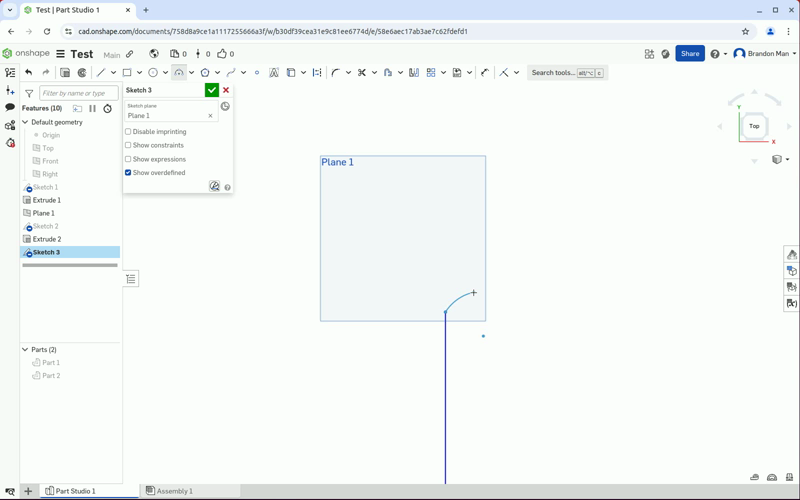
scroll(6)
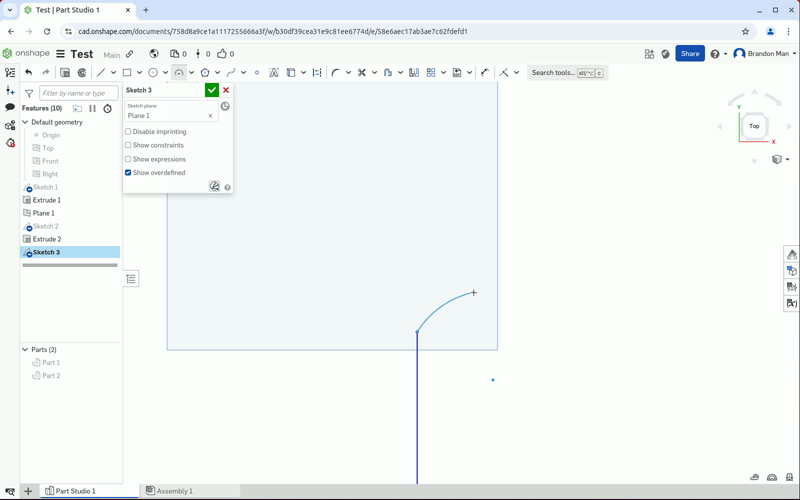
click(473, 292)
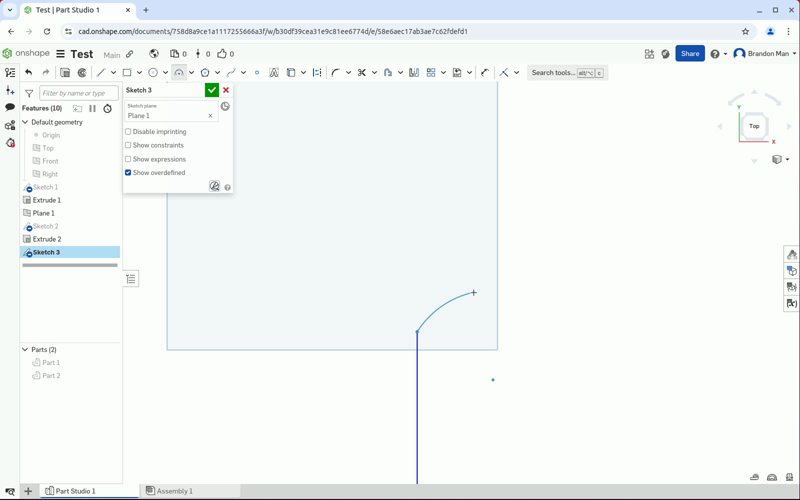
scroll(-6)
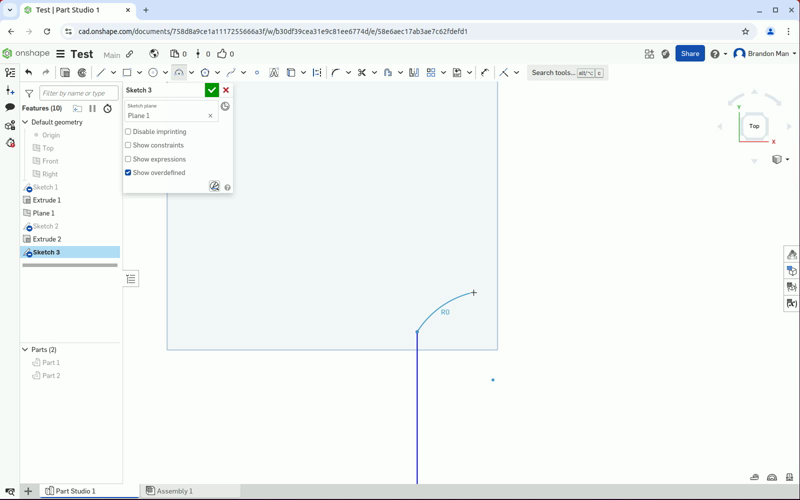
scroll(-6)
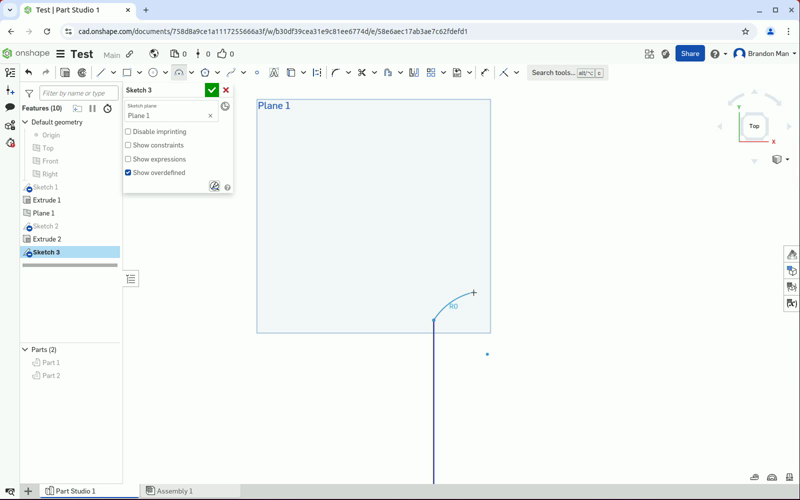
scroll(-6)
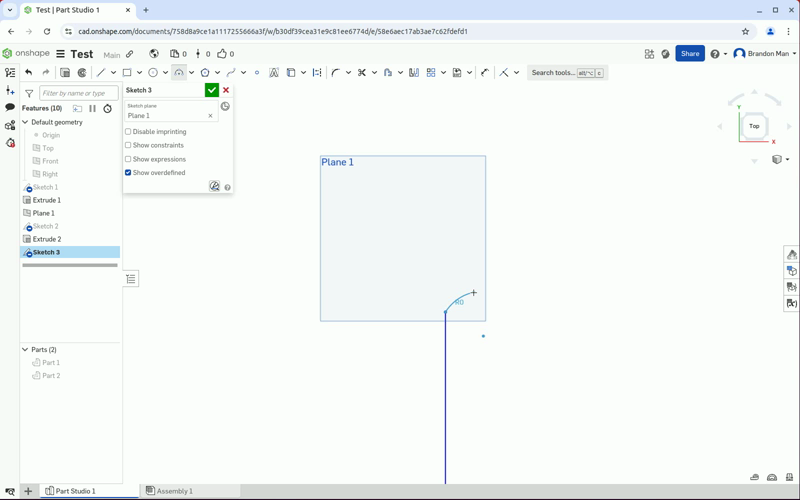
scroll(-6)
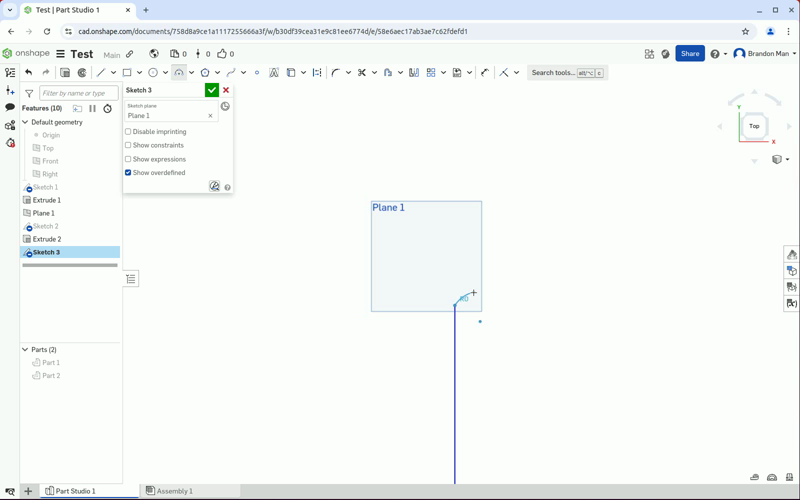
scroll(-6)
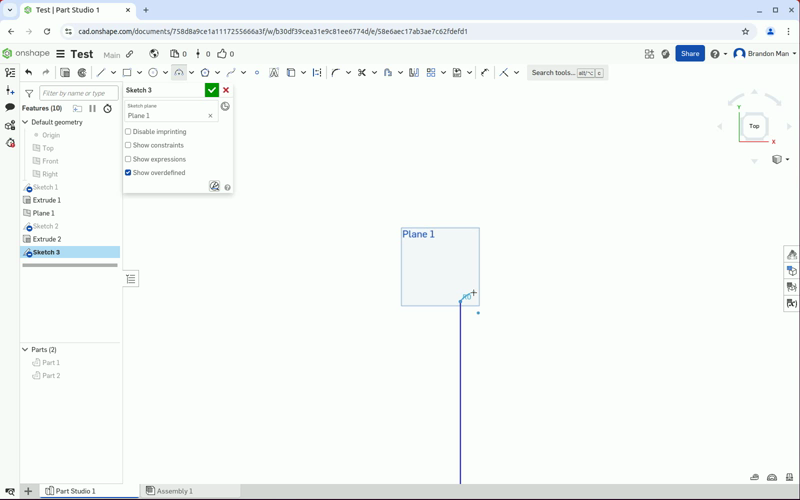
scroll(-6)
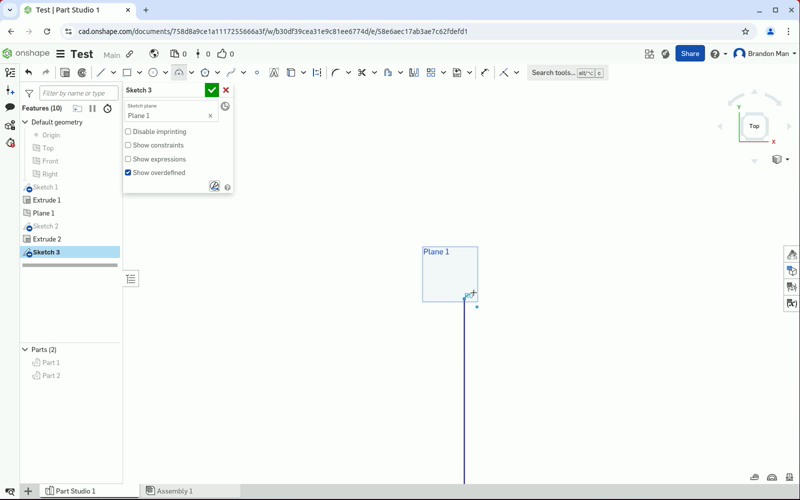
scroll(-6)
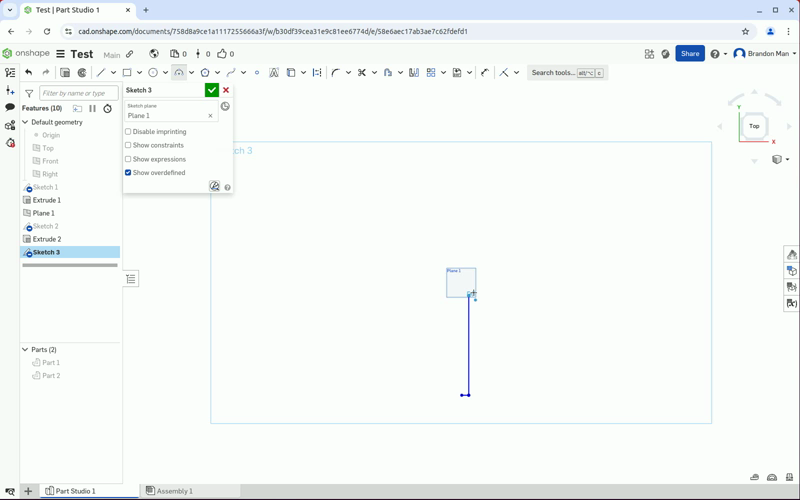
mouse_move(470, 293)
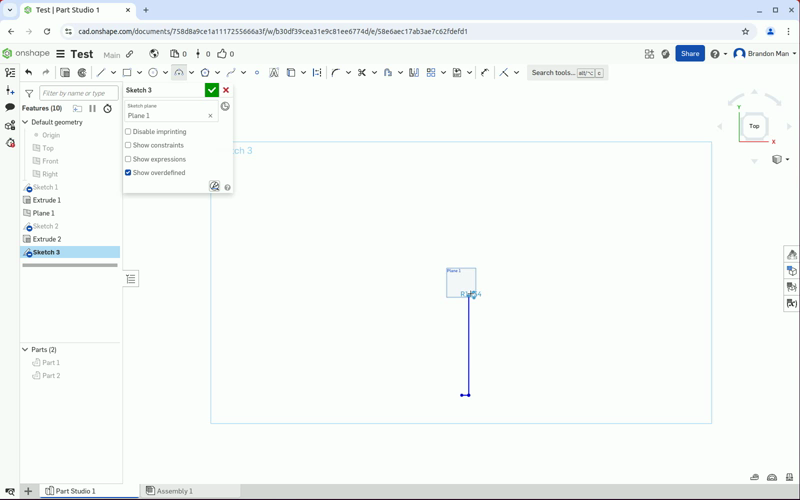
scroll(6)
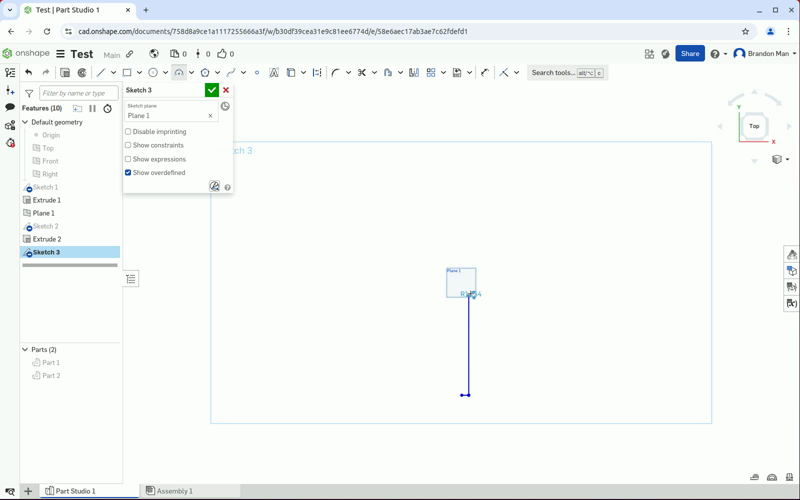
scroll(6)
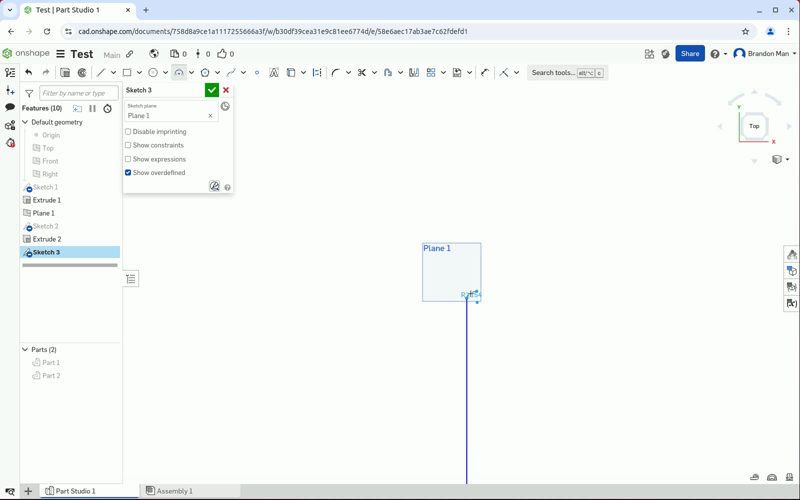
scroll(6)
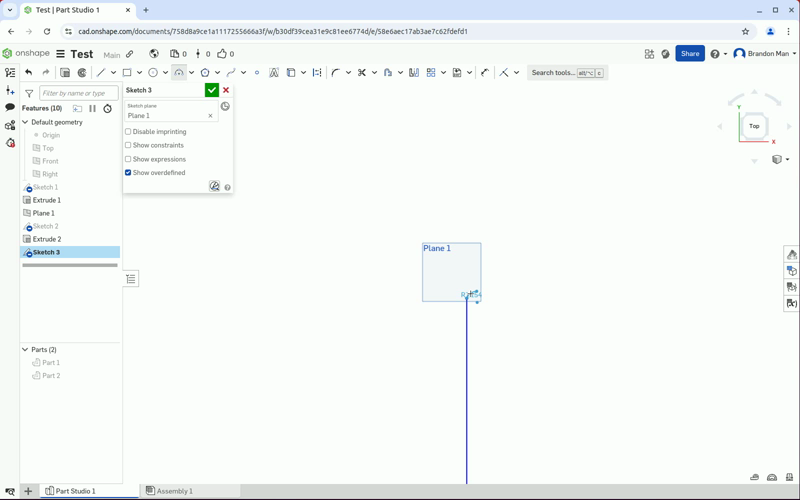
scroll(6)
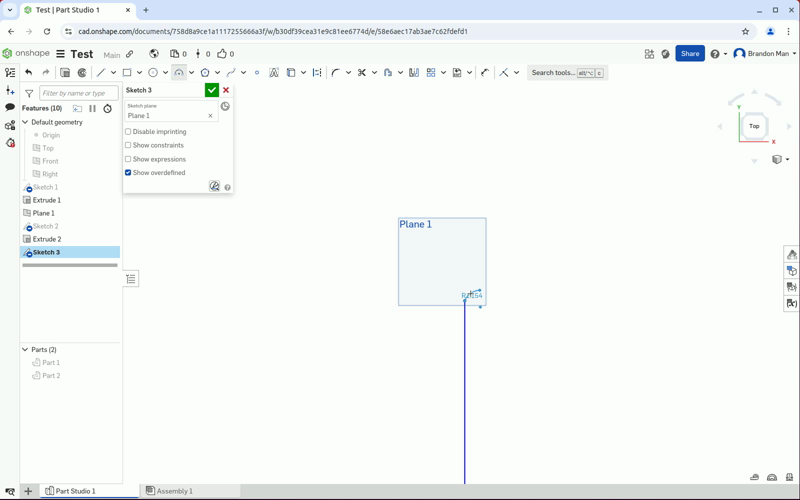
scroll(6)
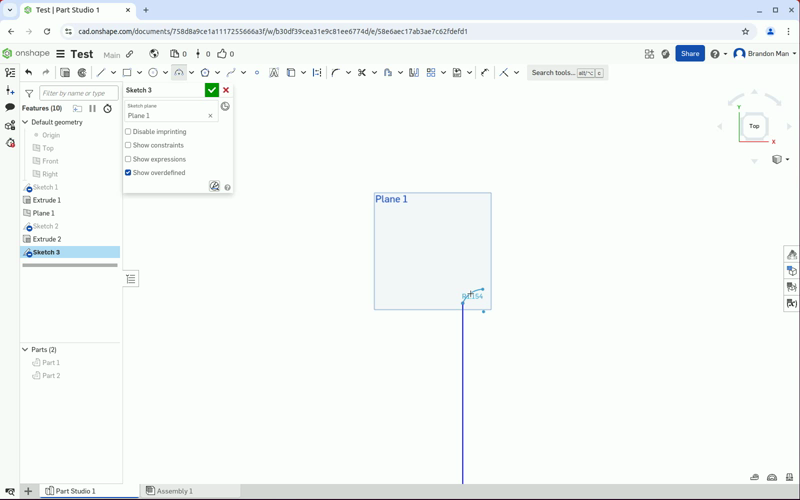
scroll(6)
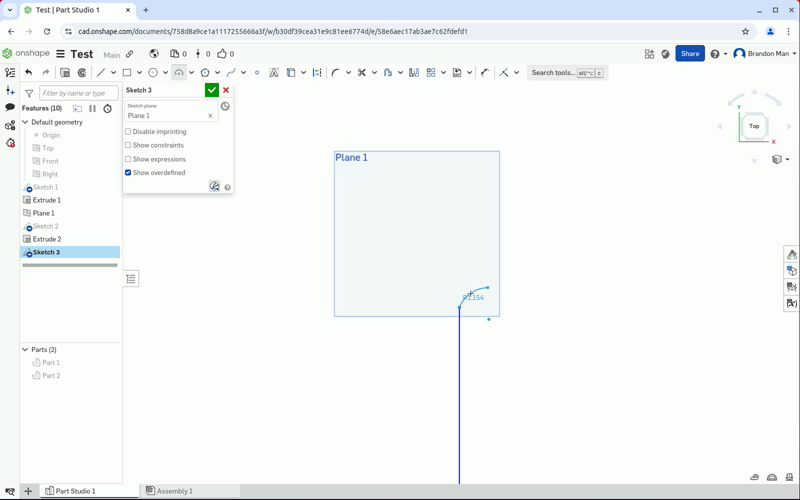
scroll(6)
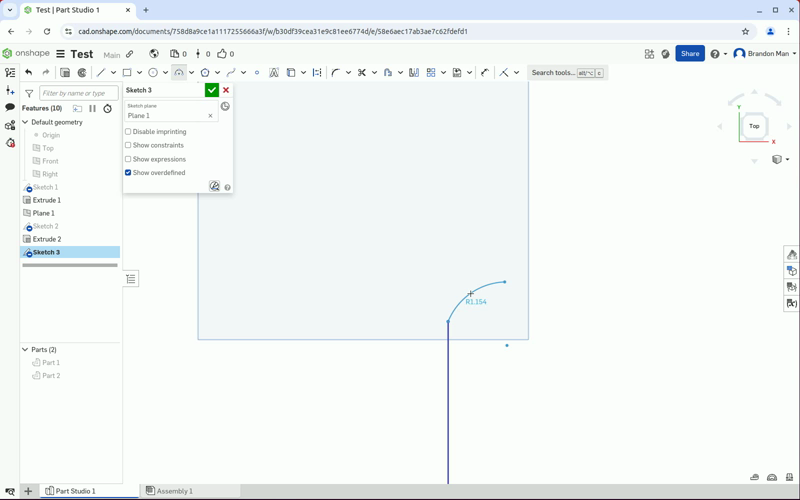
click(470, 293)
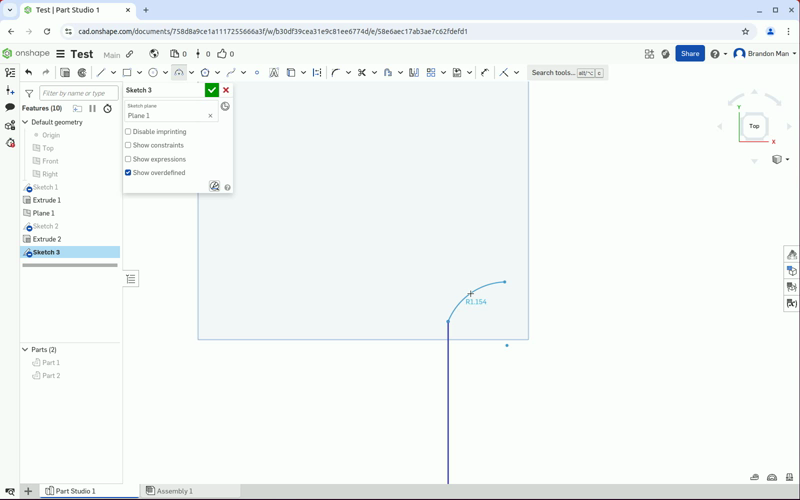
scroll(-6)
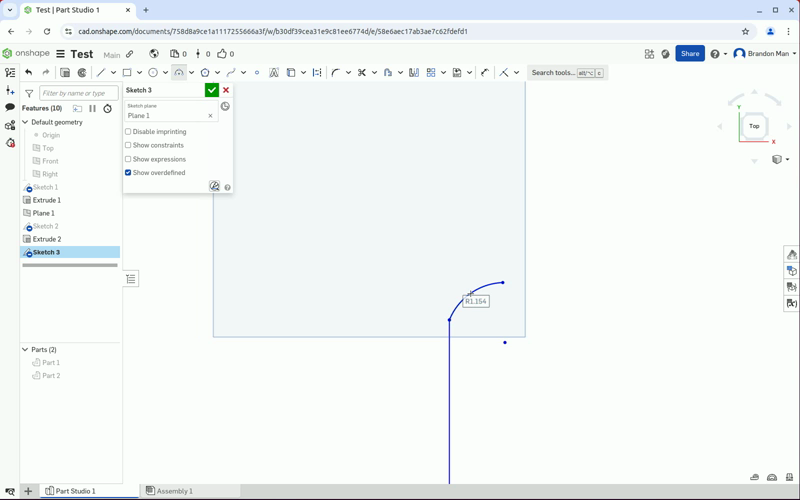
scroll(-6)
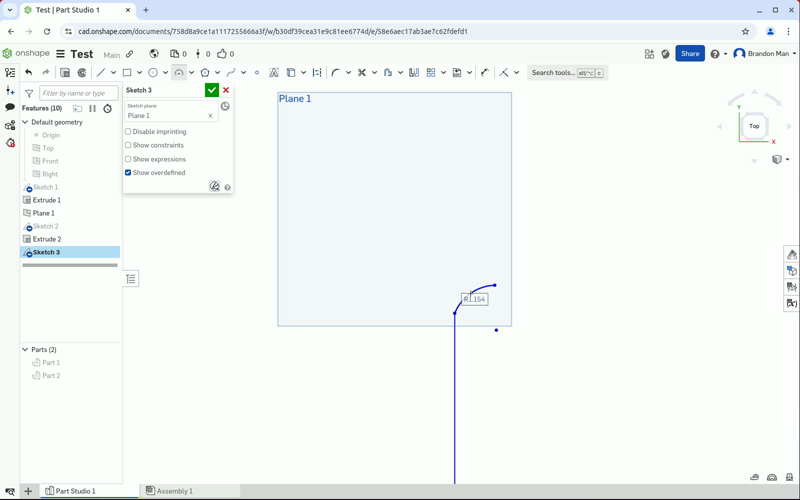
scroll(-6)
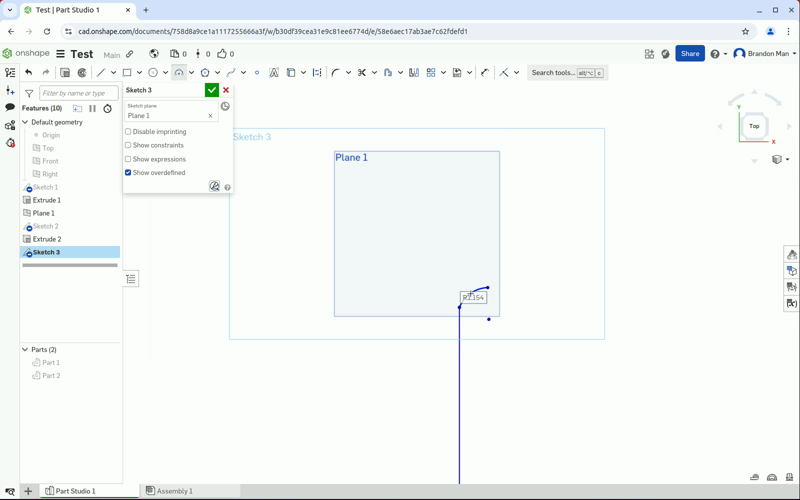
scroll(-6)
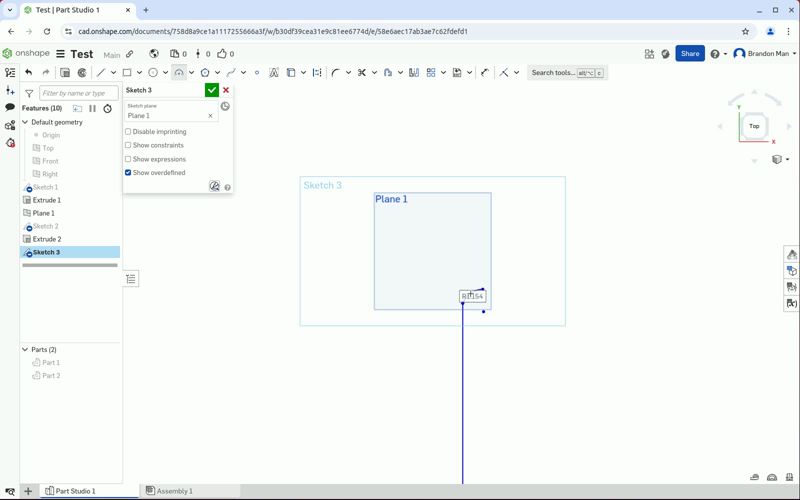
scroll(-6)
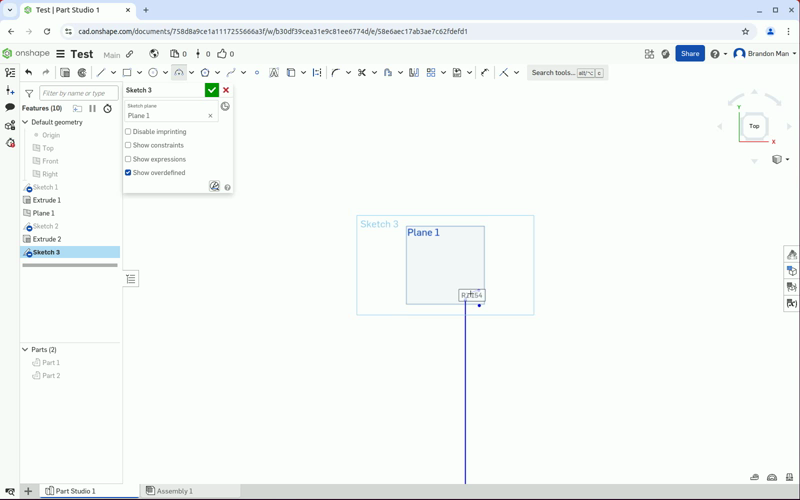
scroll(-6)
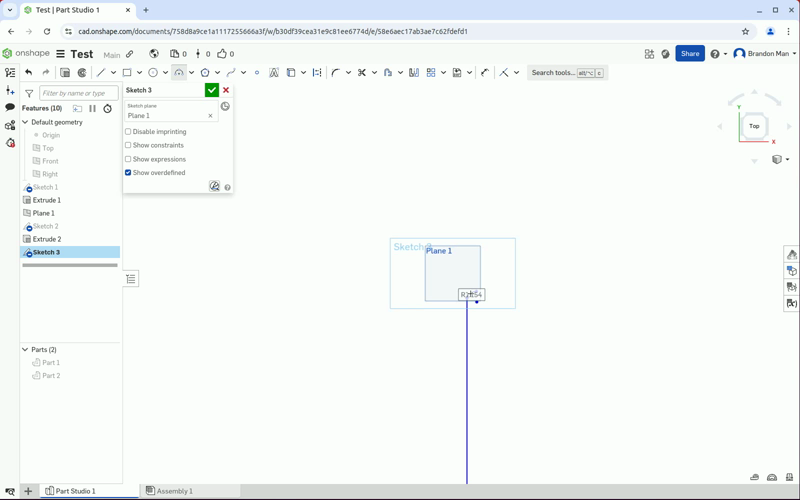
scroll(-6)
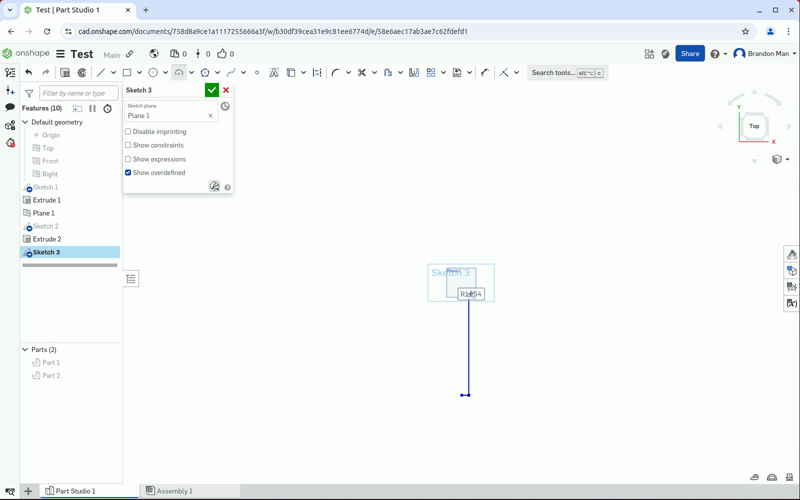
key_up(shift)
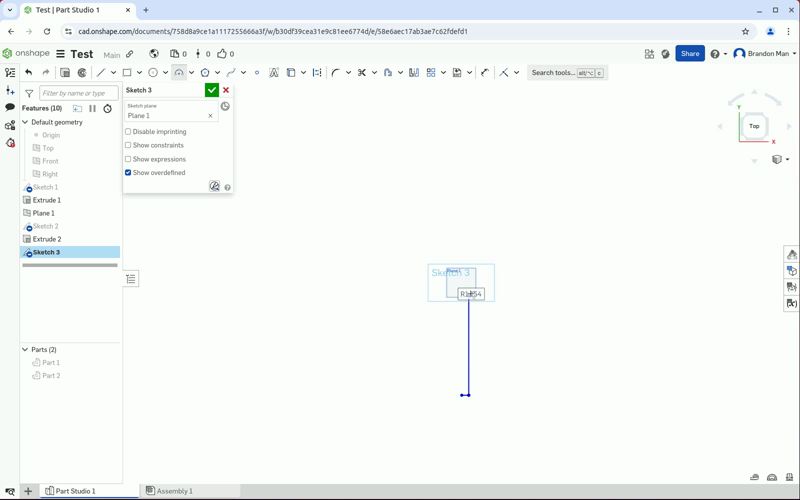
key(esc)
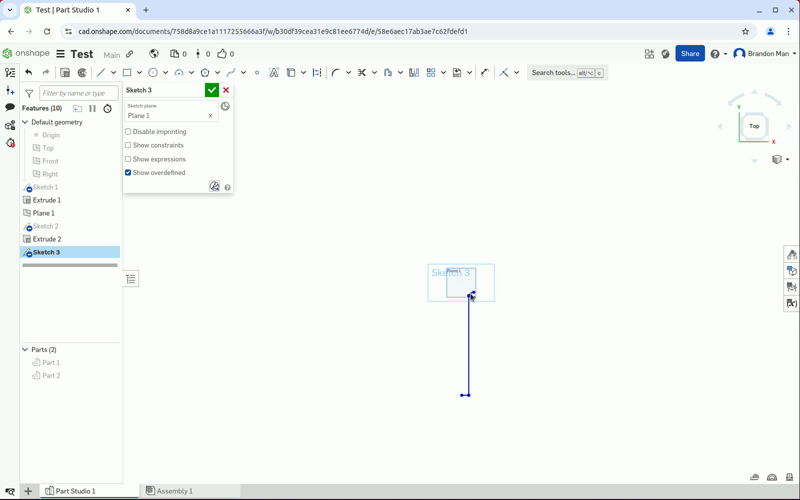
key(l)
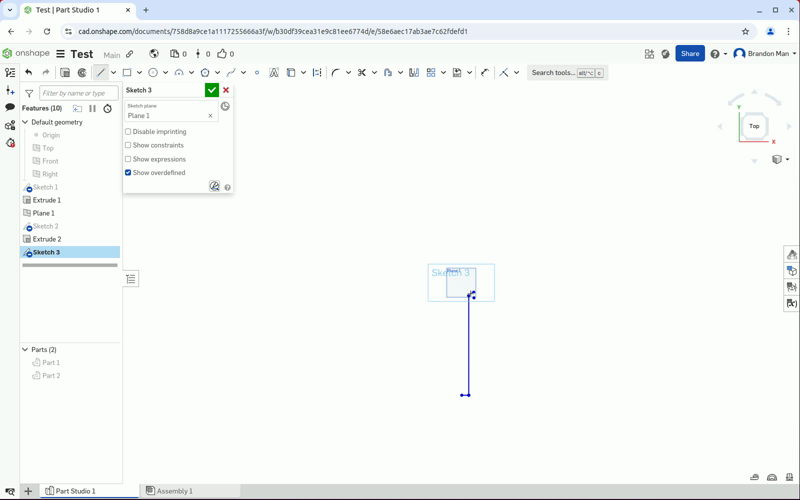
mouse_move(473, 292)
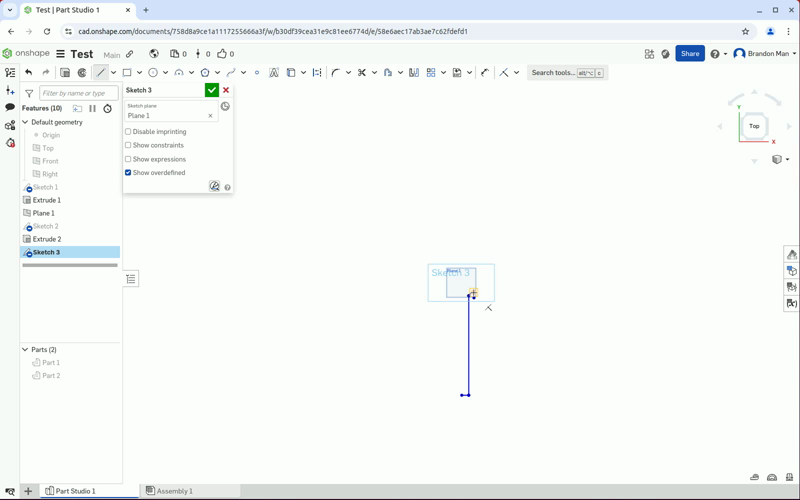
scroll(6)
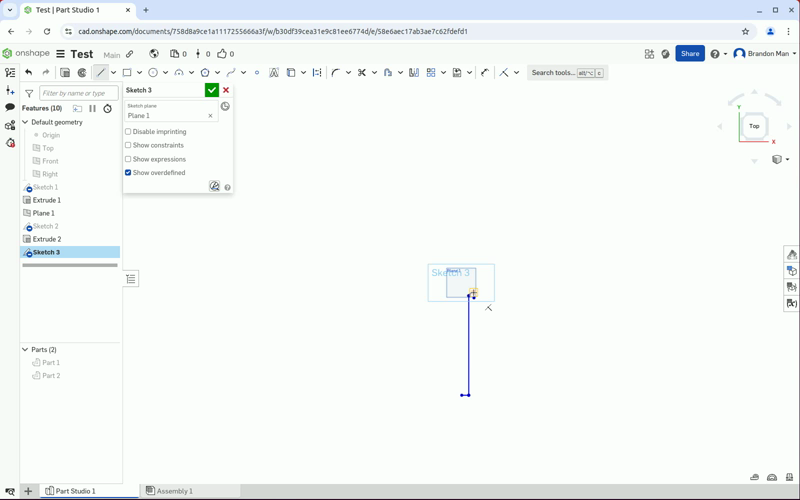
scroll(6)
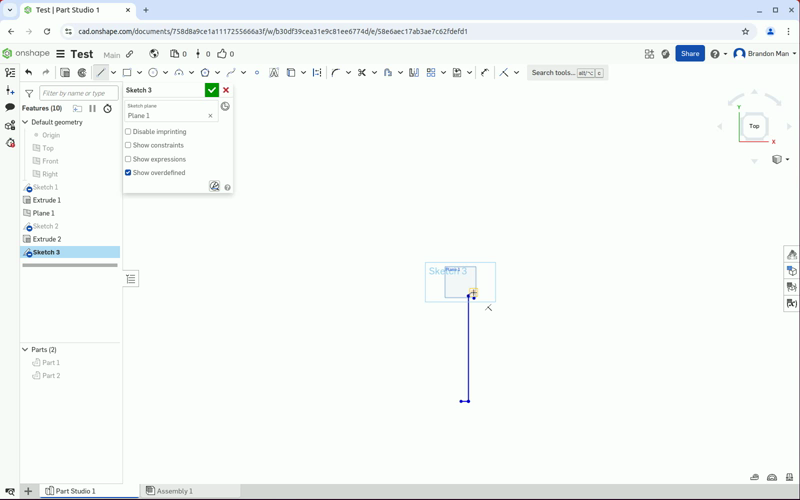
scroll(6)
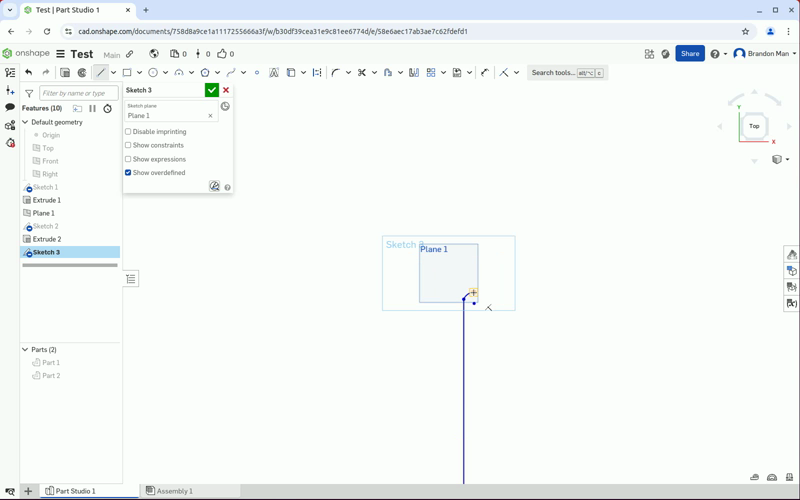
scroll(6)
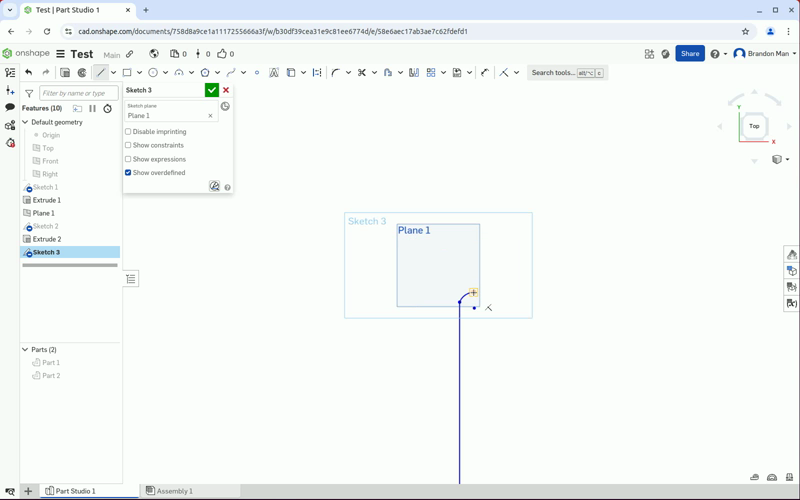
scroll(6)
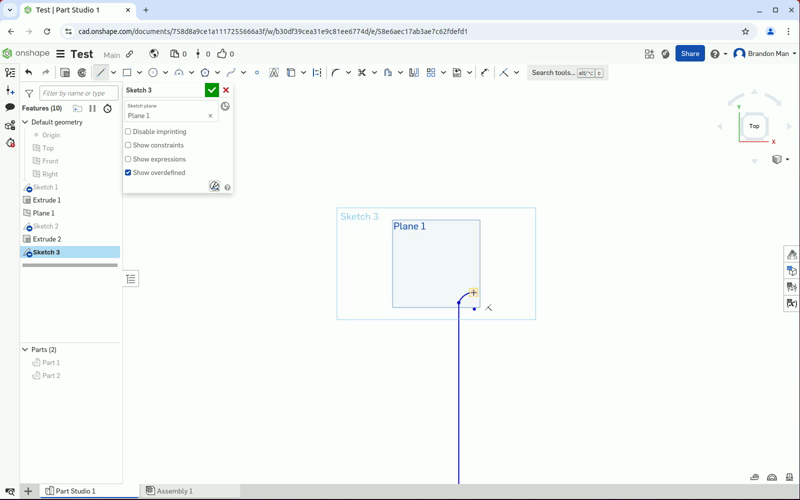
scroll(6)
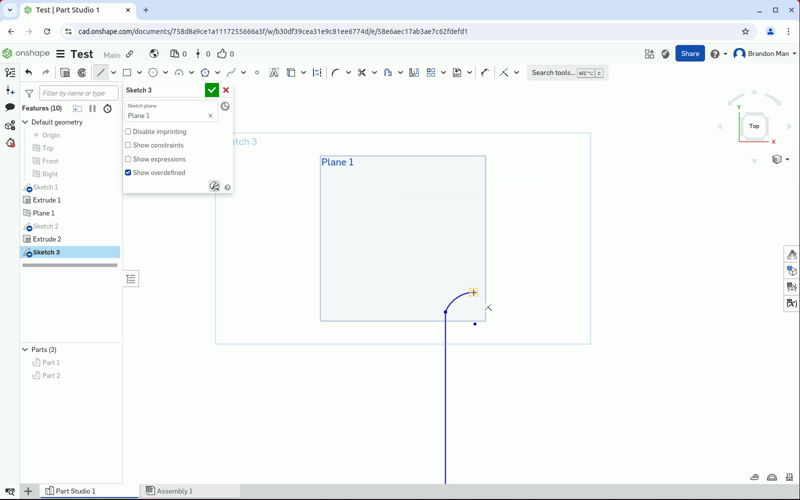
scroll(6)
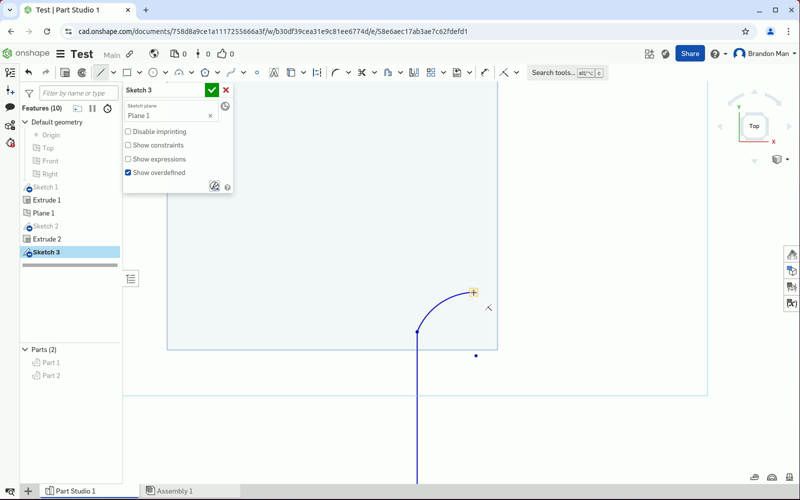
click(473, 292)
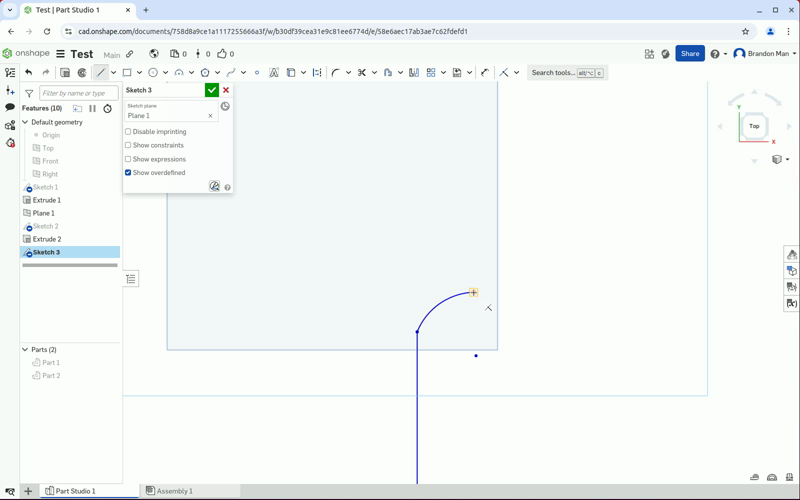
scroll(-6)
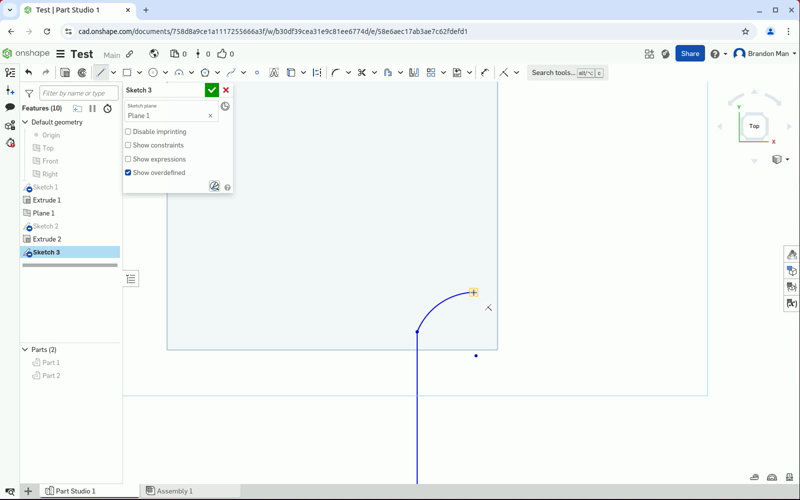
scroll(-6)
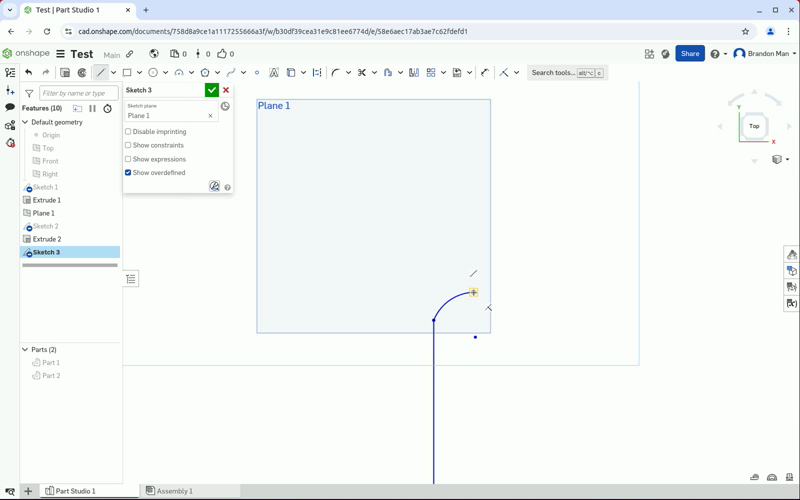
scroll(-6)
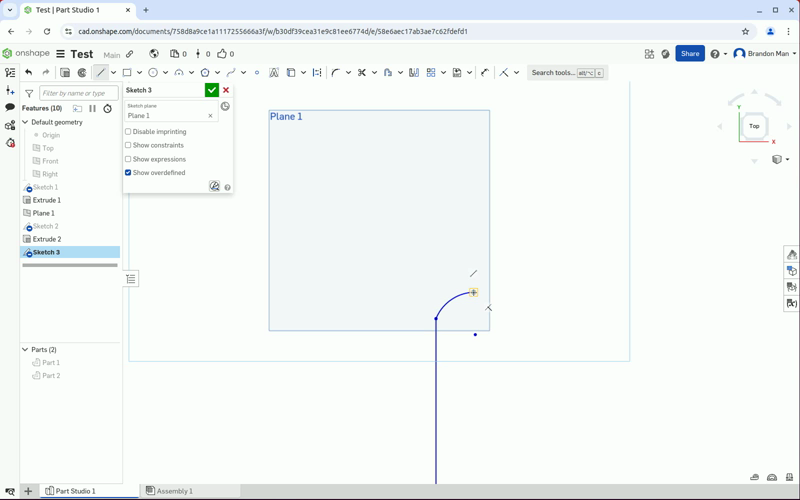
scroll(-6)
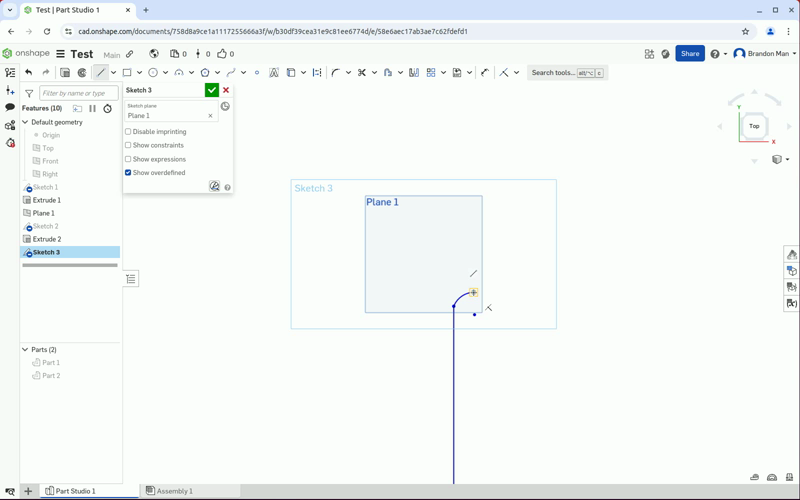
scroll(-6)
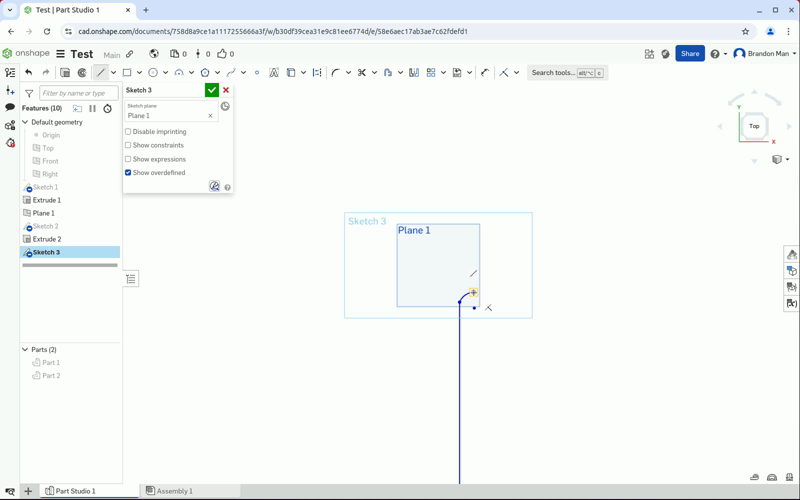
scroll(-6)
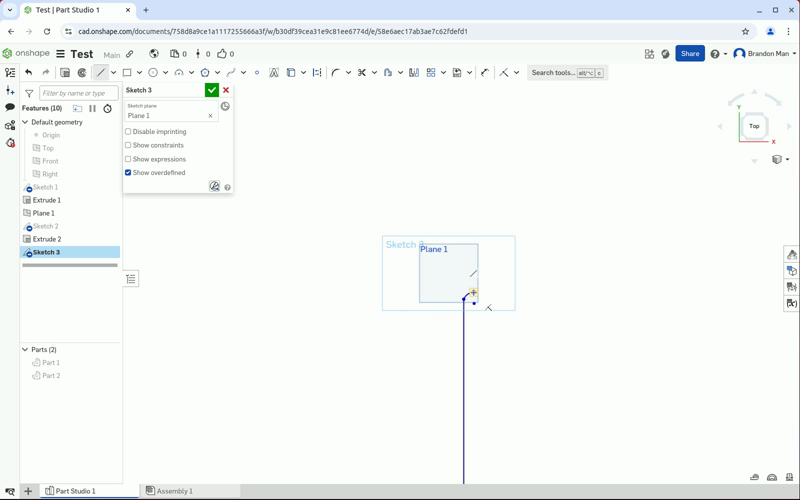
scroll(-6)
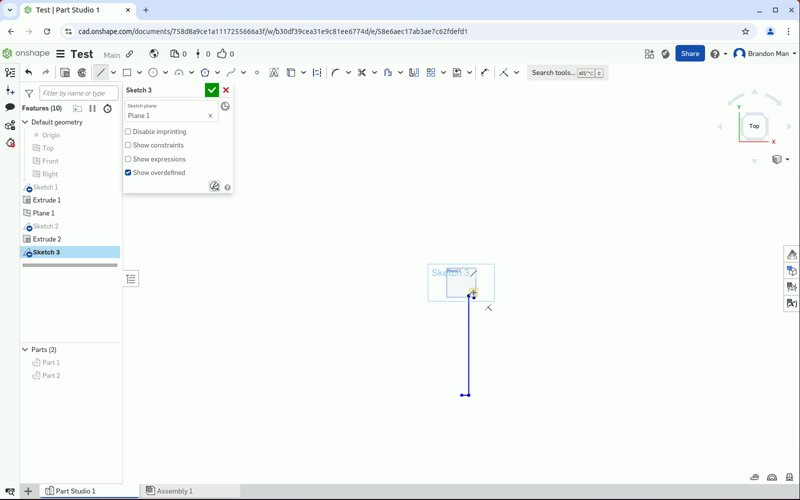
key_down(shift)
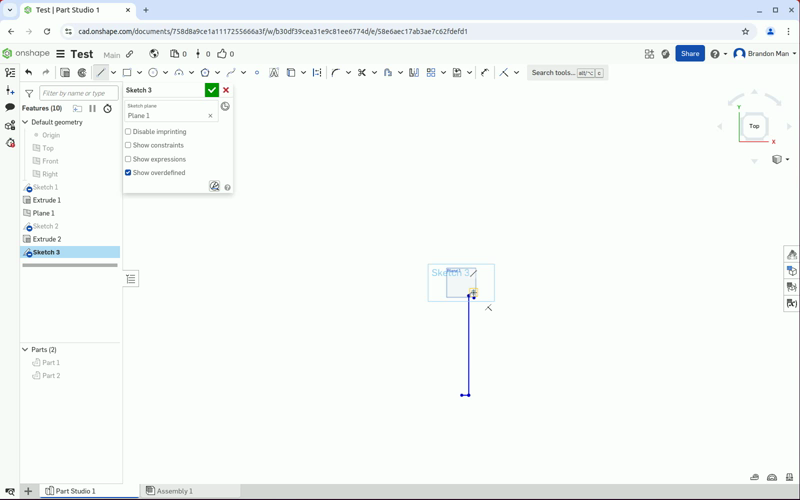
mouse_move(573, 292)
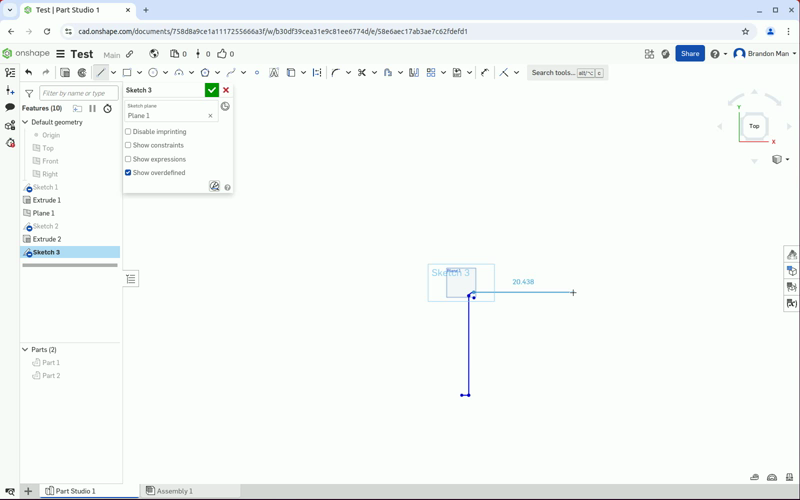
click(573, 292)
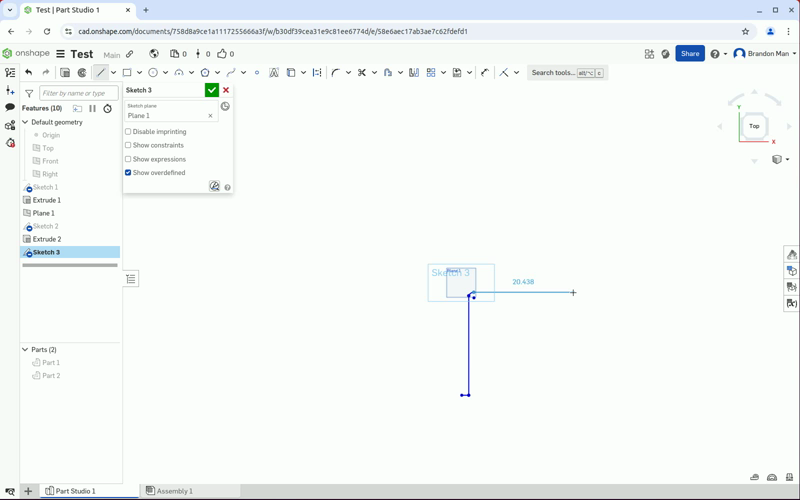
key_up(shift)
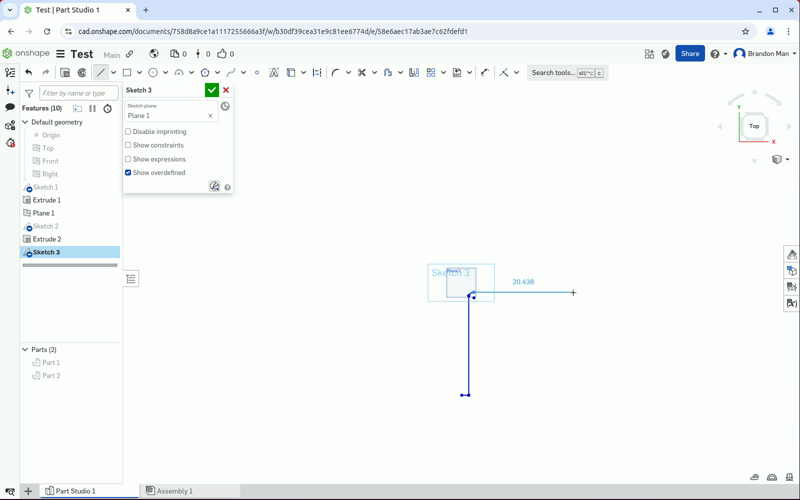
key_down(shift)
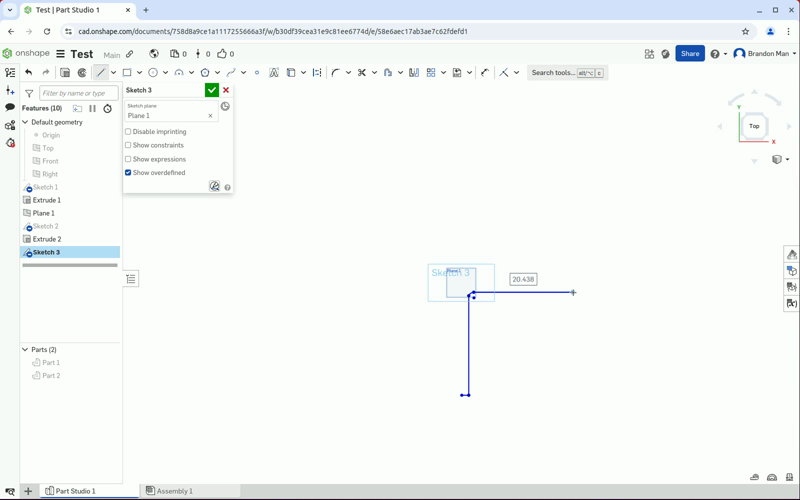
mouse_move(589, 292)
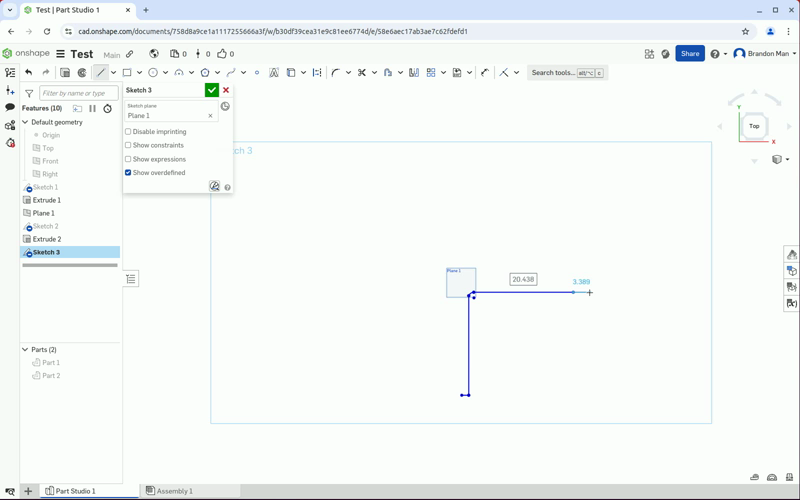
mouse_move(573, 285)
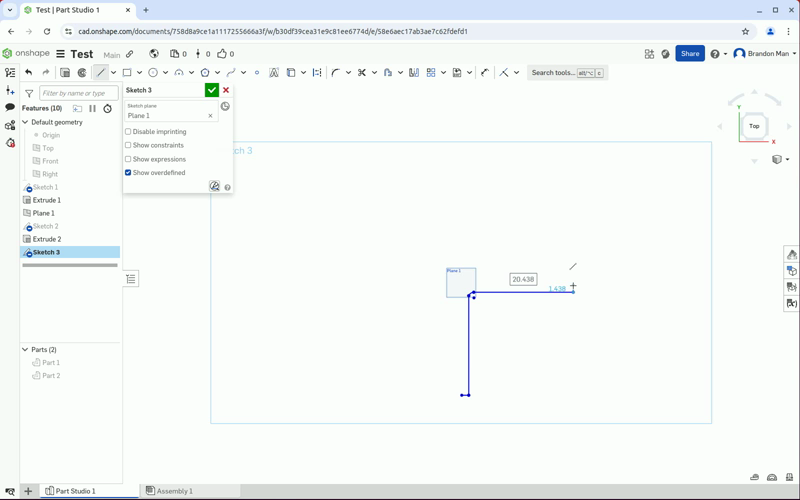
scroll(6)
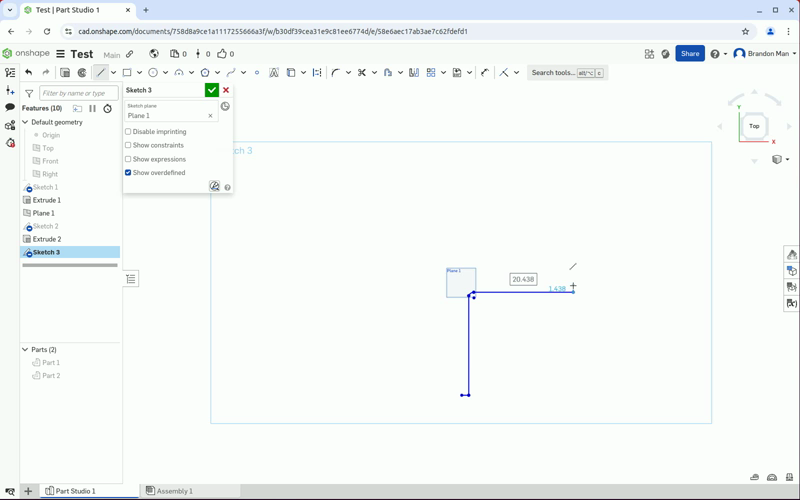
scroll(6)
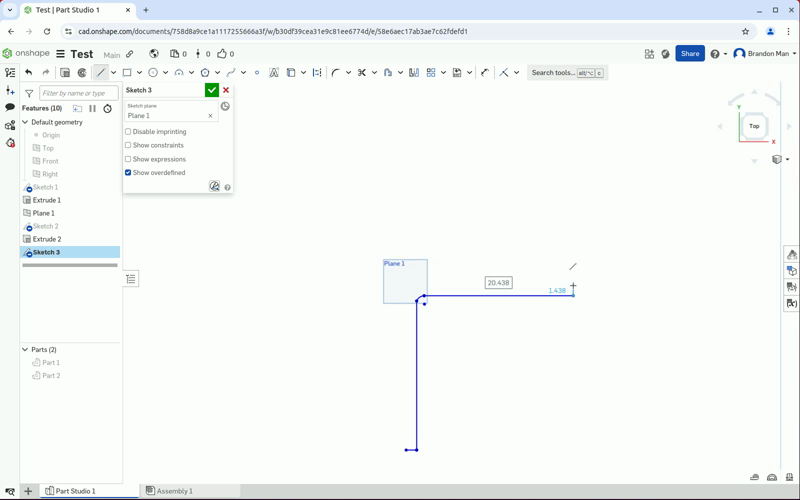
scroll(6)
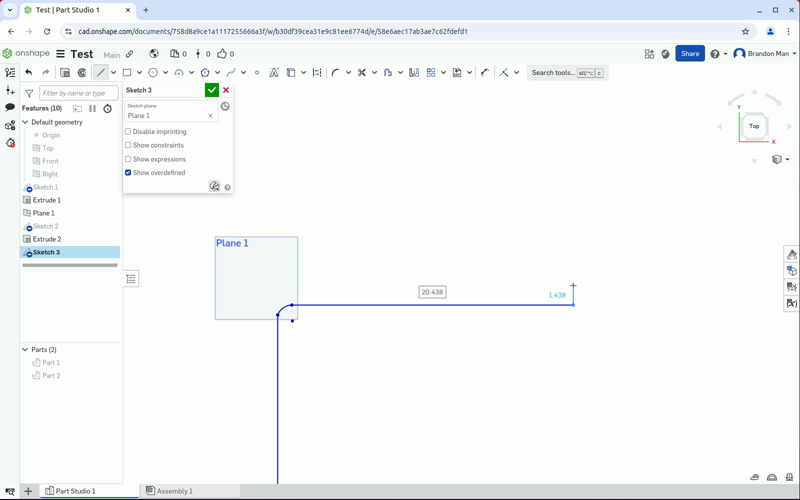
scroll(6)
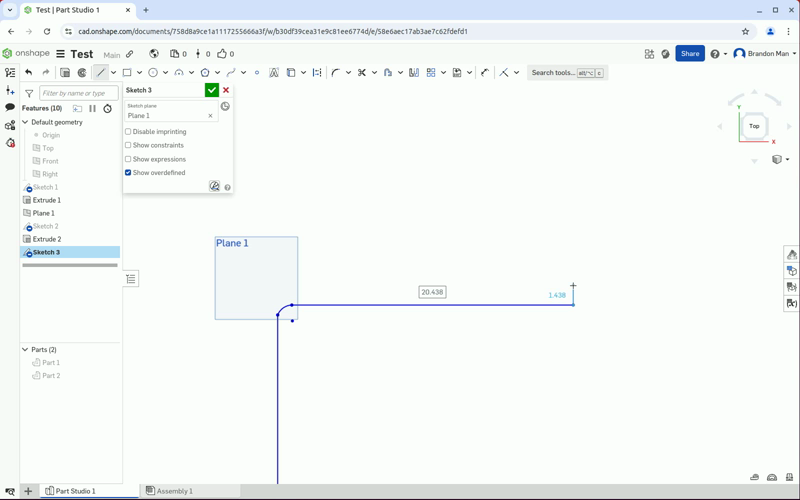
scroll(6)
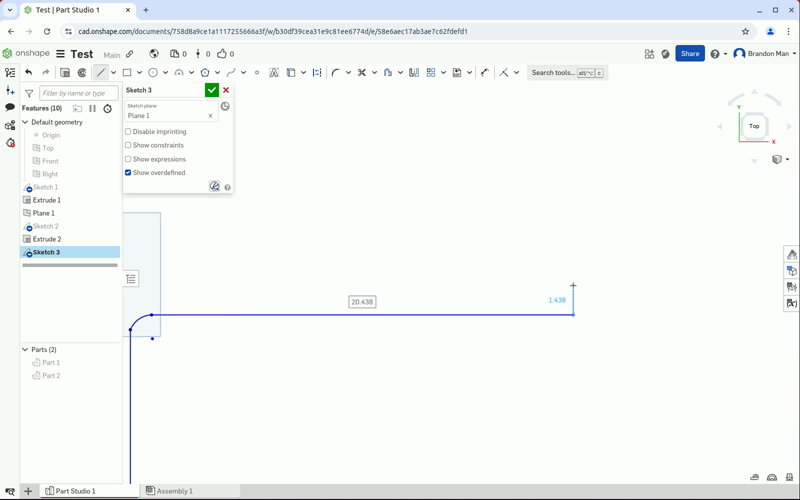
scroll(6)
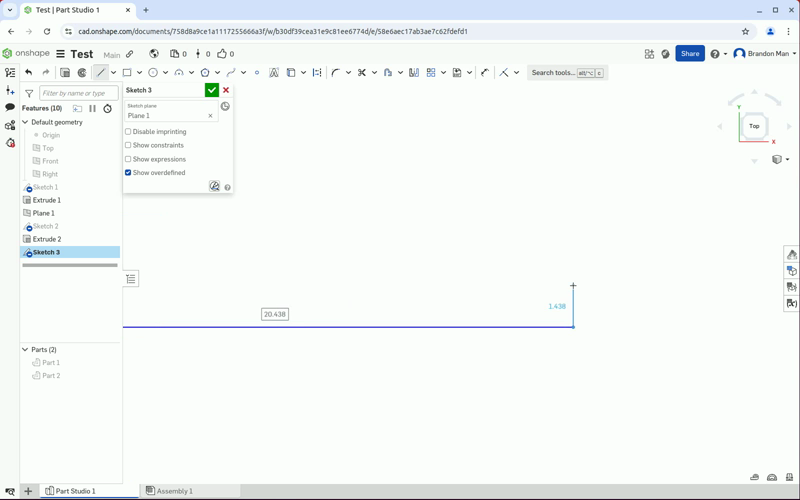
scroll(6)
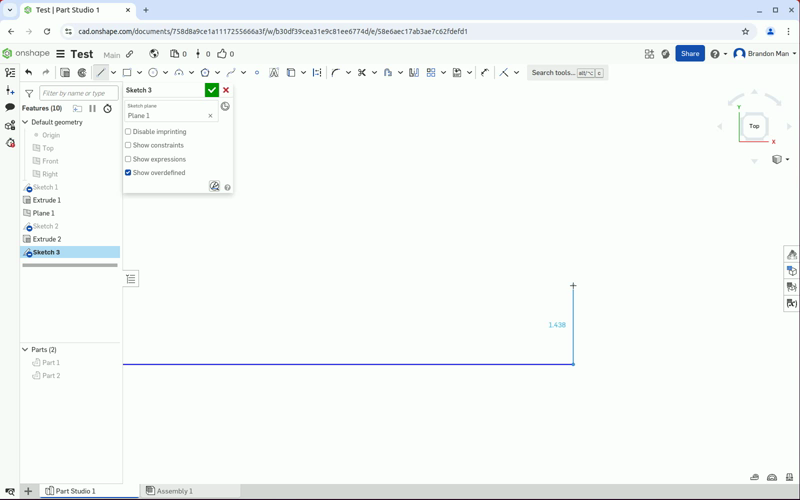
click(573, 285)
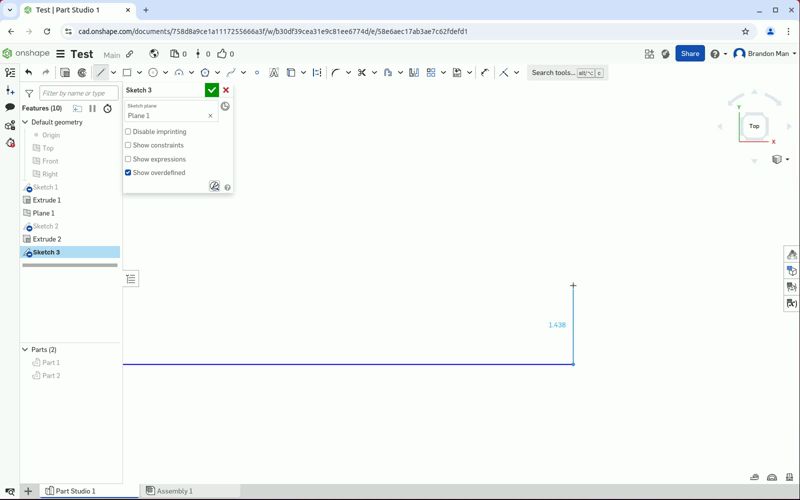
scroll(-6)
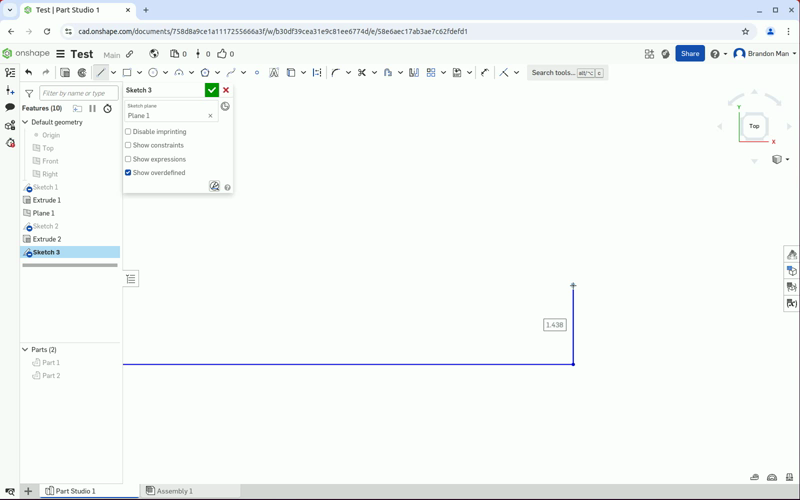
scroll(-6)
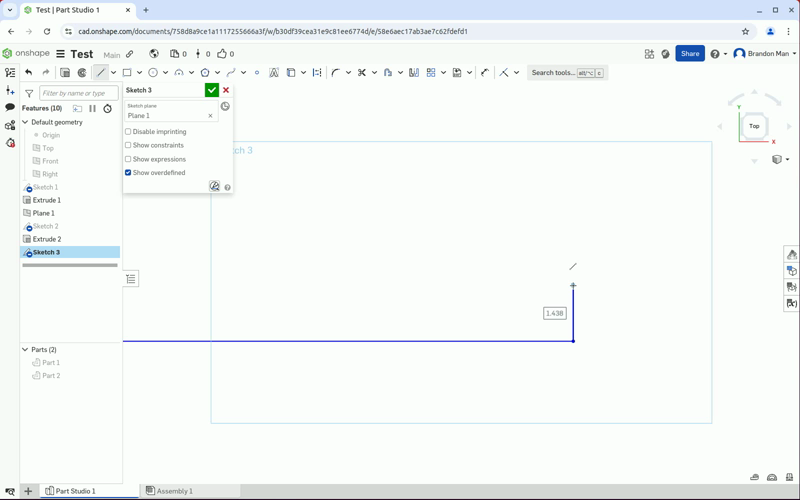
scroll(-6)
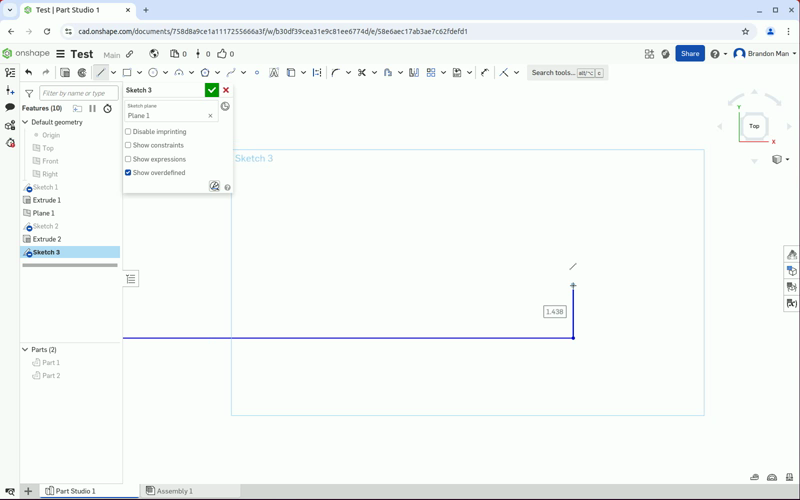
scroll(-6)
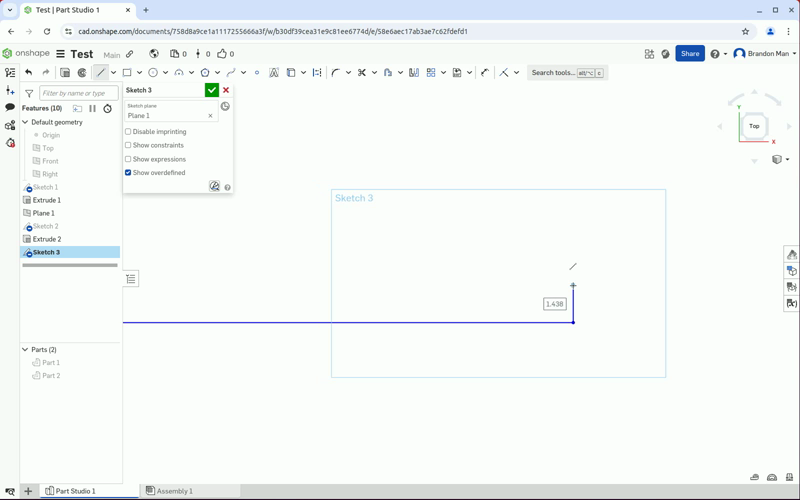
scroll(-6)
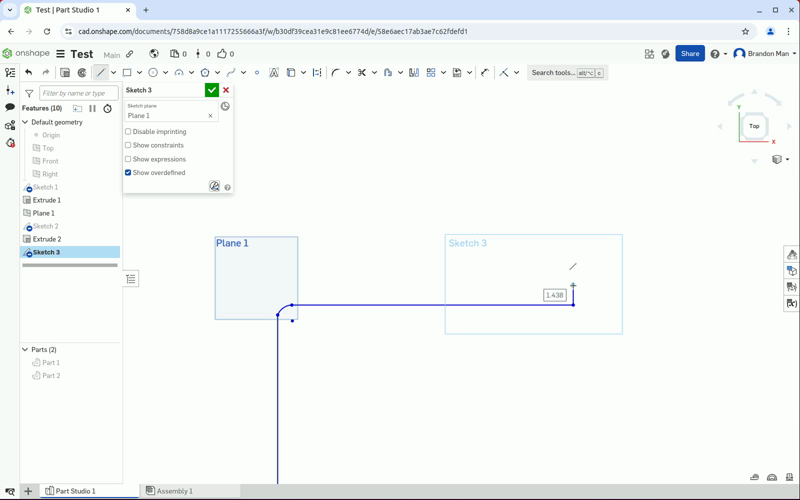
scroll(-6)
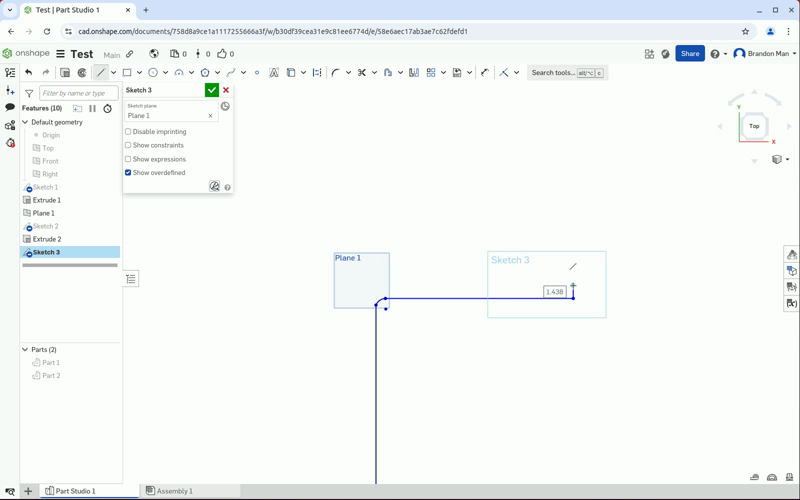
scroll(-6)
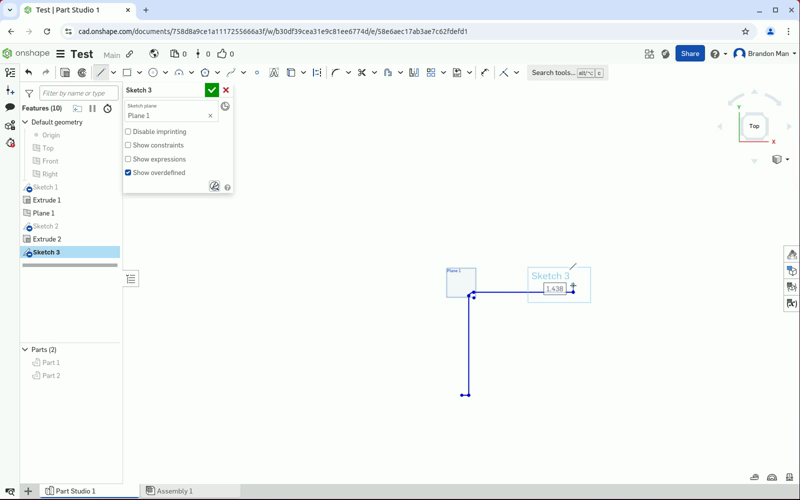
key_up(shift)
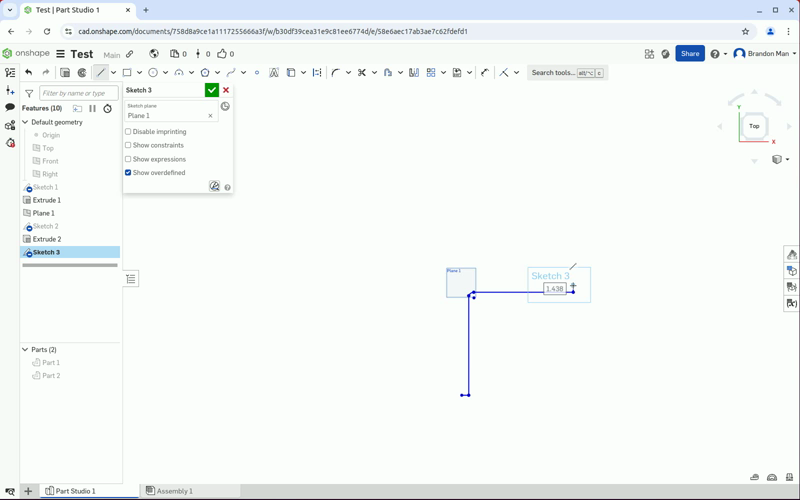
key_down(shift)
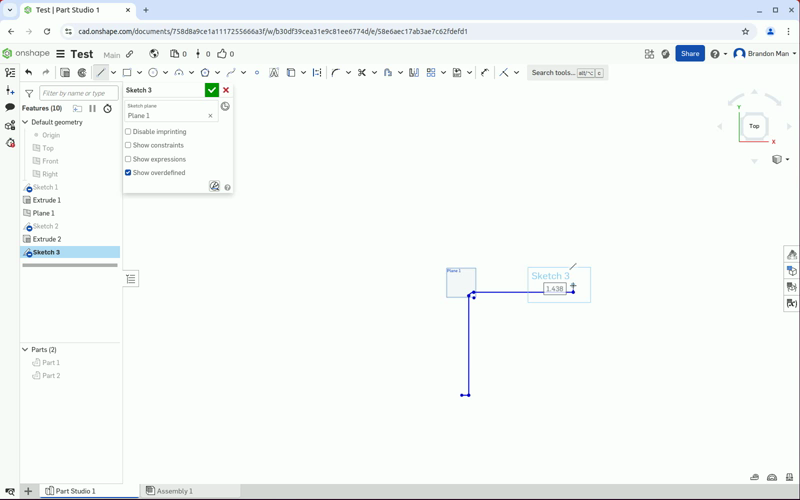
mouse_move(465, 285)
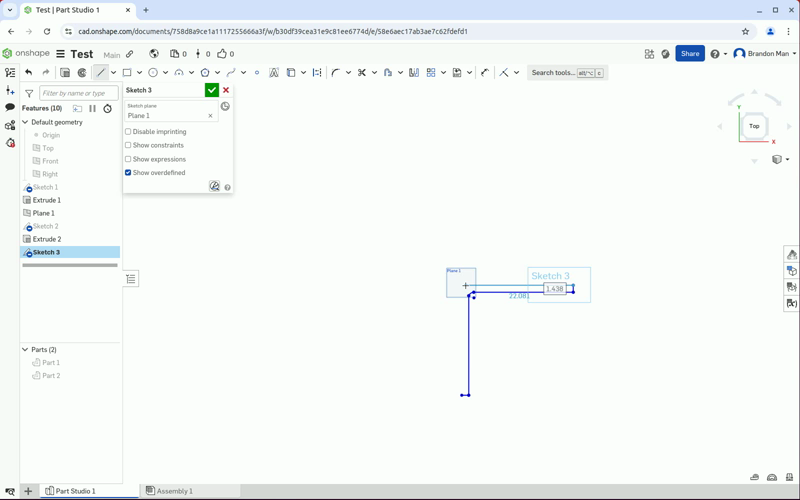
click(465, 285)
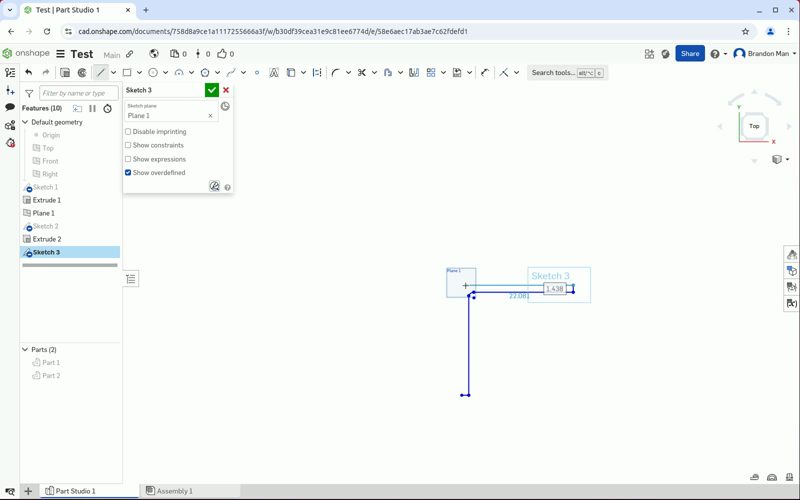
key_up(shift)
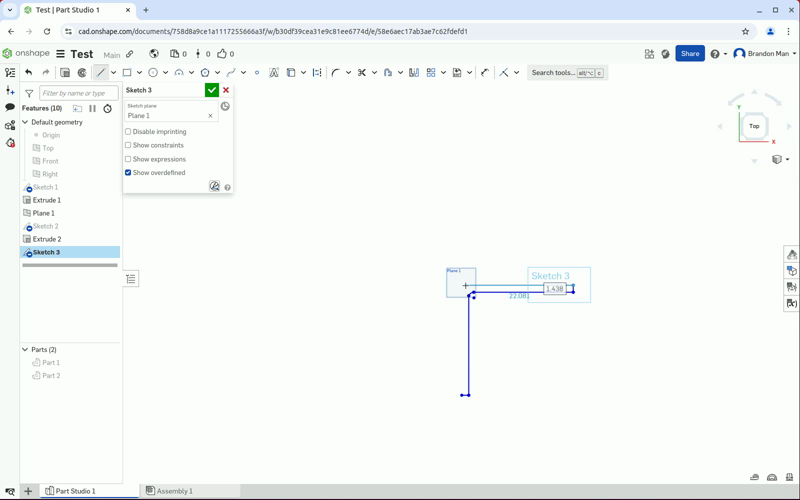
key(esc)
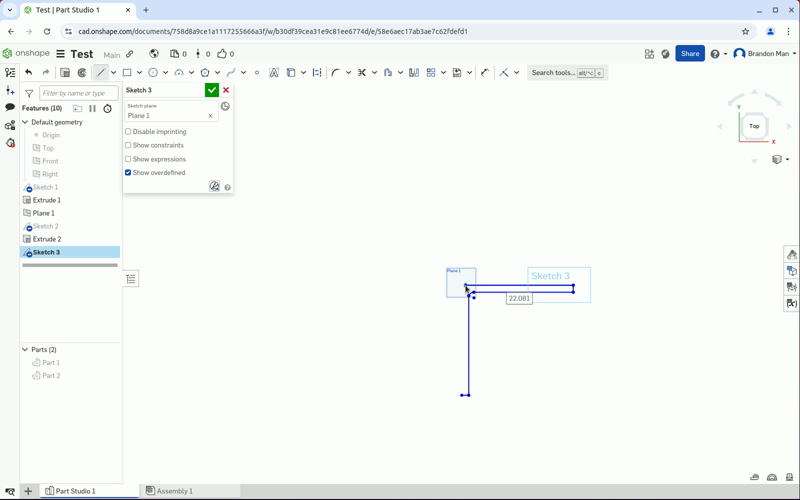
key(a)
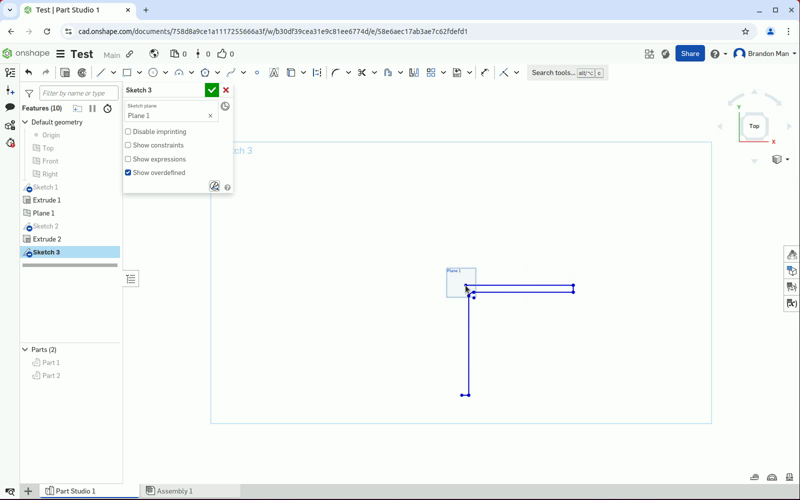
mouse_move(465, 285)
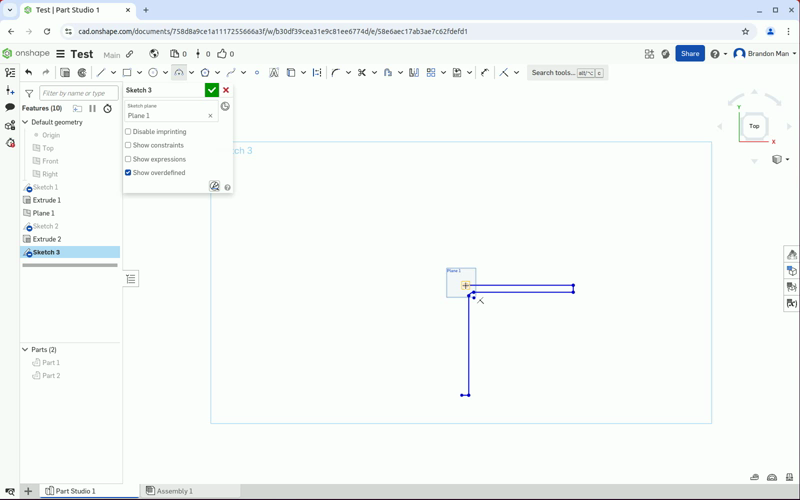
click(465, 285)
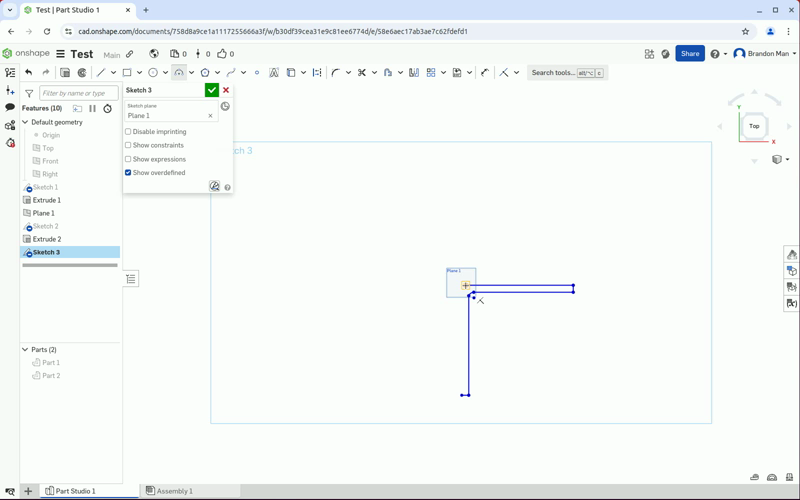
key_down(shift)
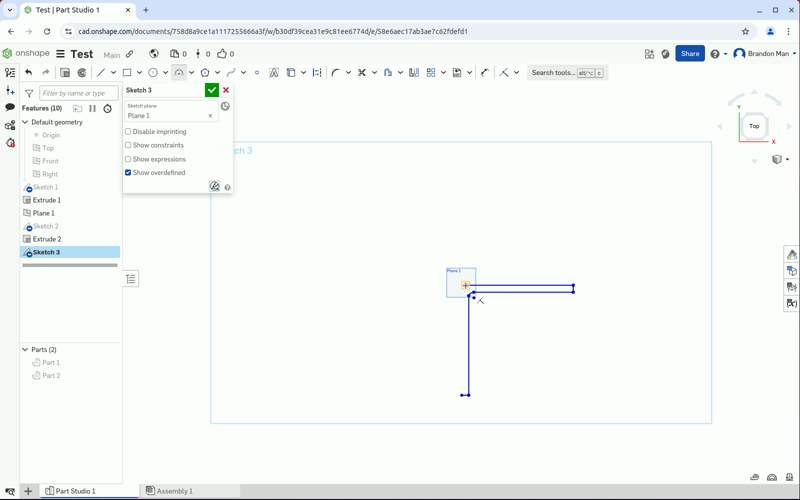
mouse_move(461, 288)
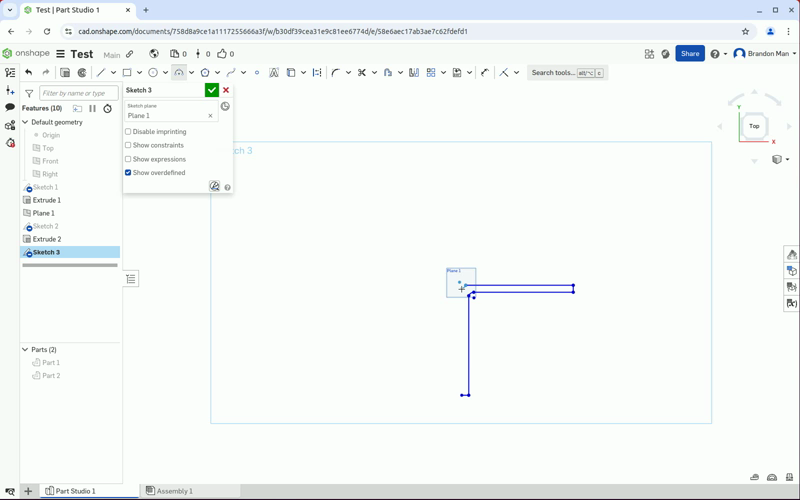
scroll(6)
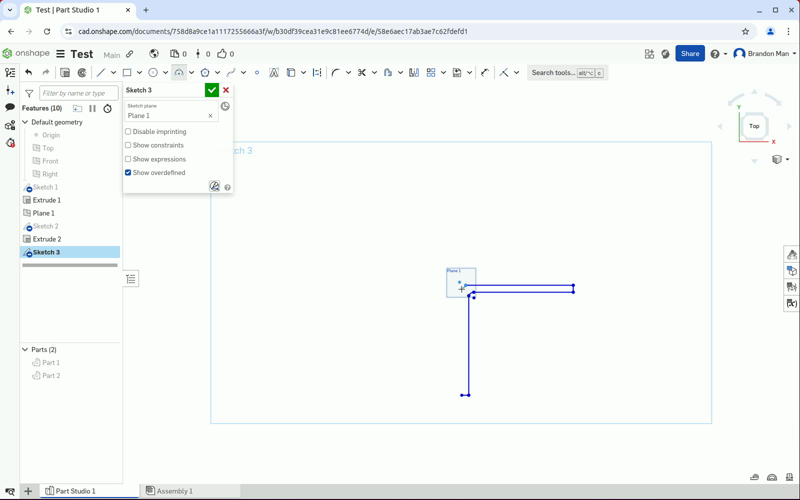
scroll(6)
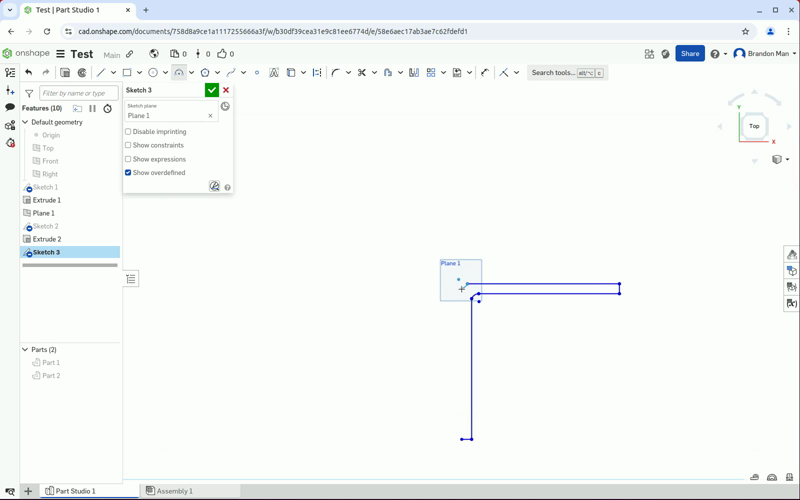
scroll(6)
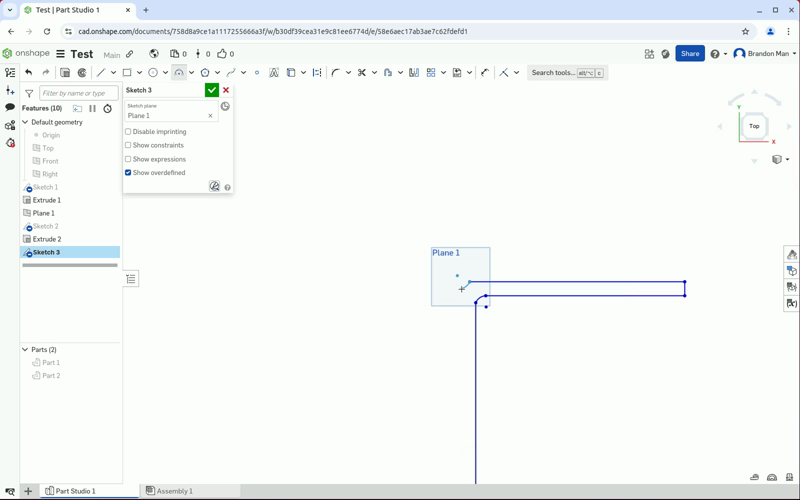
scroll(6)
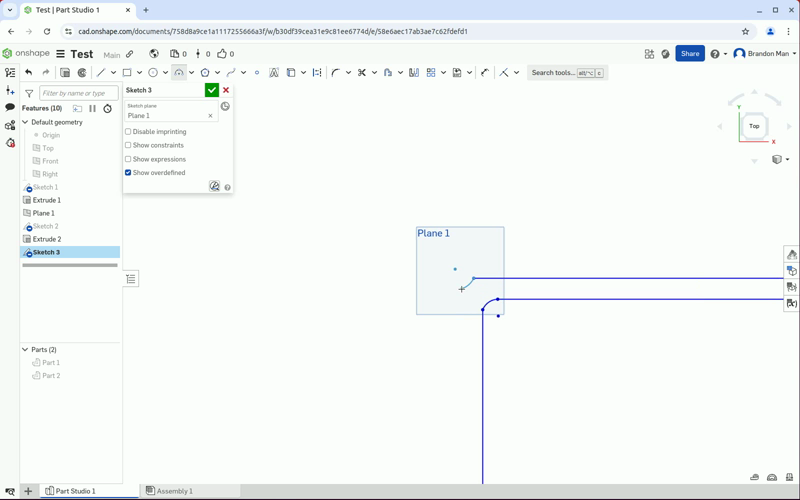
scroll(6)
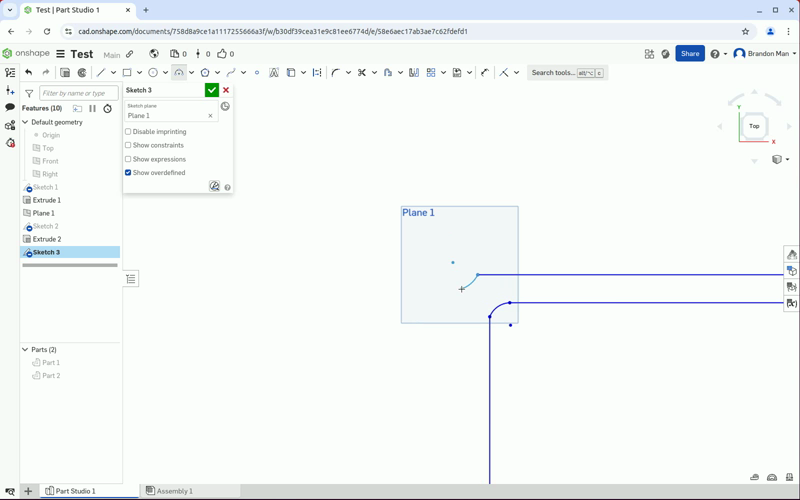
scroll(6)
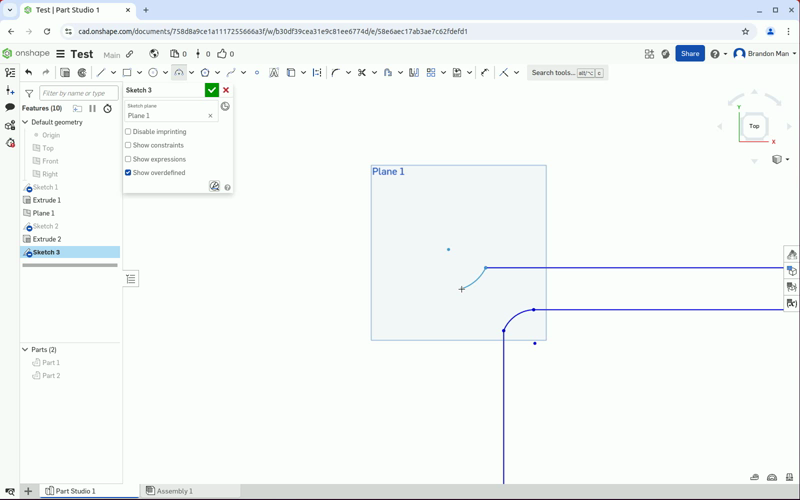
scroll(6)
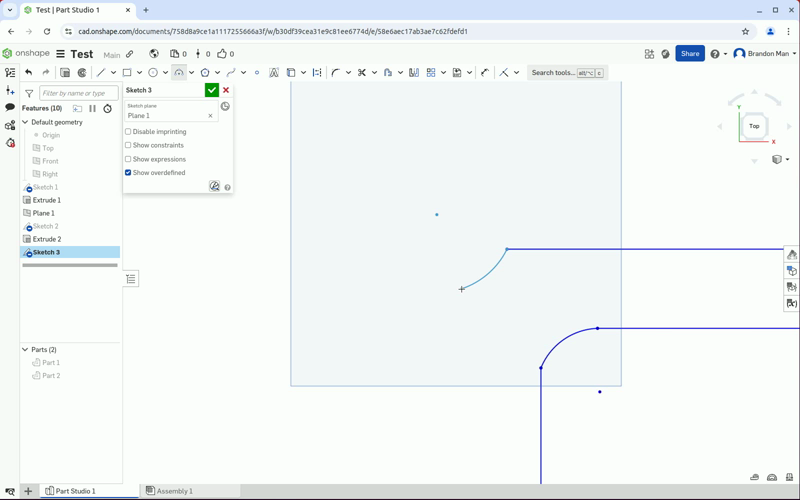
click(461, 288)
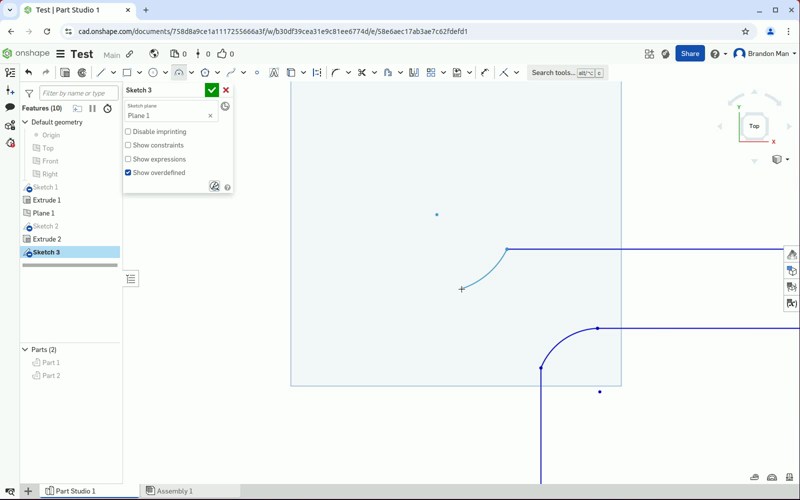
scroll(-6)
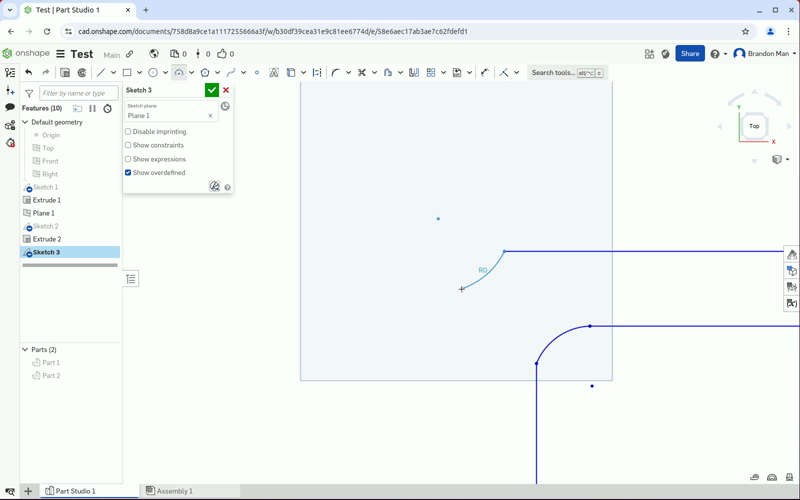
scroll(-6)
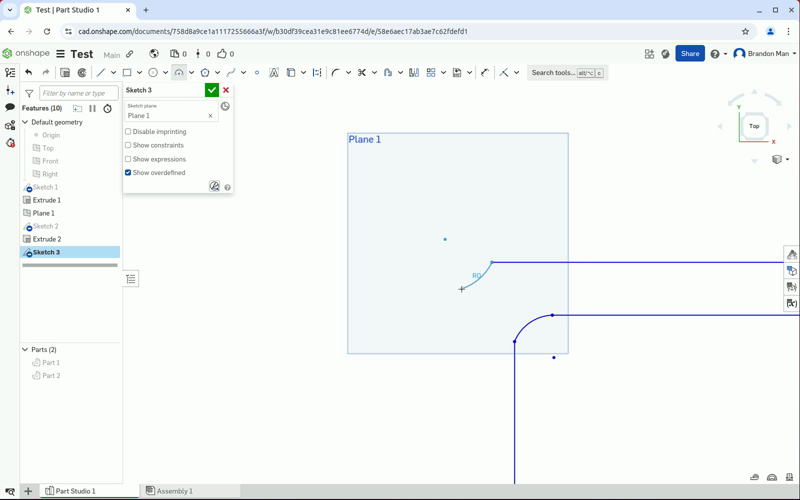
scroll(-6)
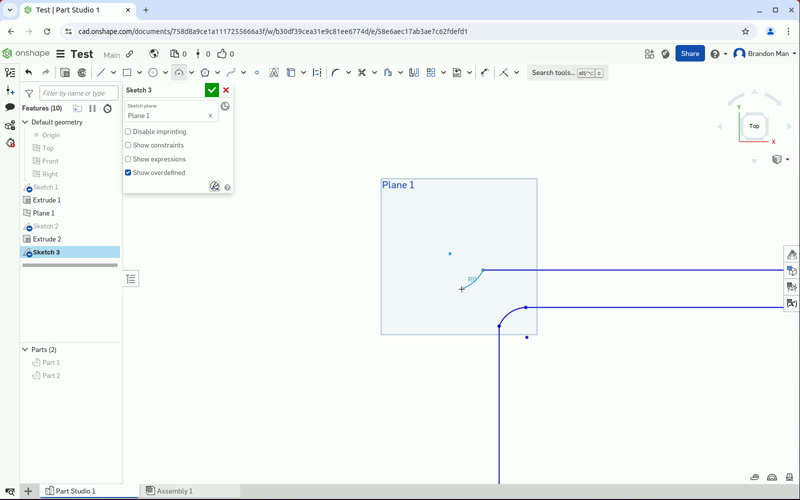
scroll(-6)
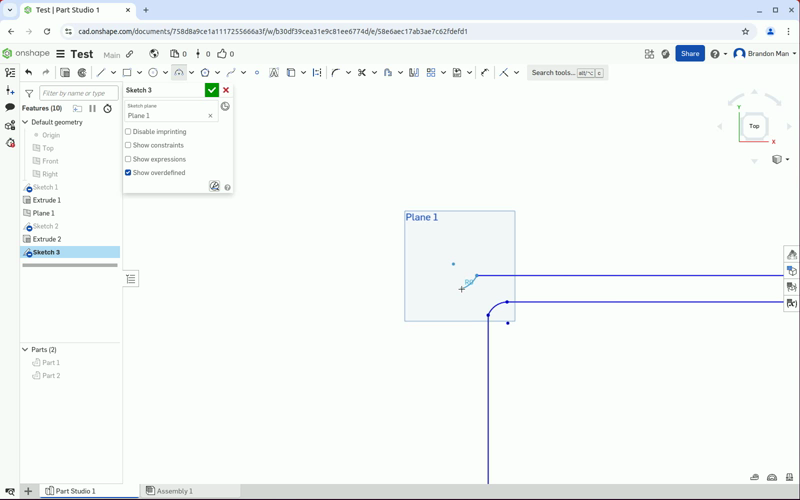
scroll(-6)
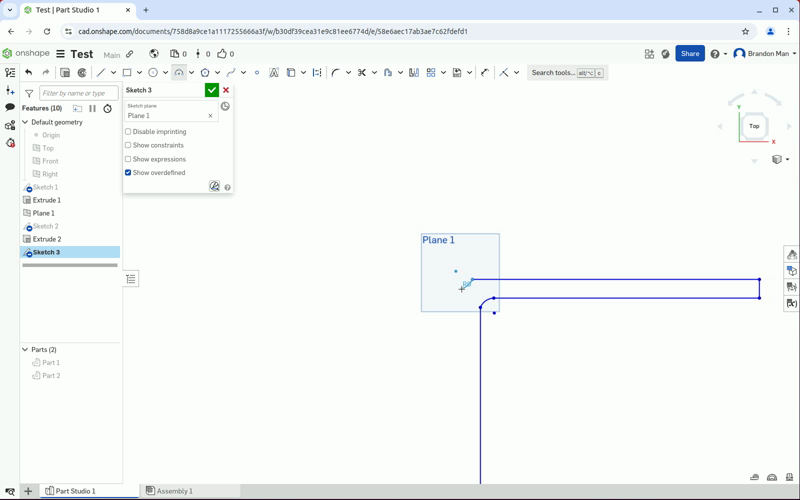
scroll(-6)
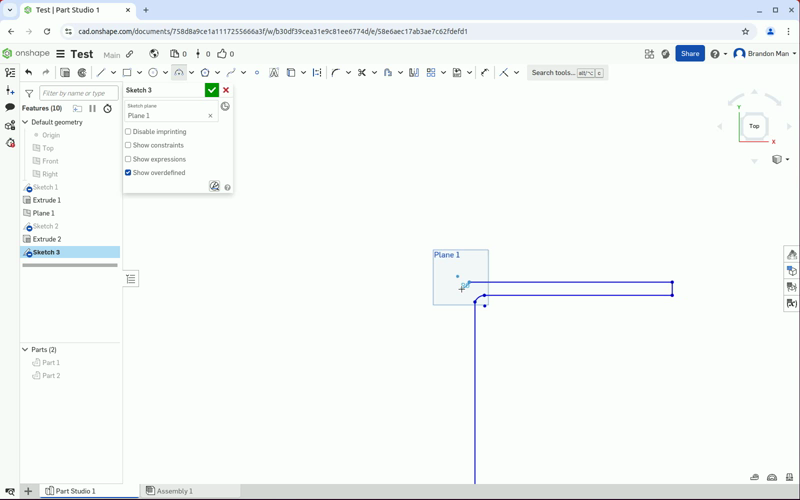
scroll(-6)
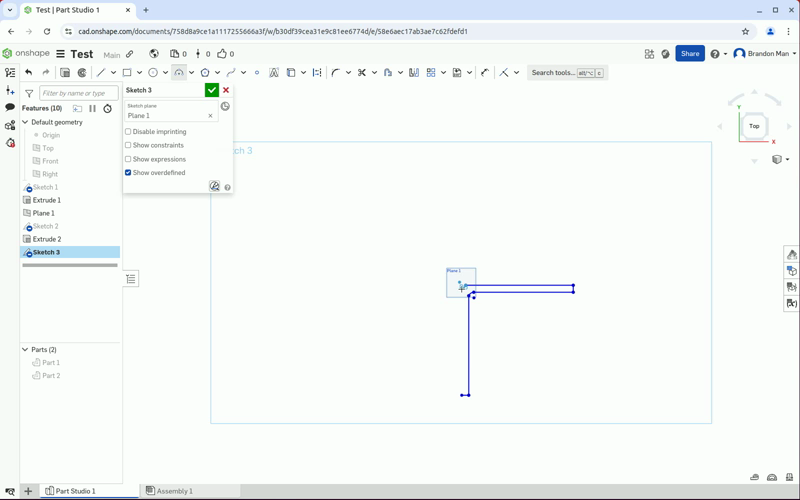
mouse_move(462, 286)
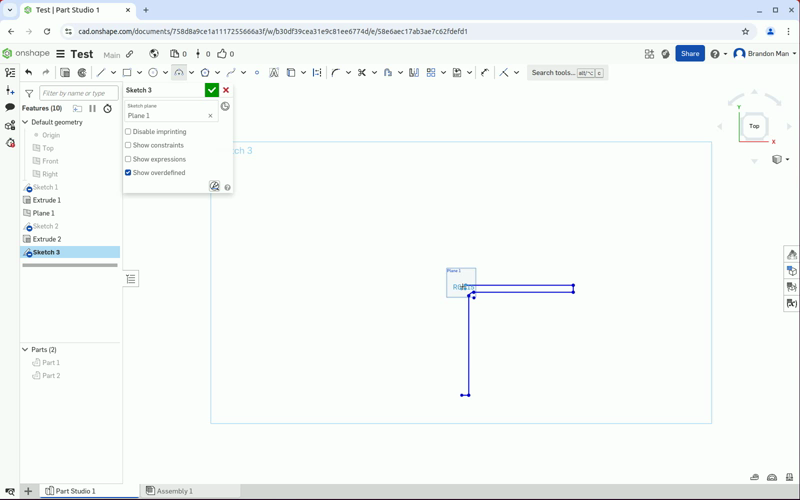
scroll(6)
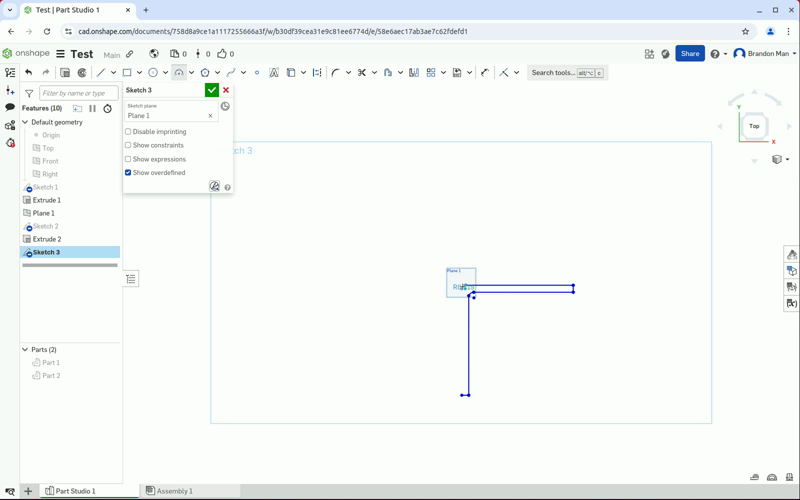
scroll(6)
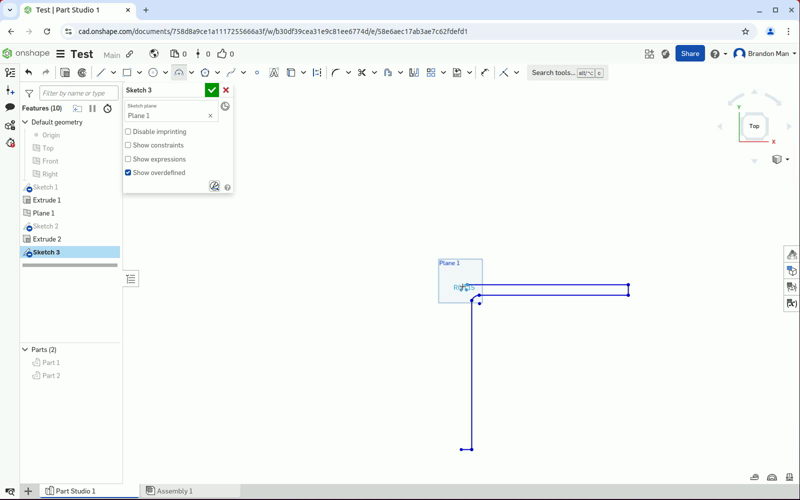
scroll(6)
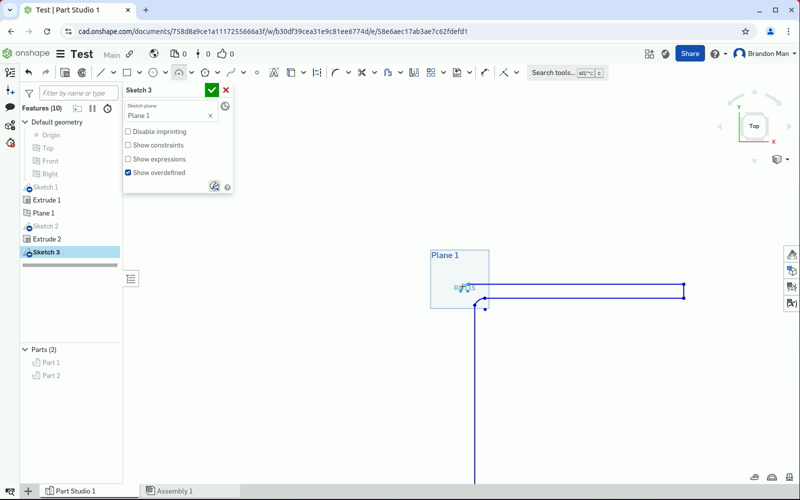
scroll(6)
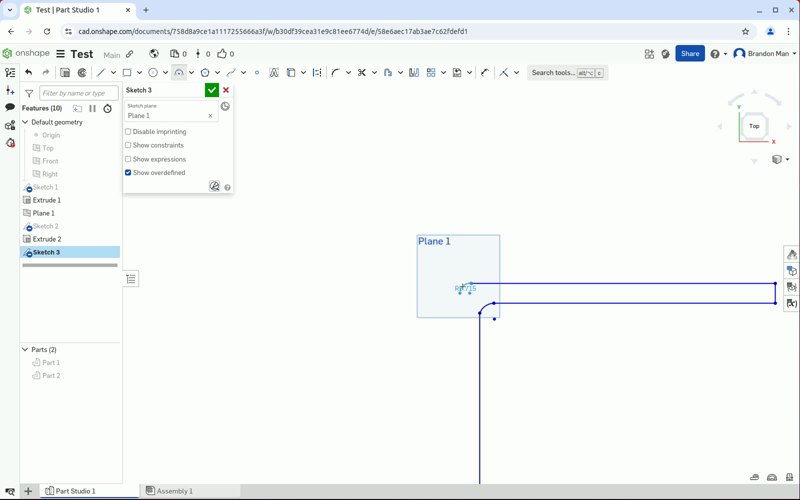
scroll(6)
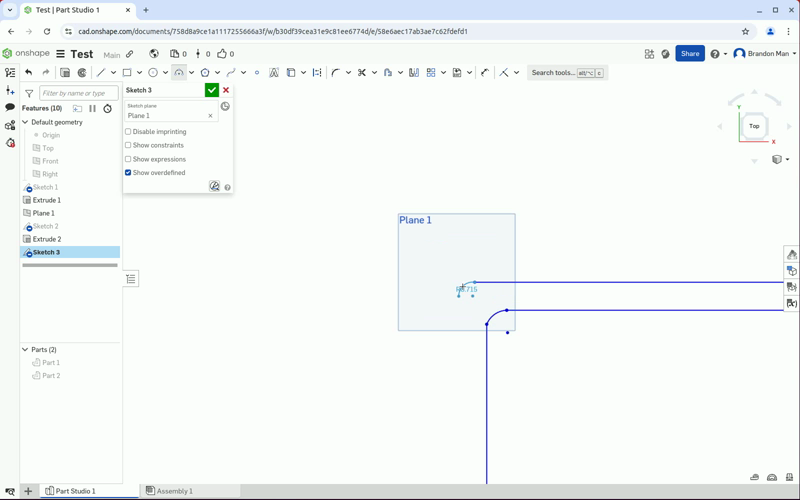
scroll(6)
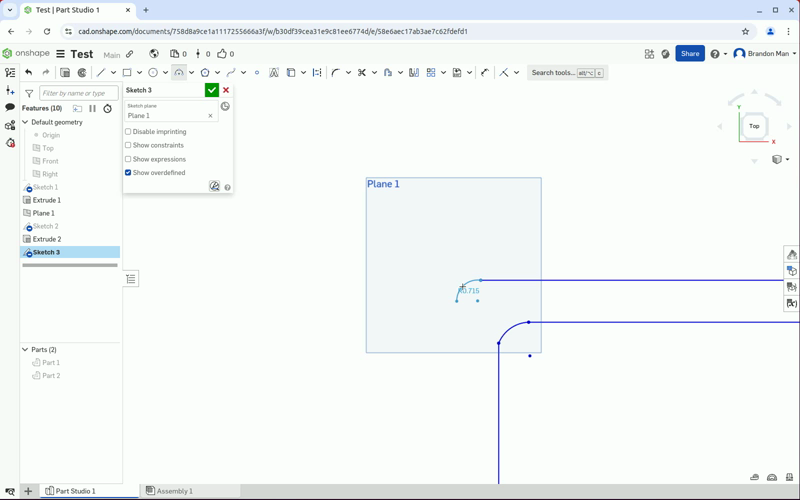
scroll(6)
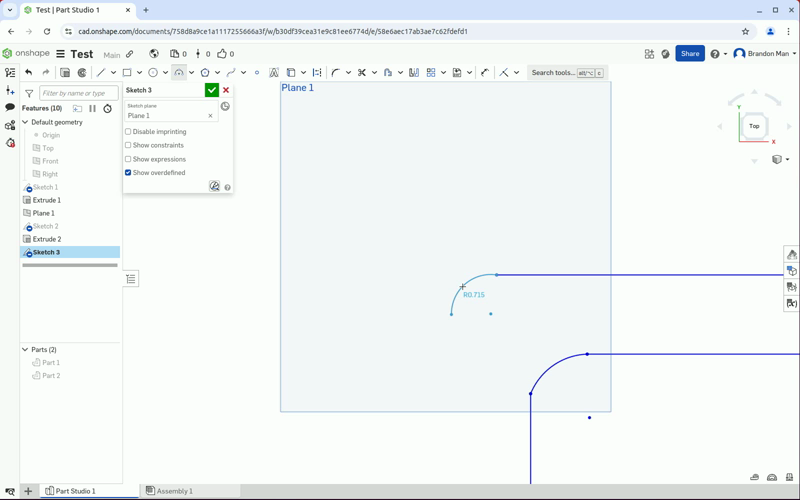
click(462, 286)
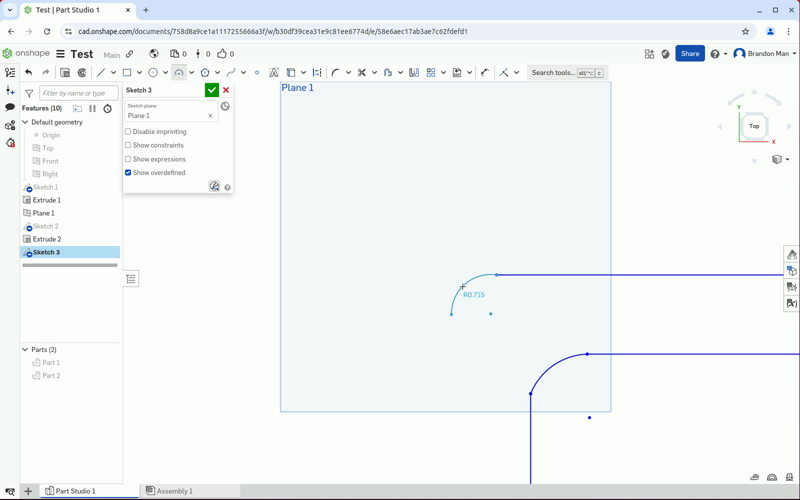
scroll(-6)
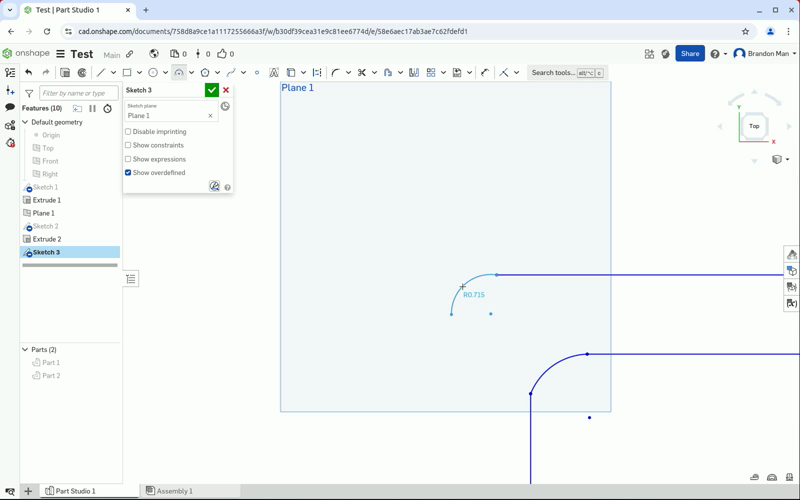
scroll(-6)
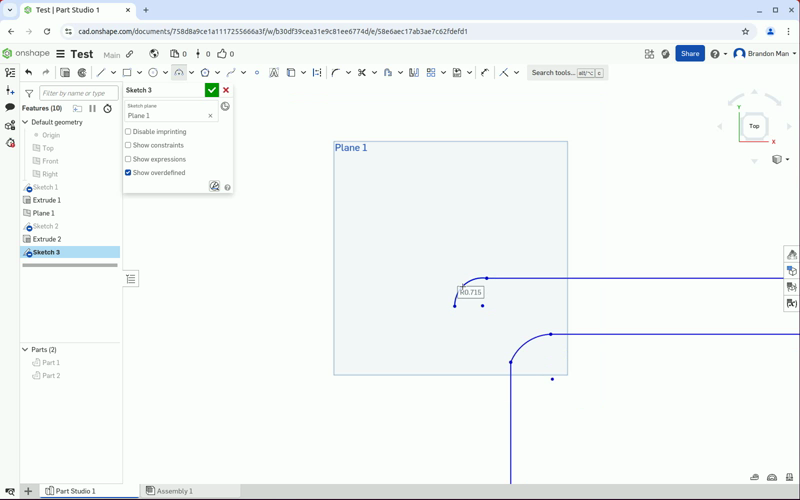
scroll(-6)
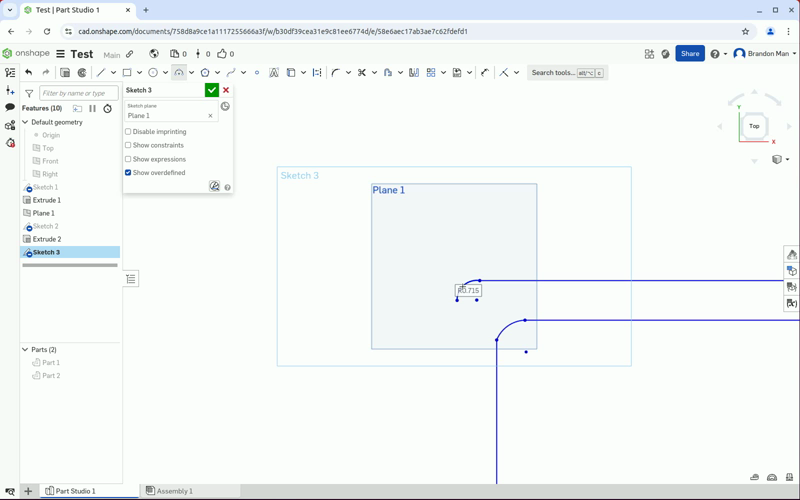
scroll(-6)
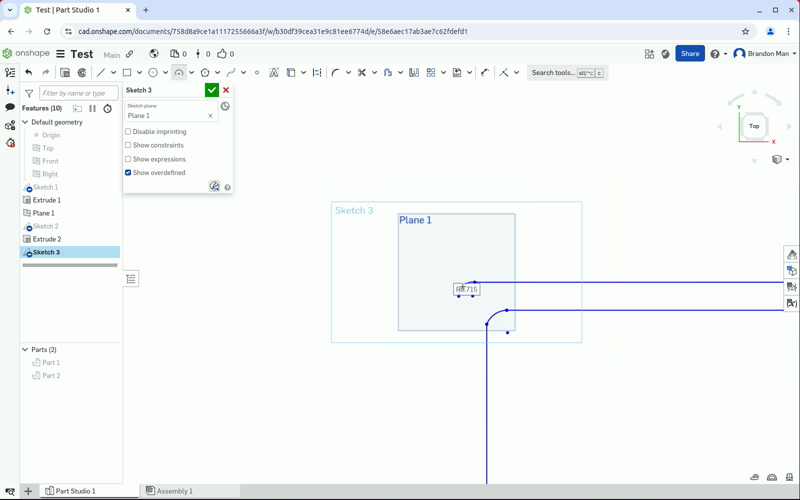
scroll(-6)
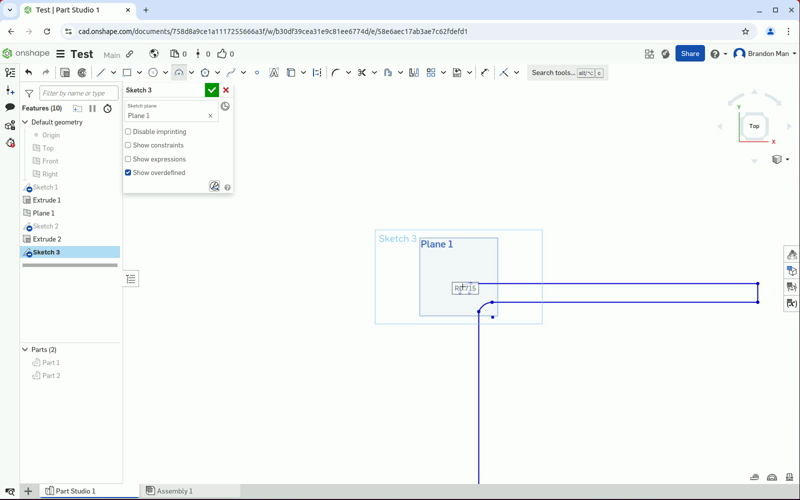
scroll(-6)
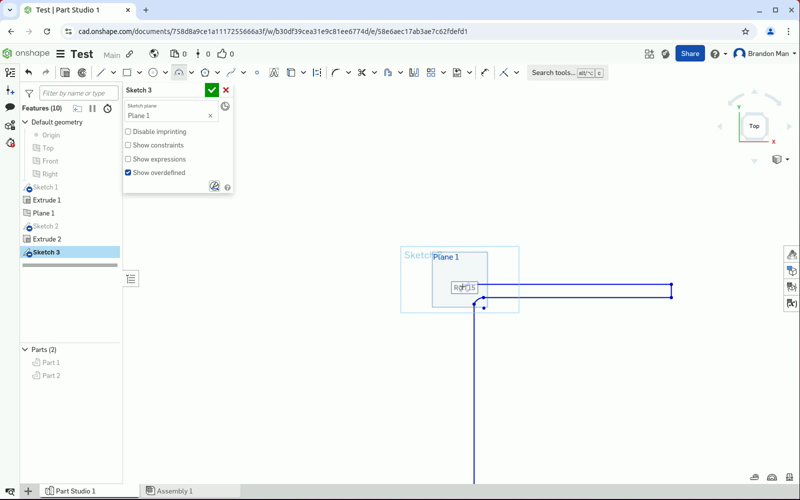
scroll(-6)
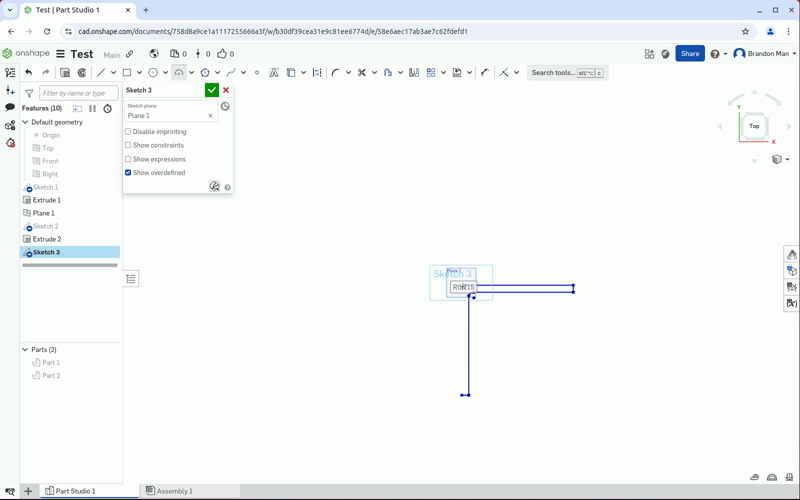
key_up(shift)
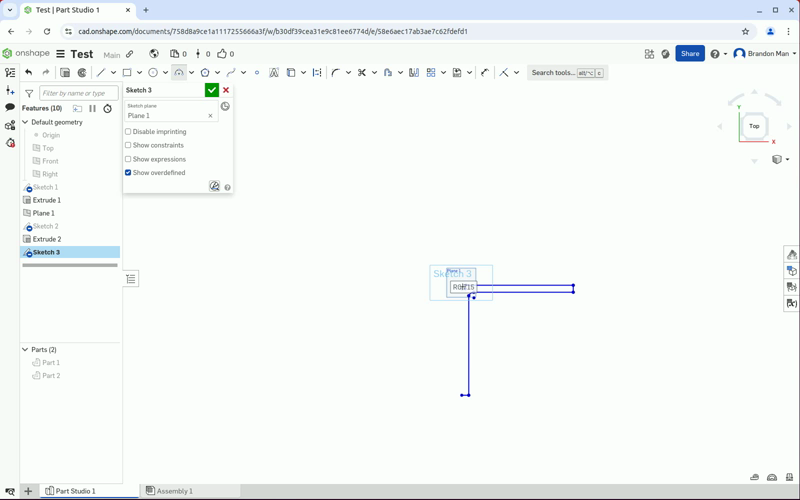
key(esc)
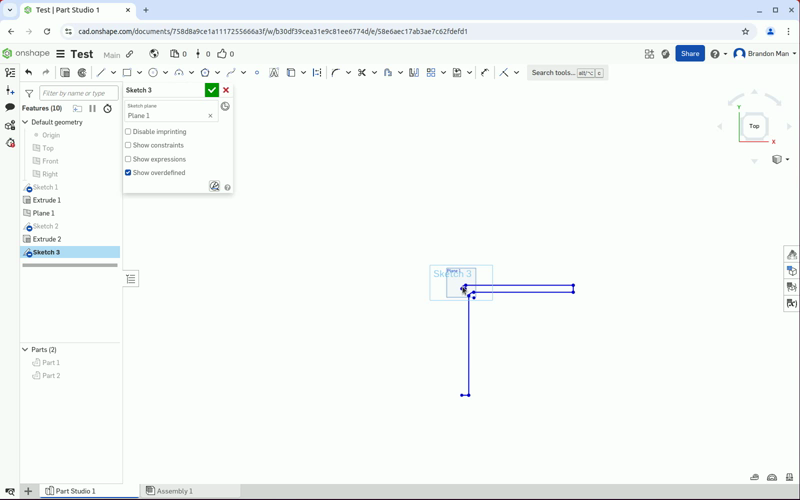
key(l)
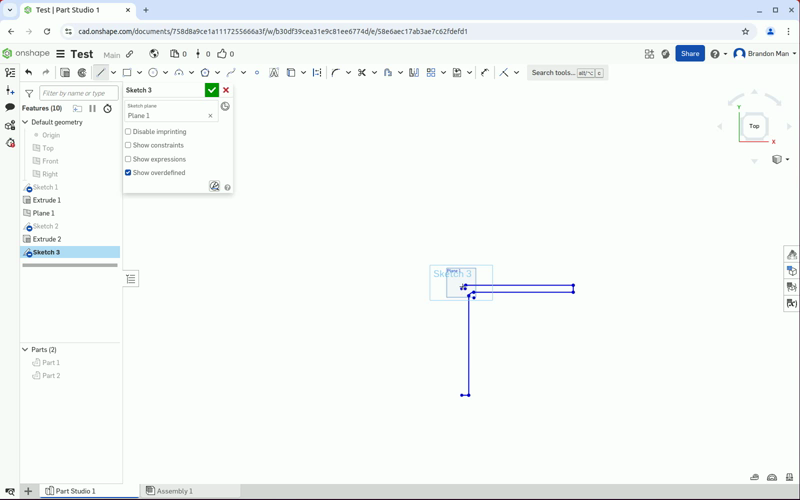
mouse_move(461, 288)
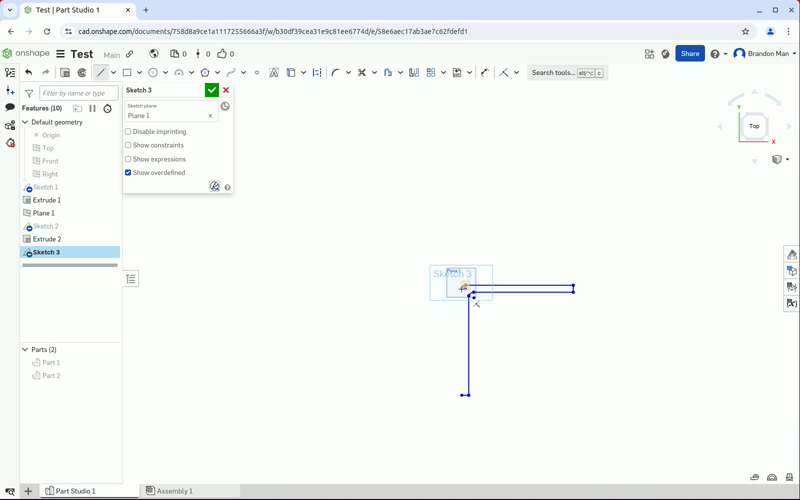
scroll(6)
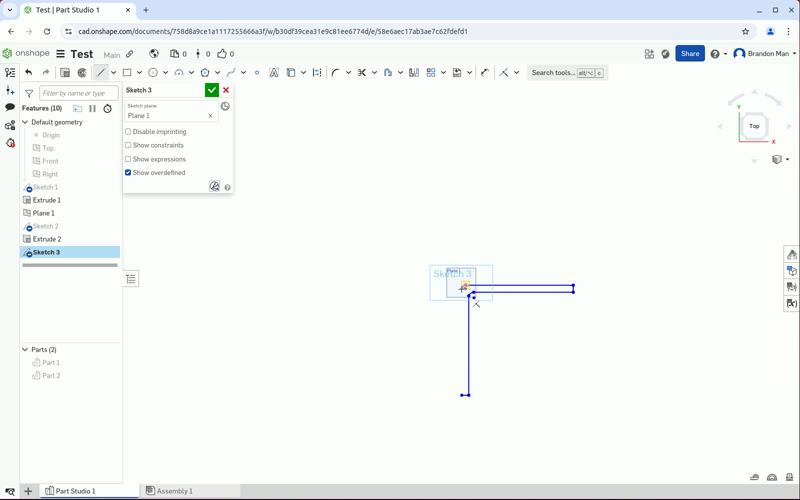
scroll(6)
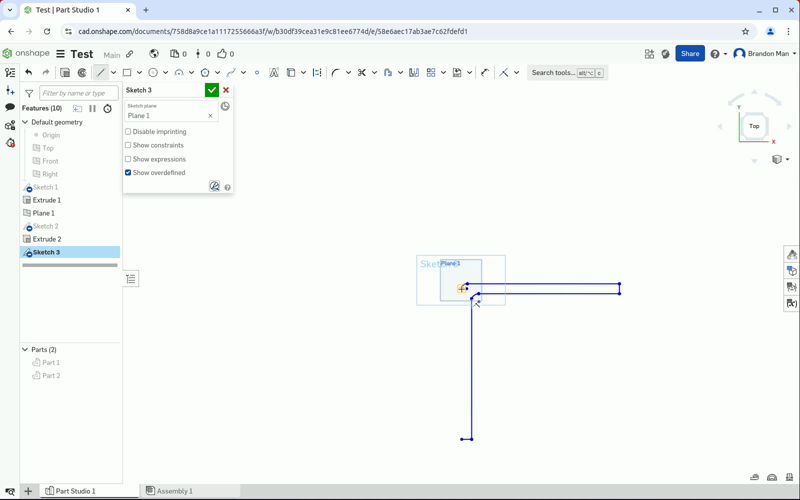
scroll(6)
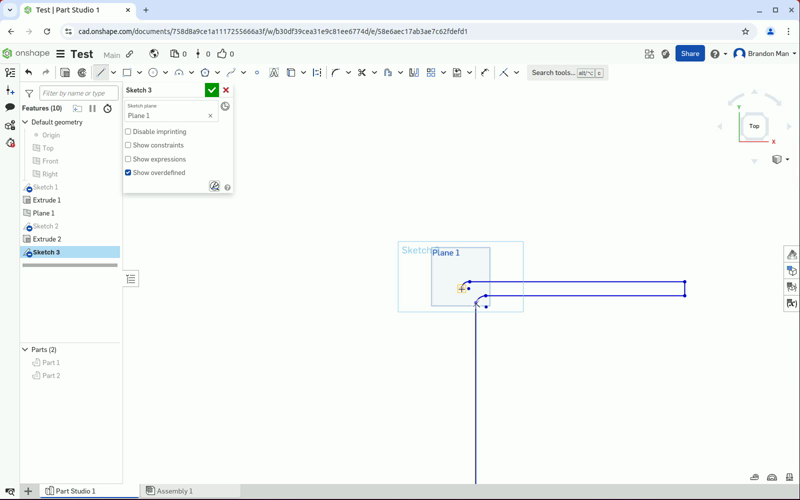
scroll(6)
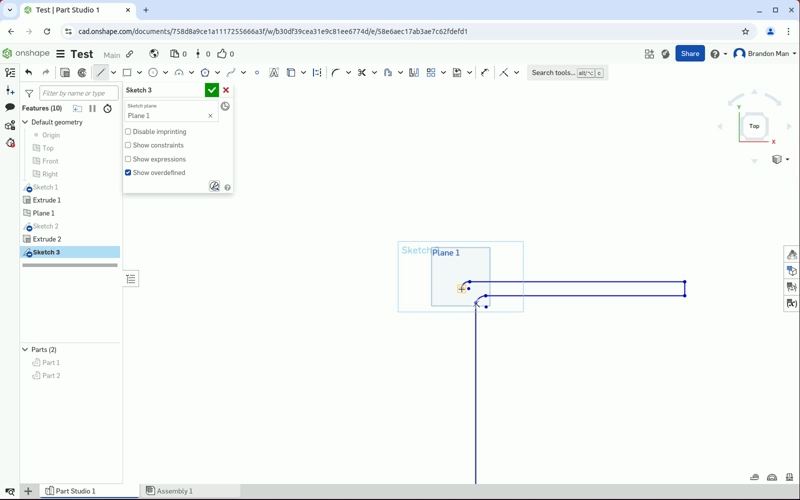
scroll(6)
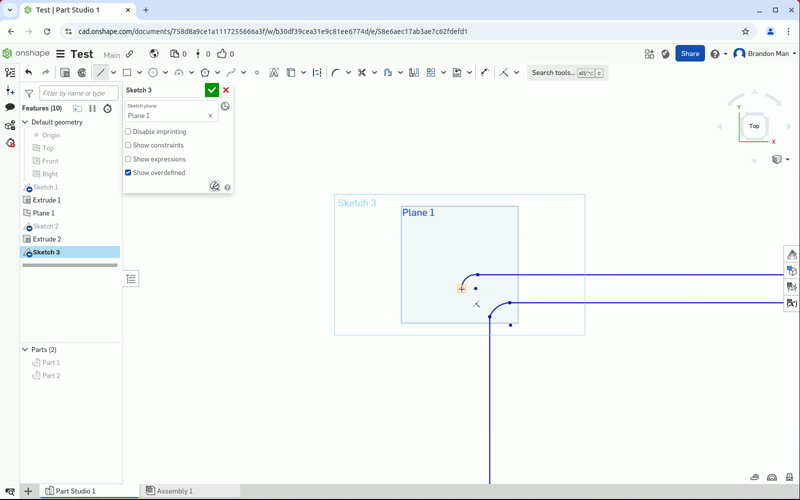
scroll(6)
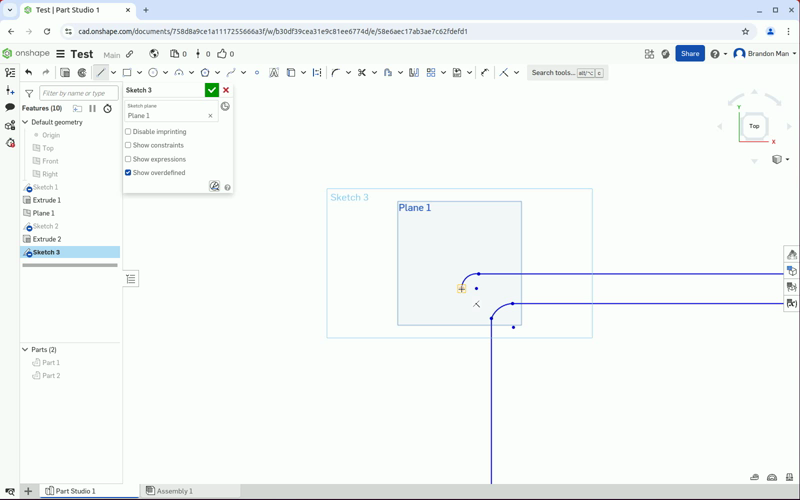
scroll(6)
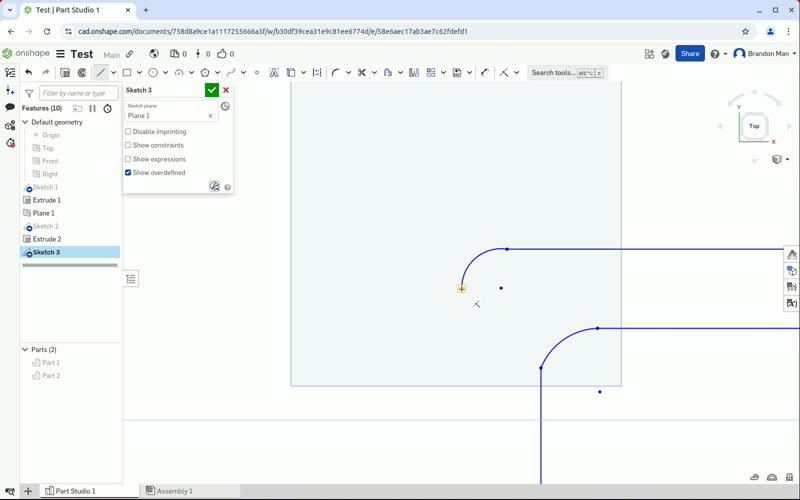
click(461, 288)
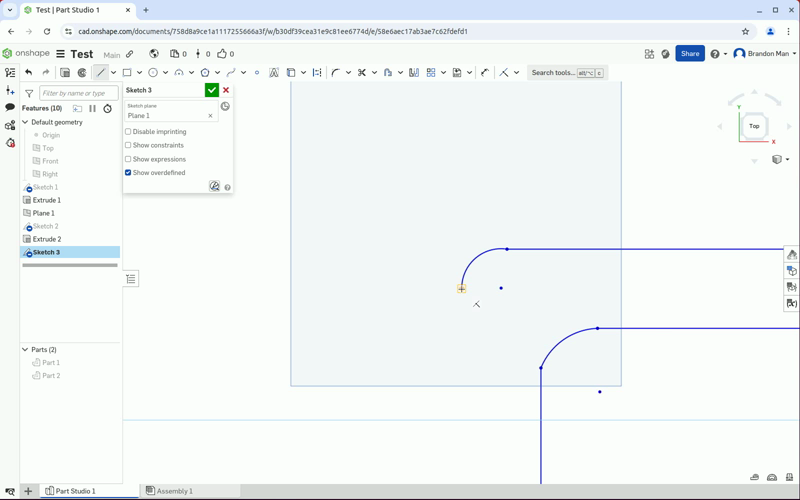
scroll(-6)
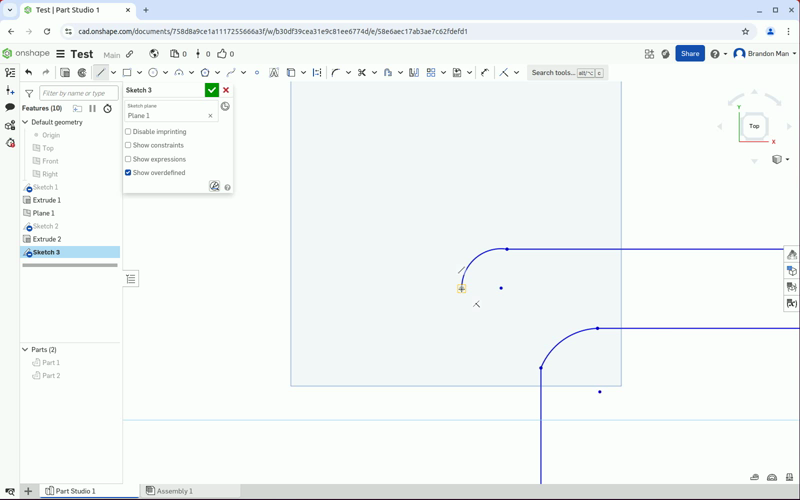
scroll(-6)
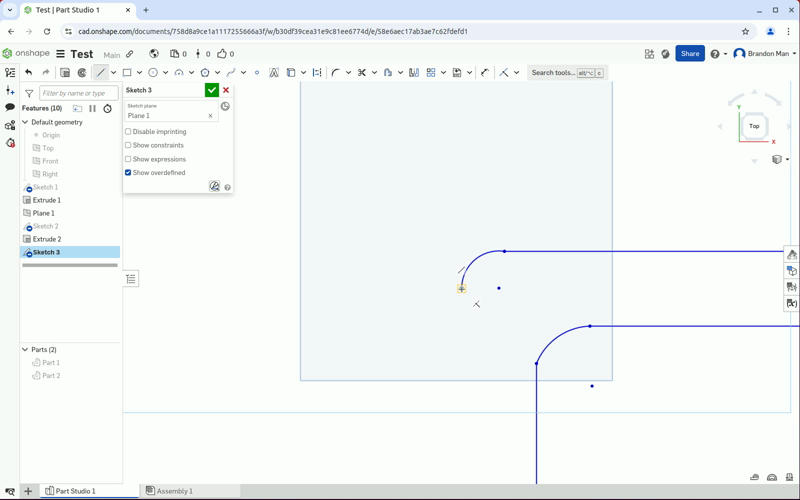
scroll(-6)
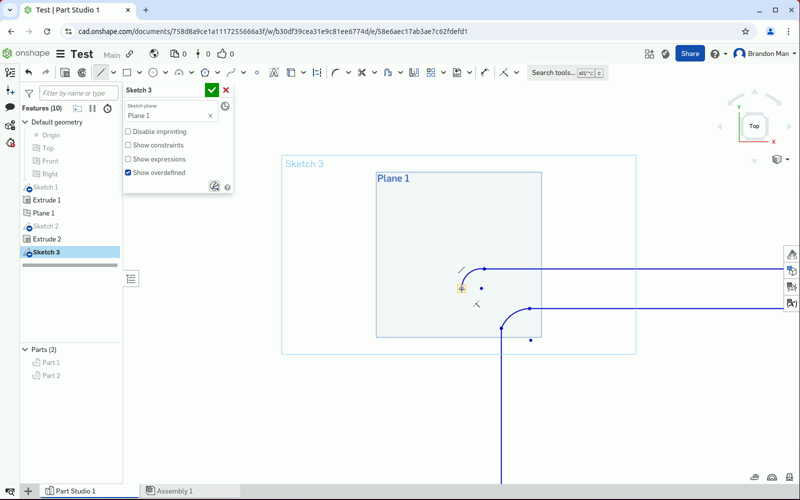
scroll(-6)
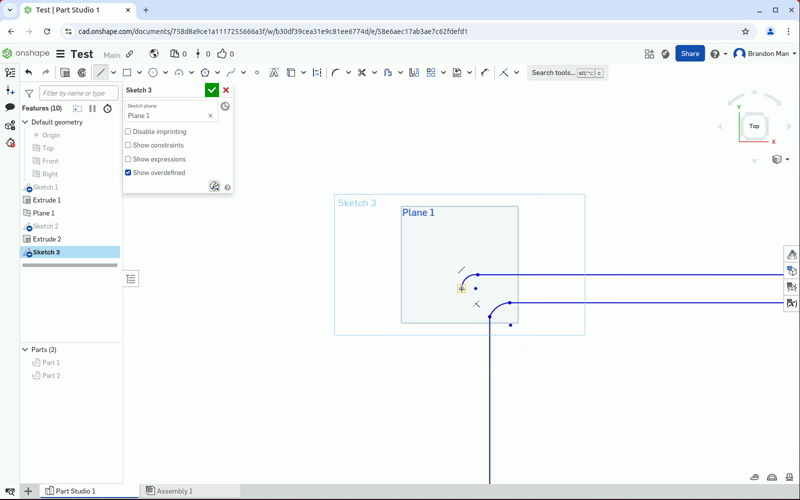
scroll(-6)
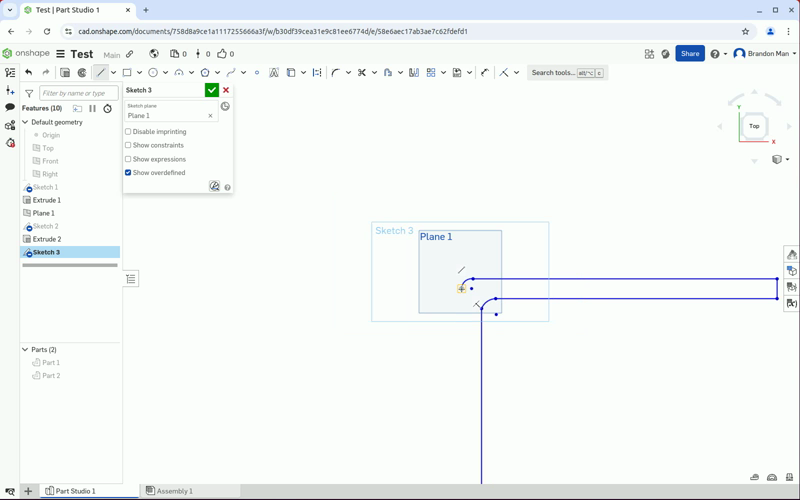
scroll(-6)
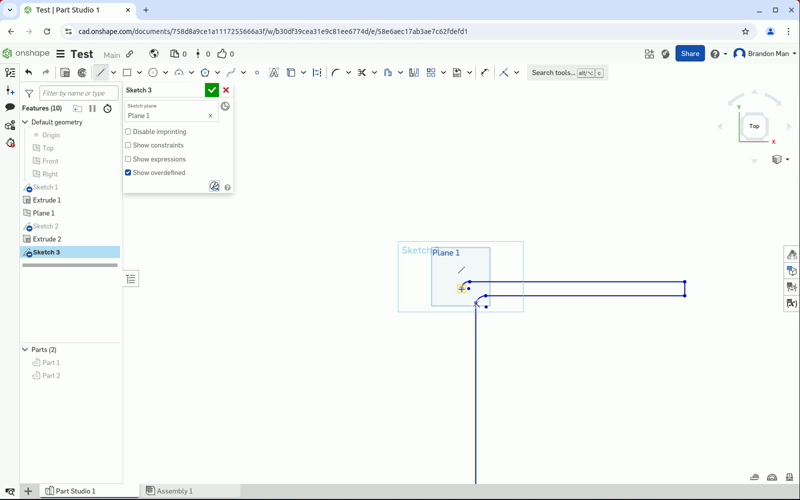
scroll(-6)
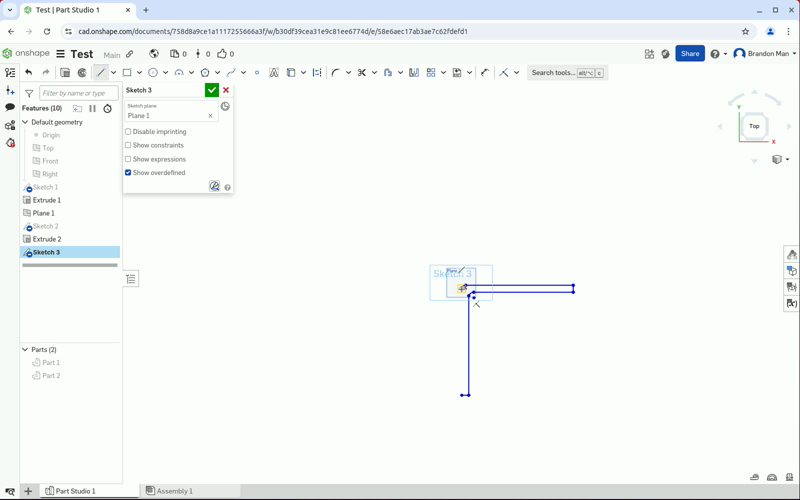
key_down(shift)
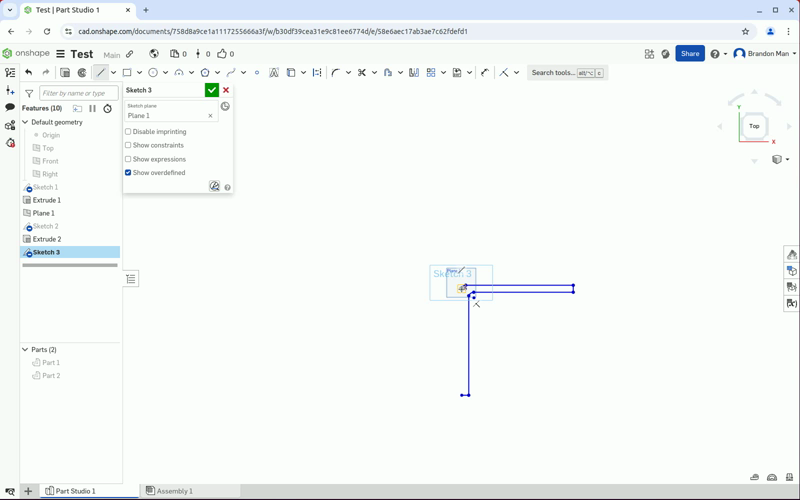
mouse_move(461, 395)
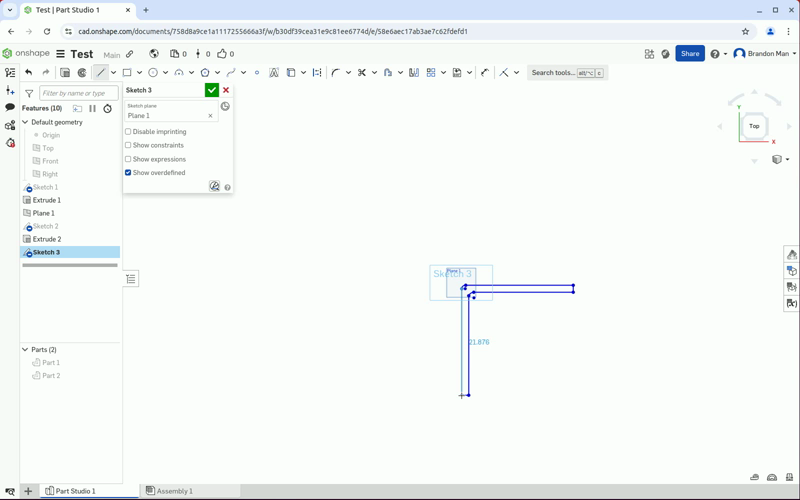
key_up(shift)
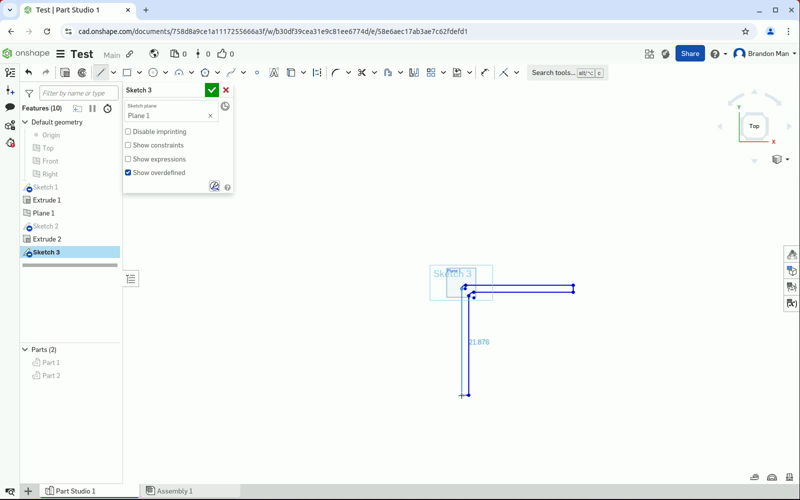
click(461, 395)
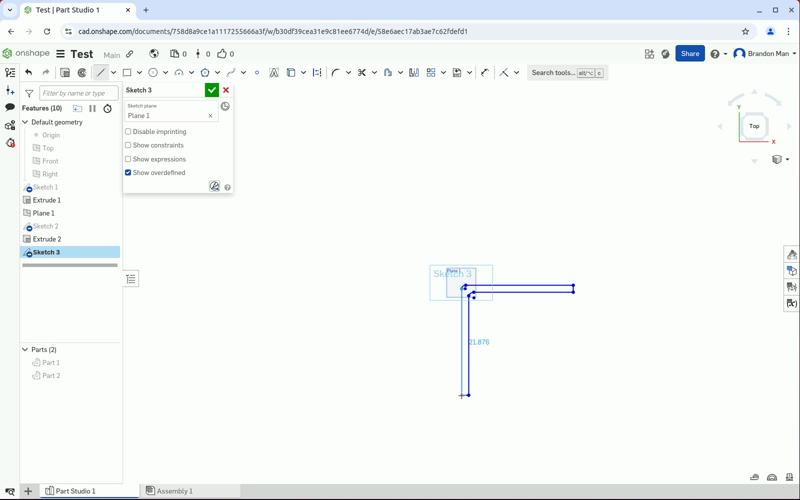
key(esc)
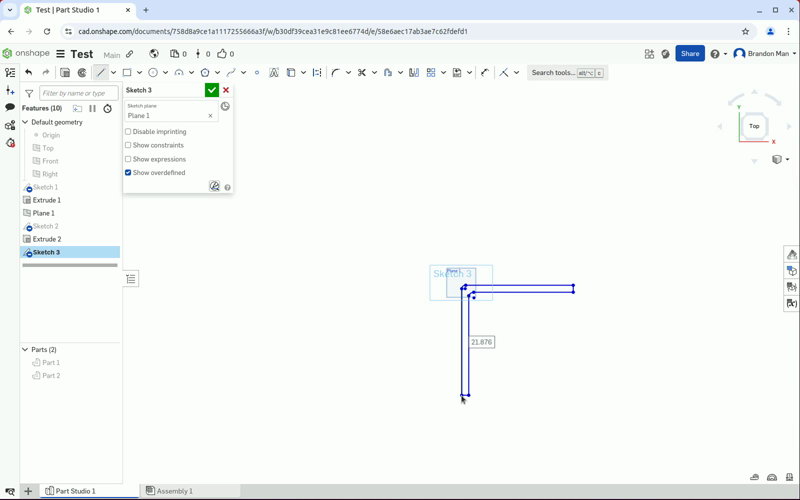
mouse_move(467, 319)
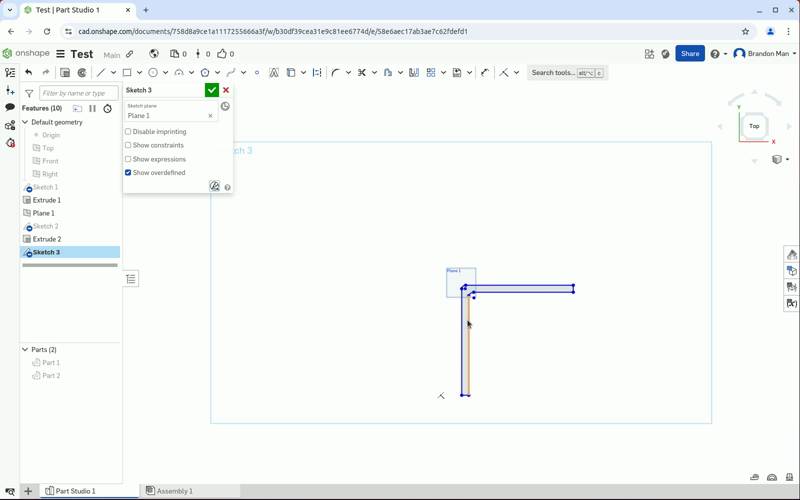
scroll(6)
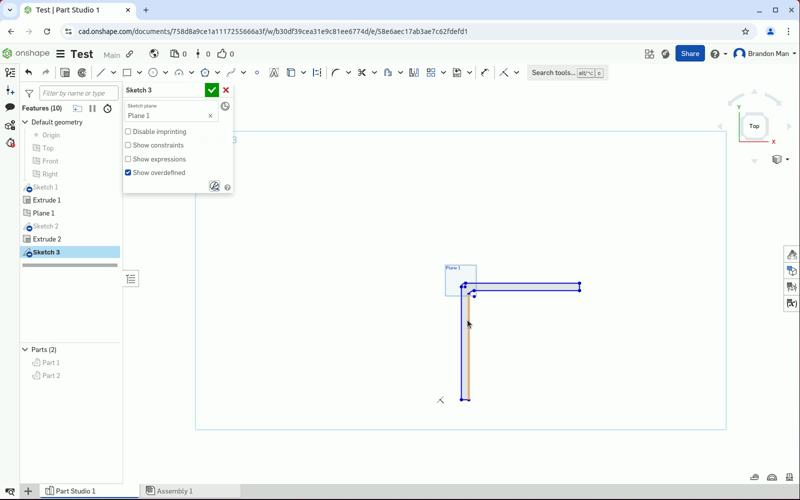
scroll(6)
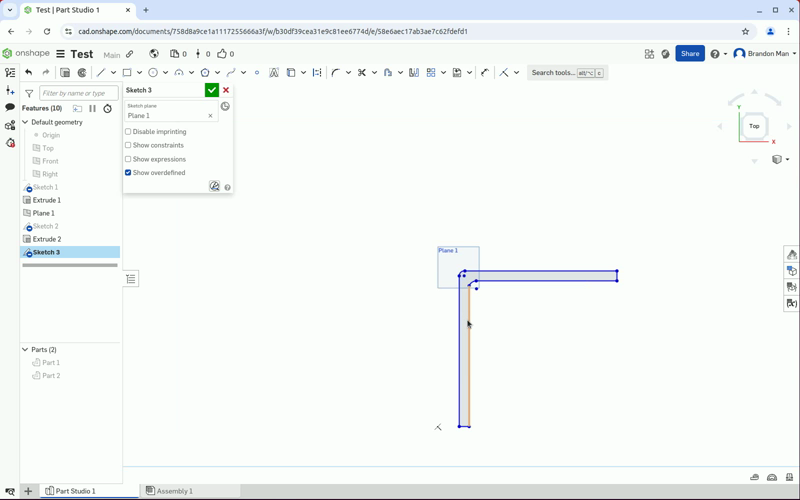
scroll(6)
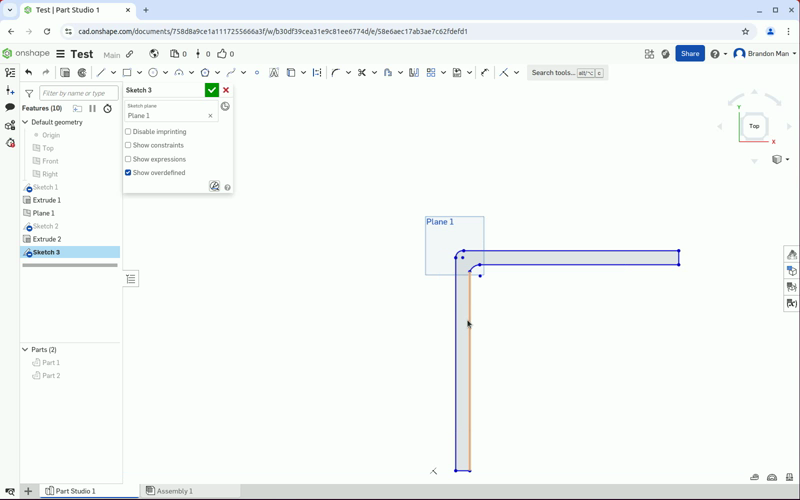
scroll(6)
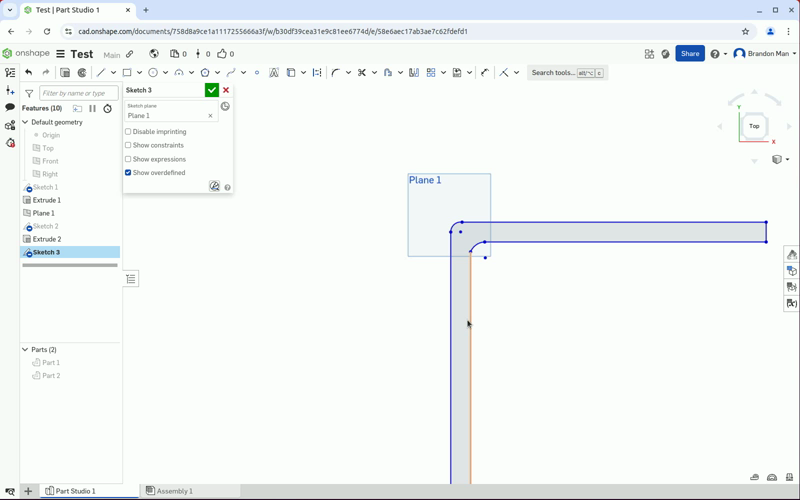
scroll(6)
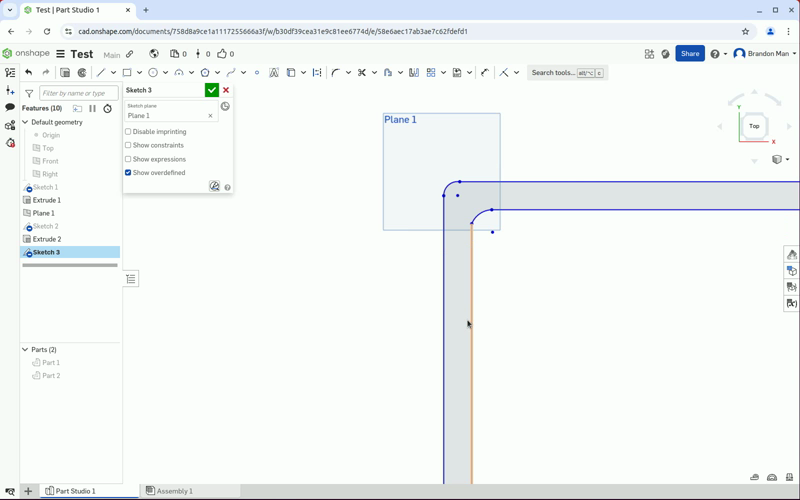
scroll(6)
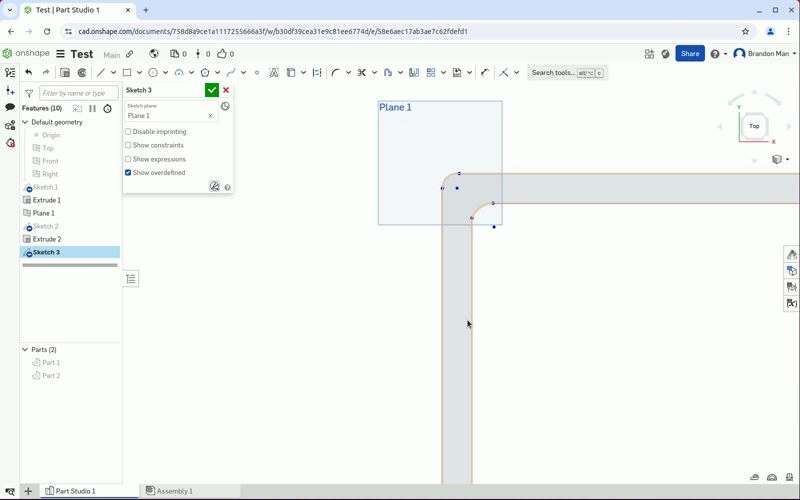
scroll(6)
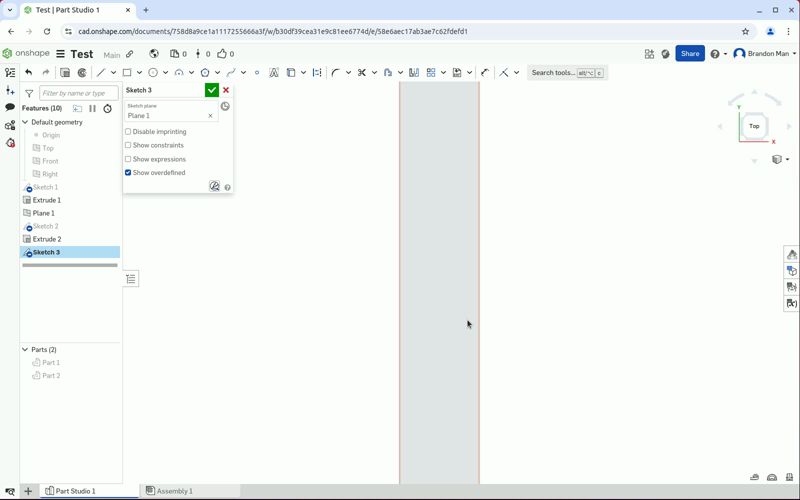
click(467, 319)
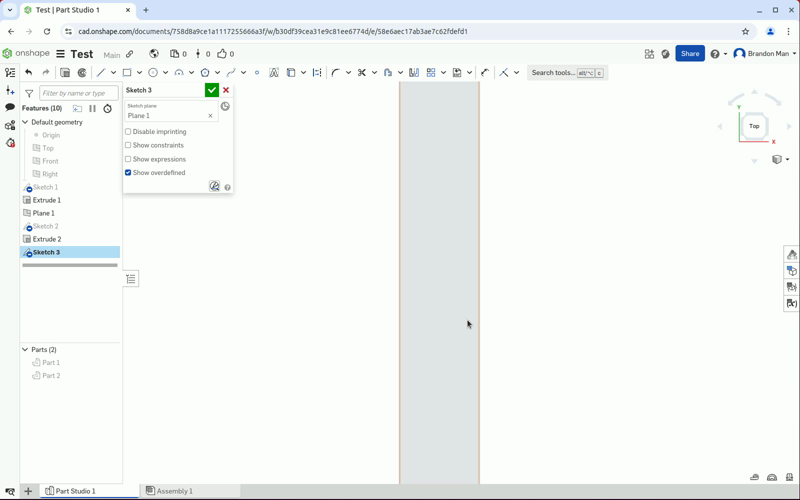
scroll(-6)
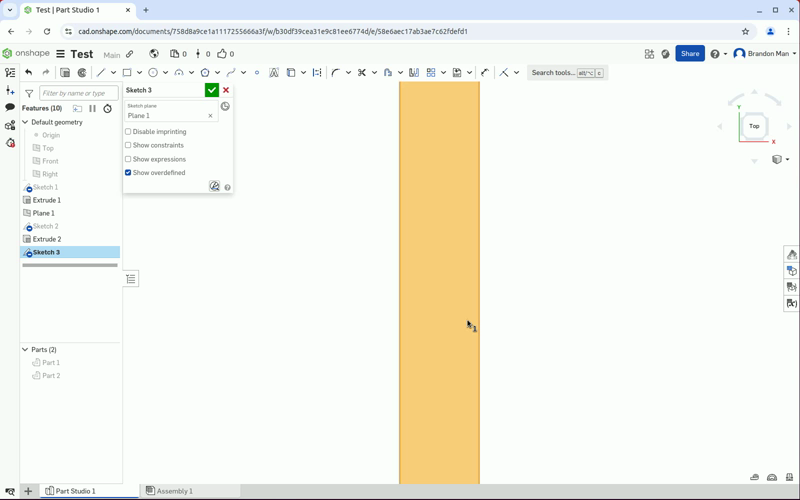
scroll(-6)
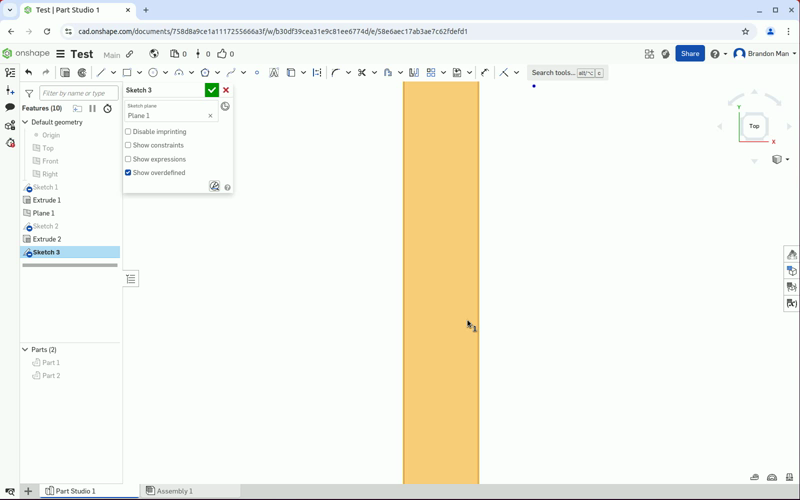
scroll(-6)
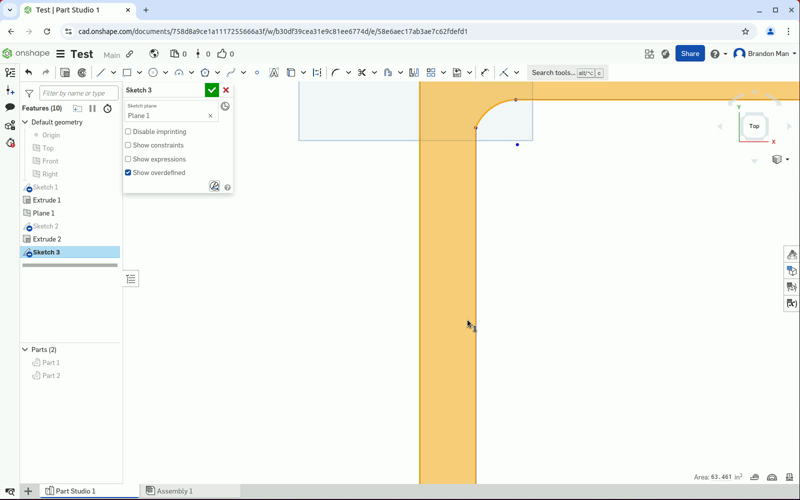
scroll(-6)
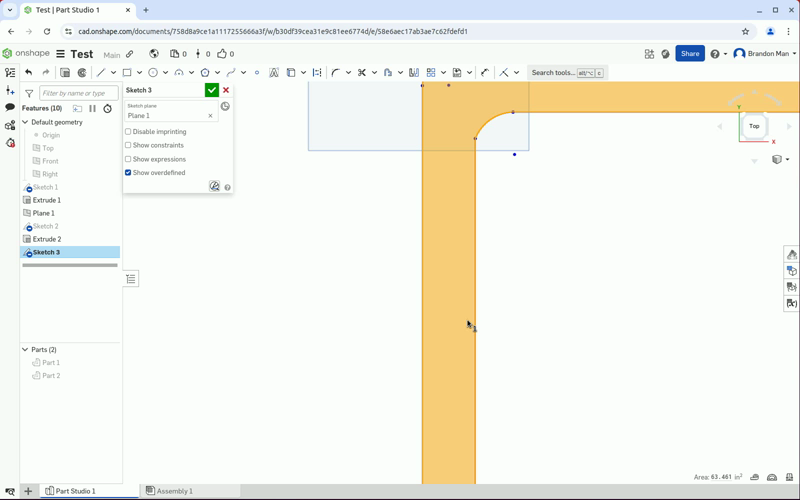
scroll(-6)
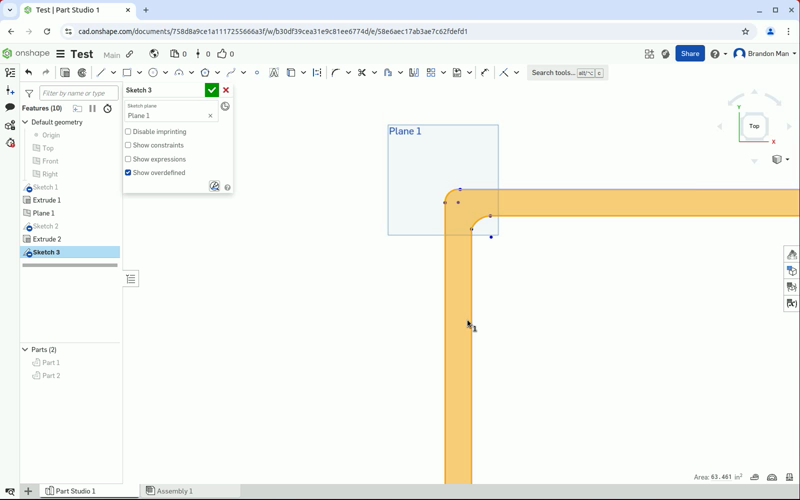
scroll(-6)
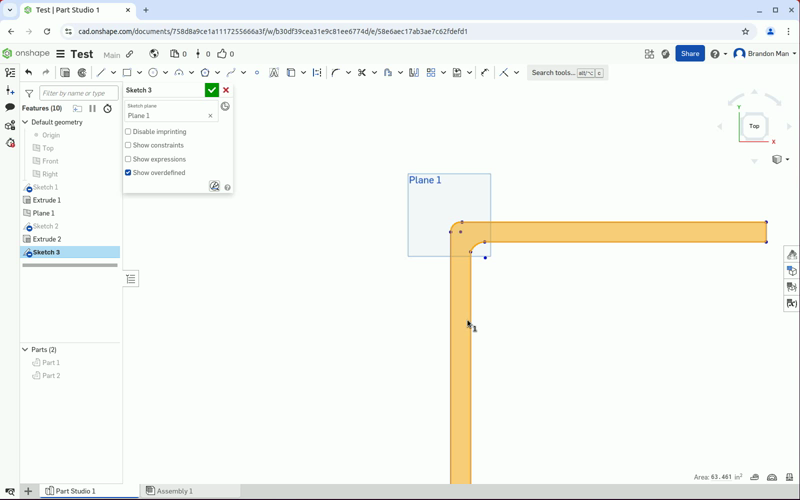
scroll(-6)
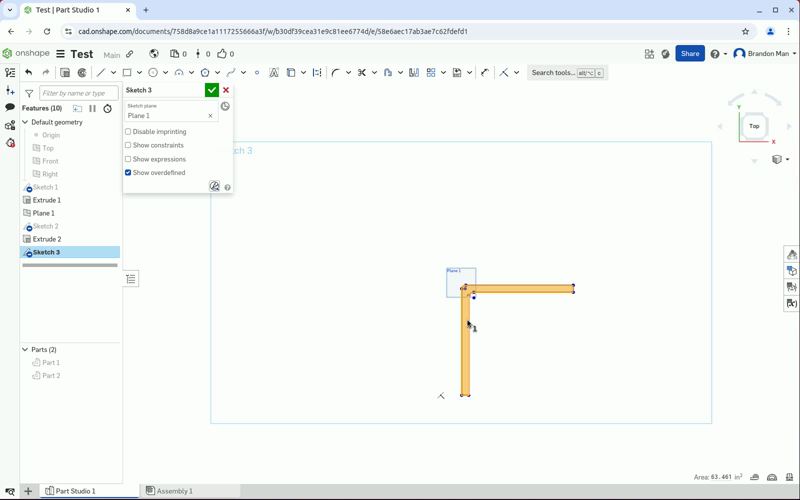
mouse_move(73, 352)
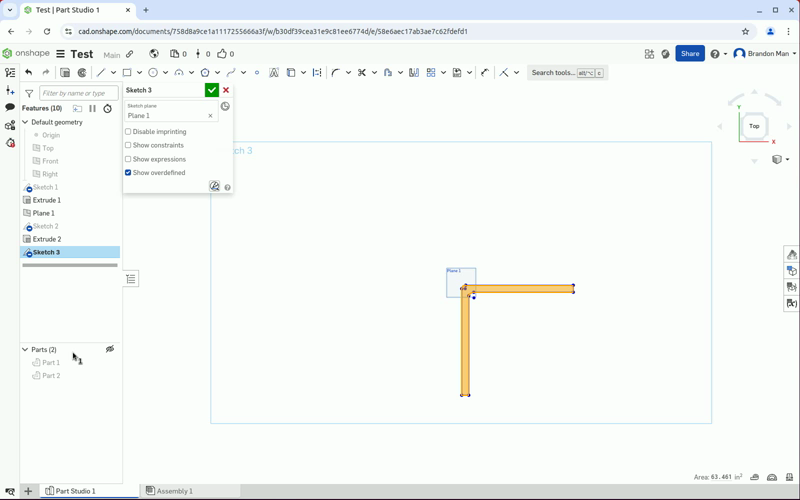
key(shift+y)
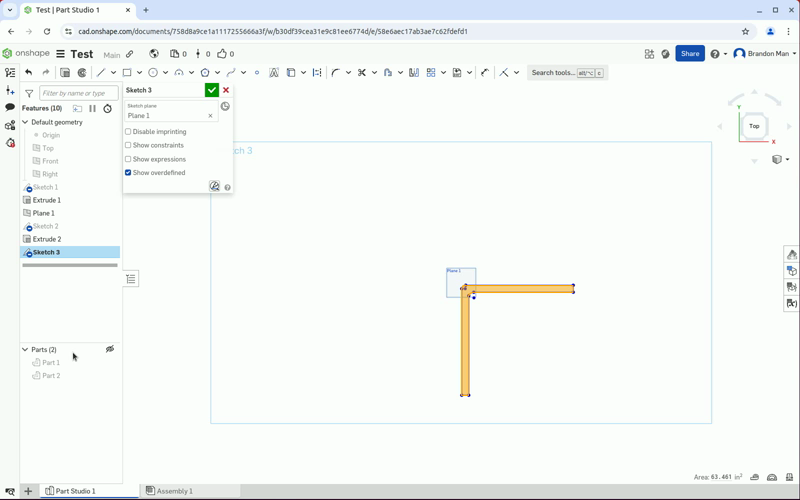
key(shift+e)
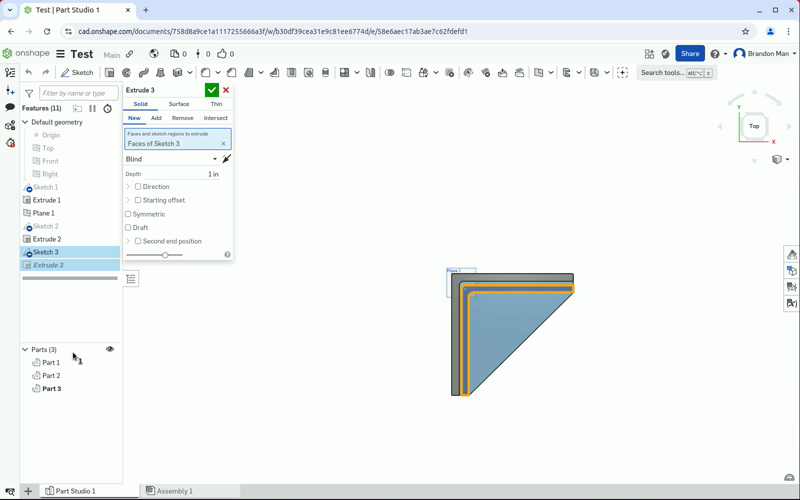
mouse_move(143, 106)
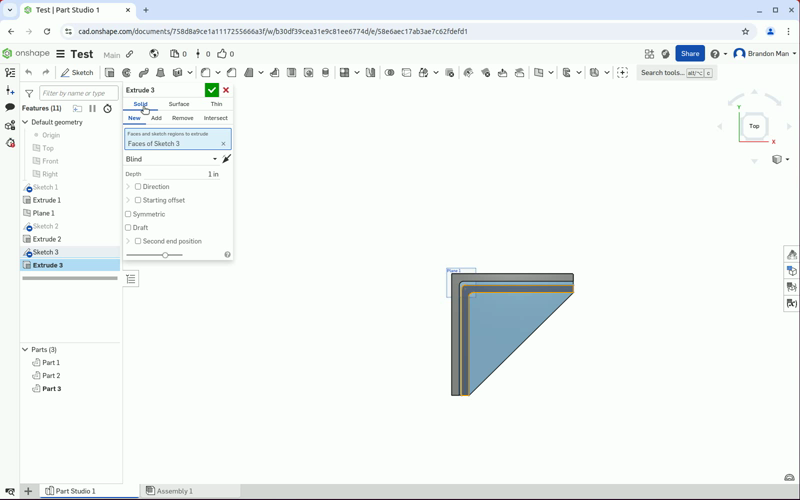
click(143, 106)
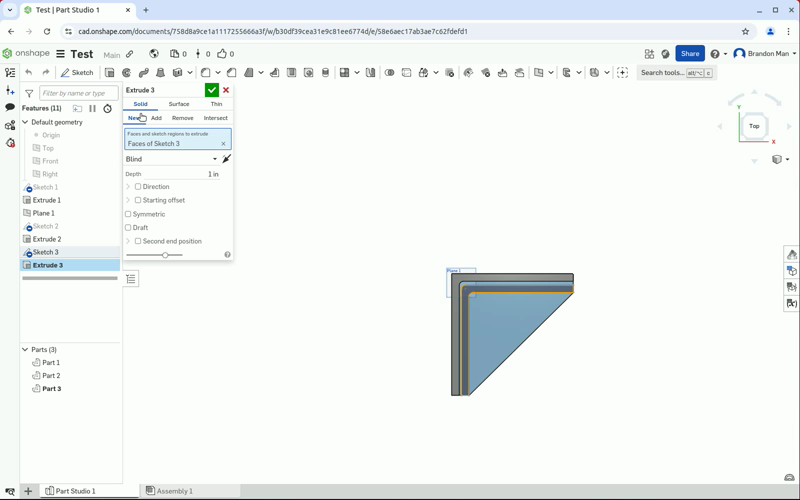
mouse_move(137, 120)
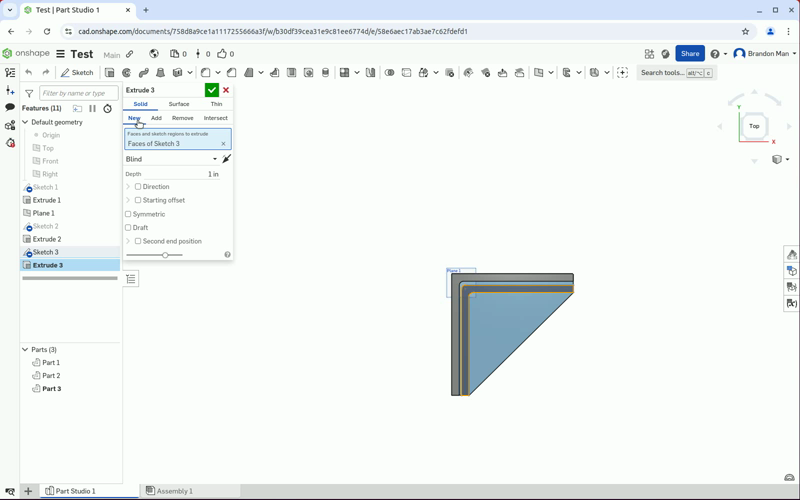
click(137, 120)
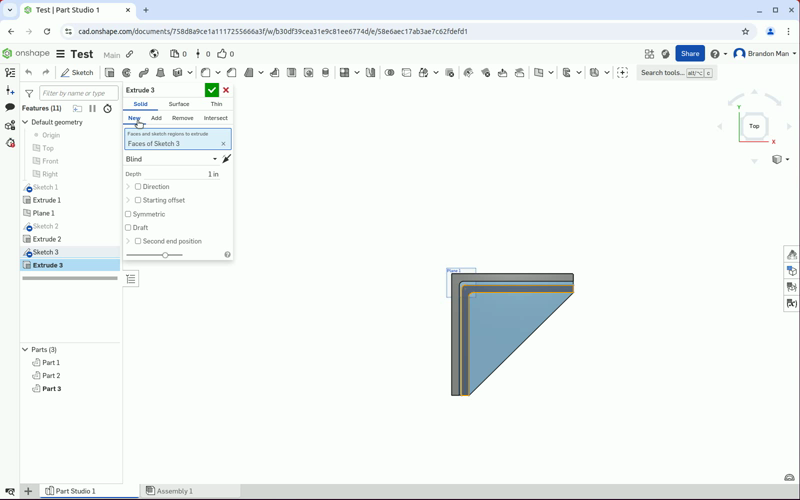
key(tab, 4)
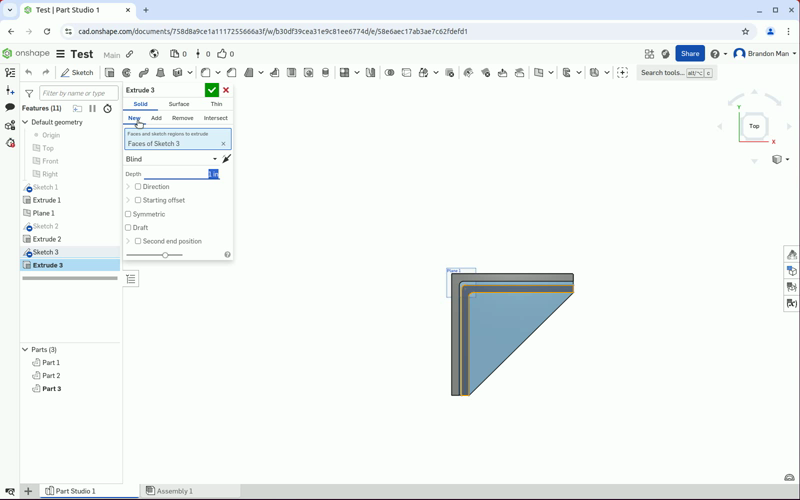
text(3.851)
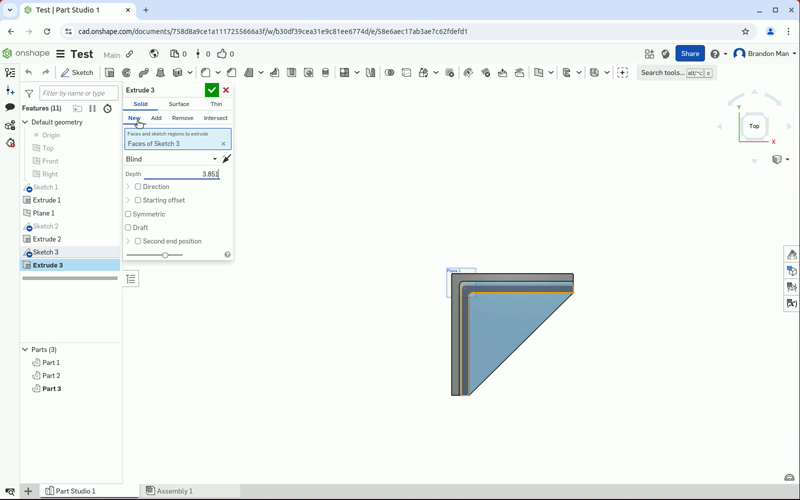
key(enter)
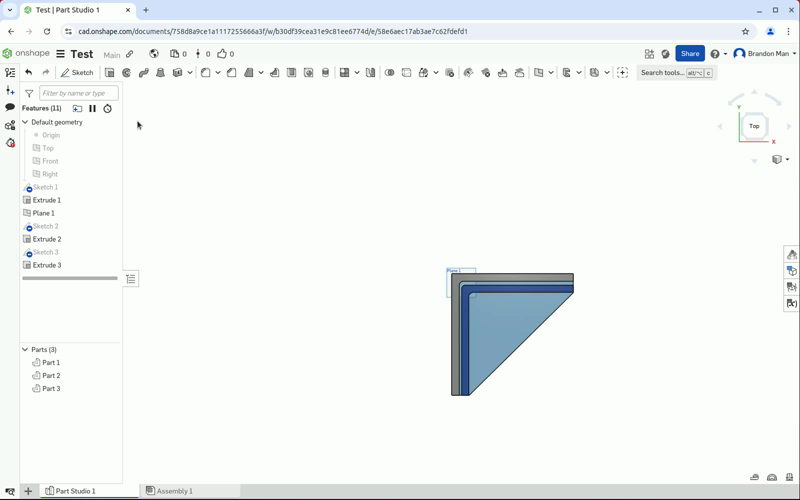
key(shift+h)
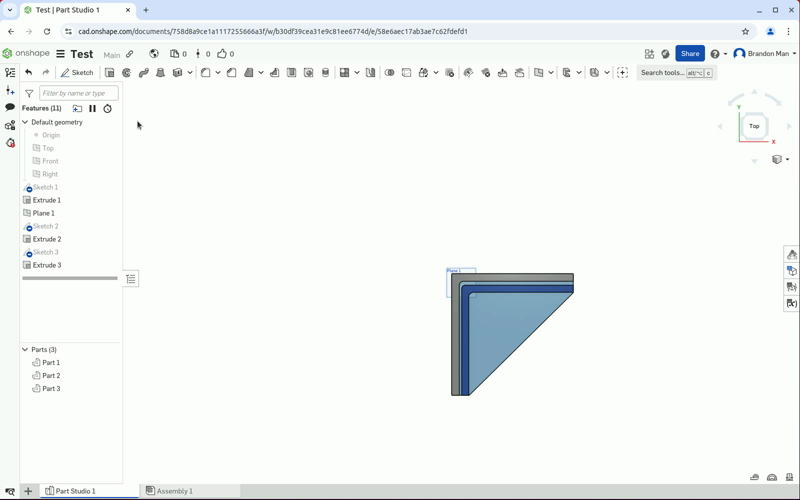
key(shift+h)
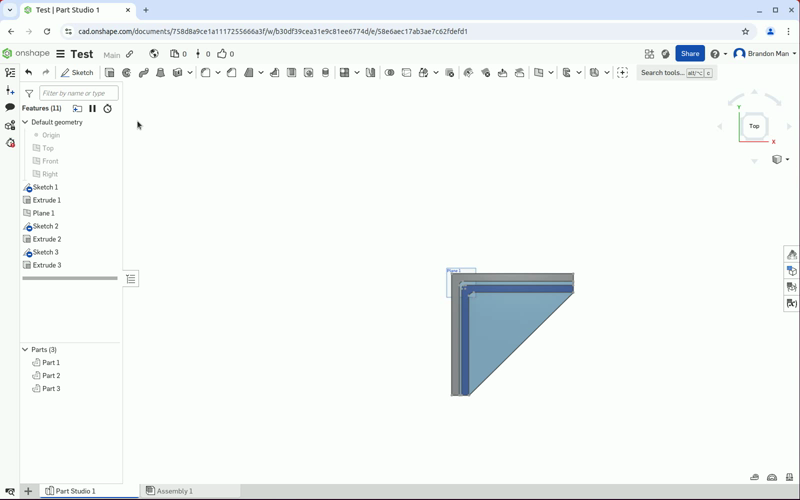
key(shift+7)
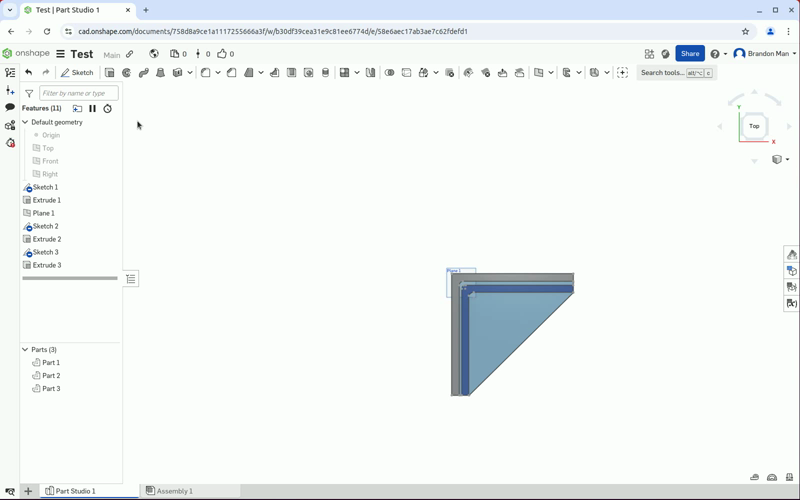
key(up, 3)
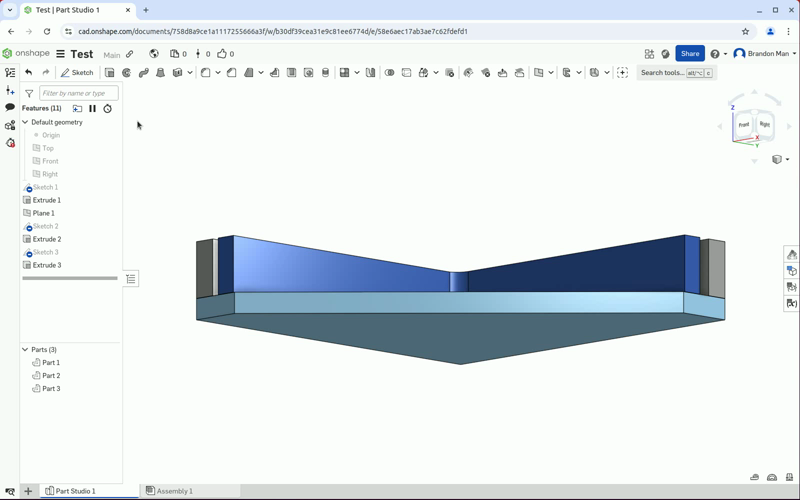
key(left, 3)
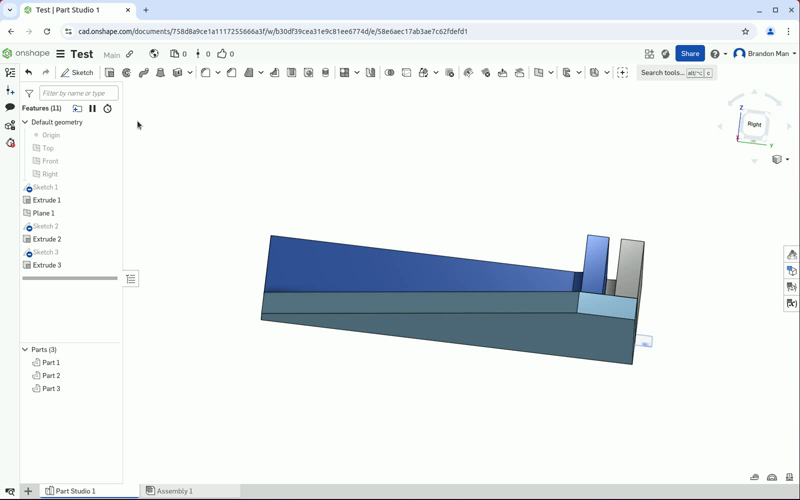
key(right, 3)
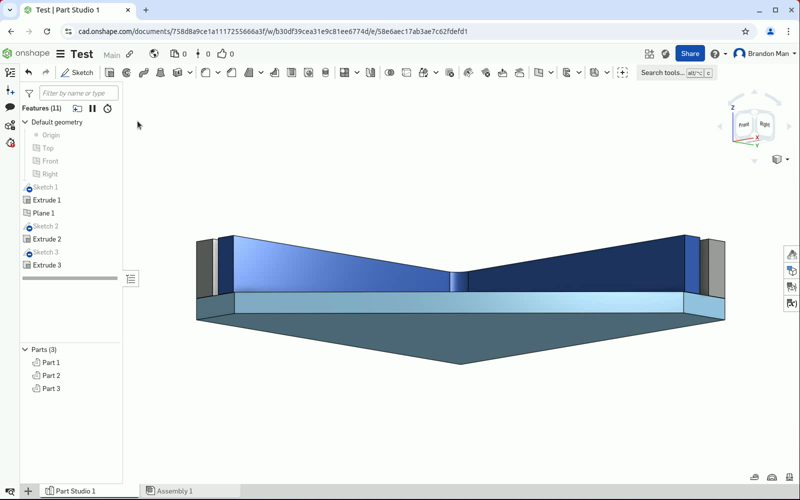
key(down, 3)
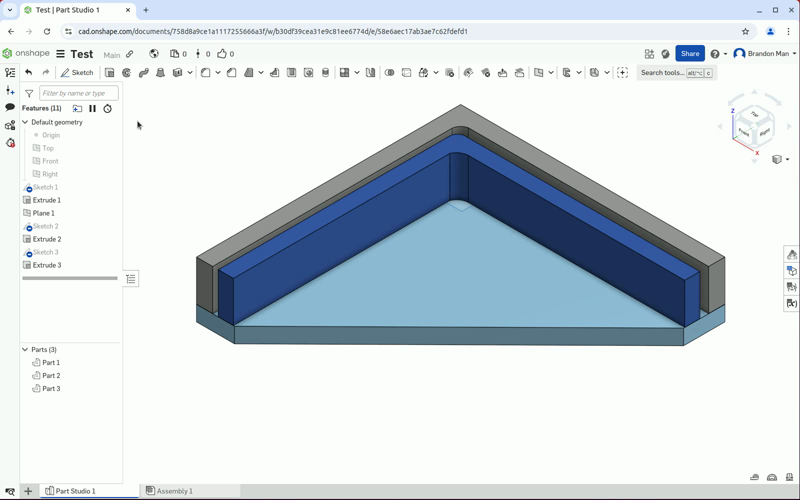
mouse_move(73, 189)
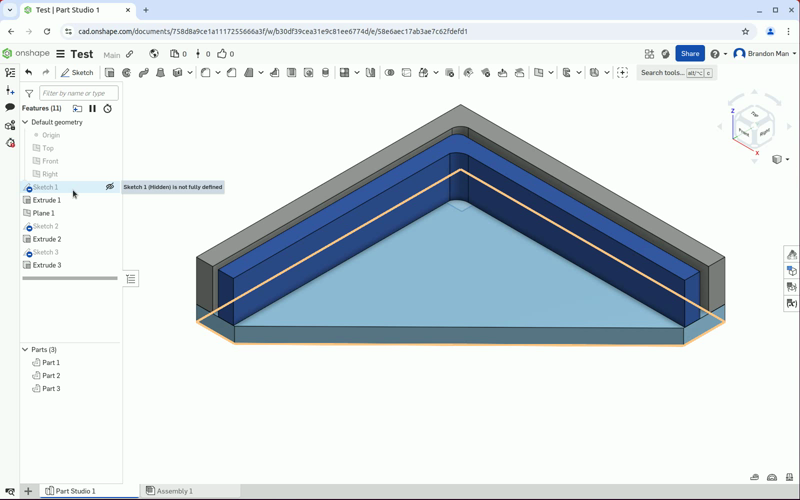
click(73, 189)